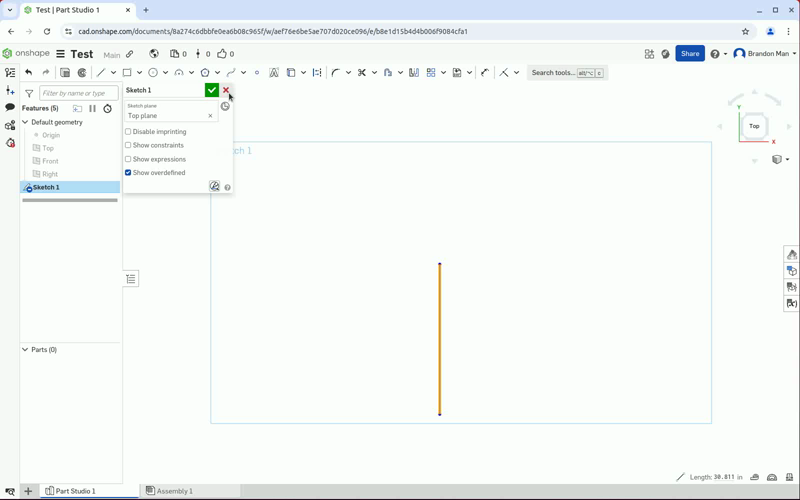
key(shift+h)
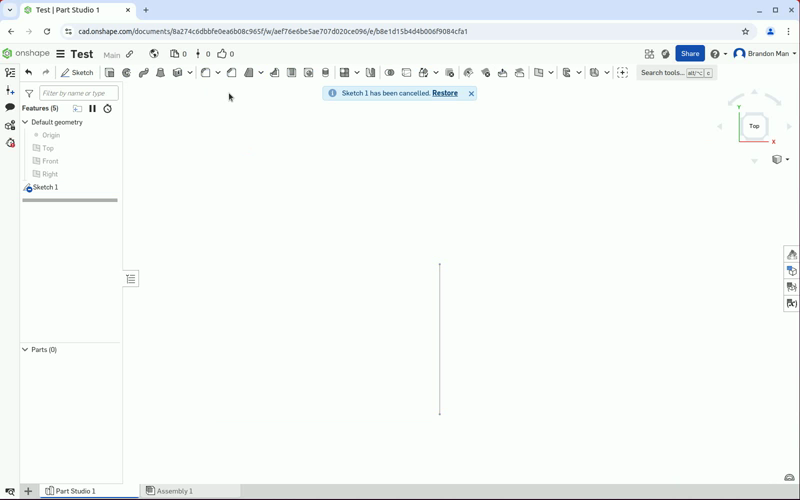
key(shift+s)
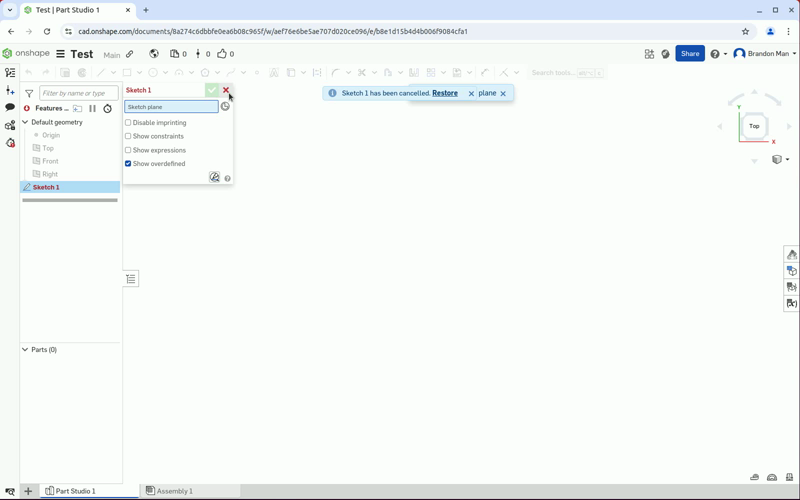
mouse_move(73, 150)
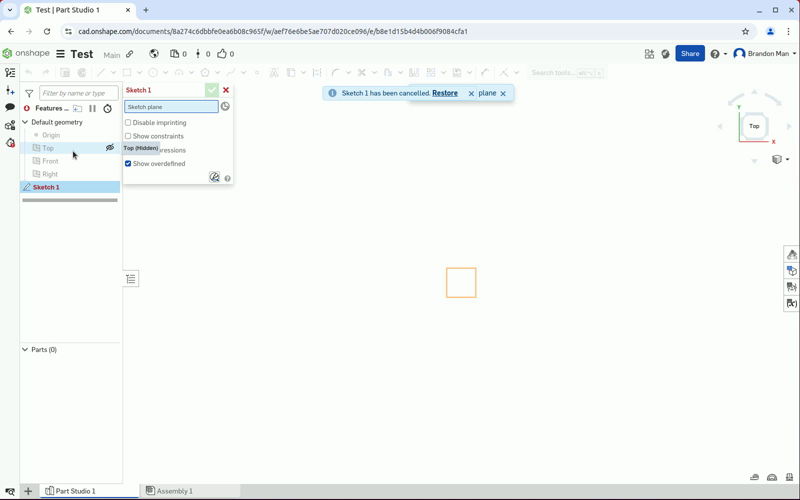
click(73, 150)
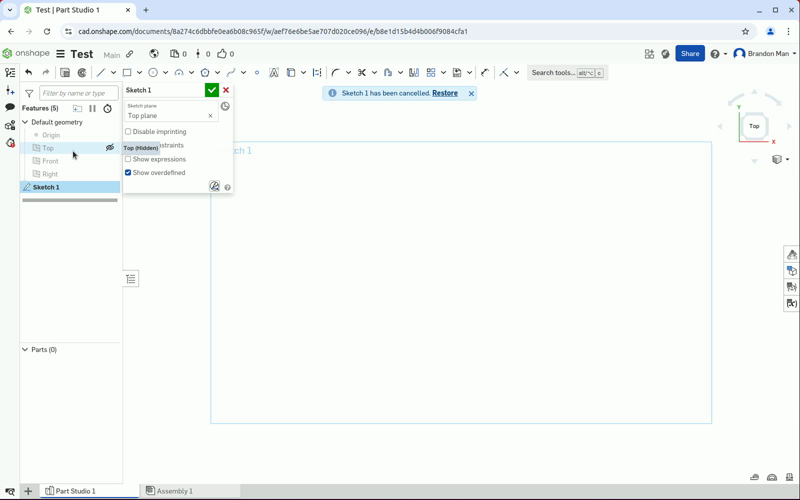
mouse_move(73, 352)
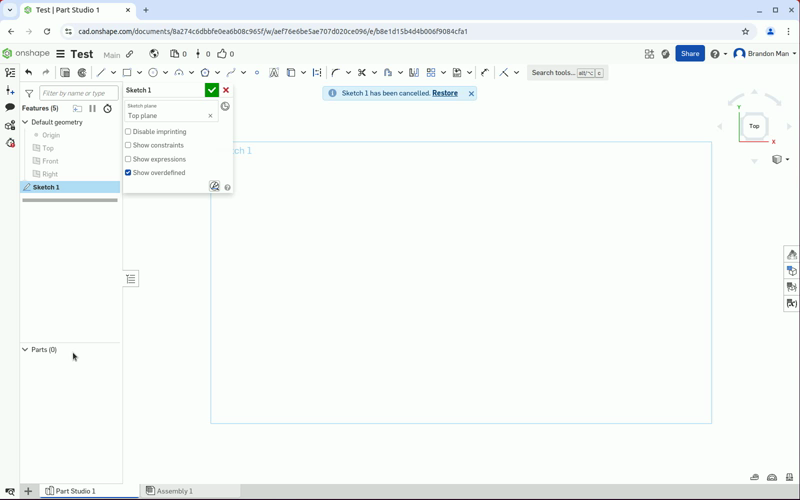
key(y)
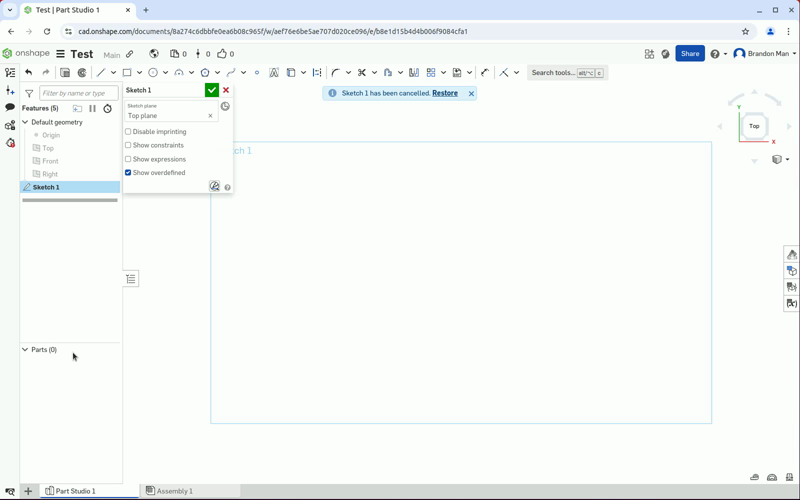
key(l)
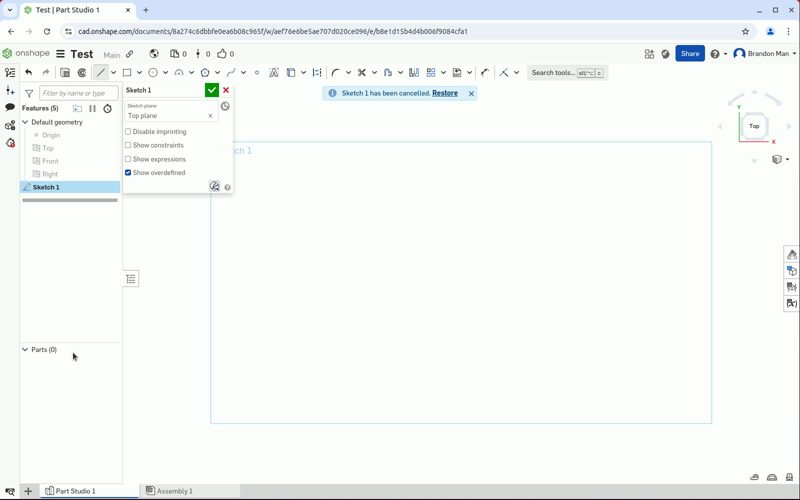
key_down(shift)
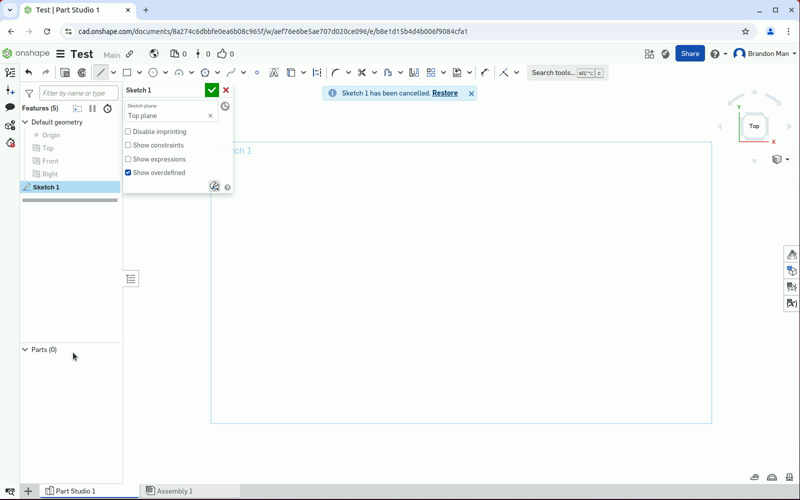
mouse_move(460, 297)
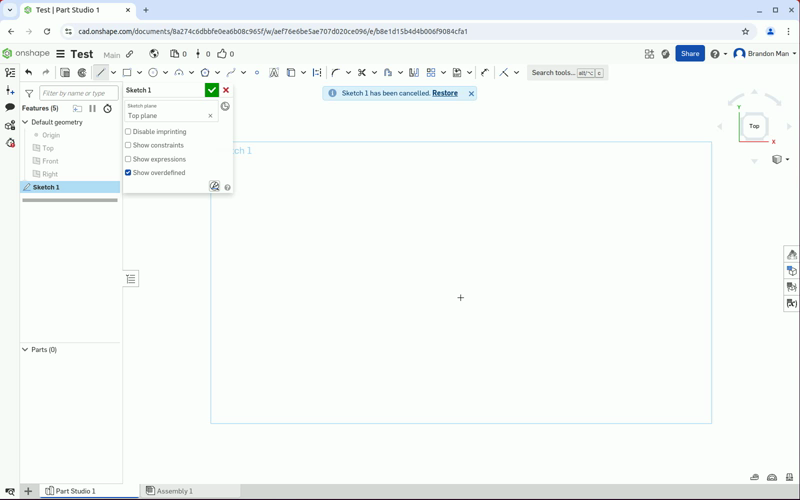
click(460, 297)
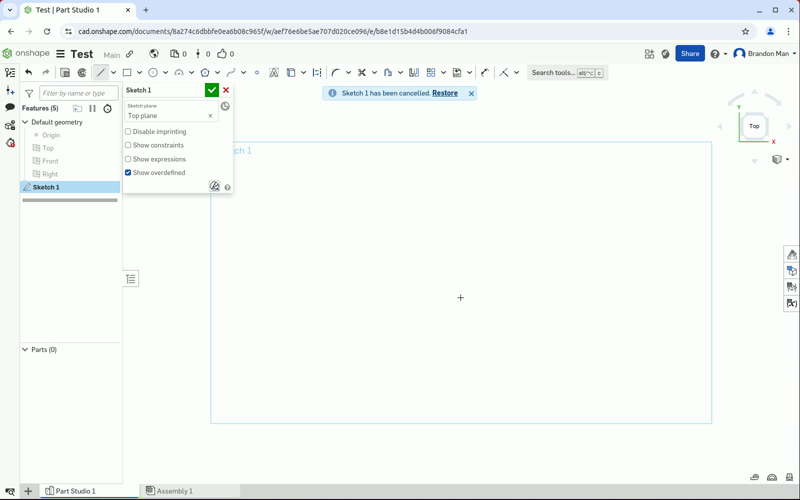
key_up(shift)
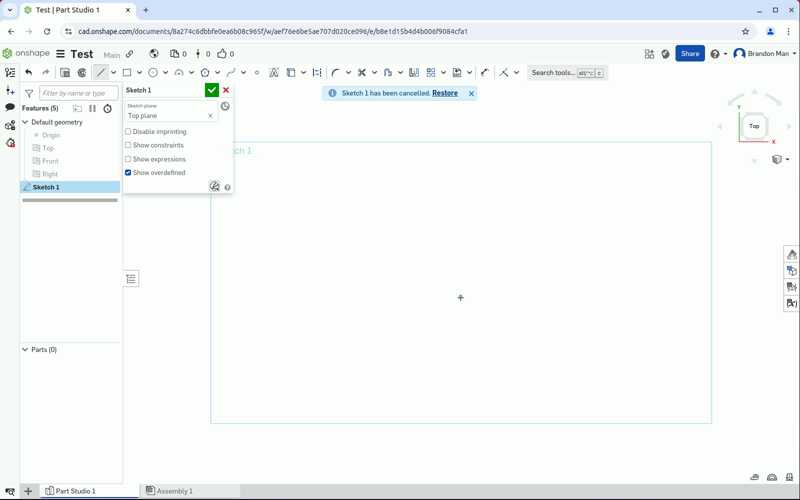
key_down(shift)
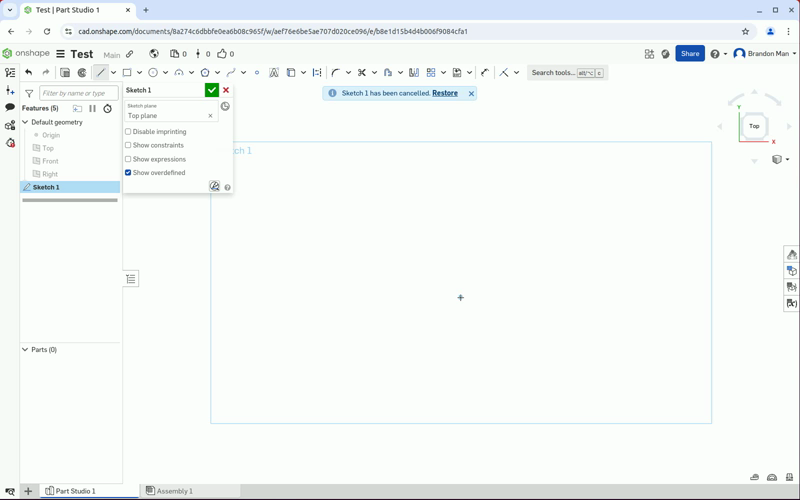
mouse_move(551, 297)
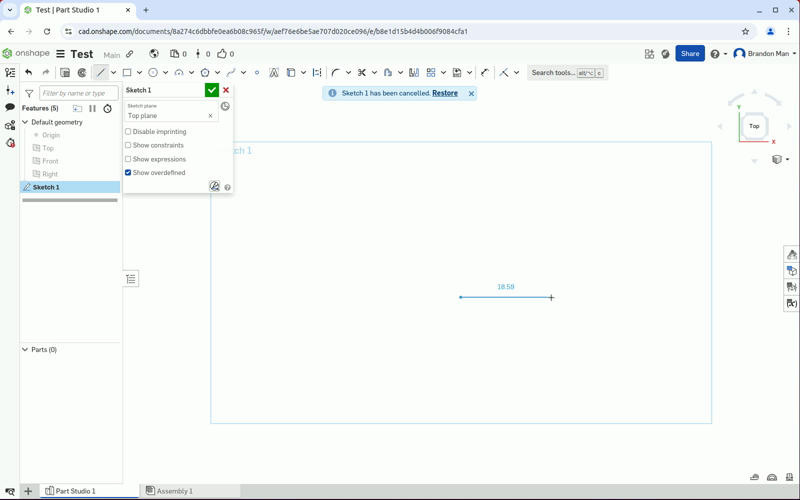
click(551, 297)
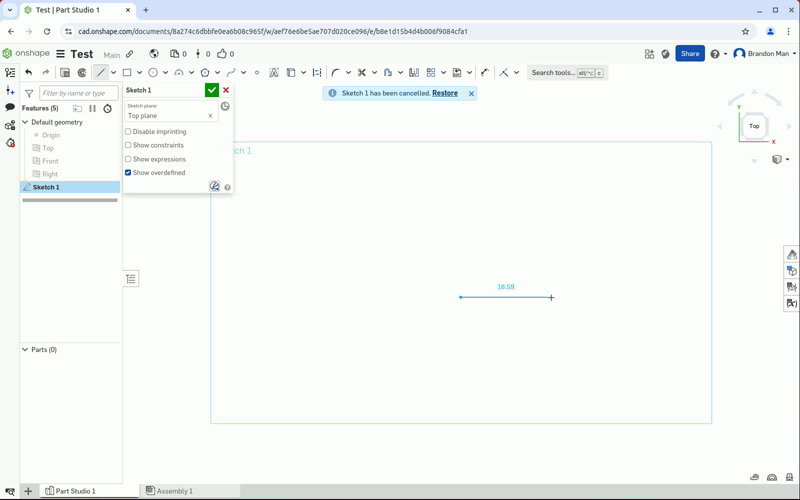
key_up(shift)
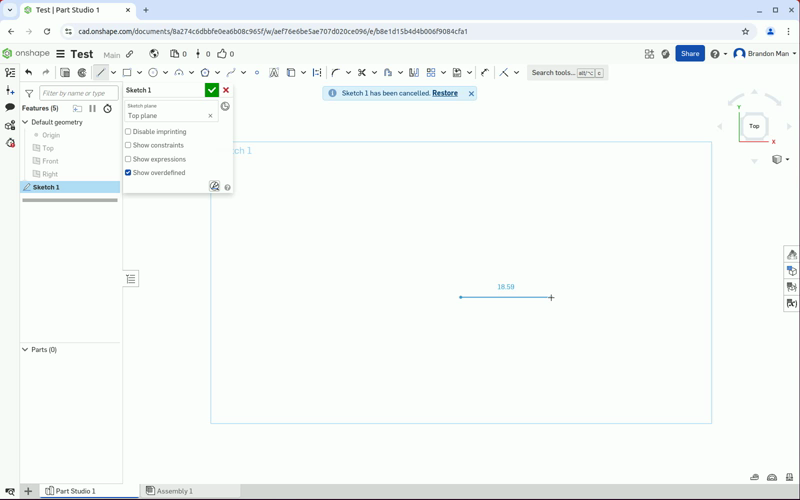
key_down(shift)
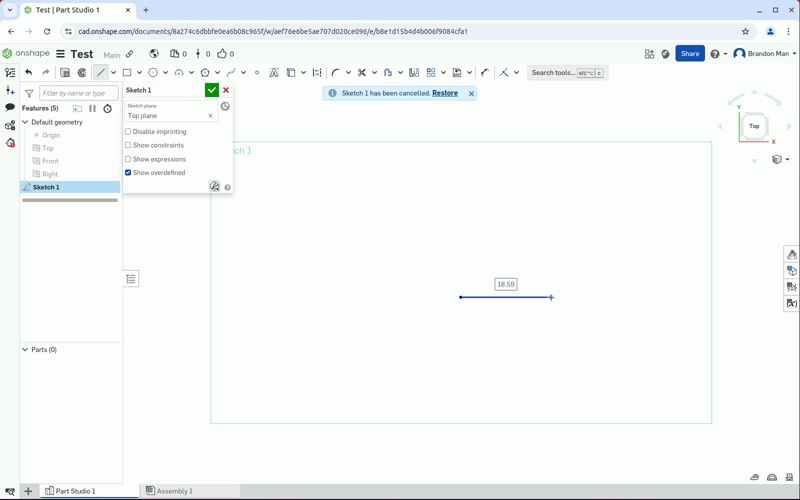
mouse_move(581, 297)
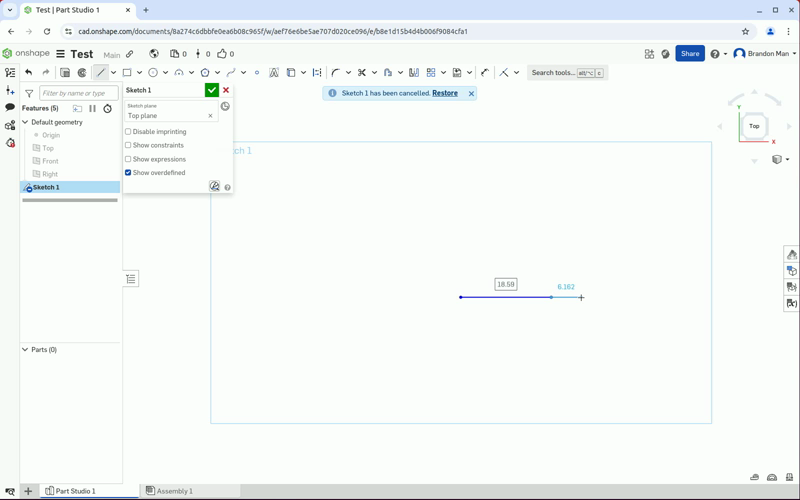
mouse_move(551, 282)
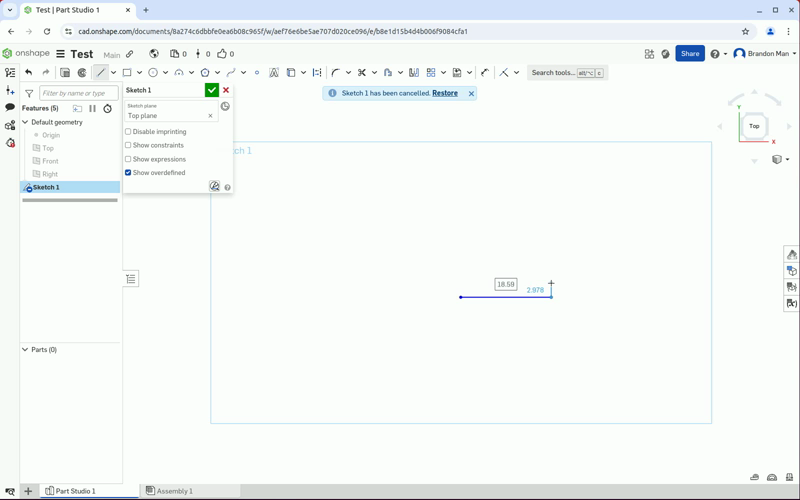
click(551, 282)
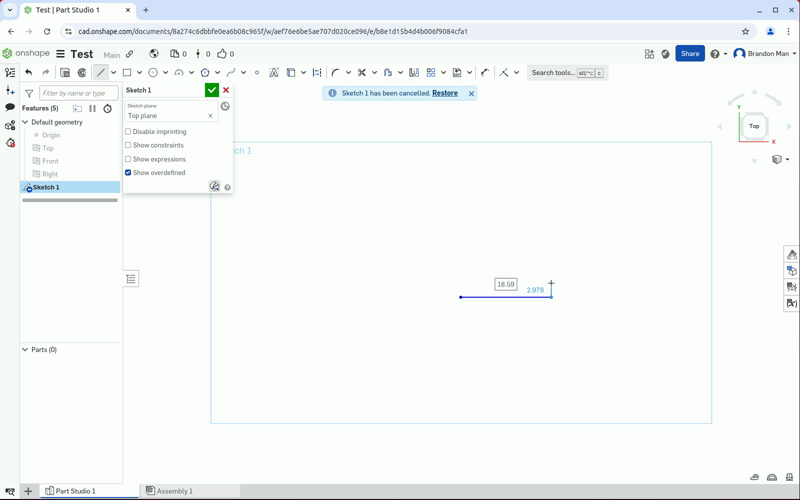
key_up(shift)
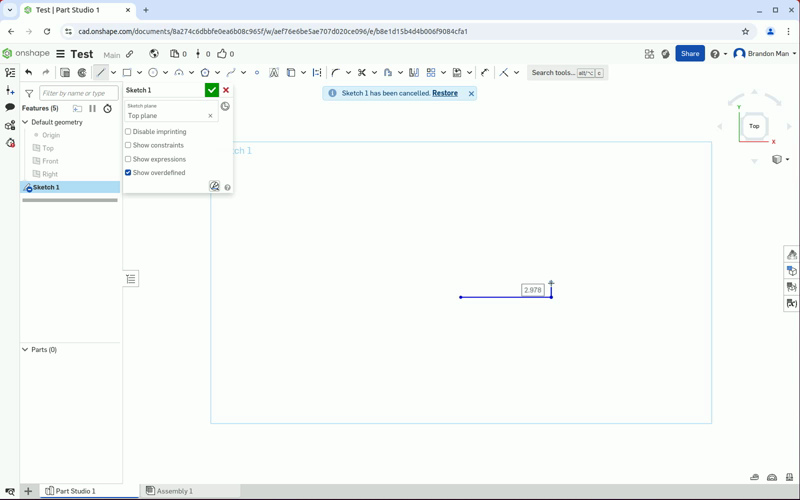
key_down(shift)
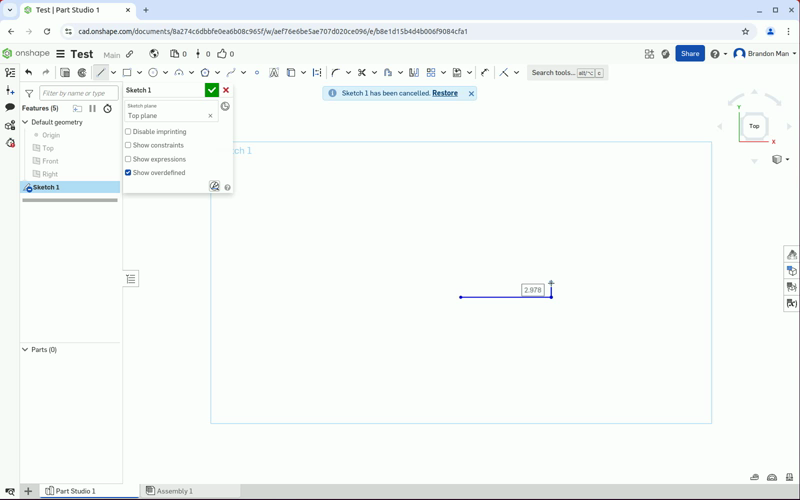
mouse_move(581, 282)
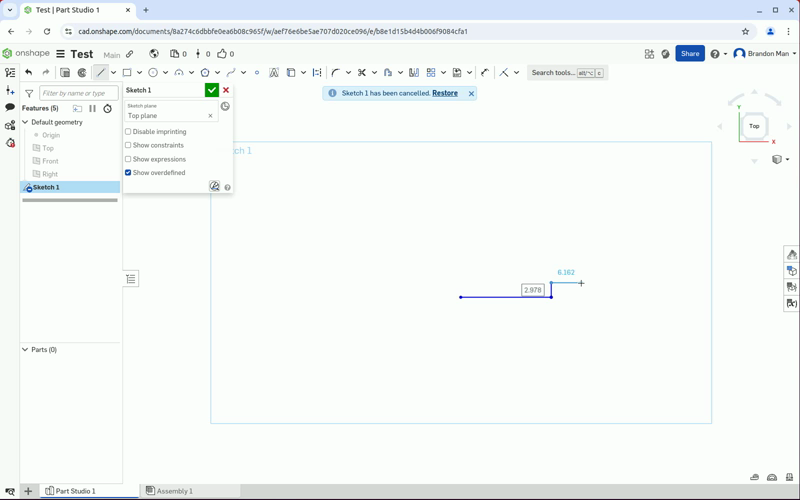
mouse_move(542, 282)
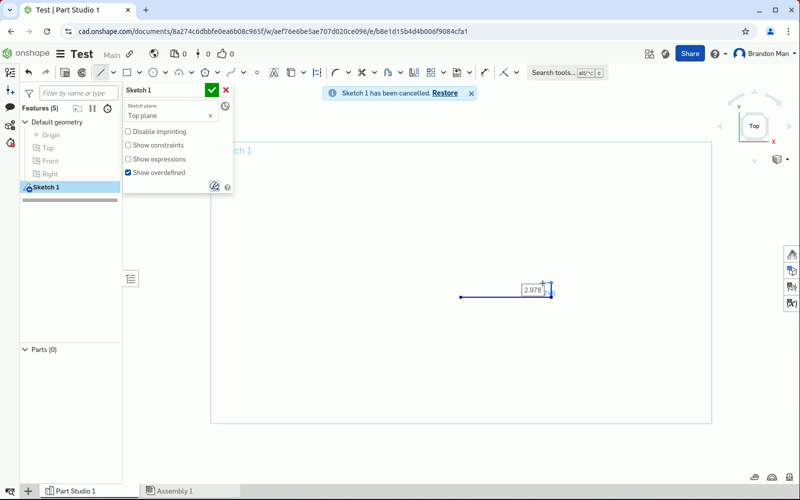
click(542, 282)
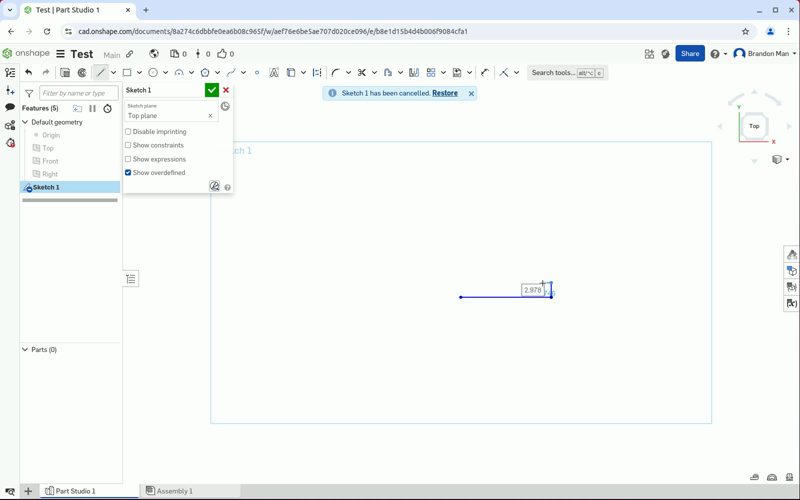
key_up(shift)
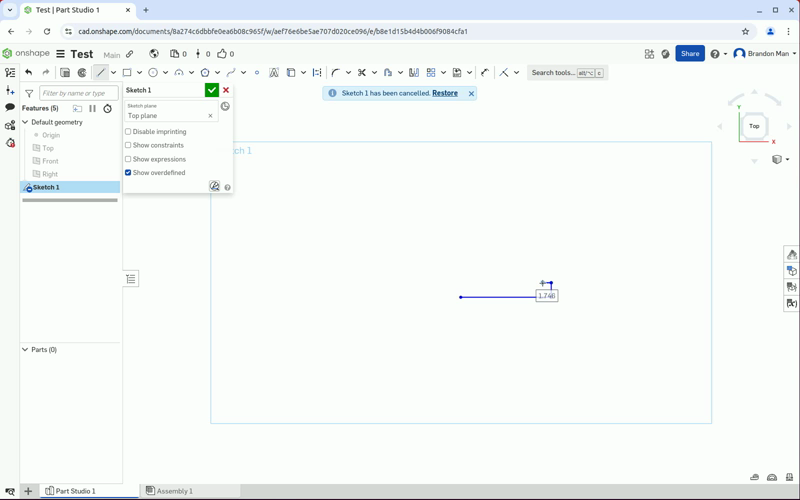
key(esc)
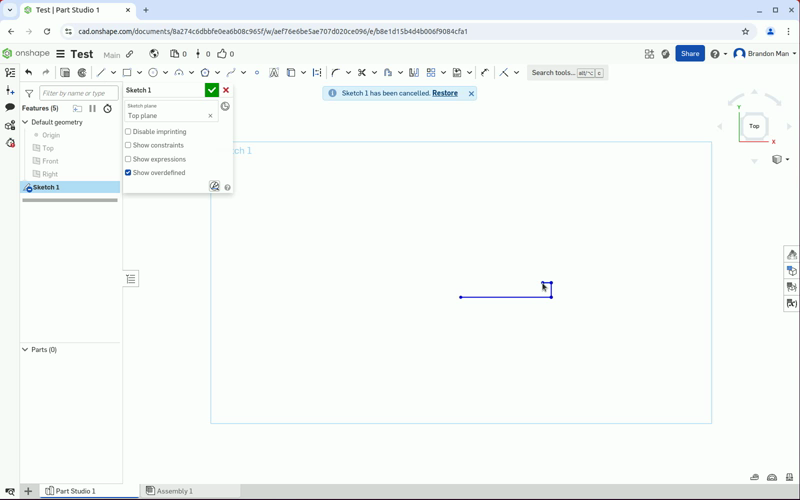
key(a)
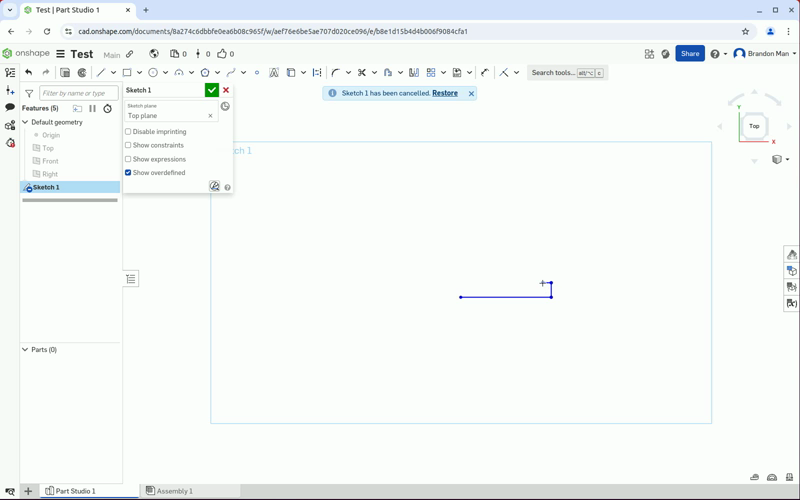
mouse_move(542, 282)
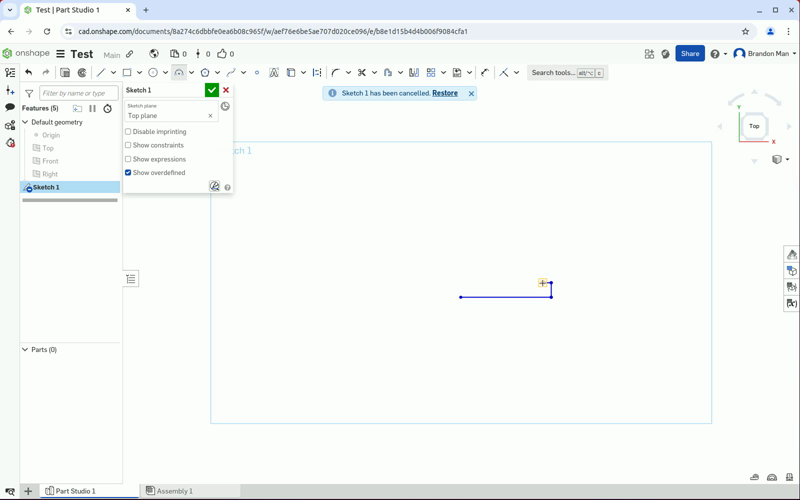
click(542, 282)
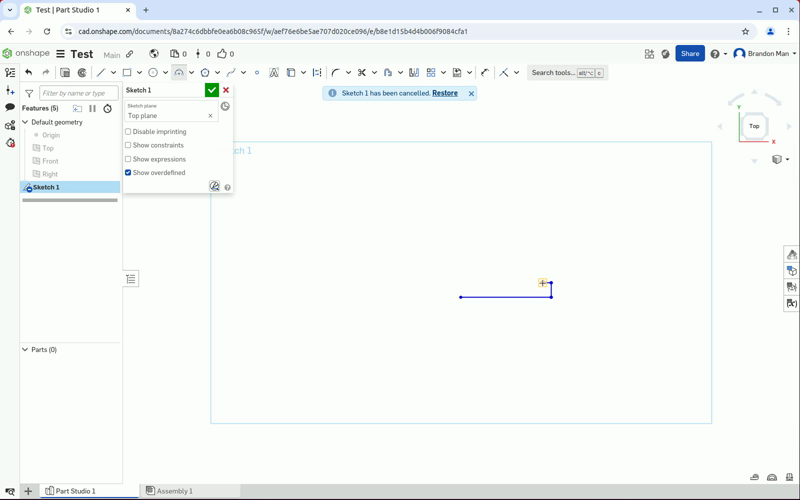
key_down(shift)
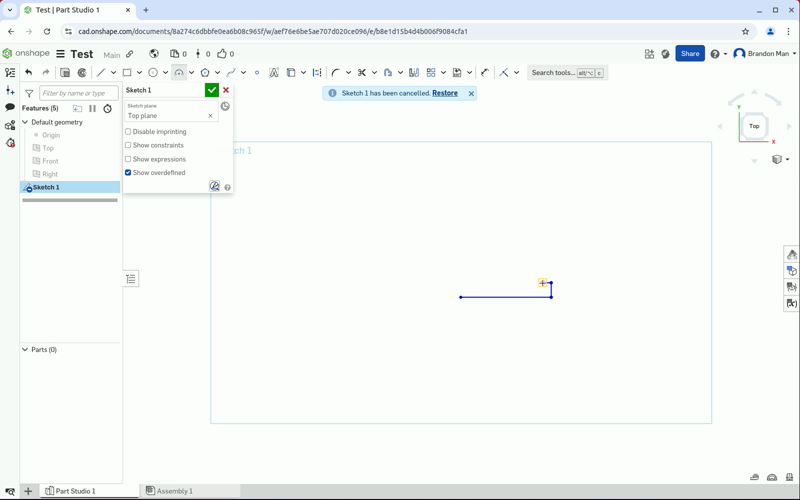
mouse_move(537, 282)
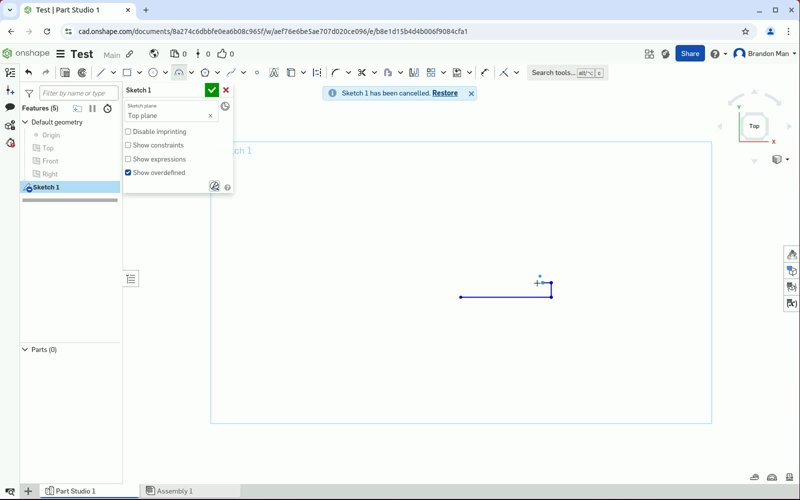
scroll(6)
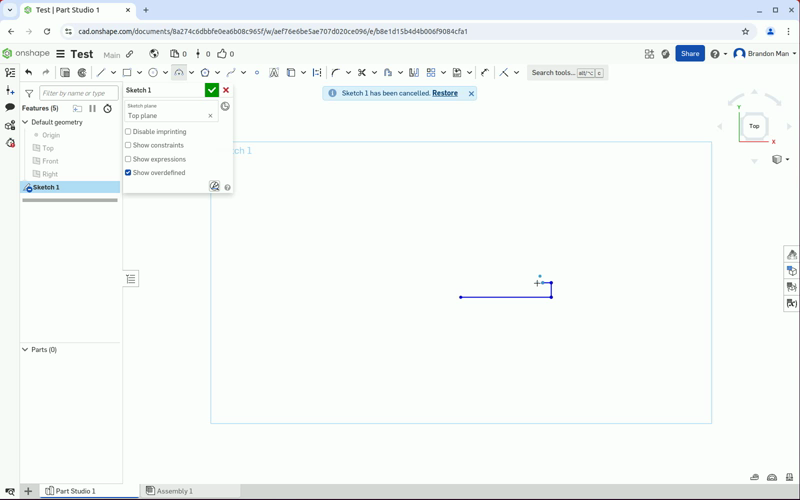
scroll(6)
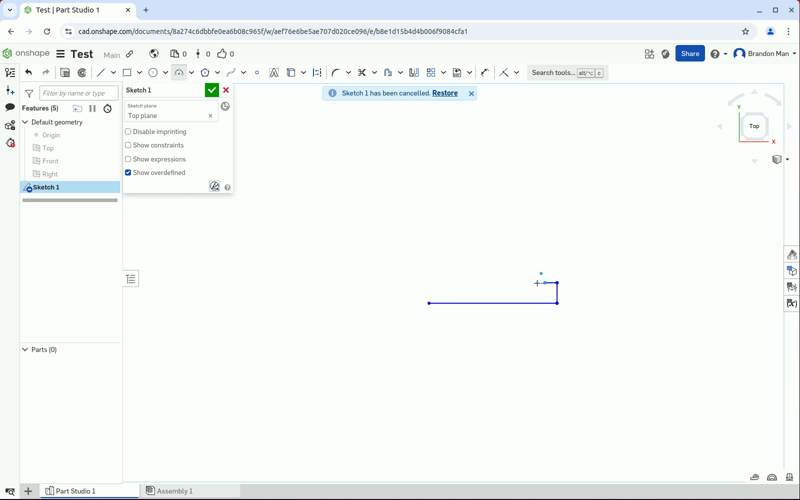
scroll(6)
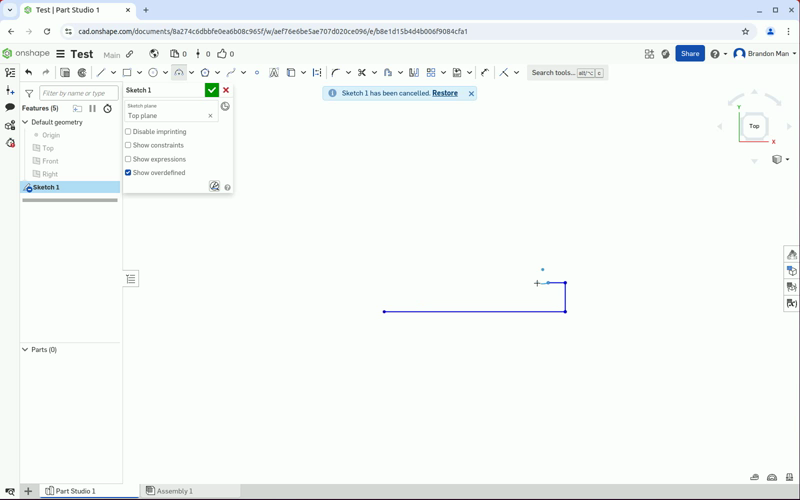
scroll(6)
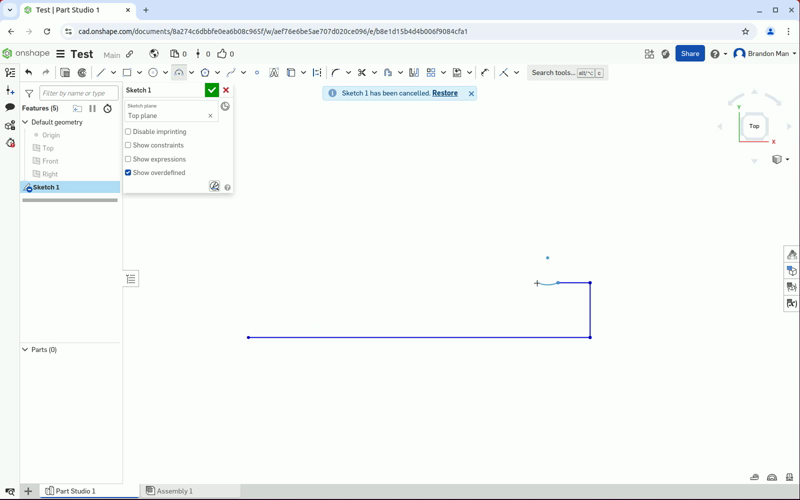
scroll(6)
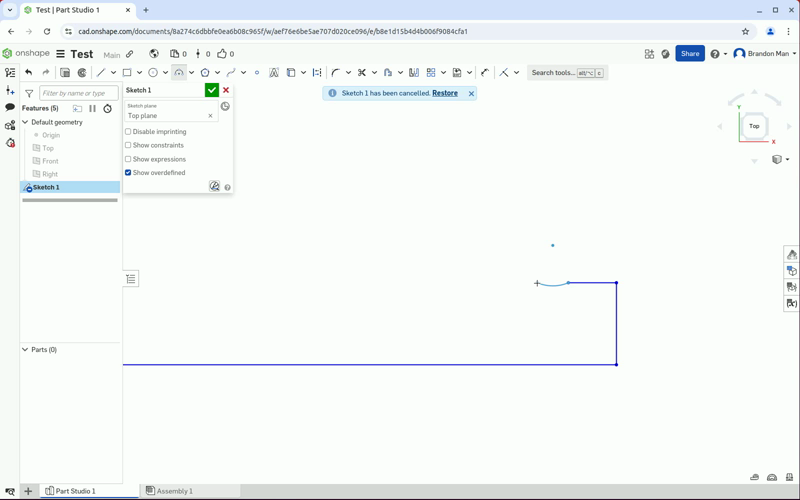
scroll(6)
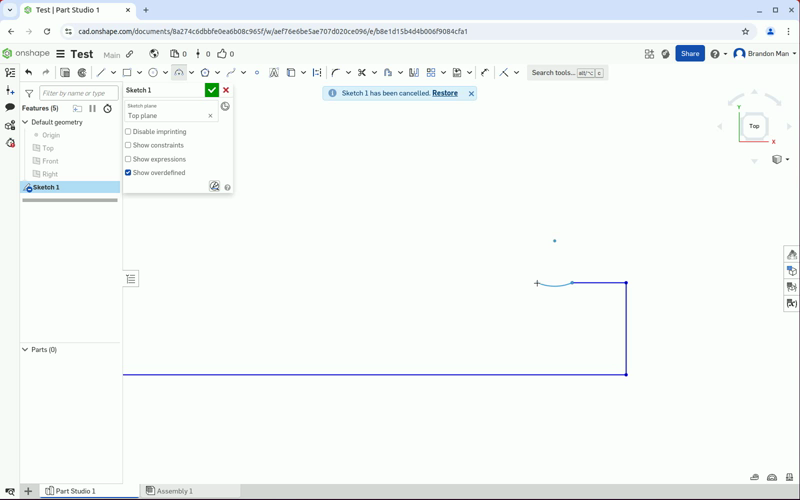
scroll(6)
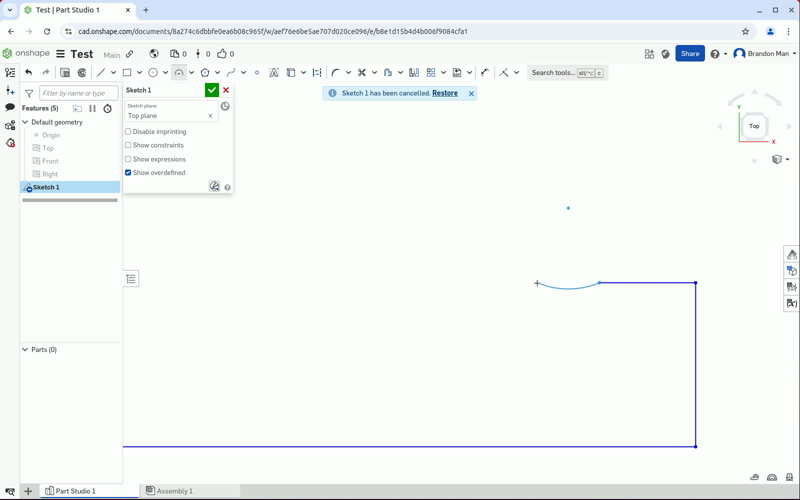
click(537, 282)
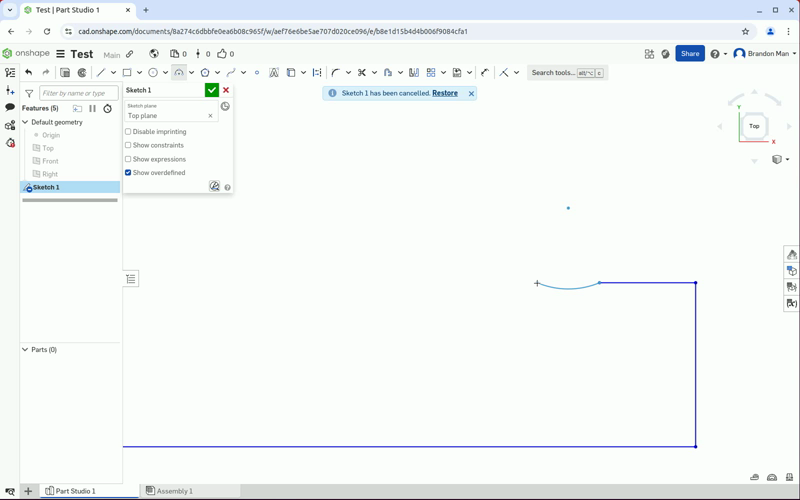
scroll(-6)
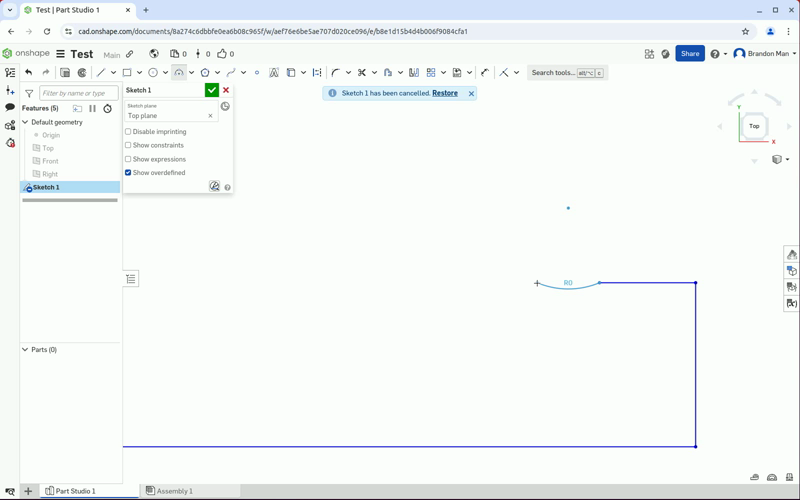
scroll(-6)
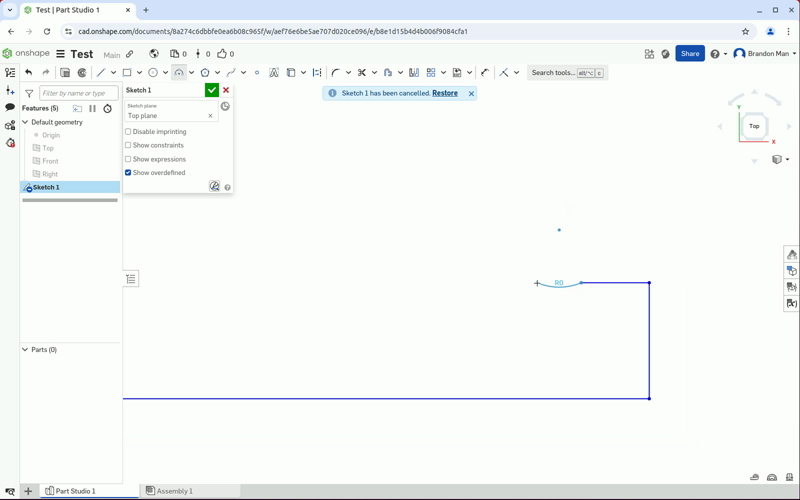
scroll(-6)
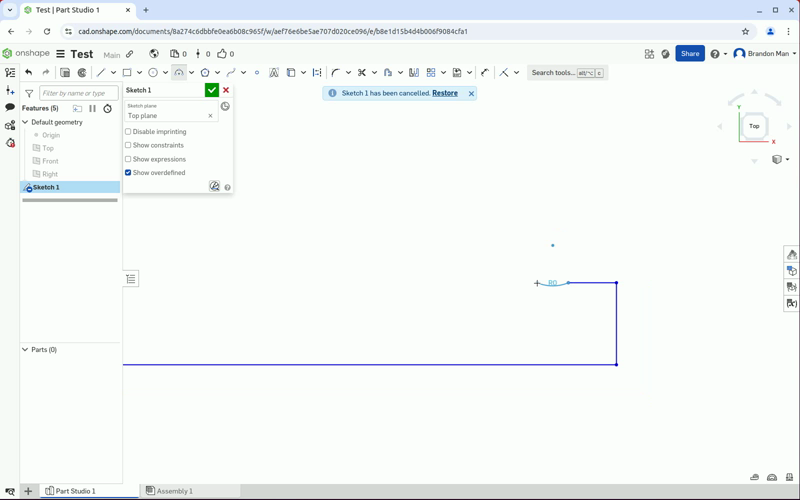
scroll(-6)
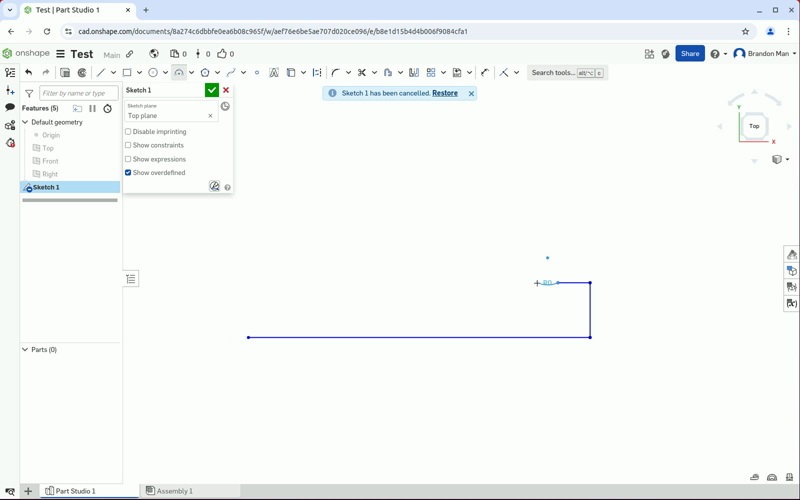
scroll(-6)
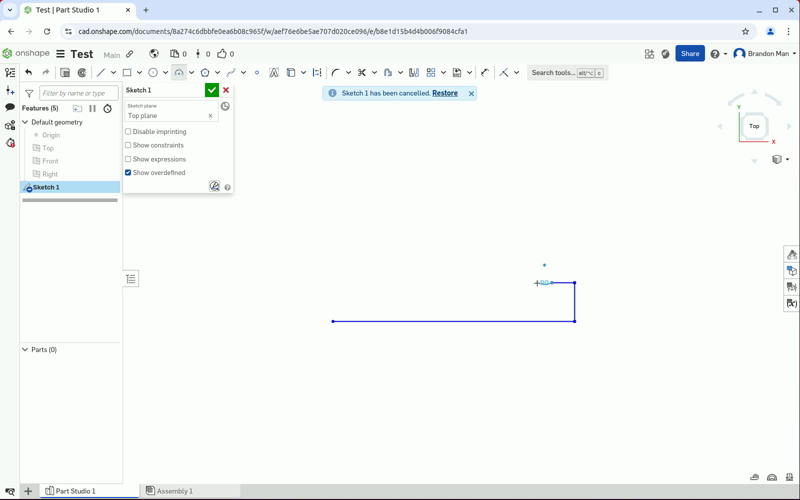
scroll(-6)
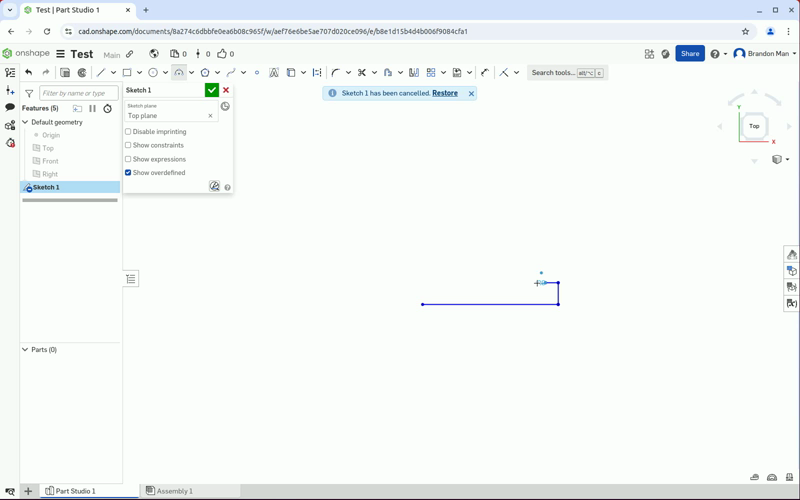
scroll(-6)
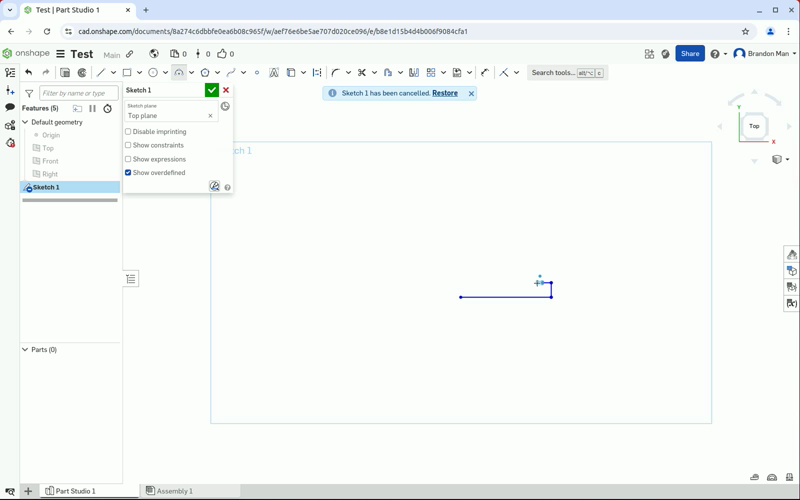
mouse_move(539, 285)
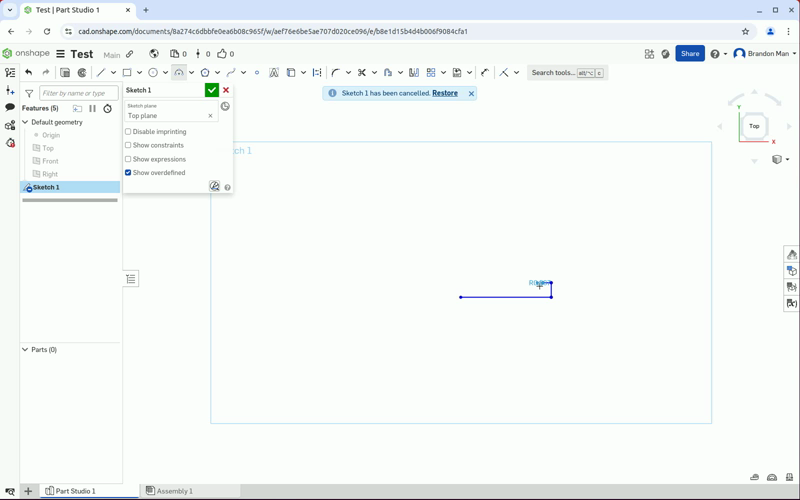
scroll(6)
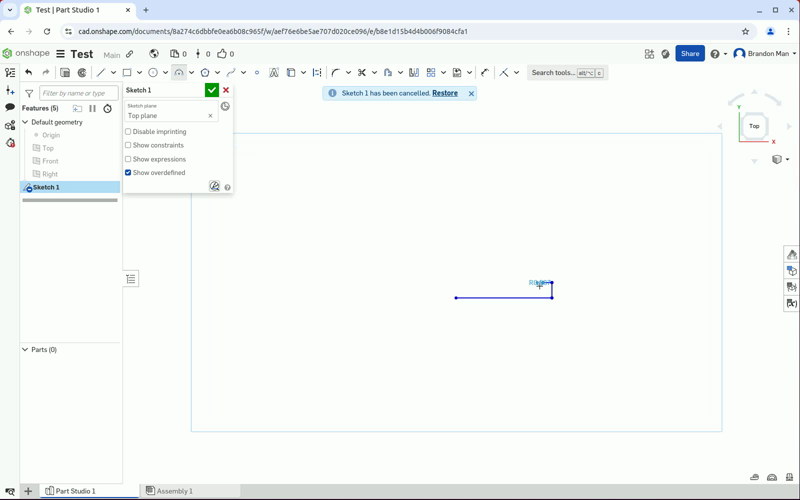
scroll(6)
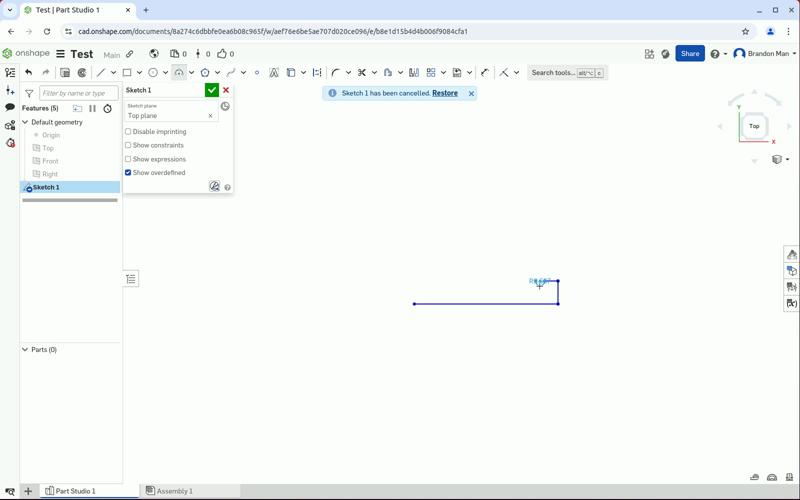
scroll(6)
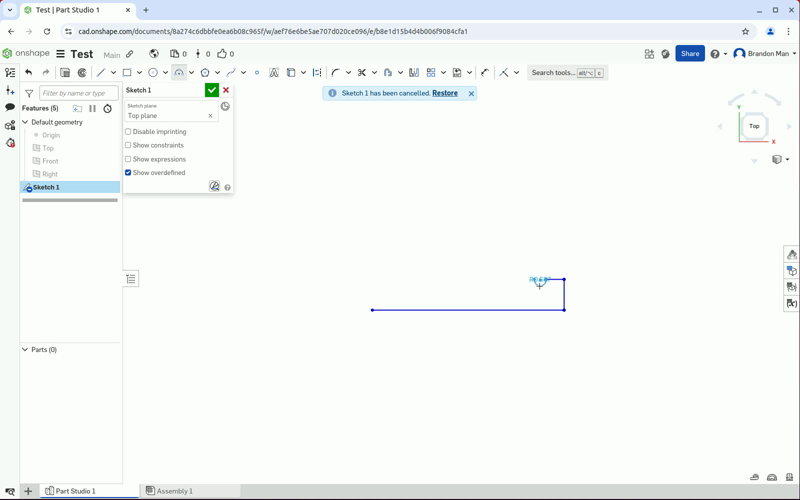
scroll(6)
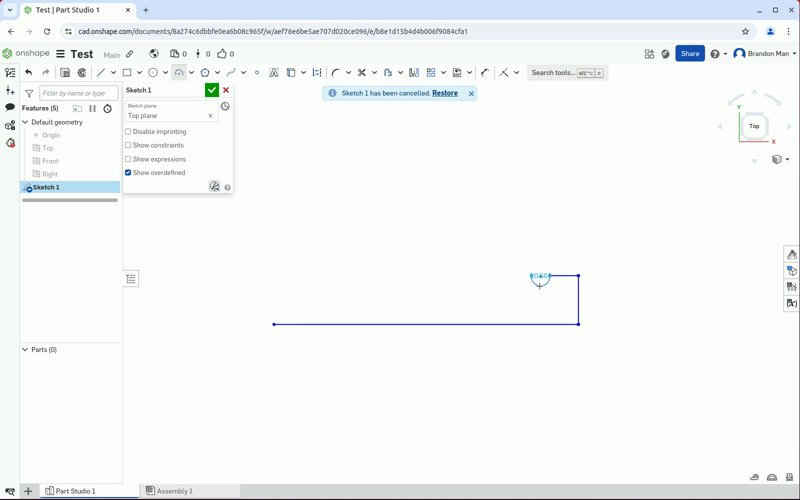
scroll(6)
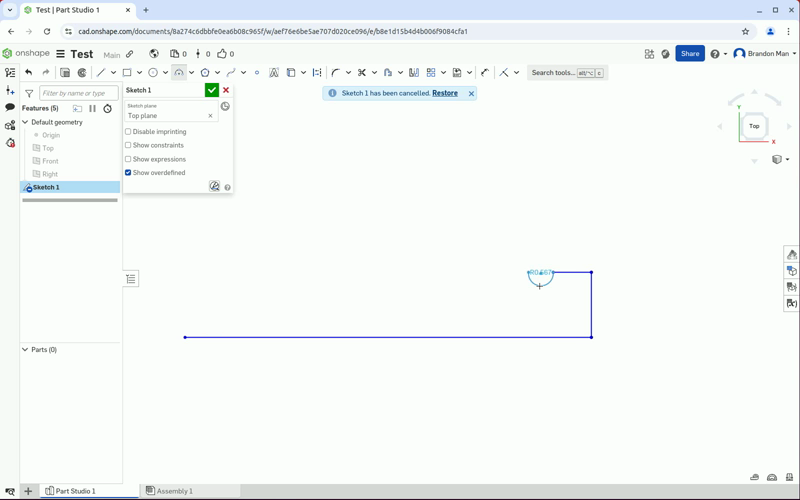
scroll(6)
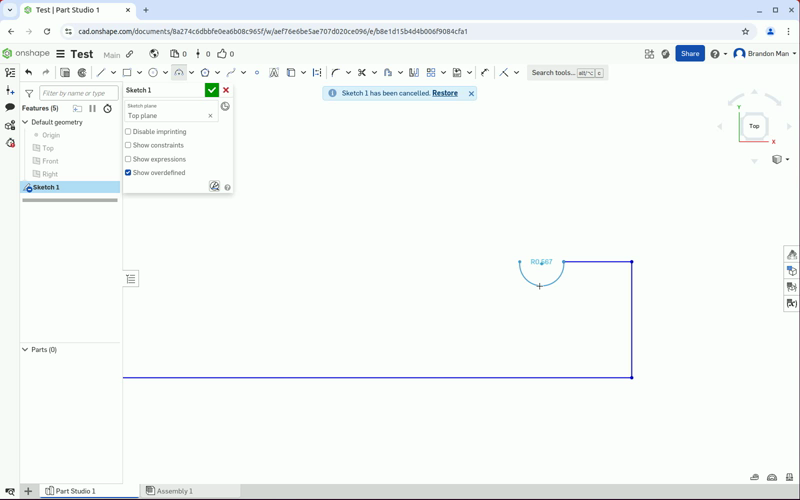
scroll(6)
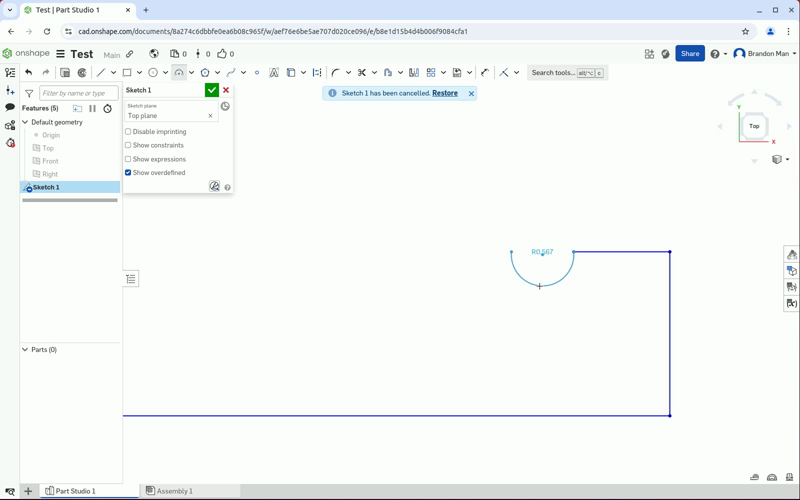
click(539, 285)
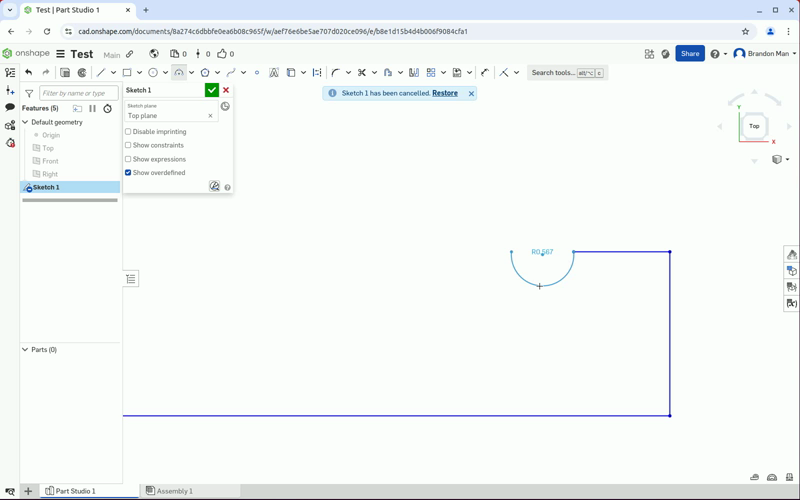
scroll(-6)
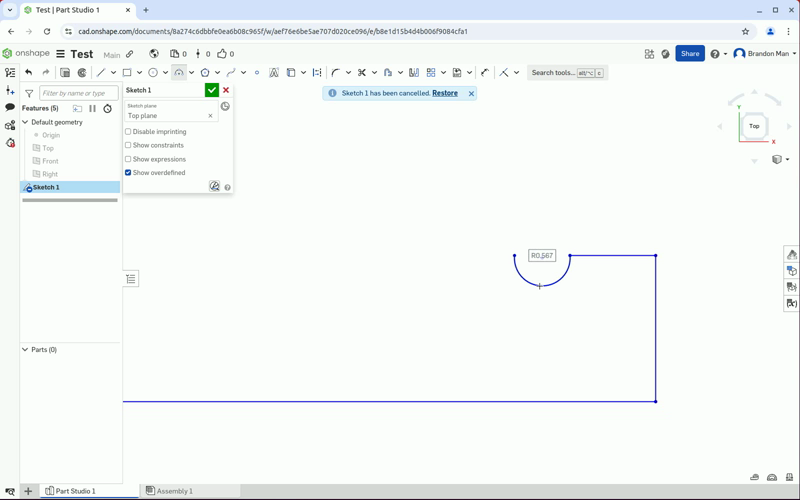
scroll(-6)
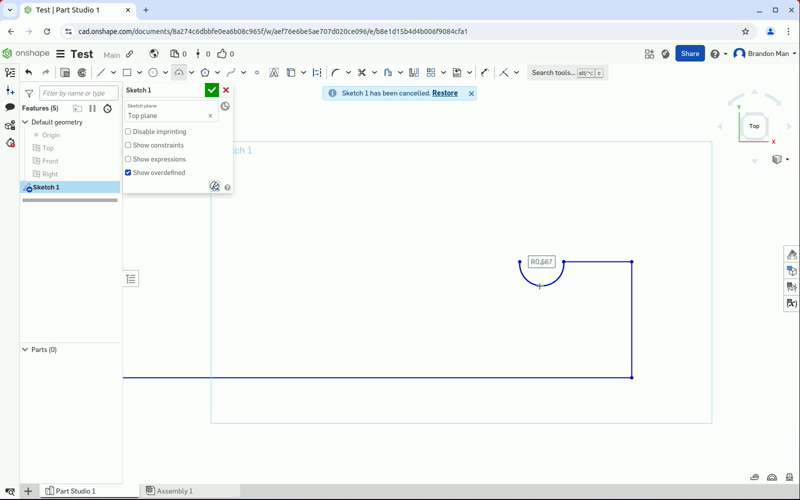
scroll(-6)
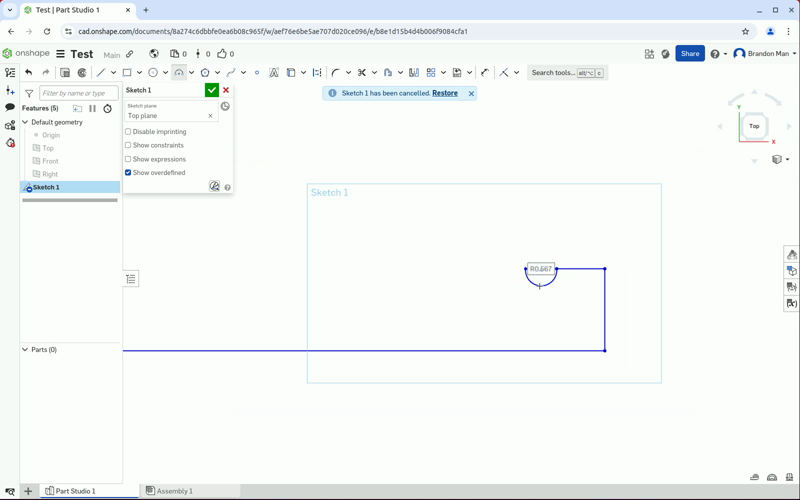
scroll(-6)
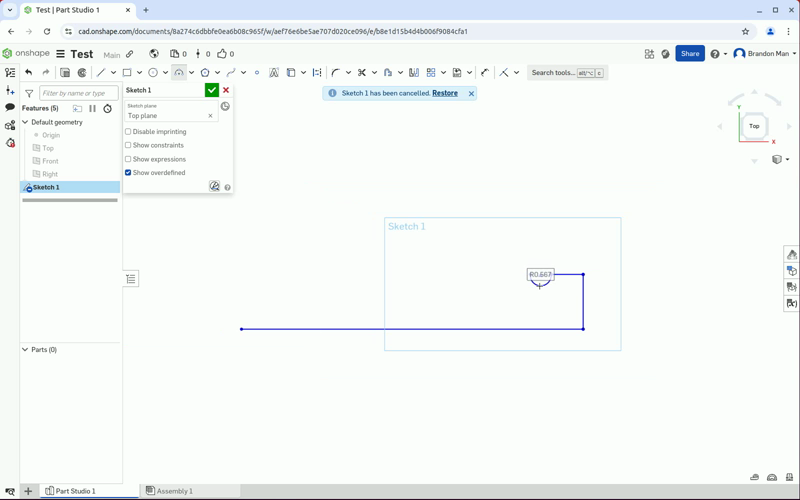
scroll(-6)
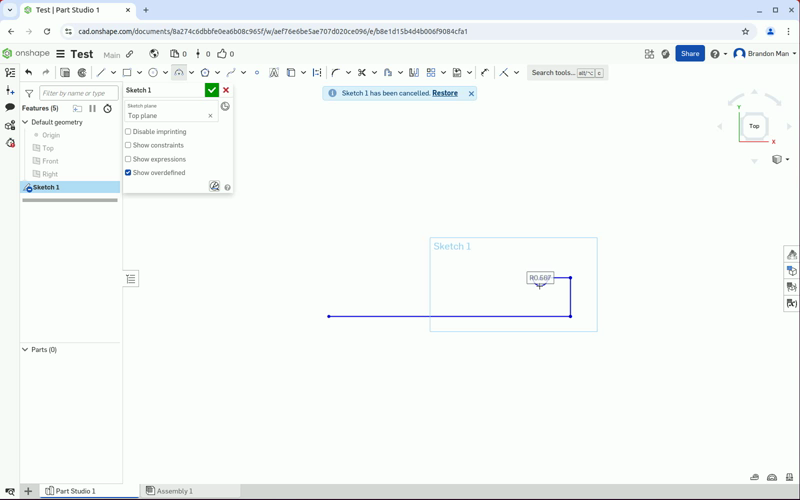
scroll(-6)
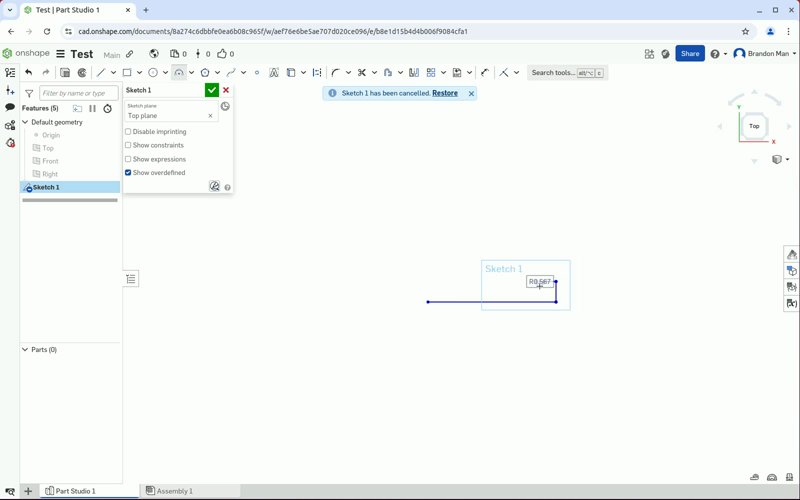
scroll(-6)
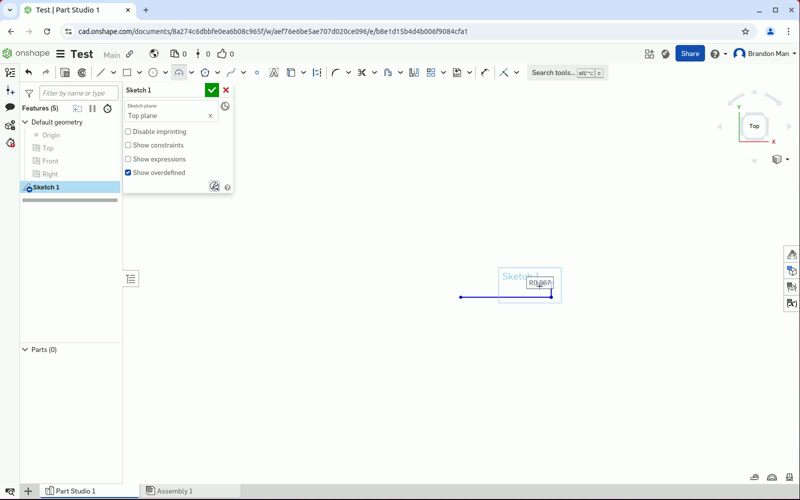
key_up(shift)
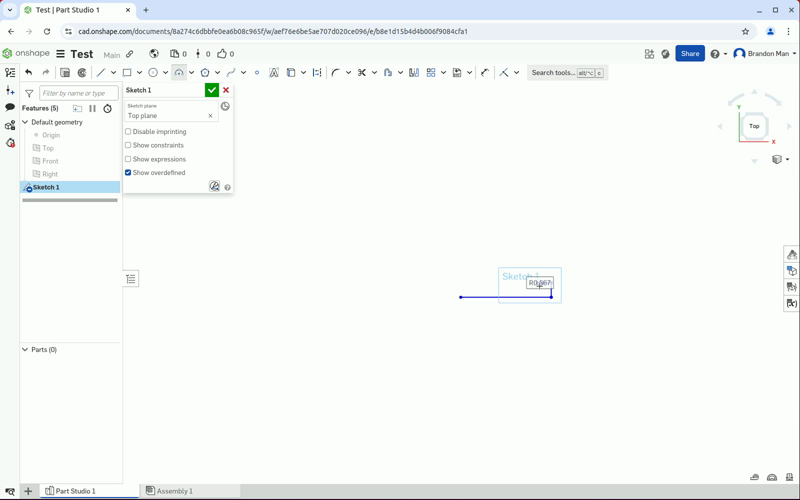
key(esc)
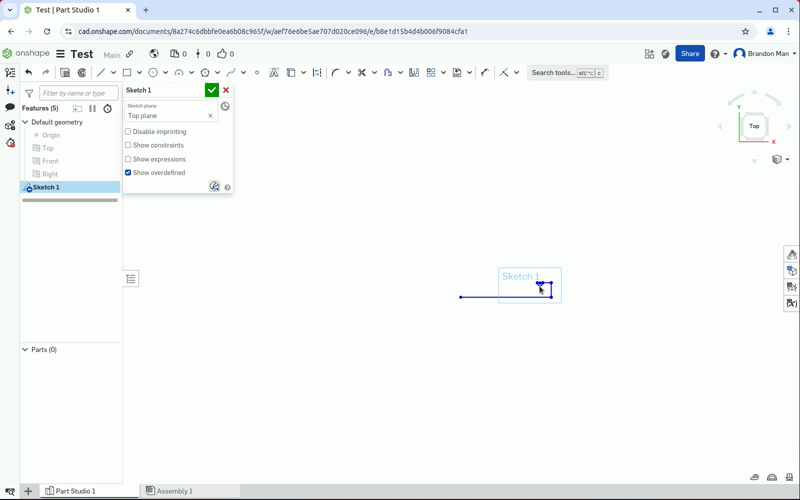
key(l)
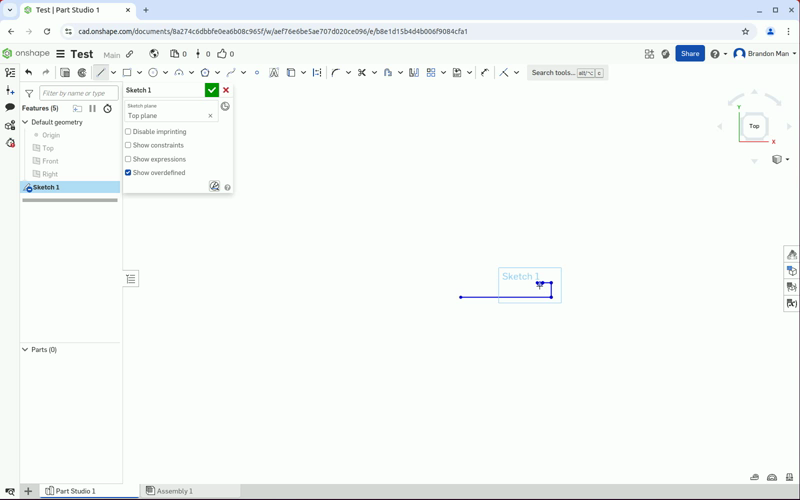
mouse_move(537, 282)
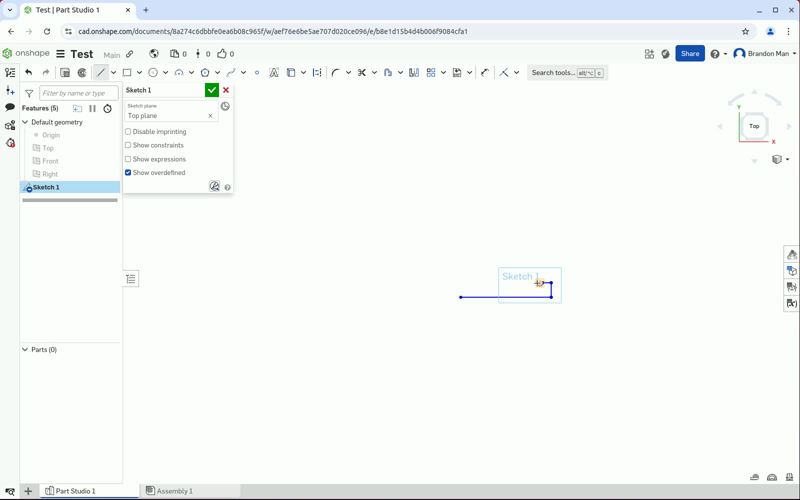
scroll(6)
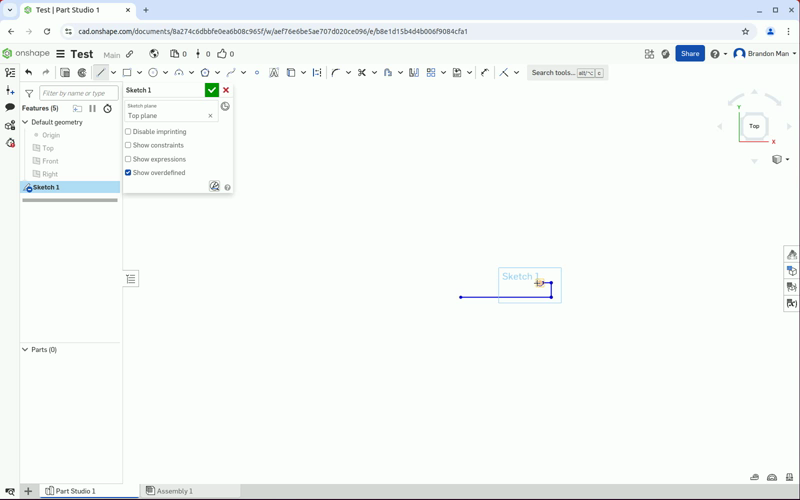
scroll(6)
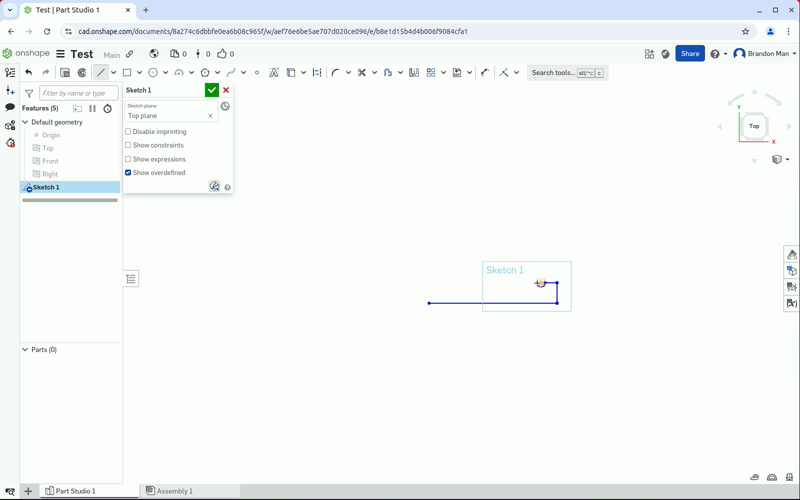
scroll(6)
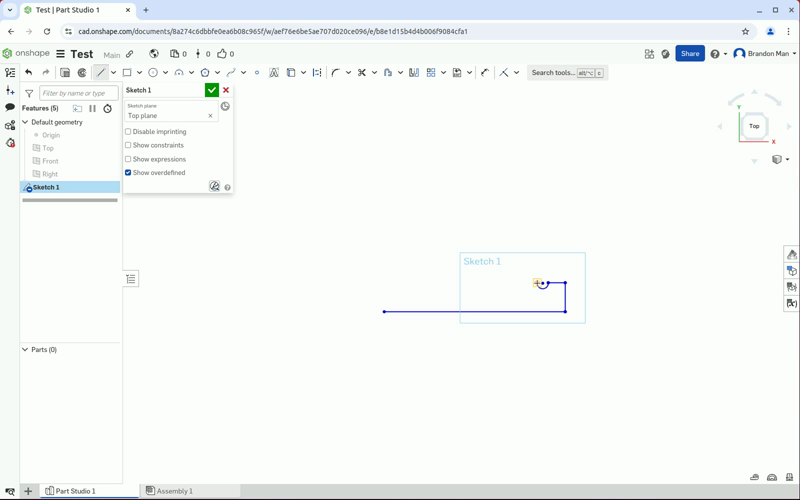
scroll(6)
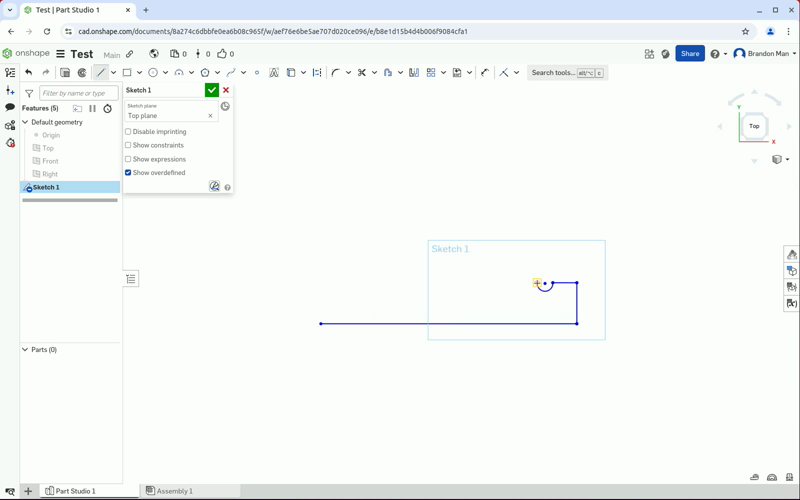
scroll(6)
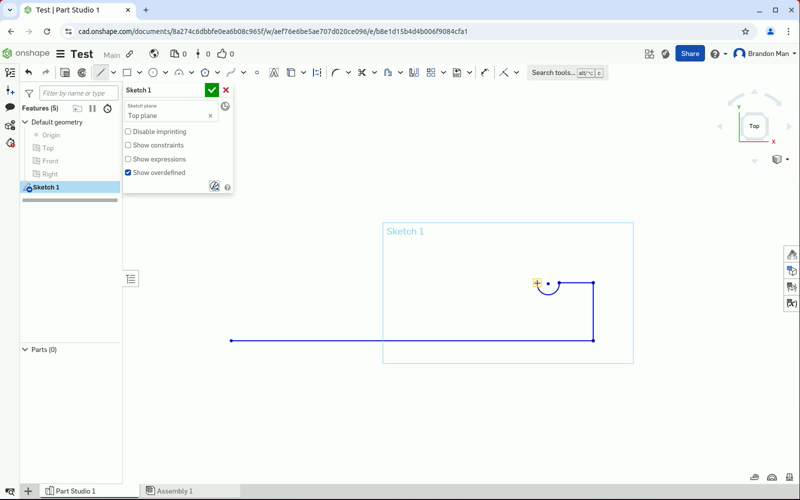
scroll(6)
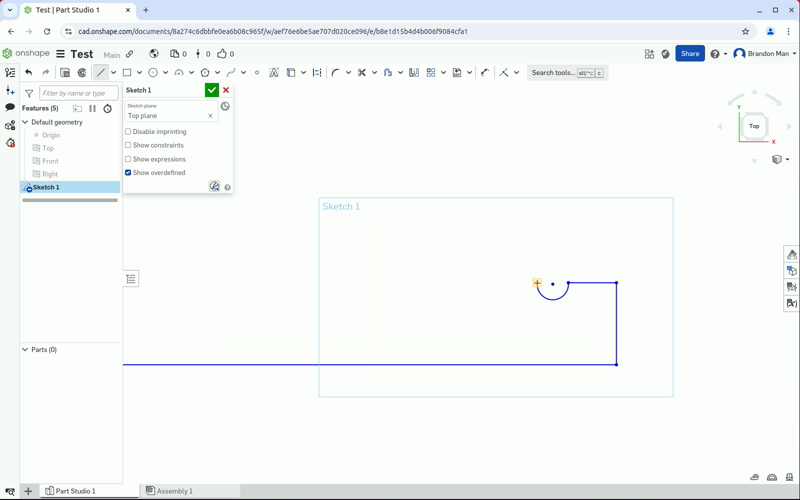
scroll(6)
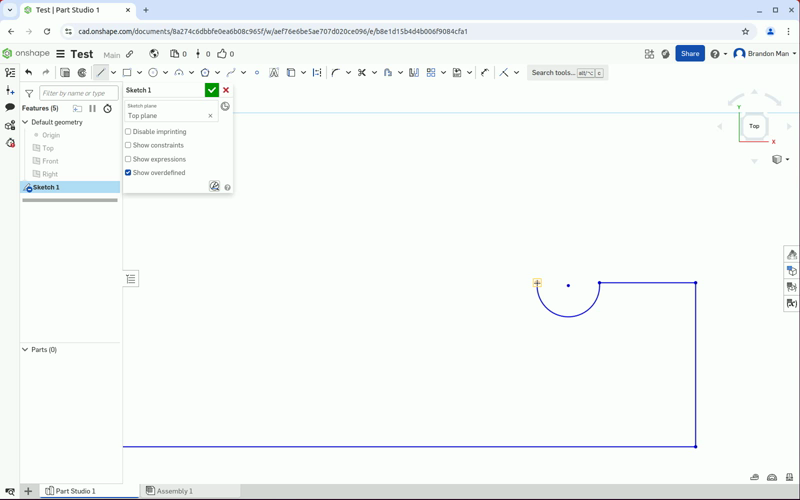
click(537, 282)
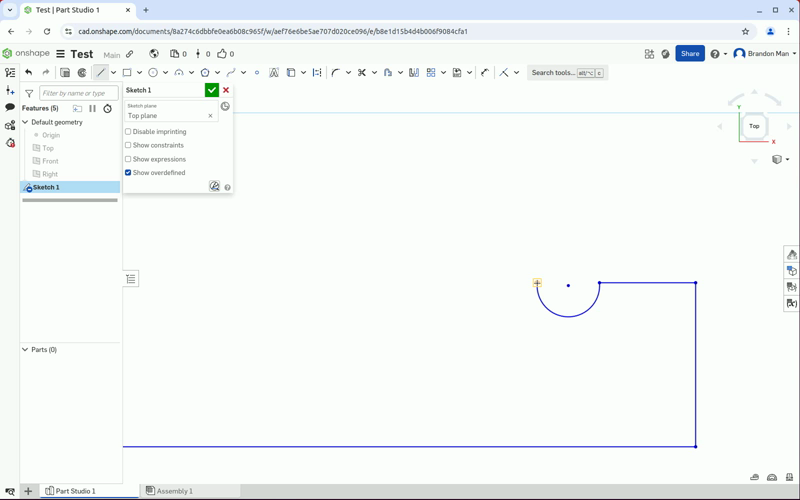
scroll(-6)
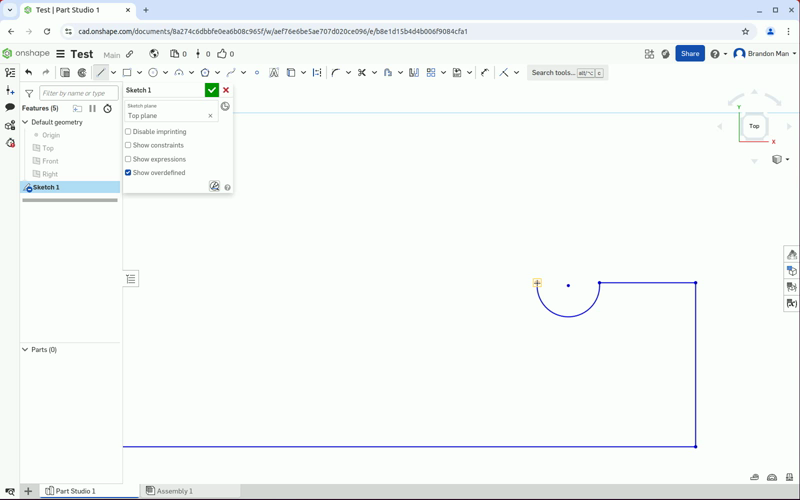
scroll(-6)
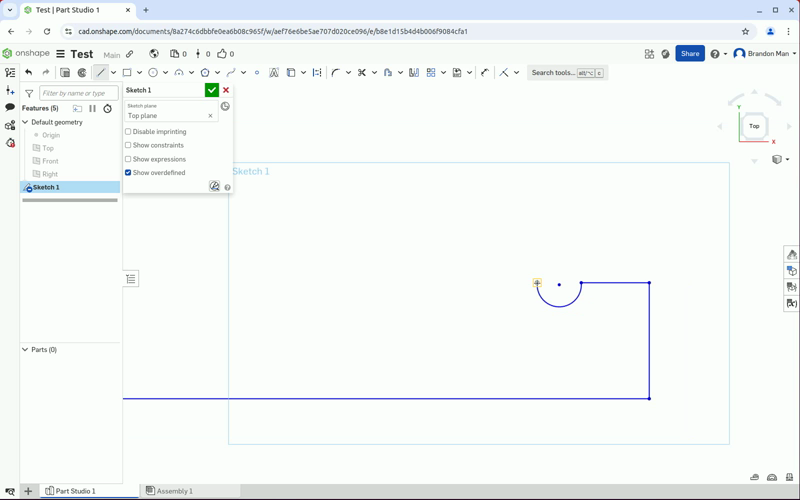
scroll(-6)
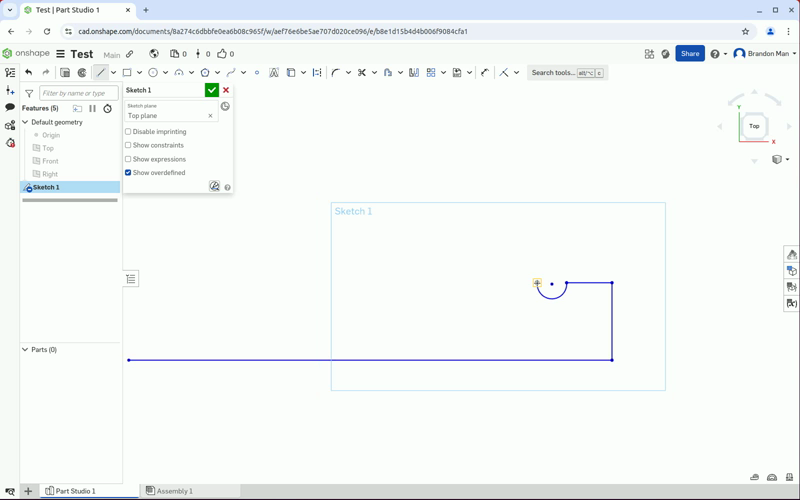
scroll(-6)
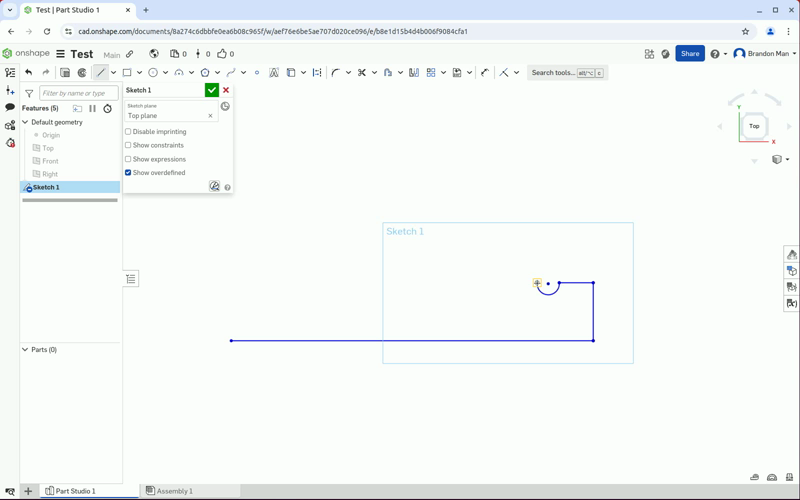
scroll(-6)
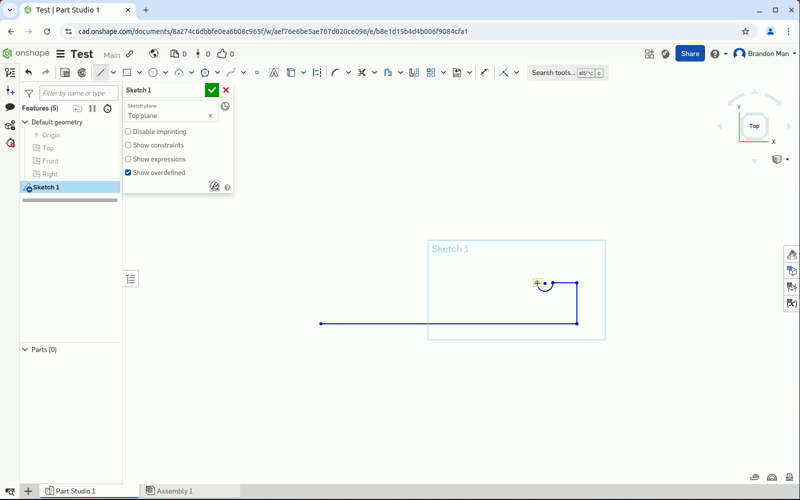
scroll(-6)
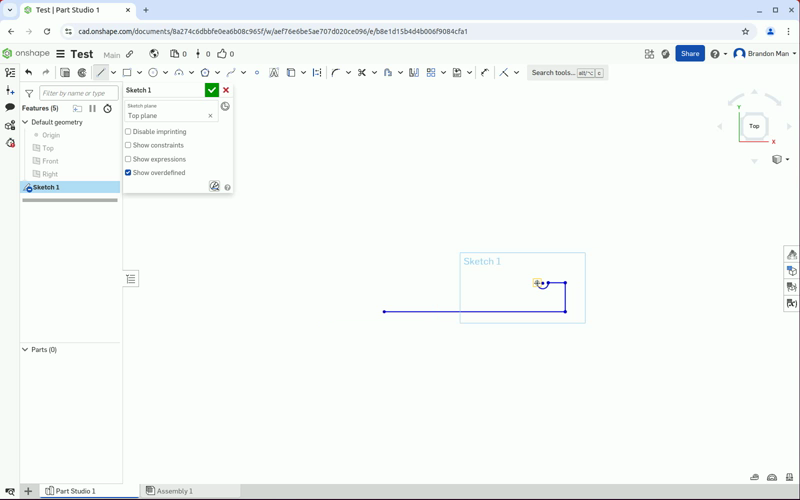
scroll(-6)
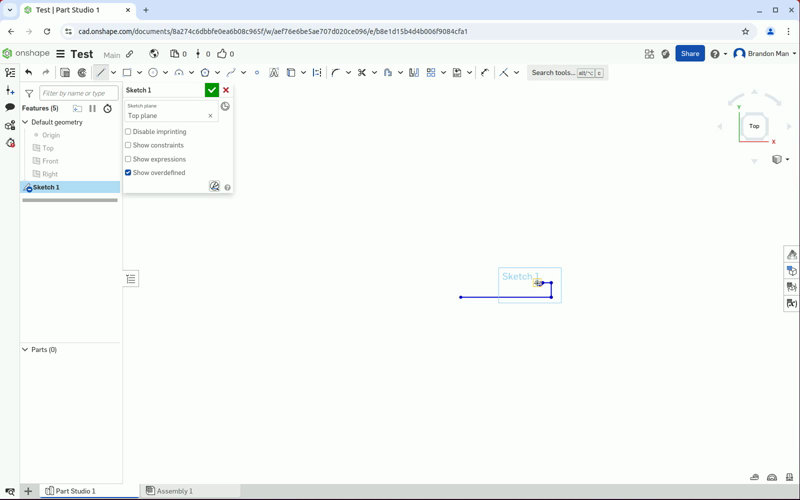
key_down(shift)
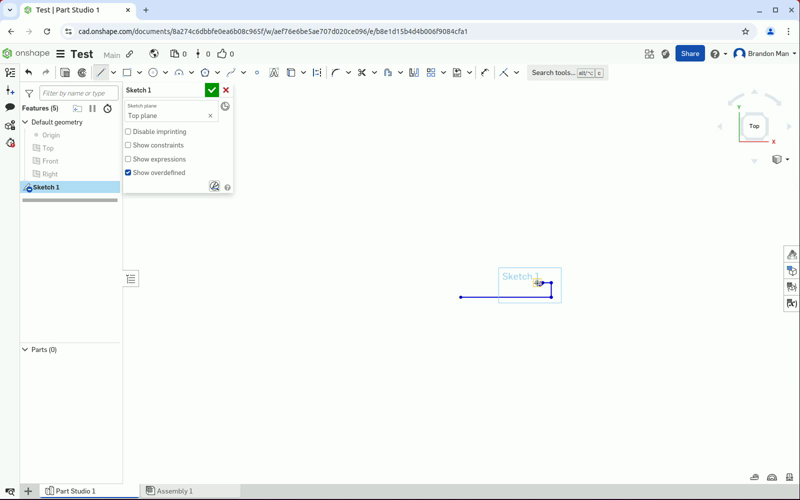
mouse_move(567, 282)
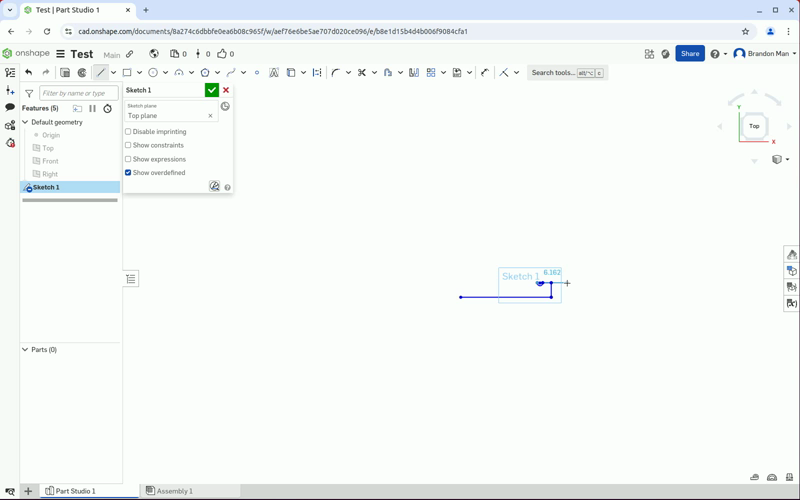
mouse_move(535, 282)
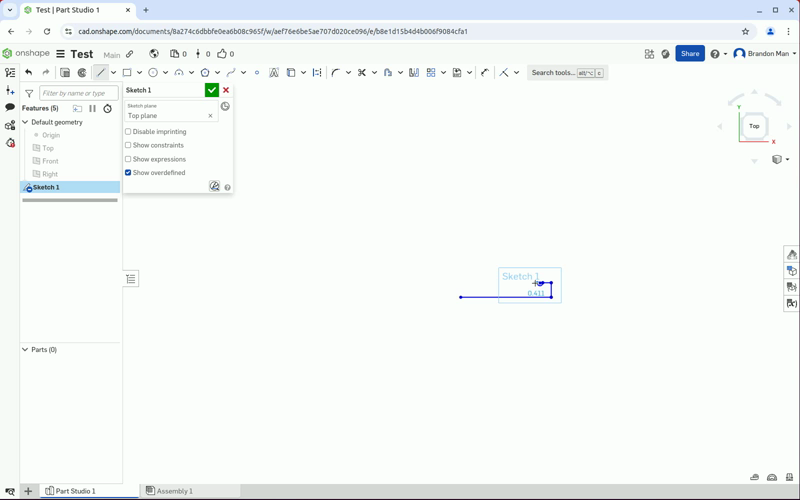
scroll(6)
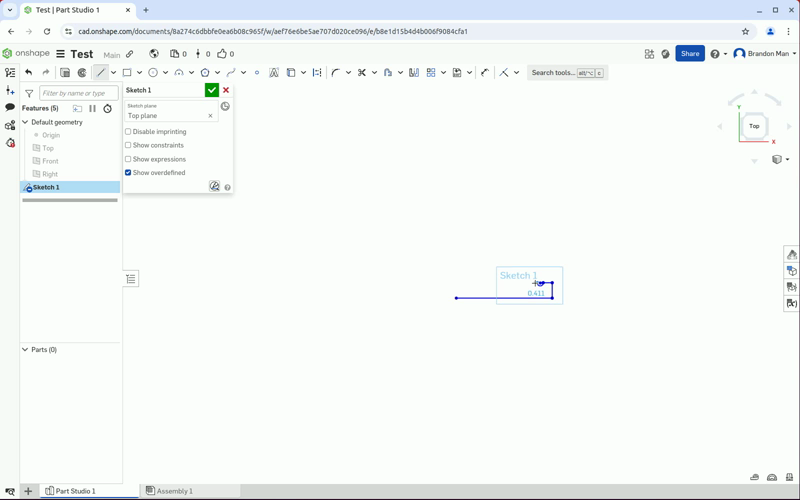
scroll(6)
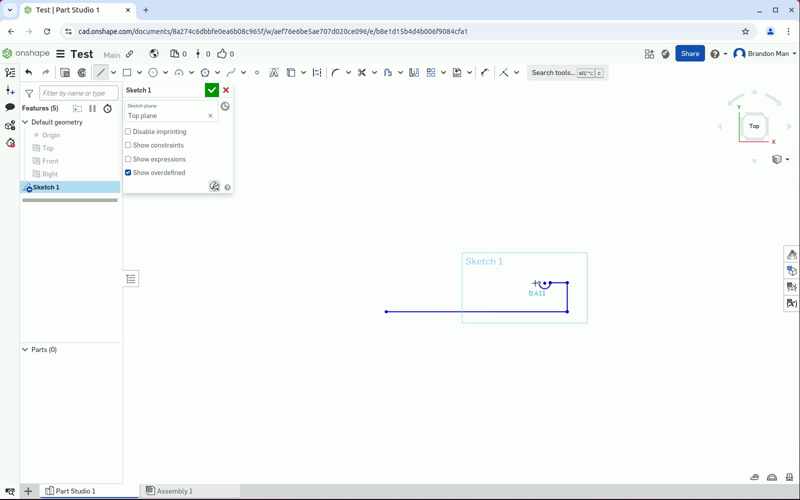
scroll(6)
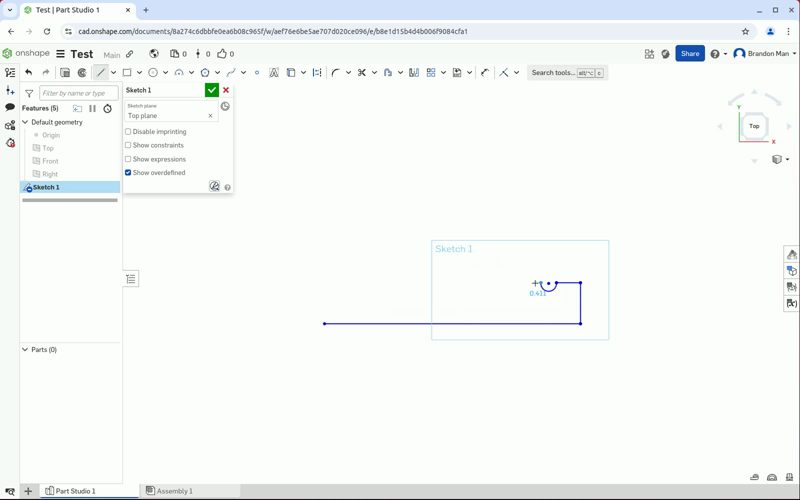
scroll(6)
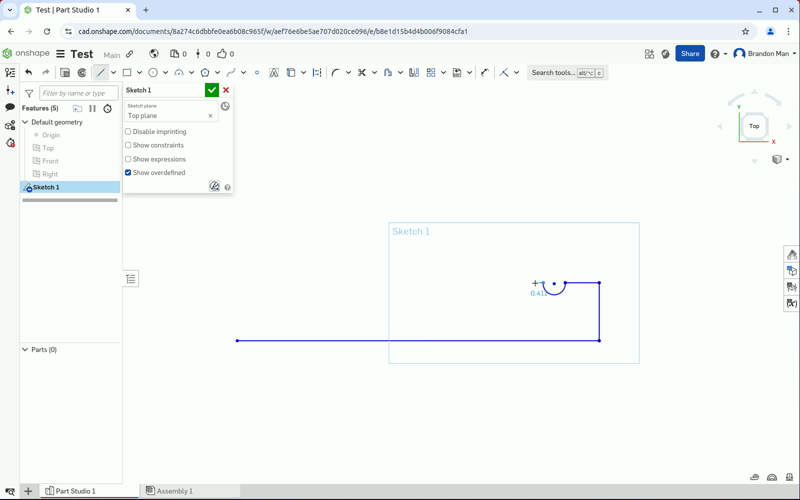
scroll(6)
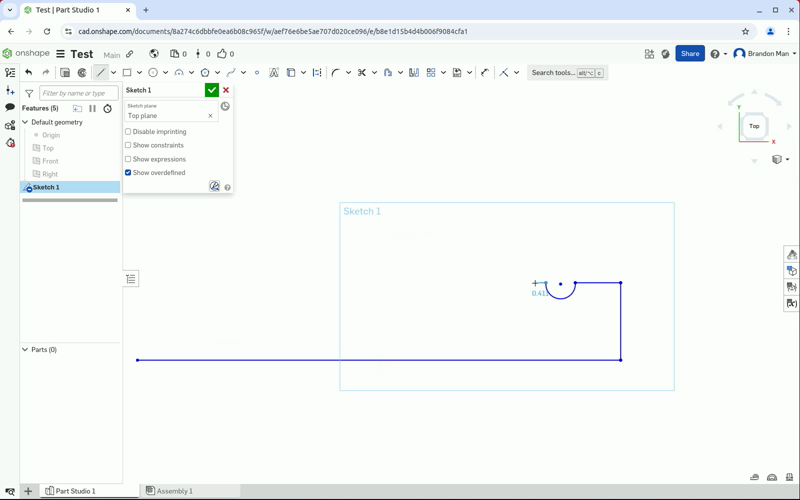
scroll(6)
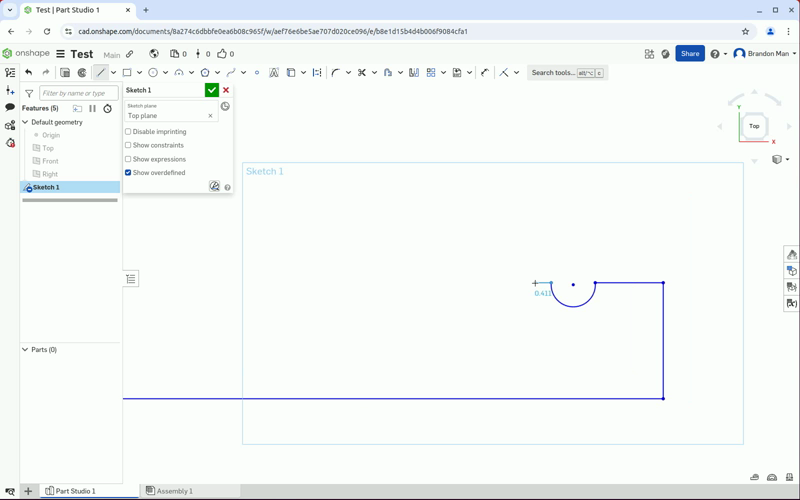
scroll(6)
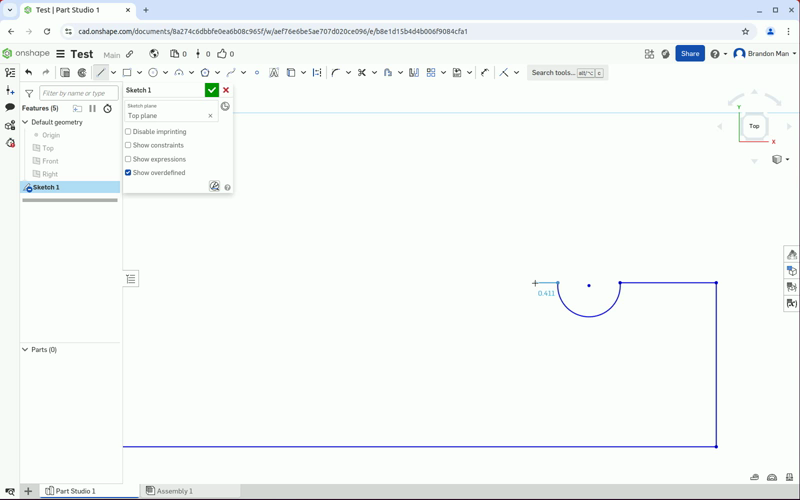
click(535, 282)
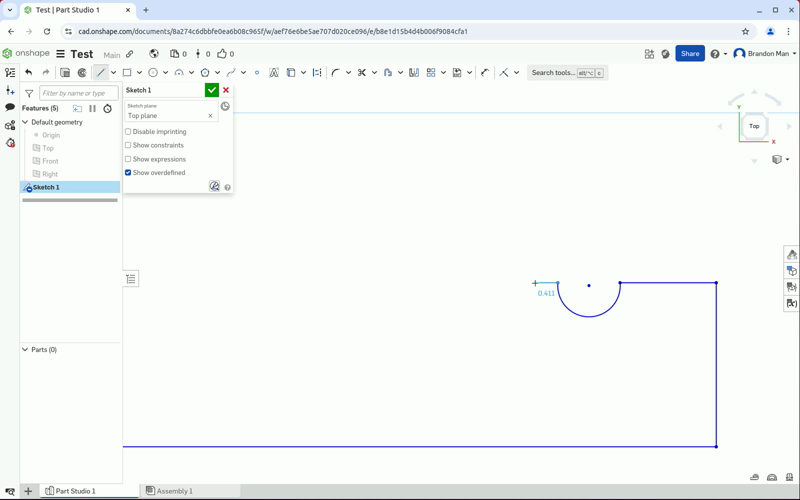
scroll(-6)
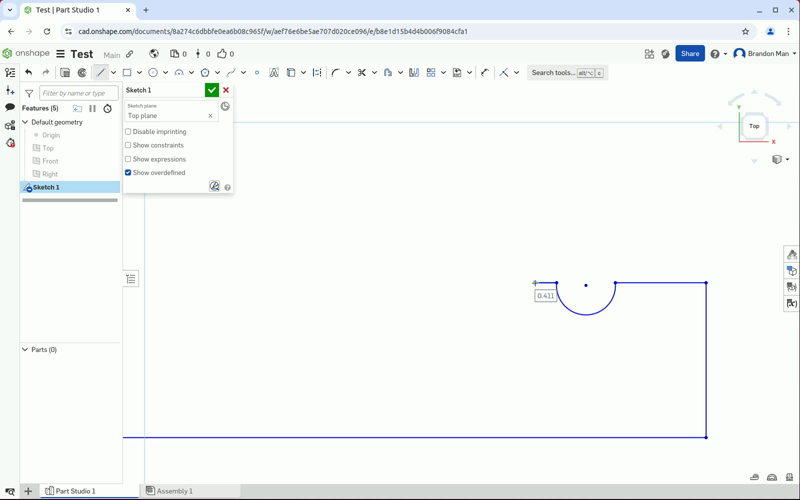
scroll(-6)
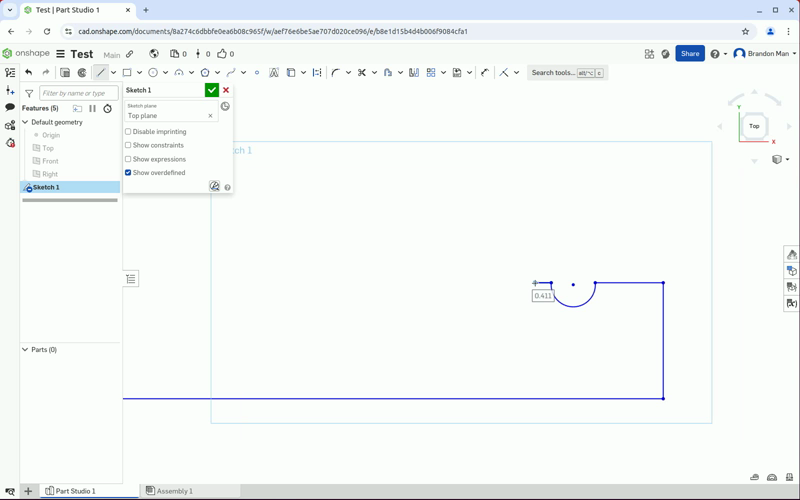
scroll(-6)
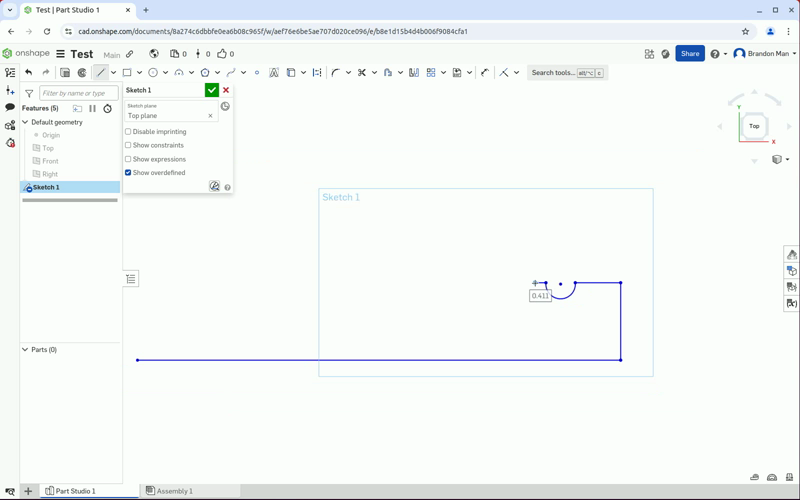
scroll(-6)
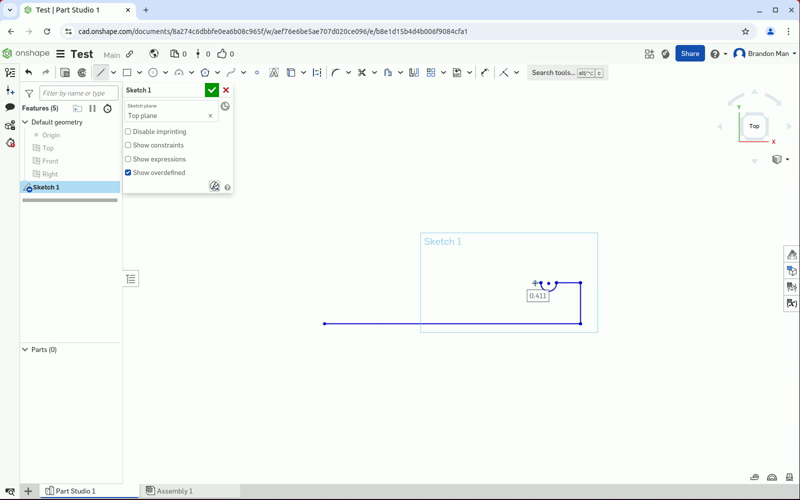
scroll(-6)
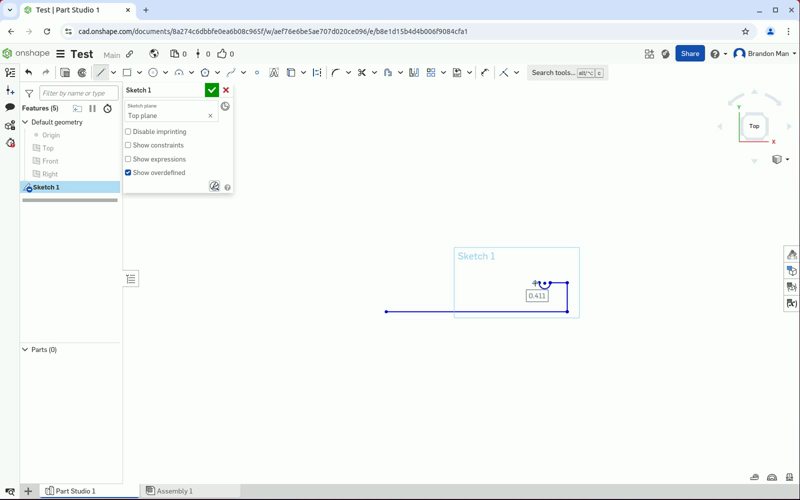
scroll(-6)
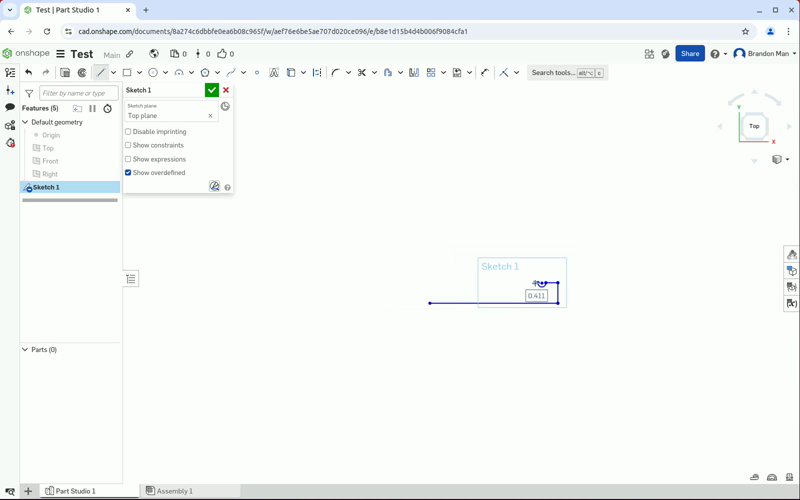
scroll(-6)
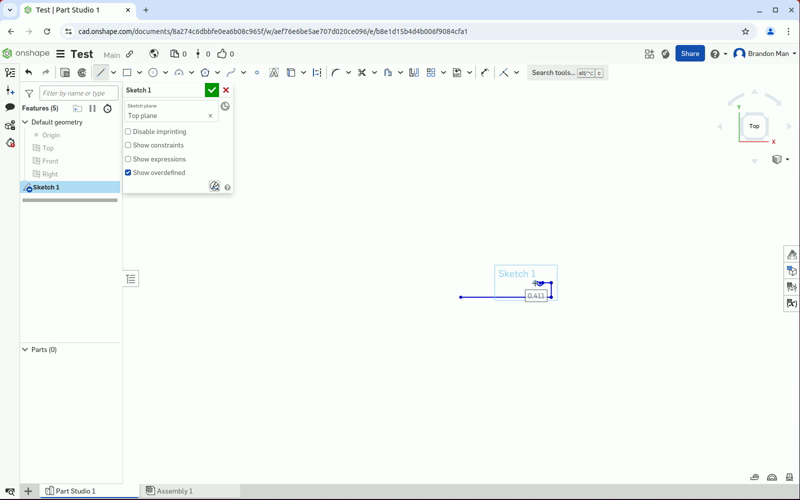
key_up(shift)
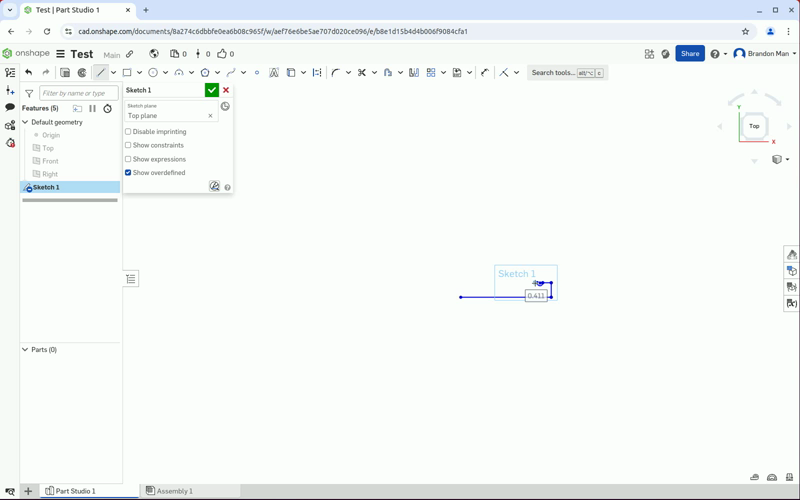
key(esc)
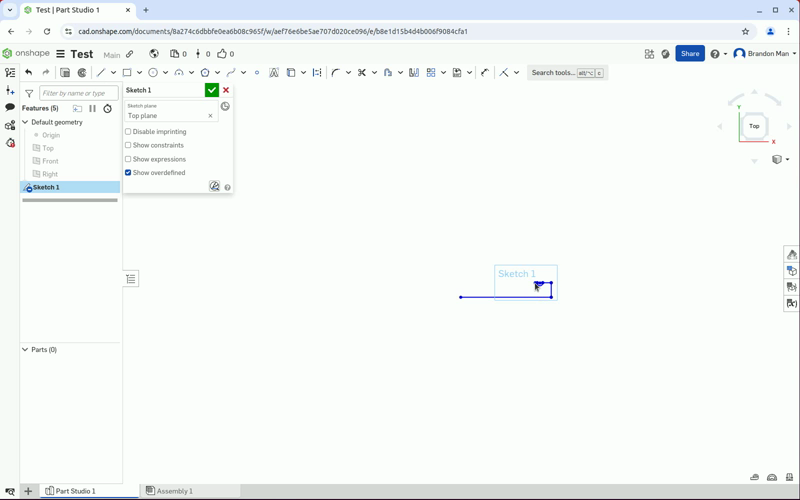
key(a)
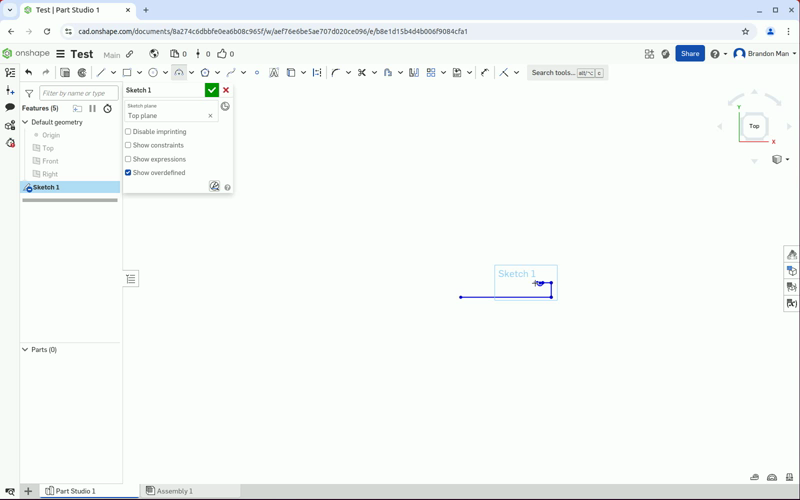
mouse_move(535, 282)
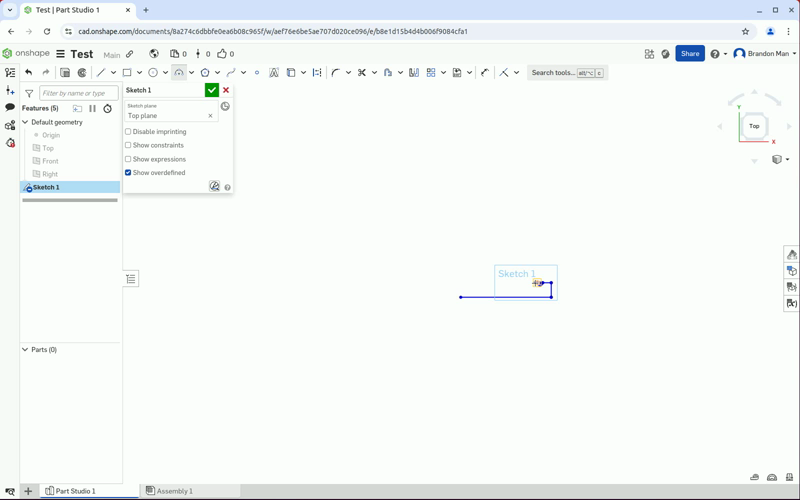
scroll(6)
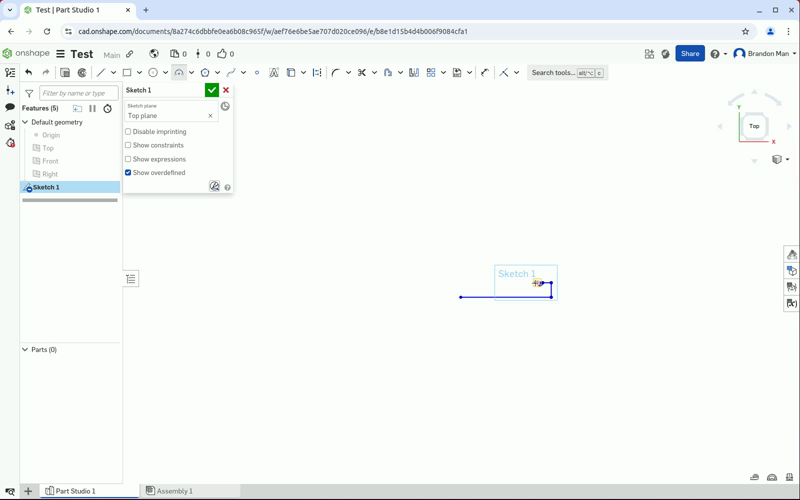
scroll(6)
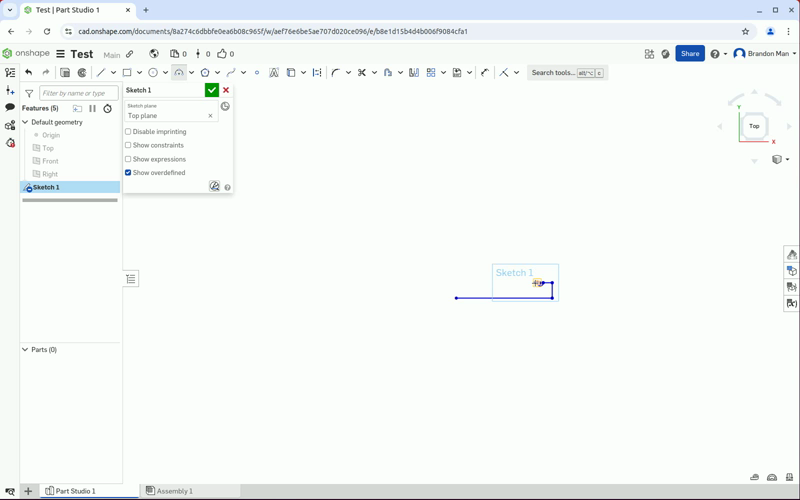
scroll(6)
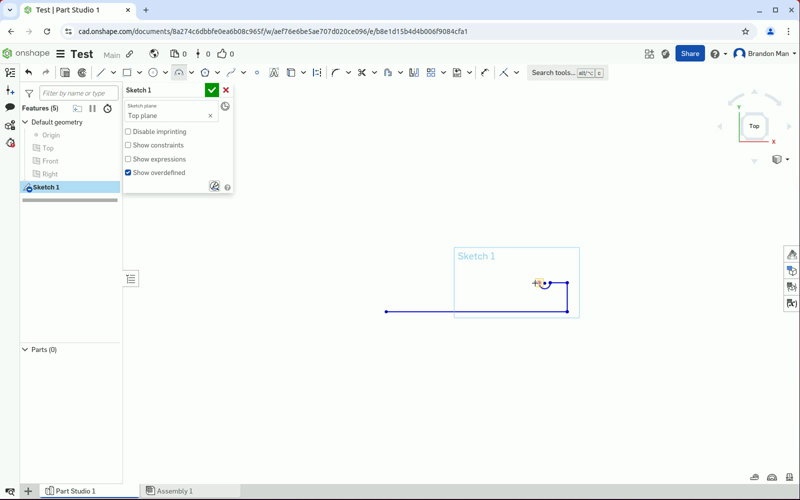
scroll(6)
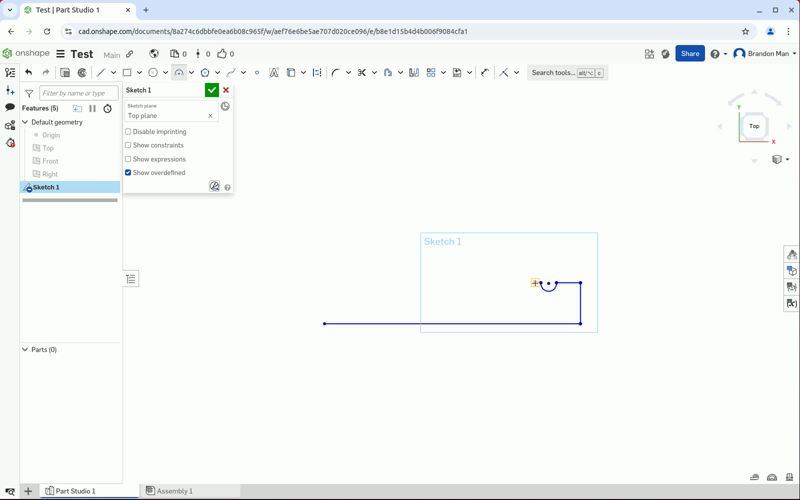
scroll(6)
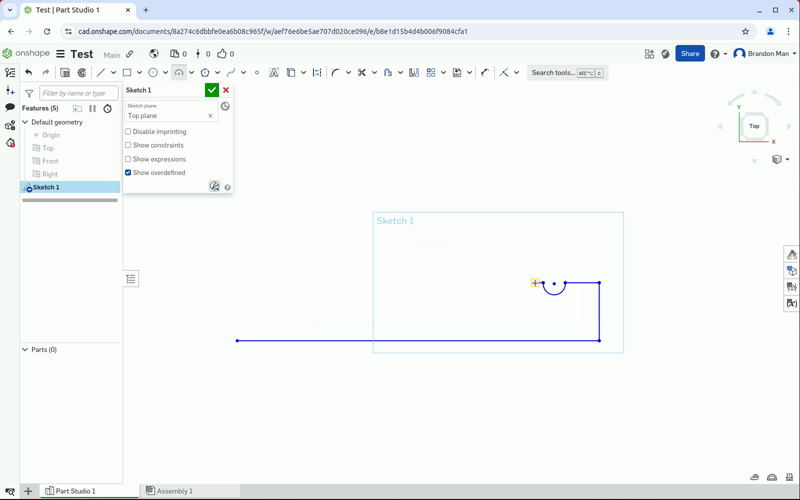
scroll(6)
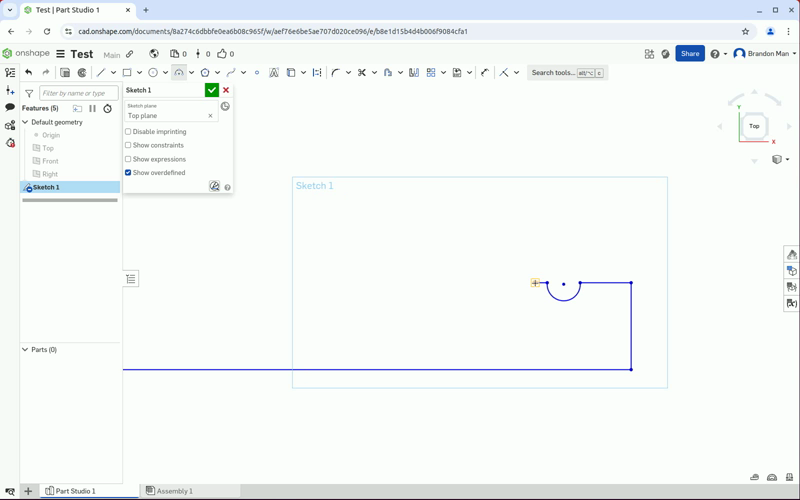
scroll(6)
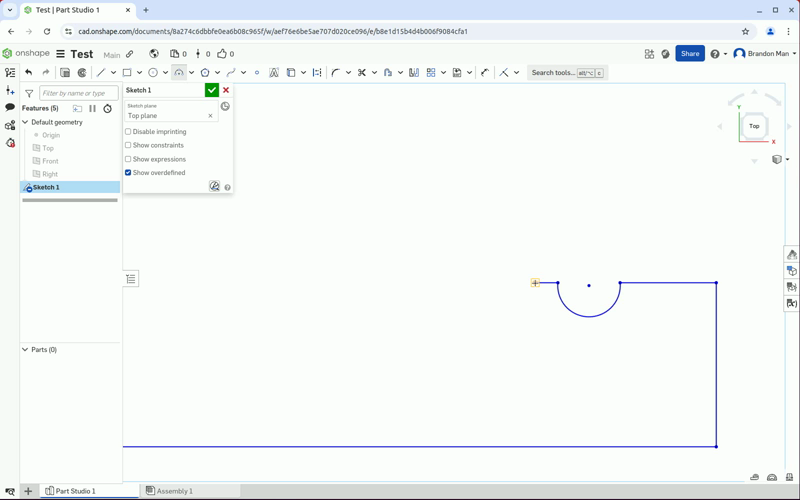
click(535, 282)
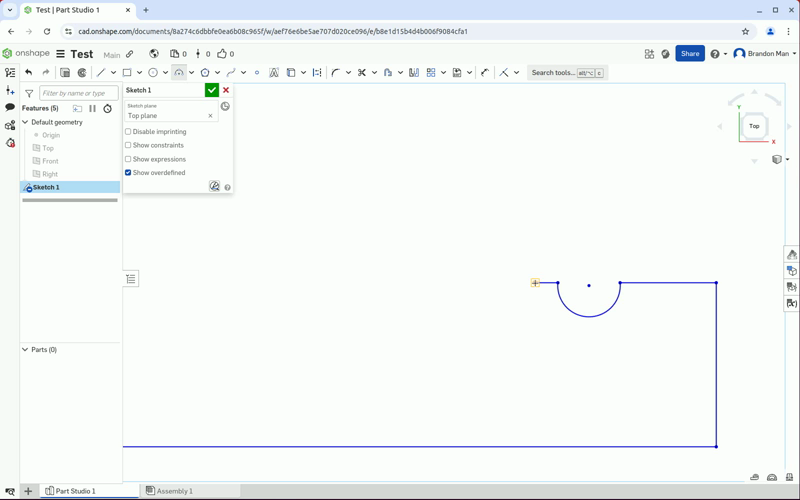
scroll(-6)
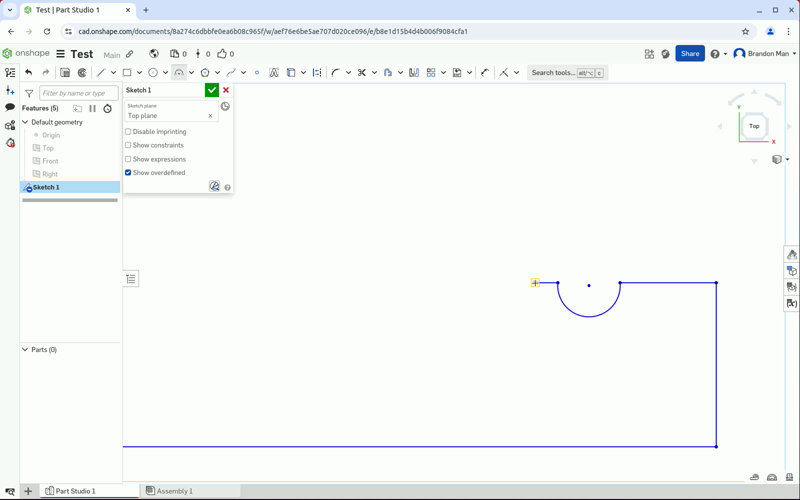
scroll(-6)
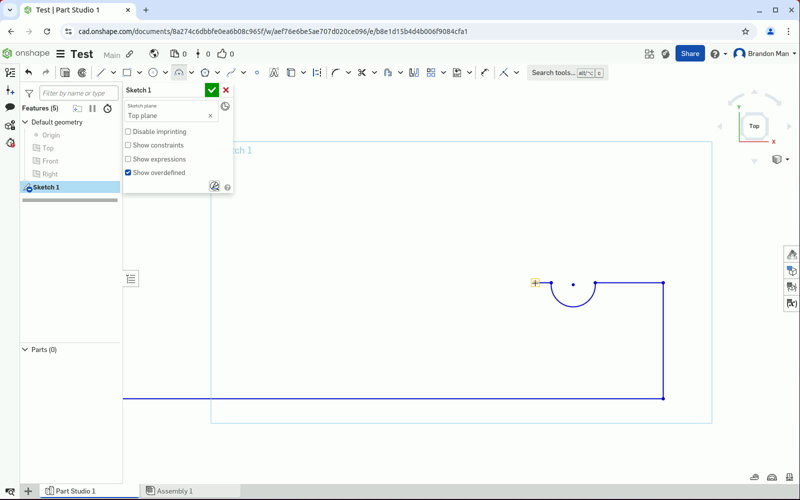
scroll(-6)
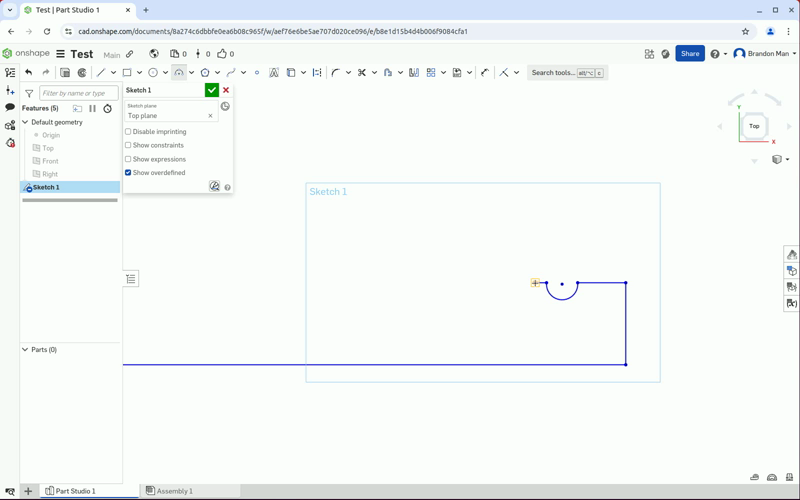
scroll(-6)
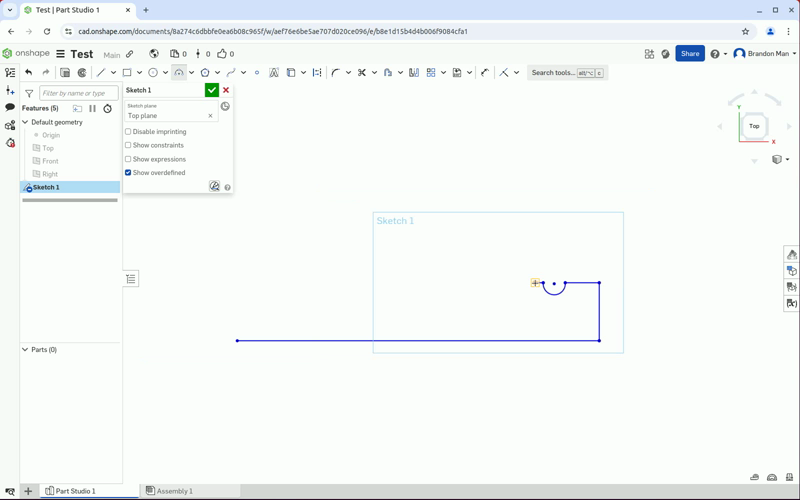
scroll(-6)
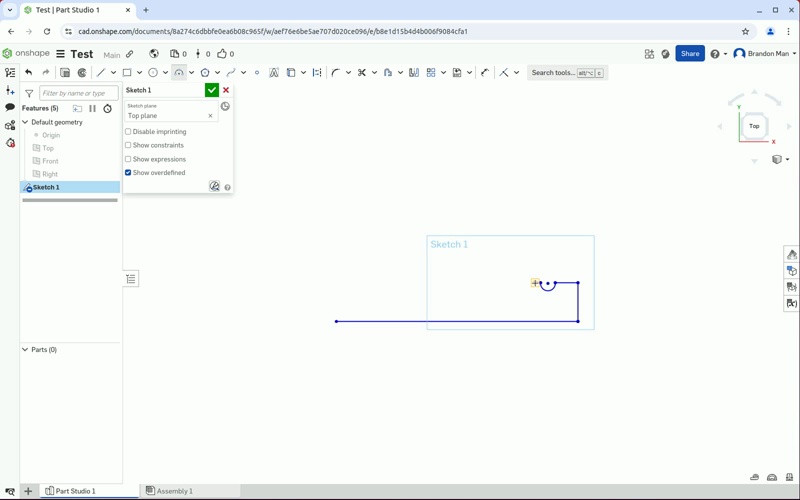
scroll(-6)
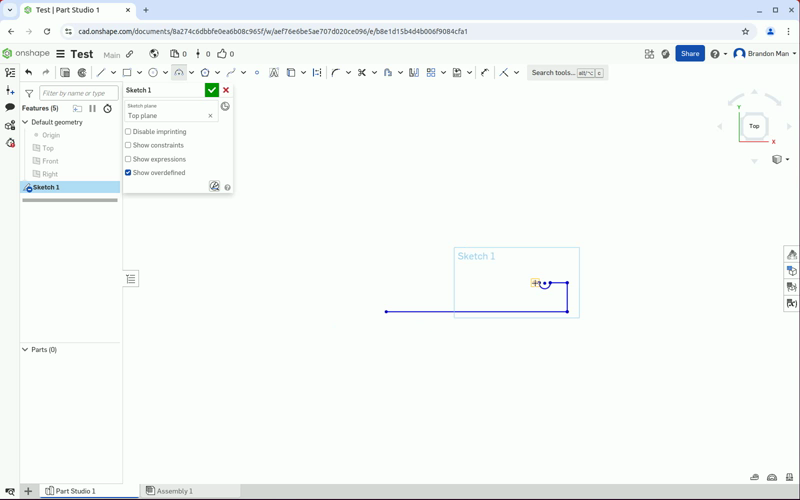
scroll(-6)
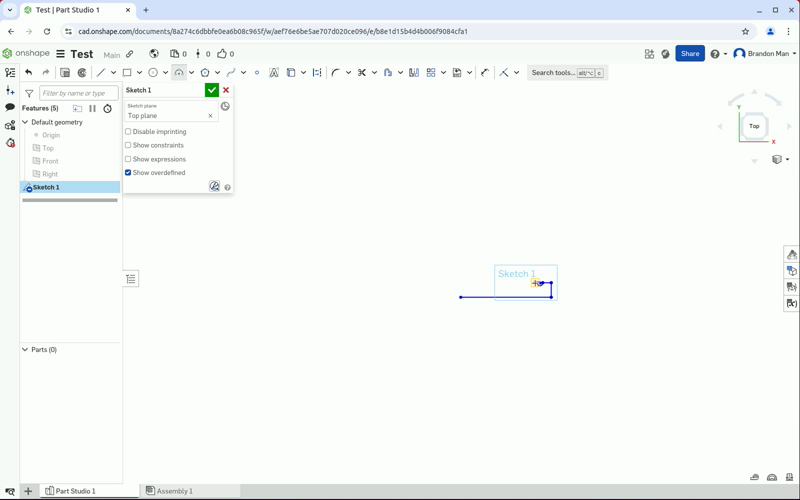
key_down(shift)
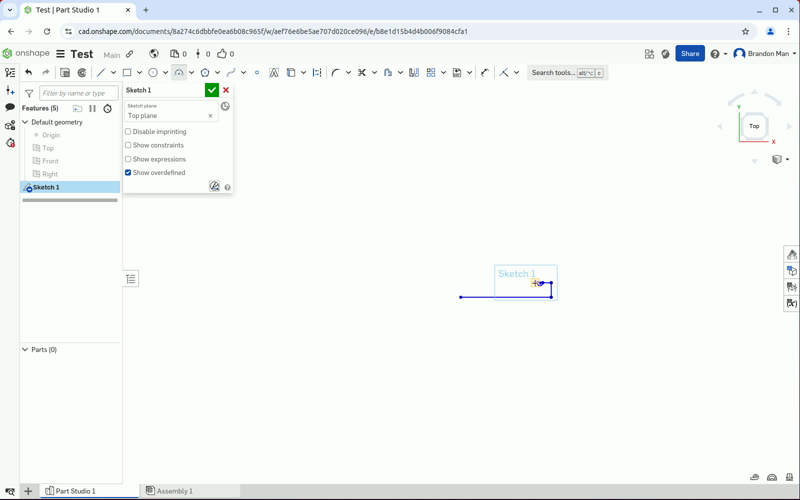
mouse_move(531, 282)
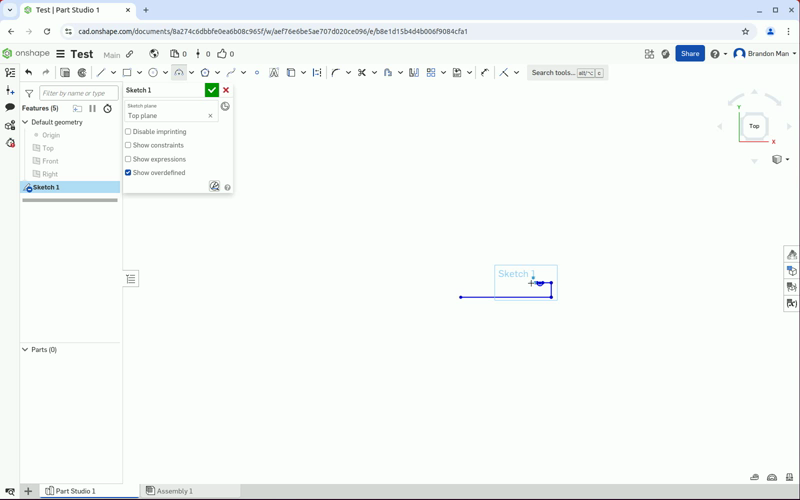
scroll(6)
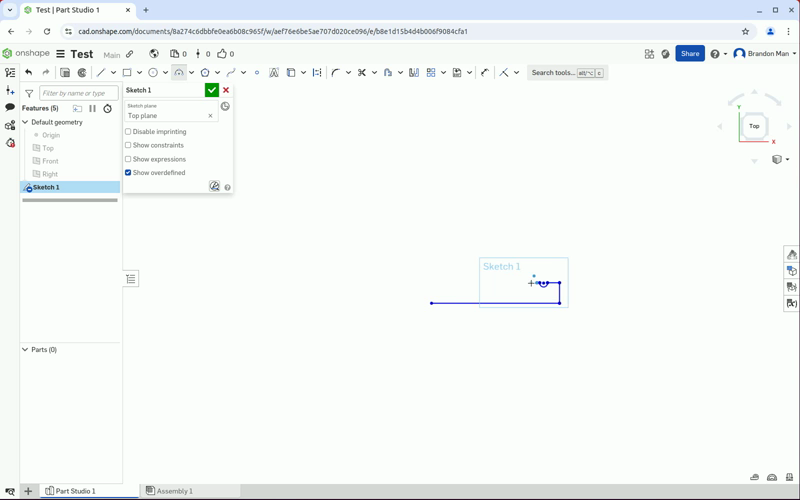
scroll(6)
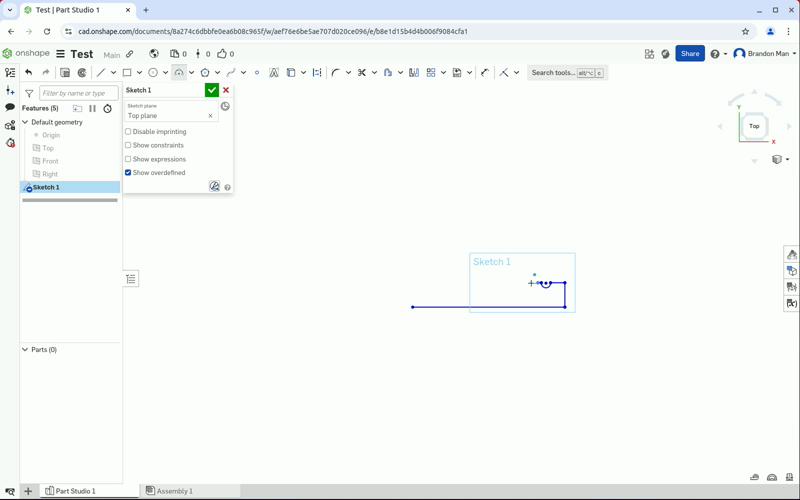
scroll(6)
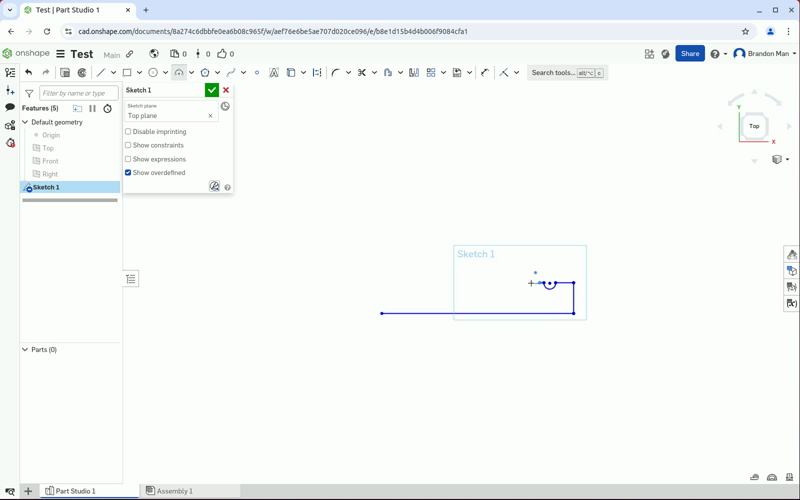
scroll(6)
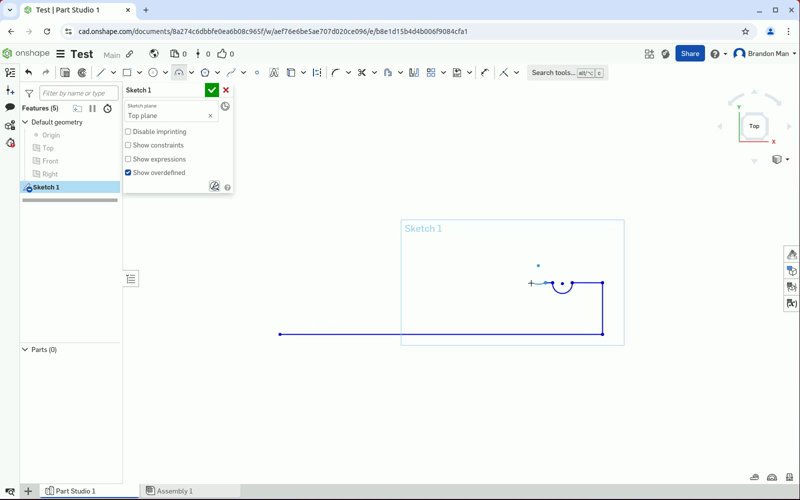
scroll(6)
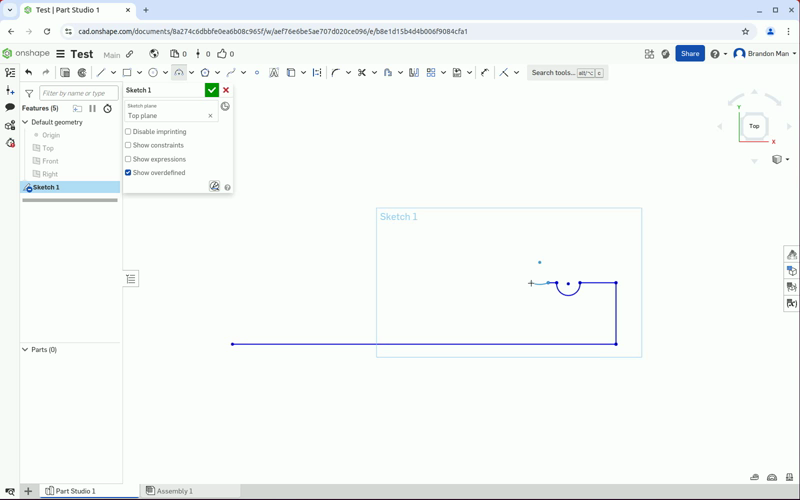
scroll(6)
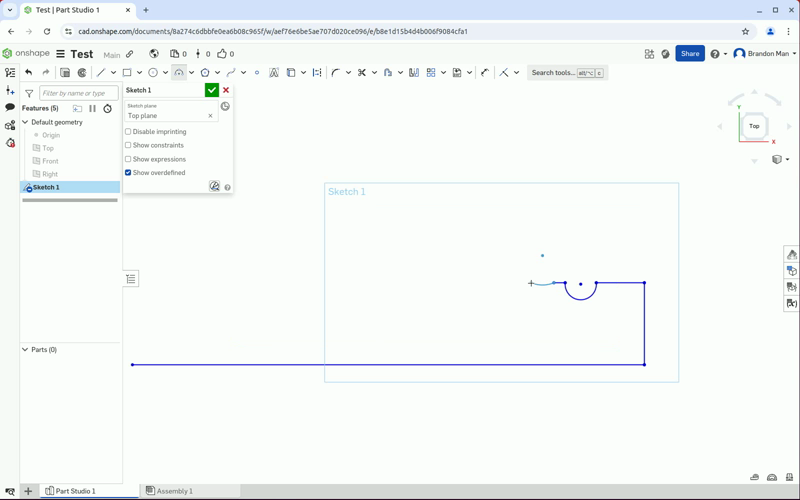
scroll(6)
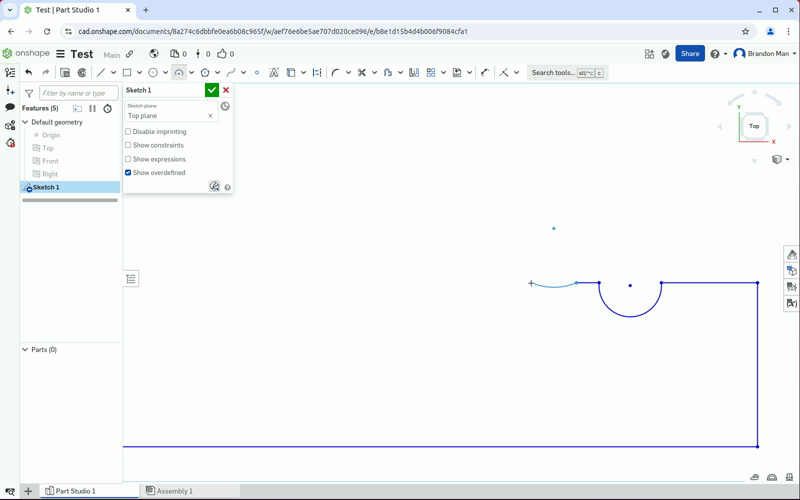
click(531, 282)
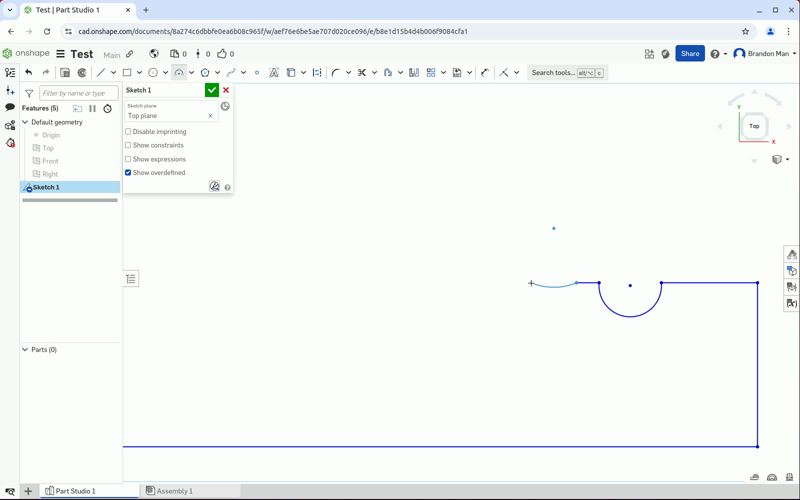
scroll(-6)
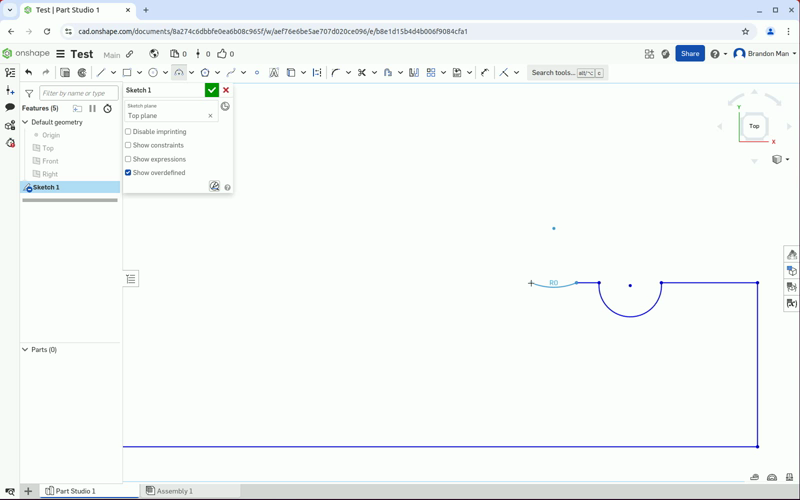
scroll(-6)
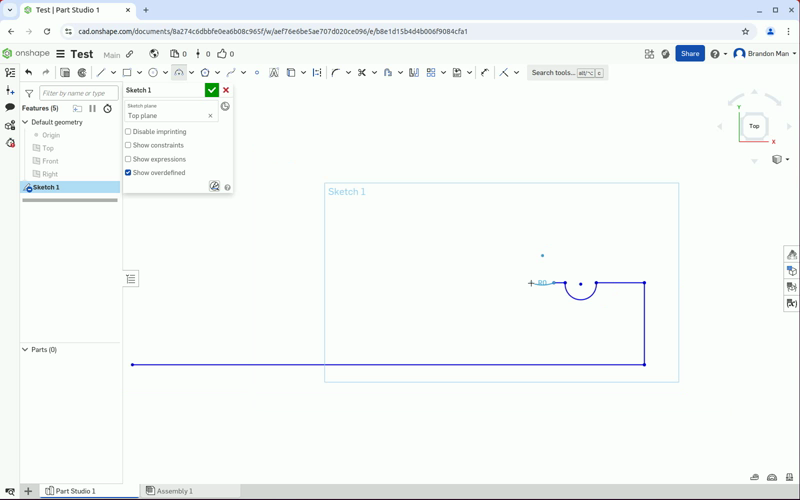
scroll(-6)
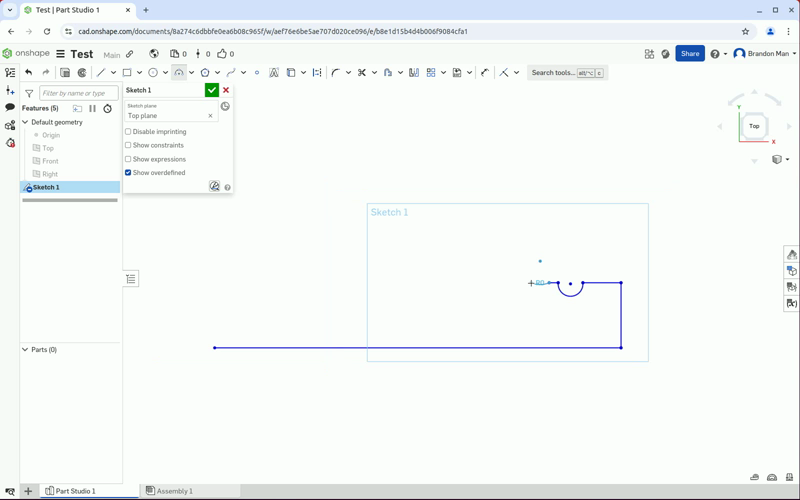
scroll(-6)
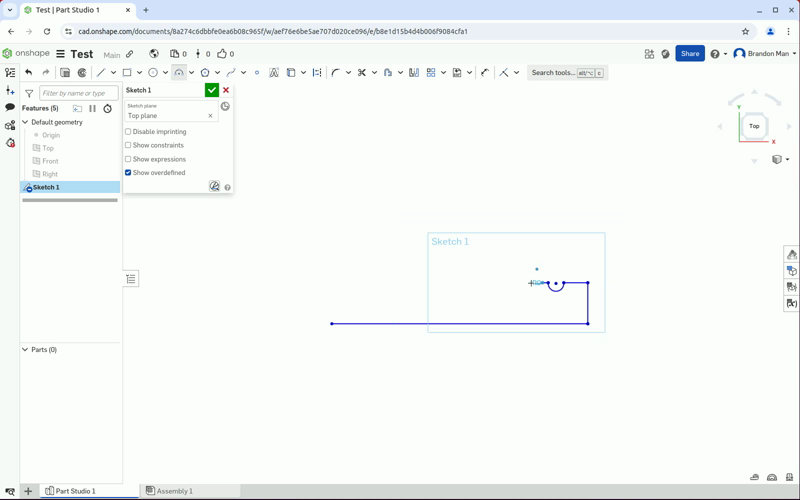
scroll(-6)
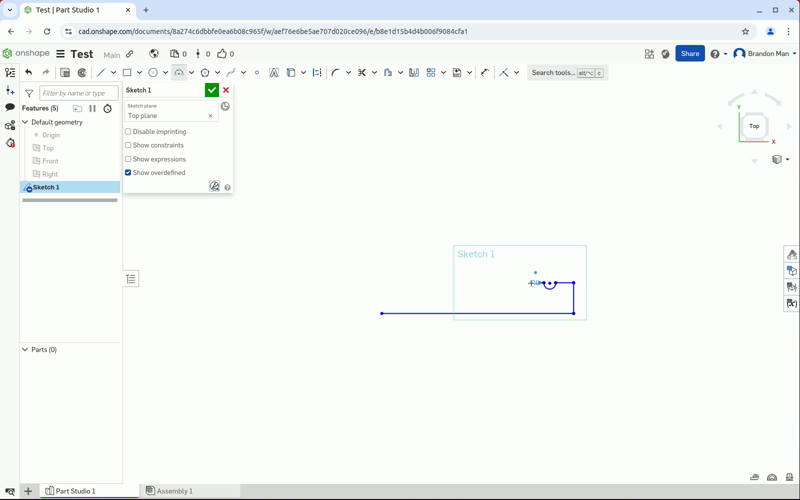
scroll(-6)
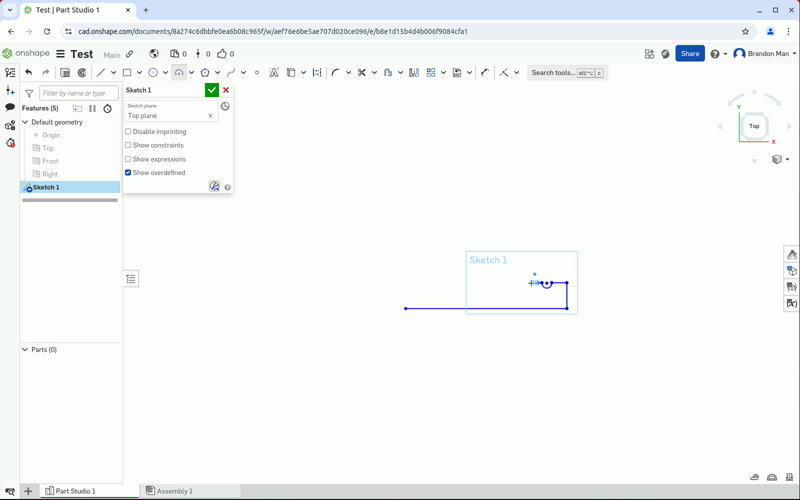
scroll(-6)
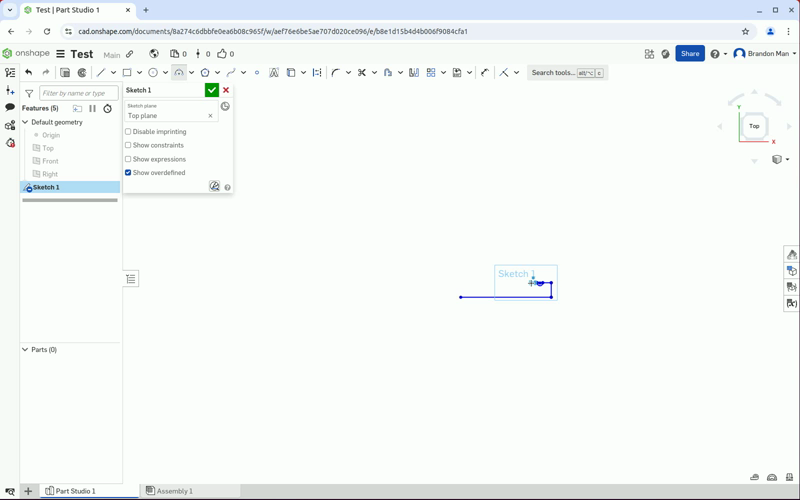
mouse_move(533, 284)
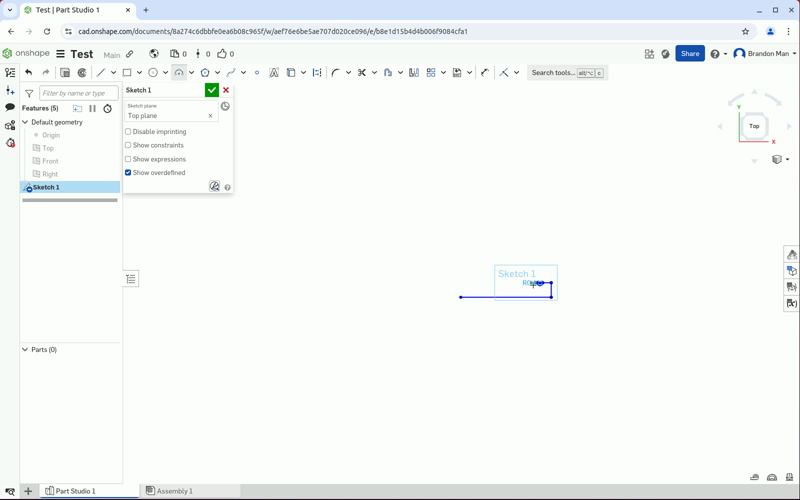
scroll(6)
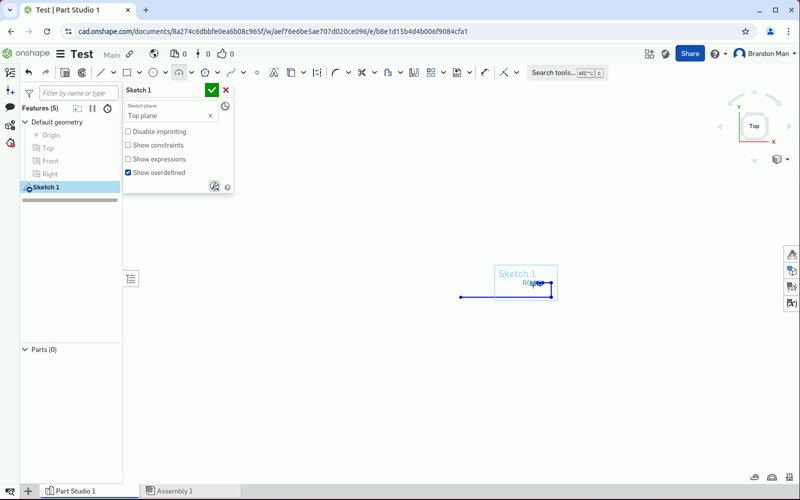
scroll(6)
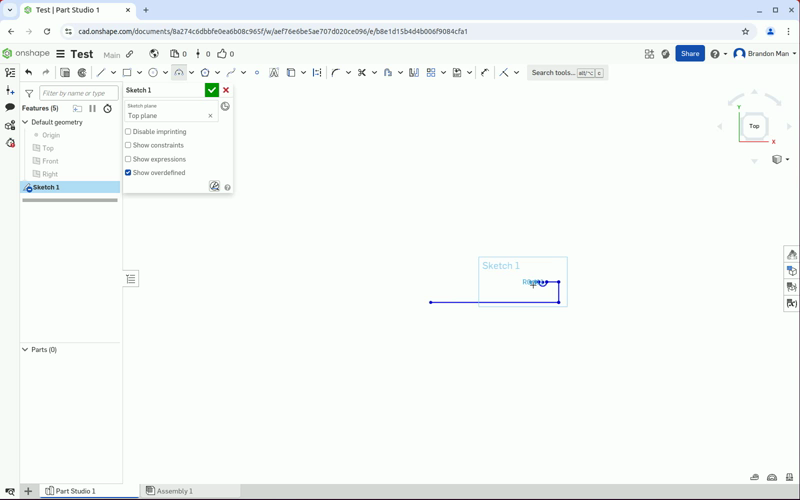
scroll(6)
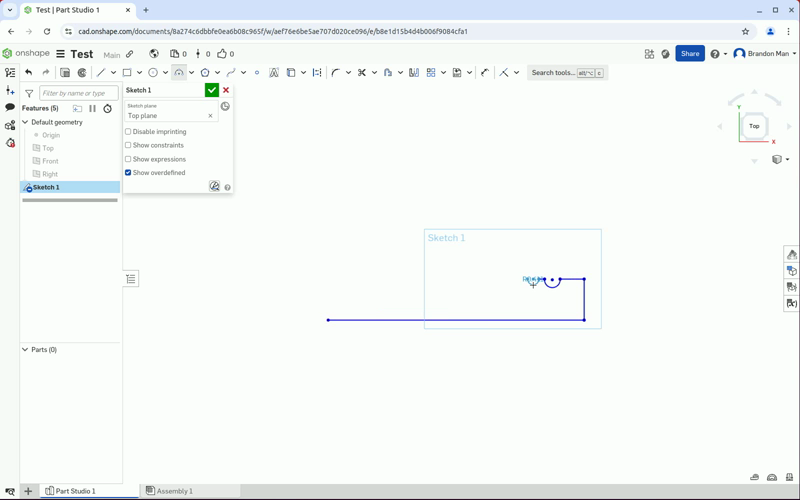
scroll(6)
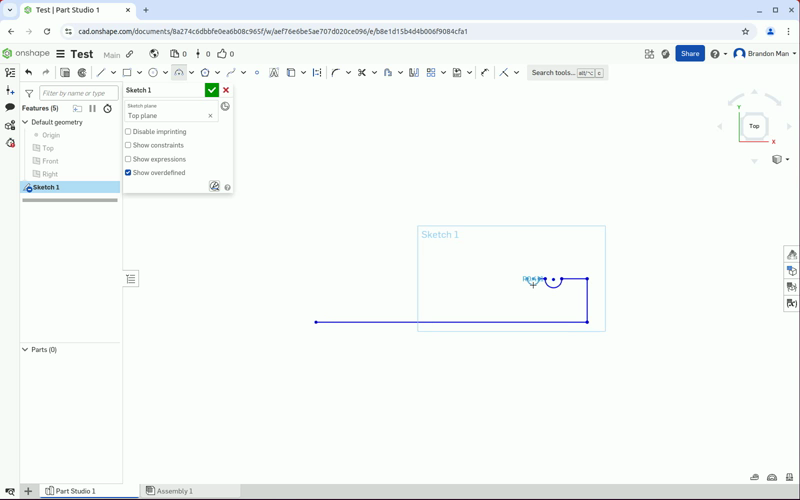
scroll(6)
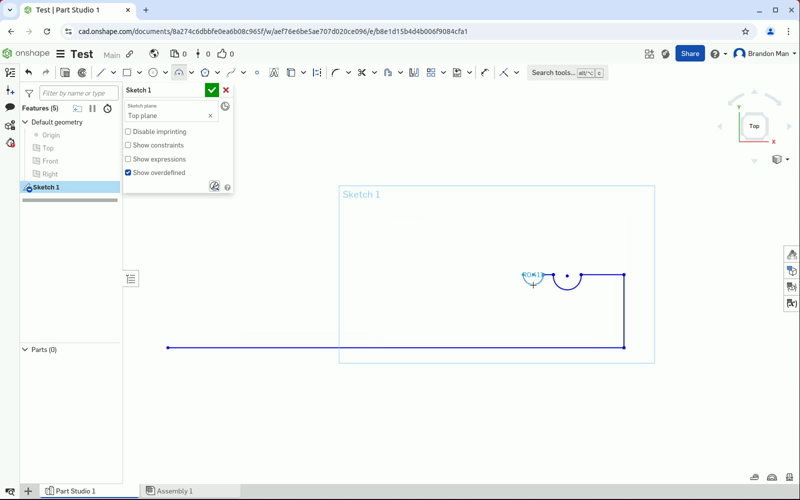
scroll(6)
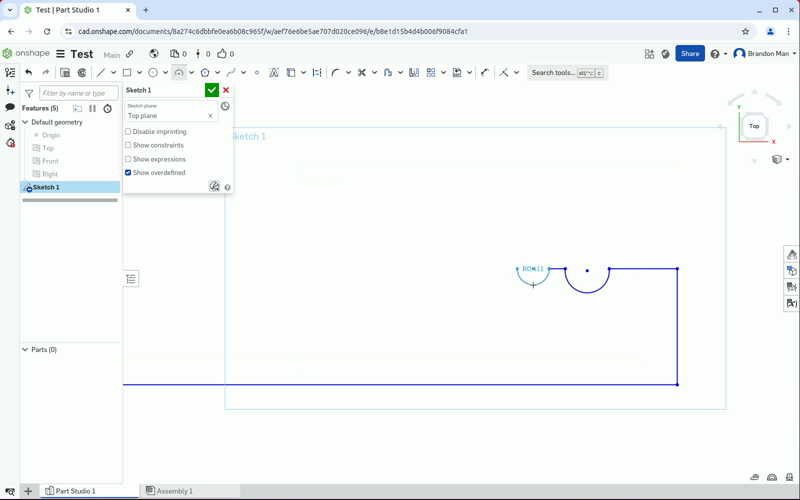
scroll(6)
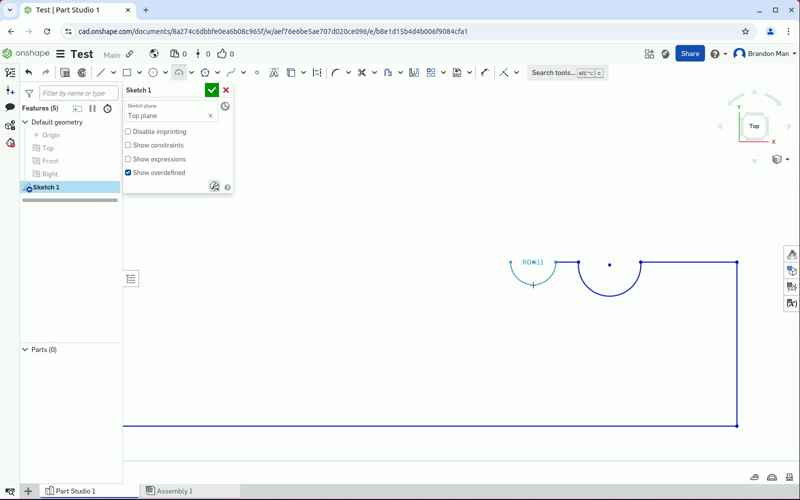
click(533, 284)
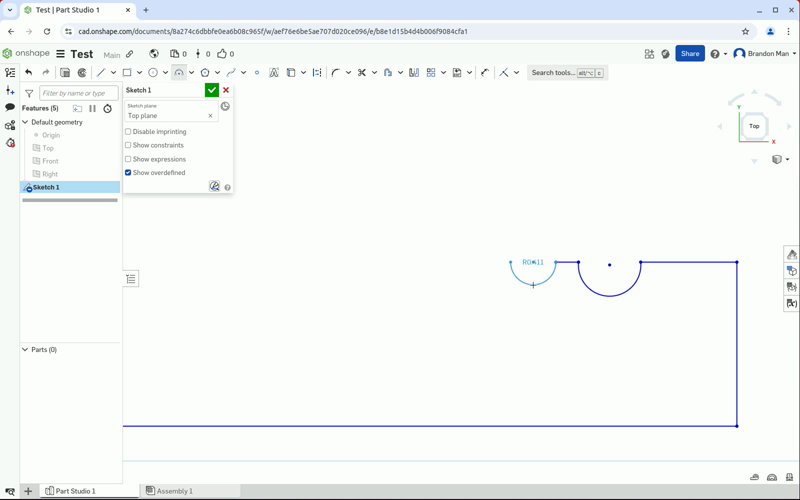
scroll(-6)
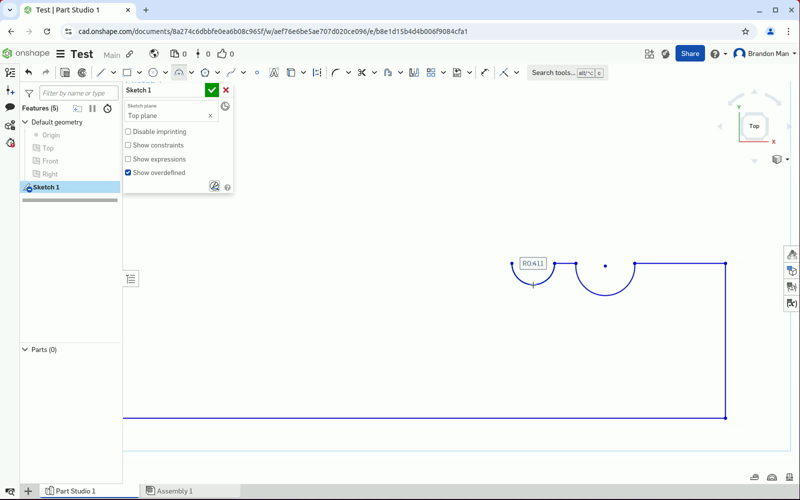
scroll(-6)
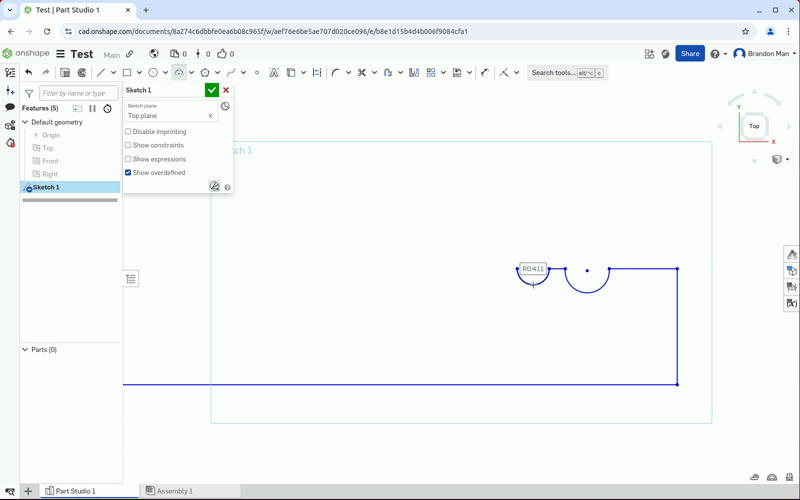
scroll(-6)
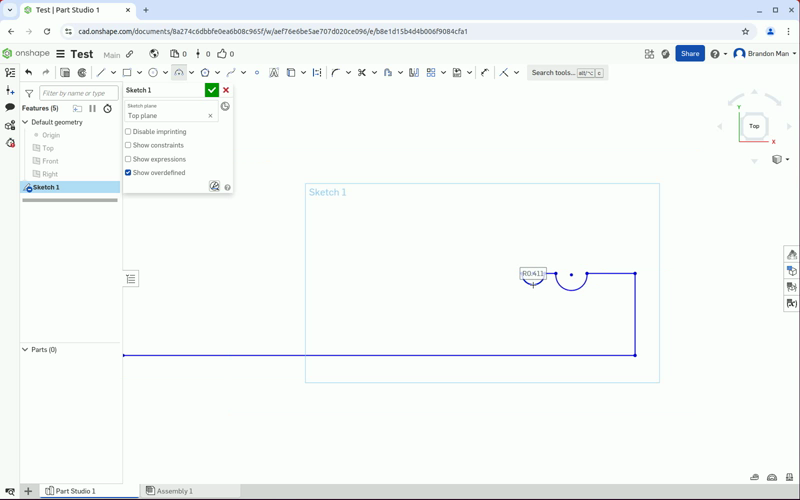
scroll(-6)
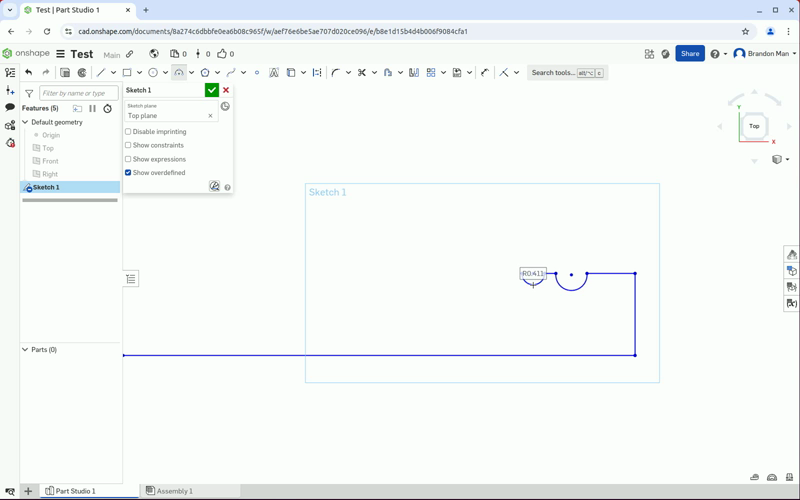
scroll(-6)
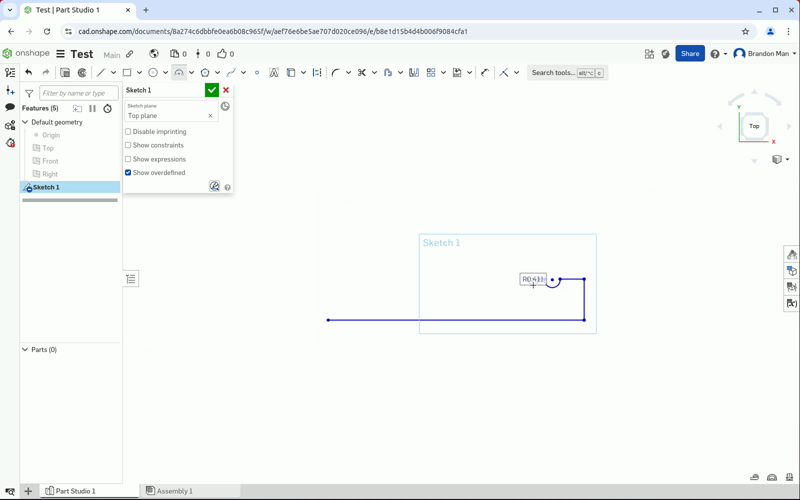
scroll(-6)
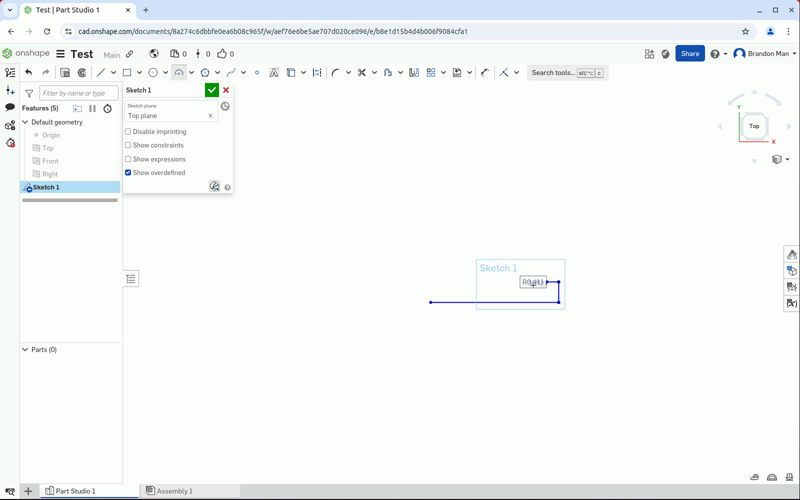
scroll(-6)
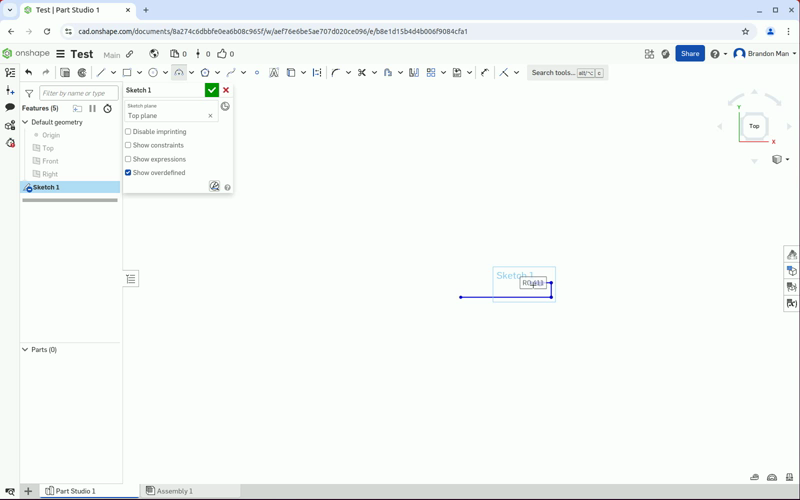
key_up(shift)
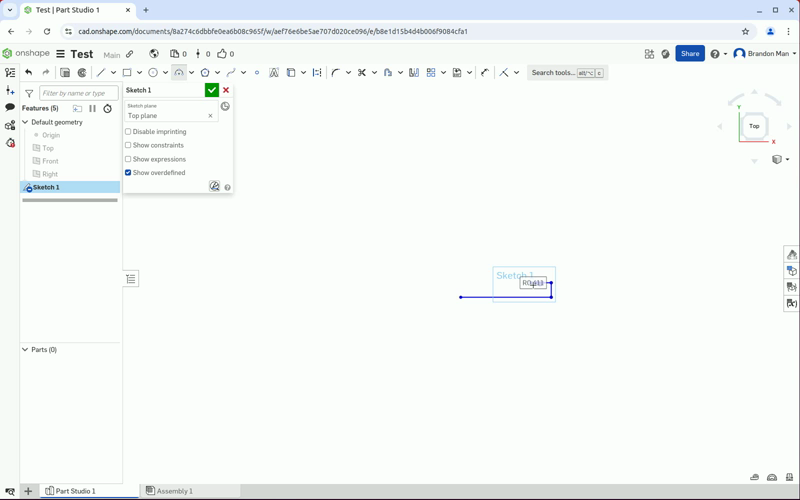
key(esc)
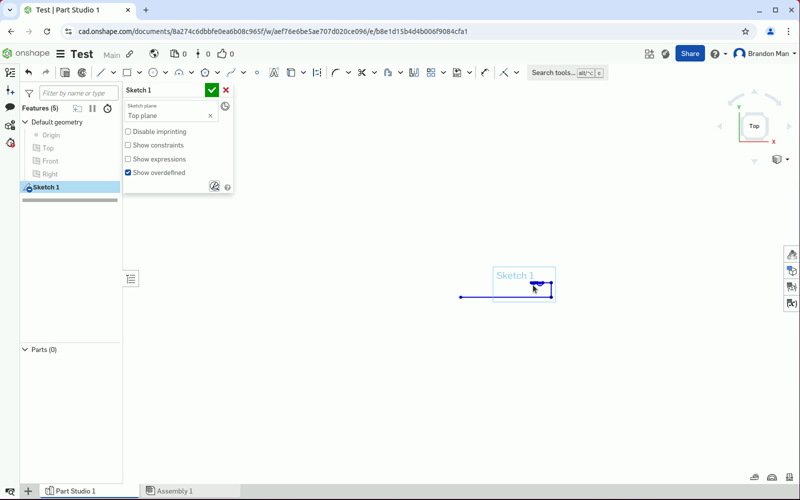
key(l)
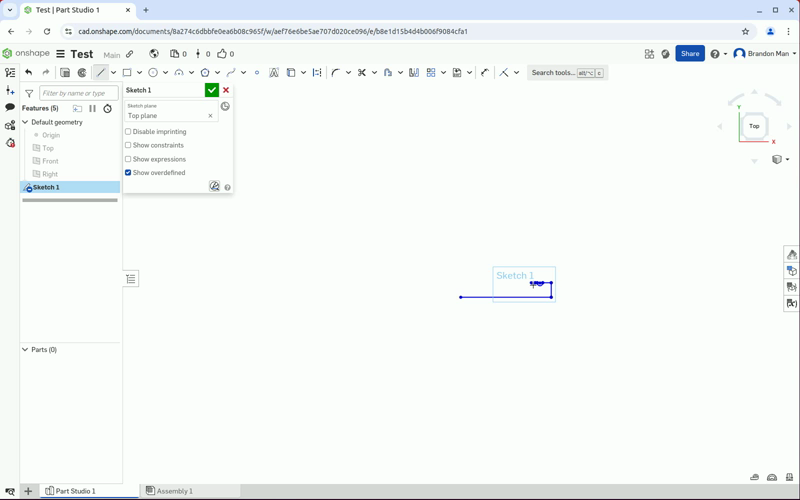
mouse_move(531, 282)
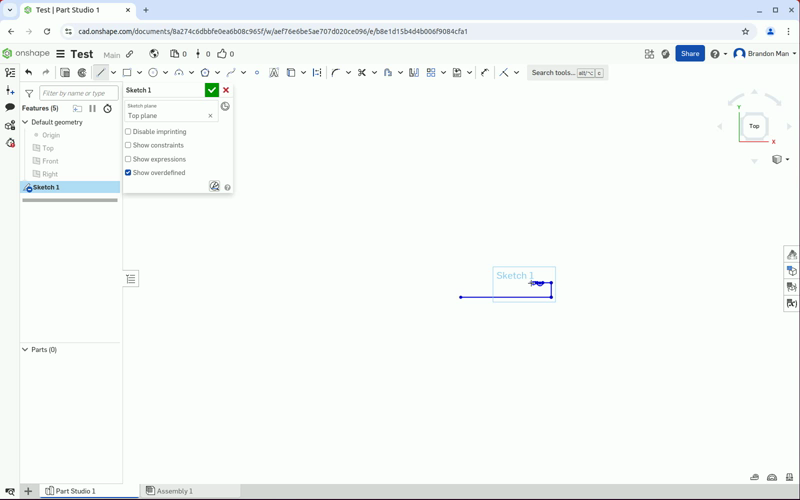
scroll(6)
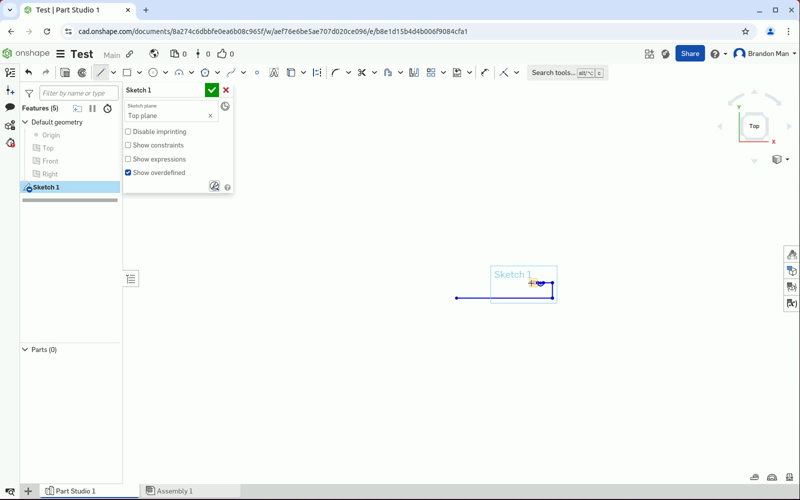
scroll(6)
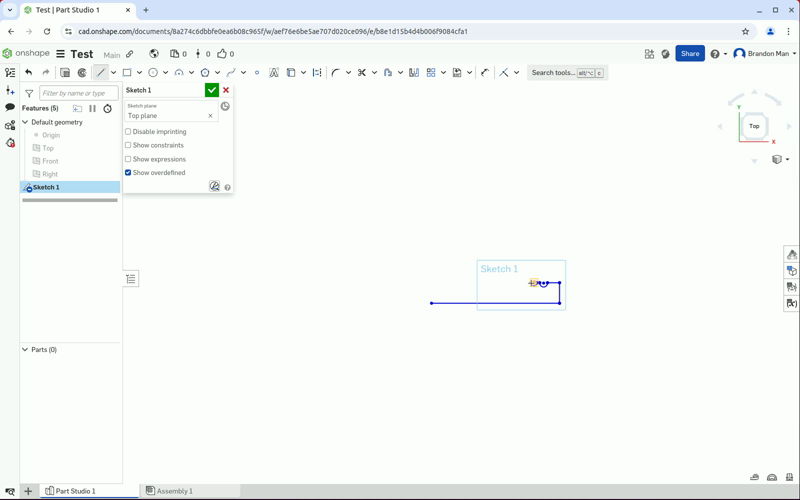
scroll(6)
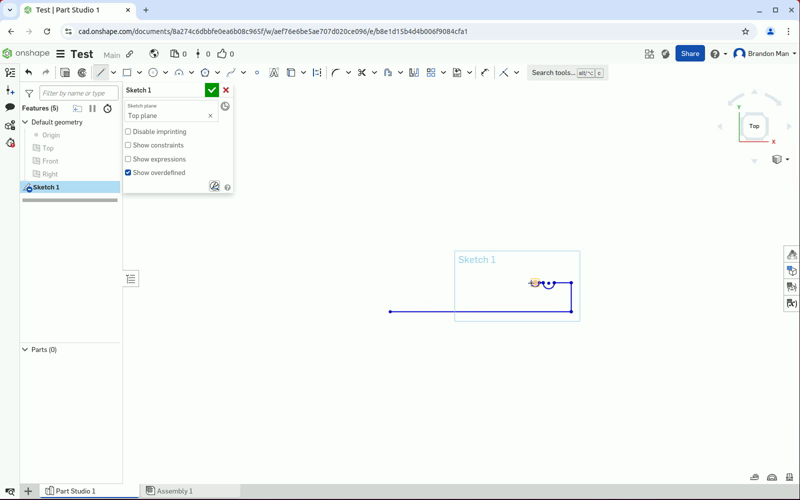
scroll(6)
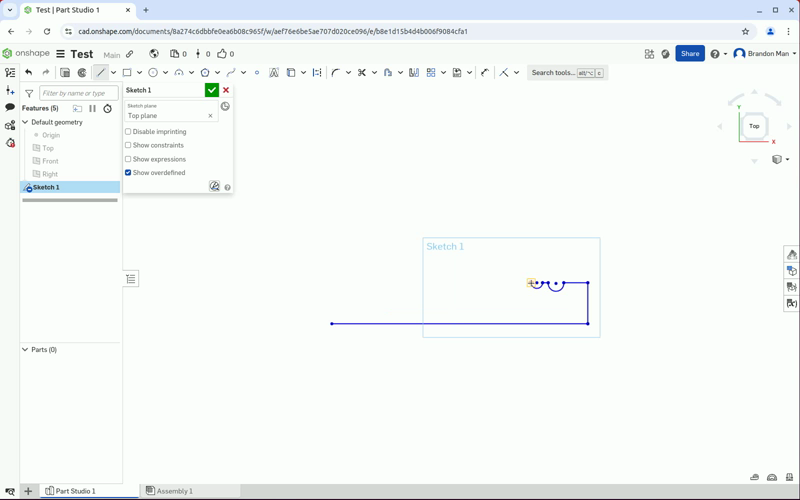
scroll(6)
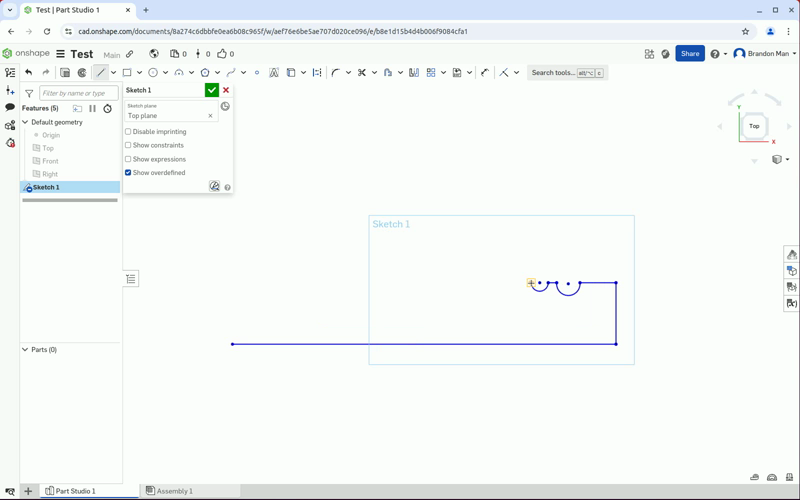
scroll(6)
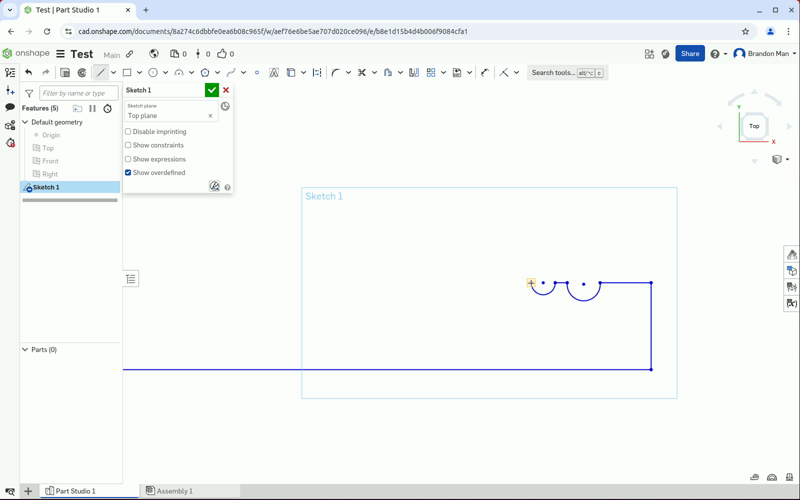
scroll(6)
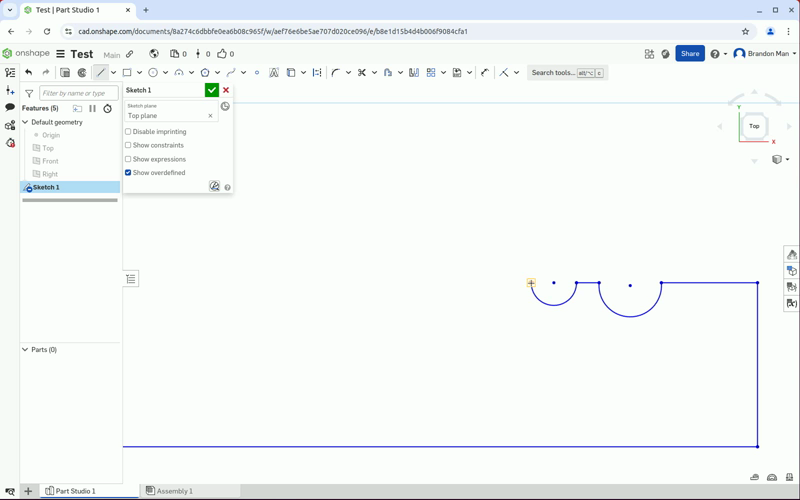
click(531, 282)
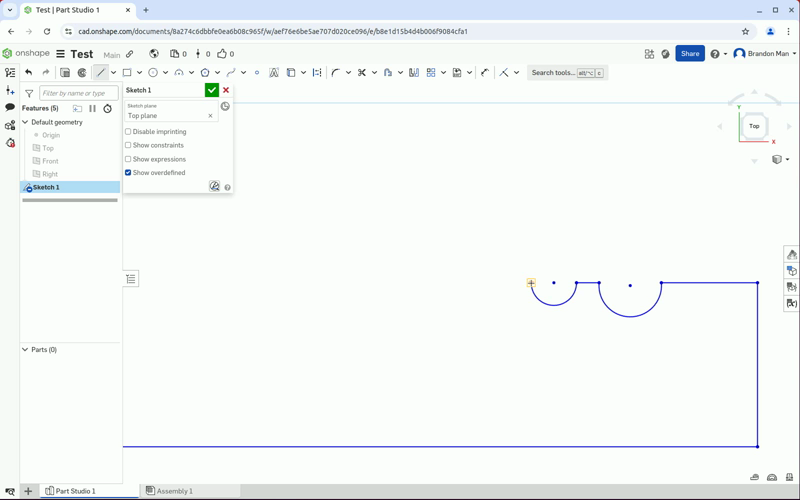
scroll(-6)
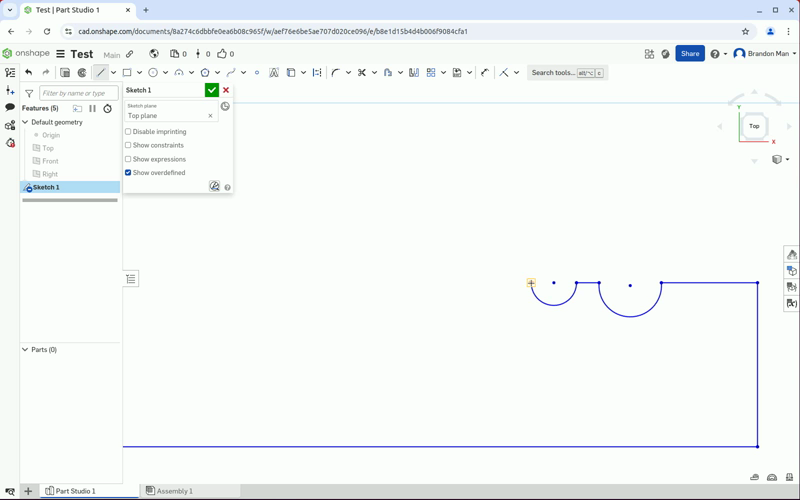
scroll(-6)
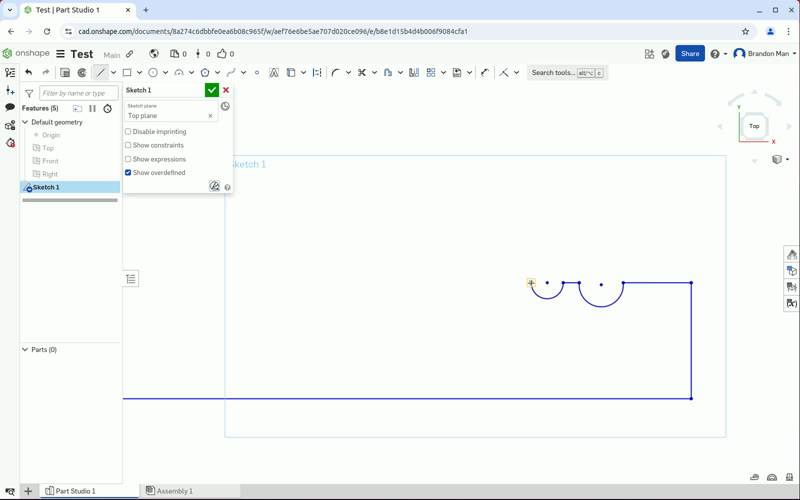
scroll(-6)
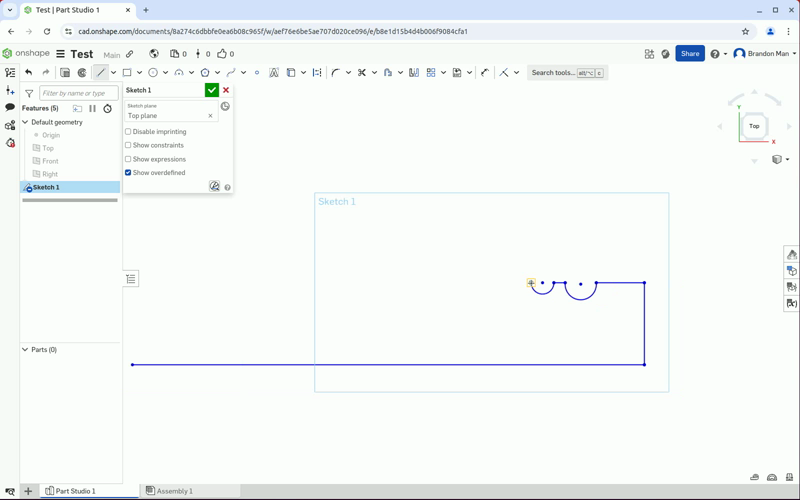
scroll(-6)
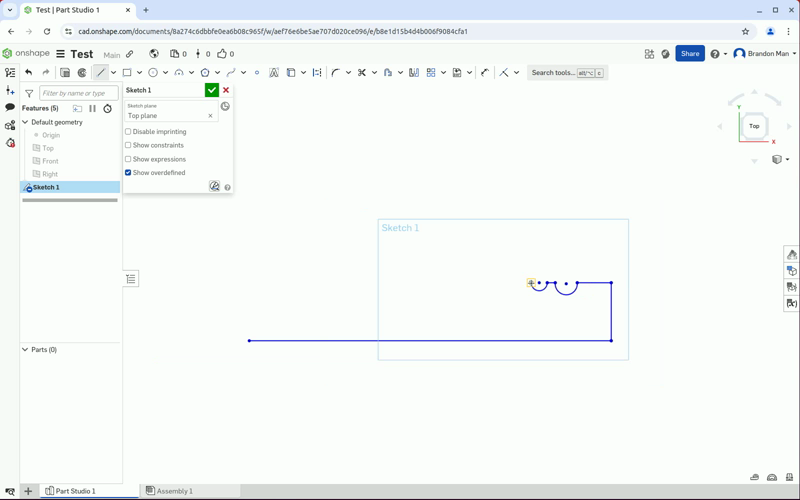
scroll(-6)
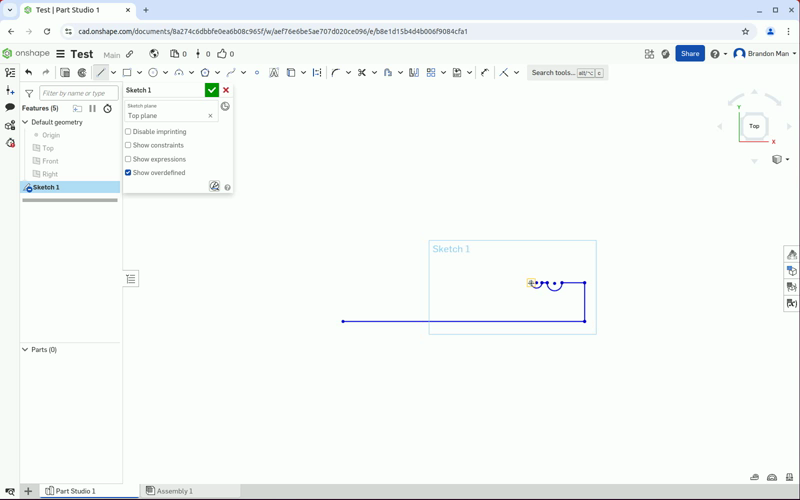
scroll(-6)
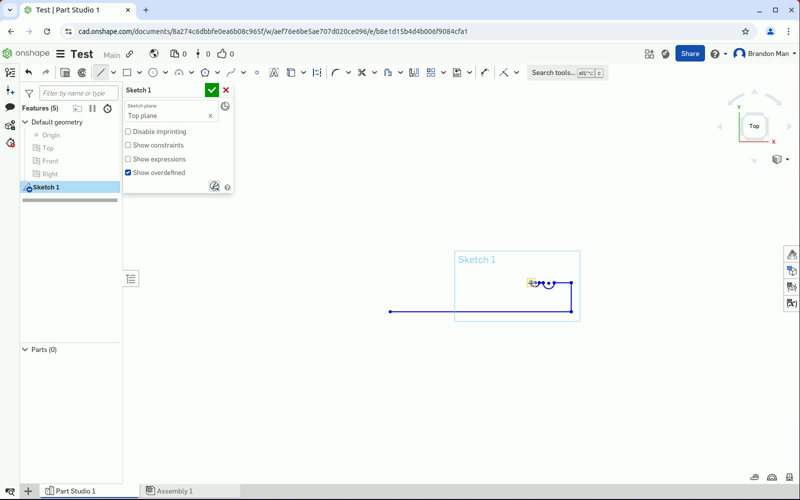
scroll(-6)
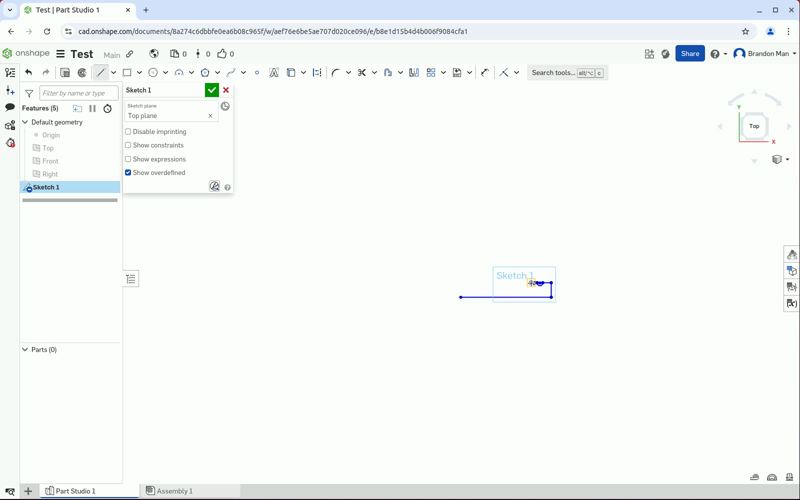
key_down(shift)
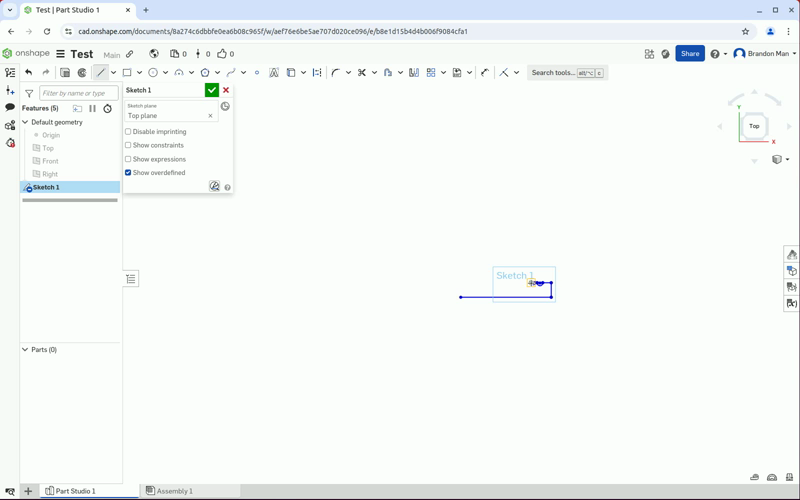
mouse_move(561, 282)
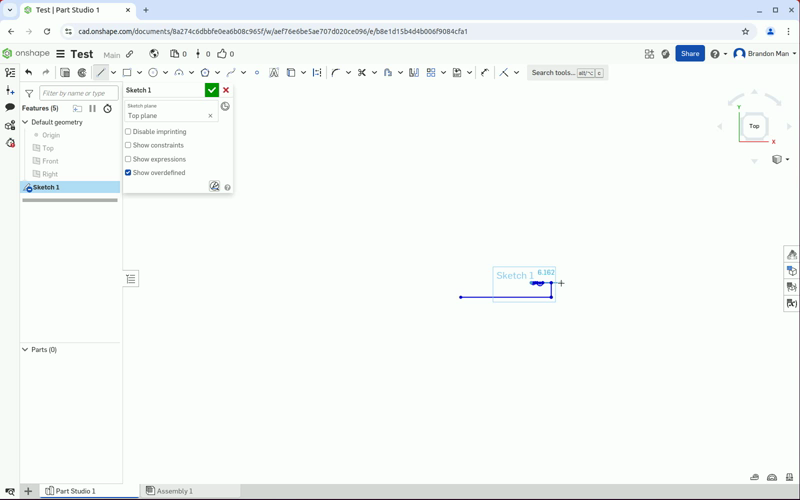
mouse_move(528, 282)
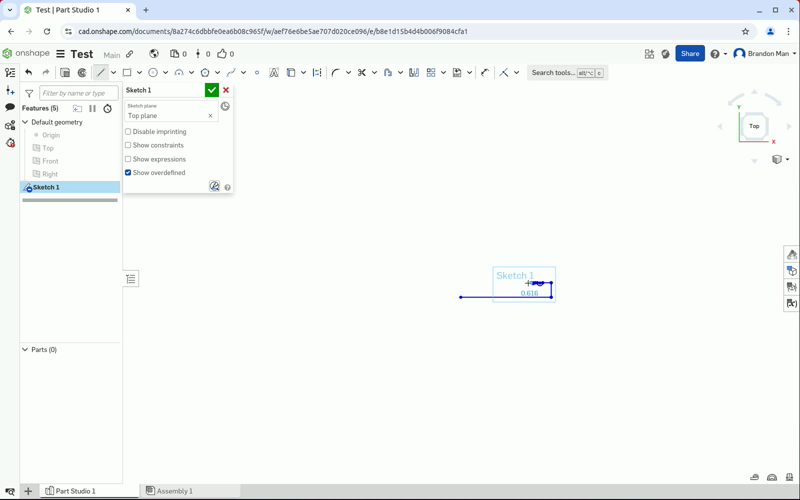
scroll(6)
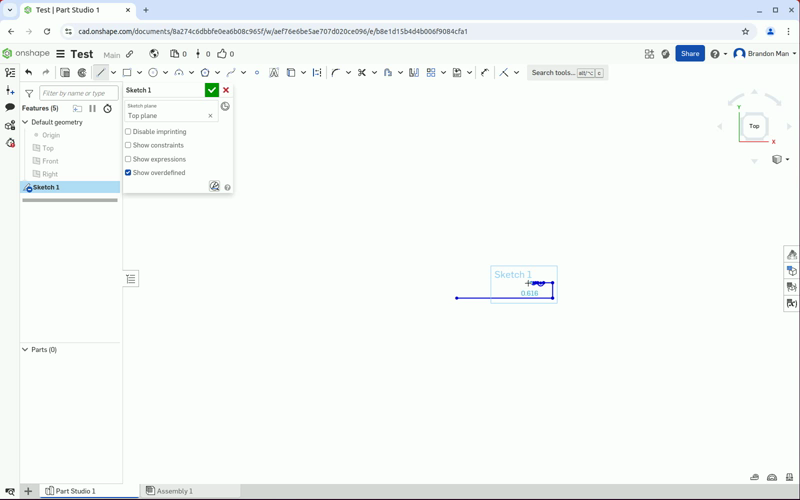
scroll(6)
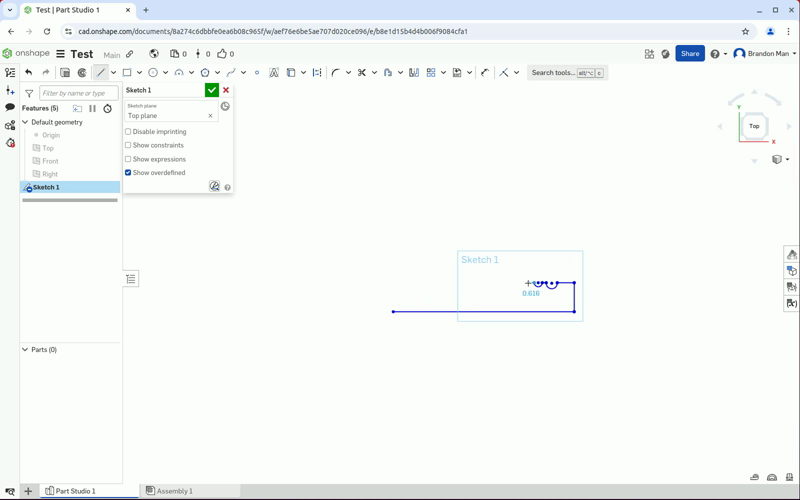
scroll(6)
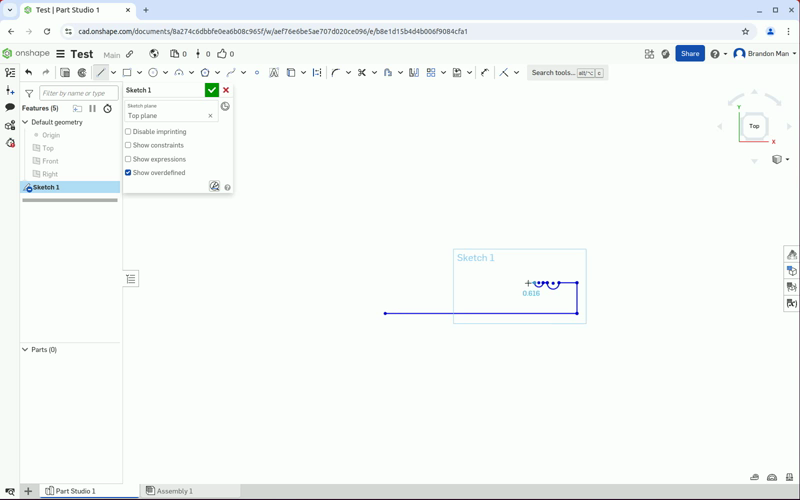
scroll(6)
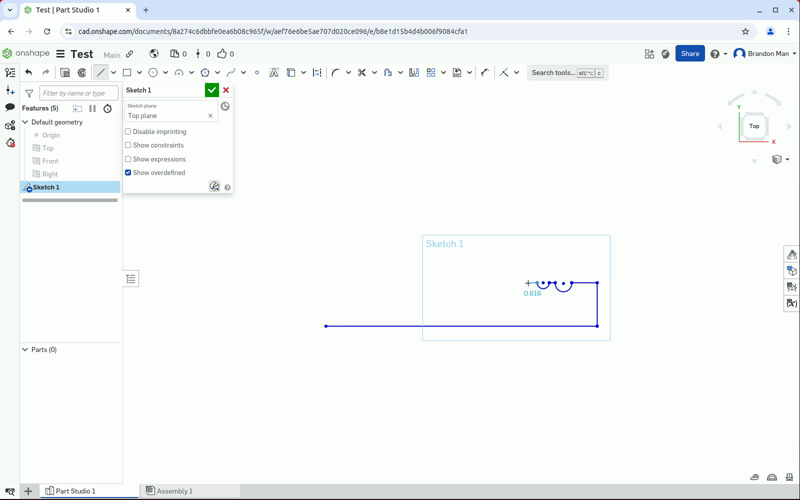
scroll(6)
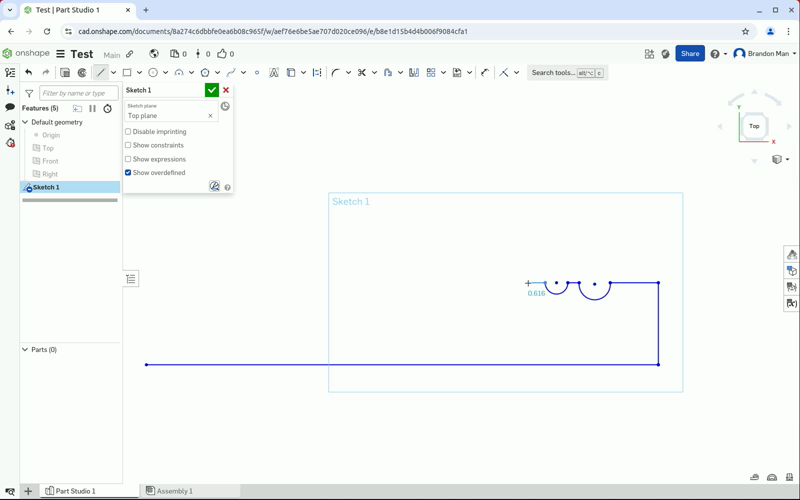
scroll(6)
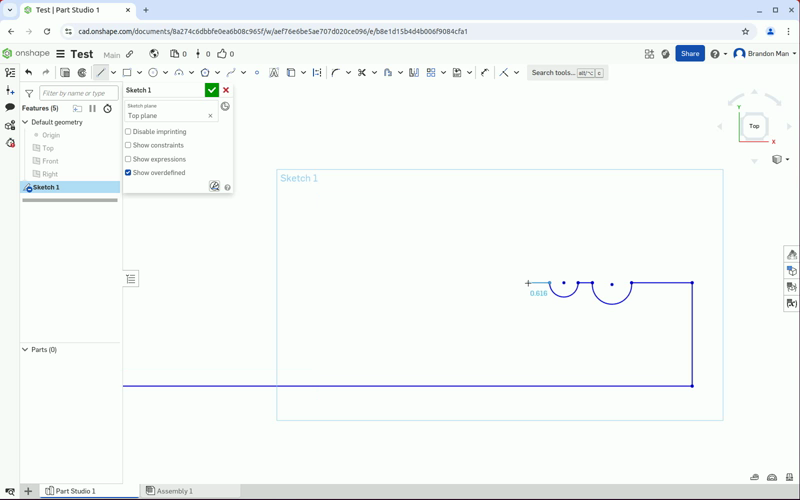
scroll(6)
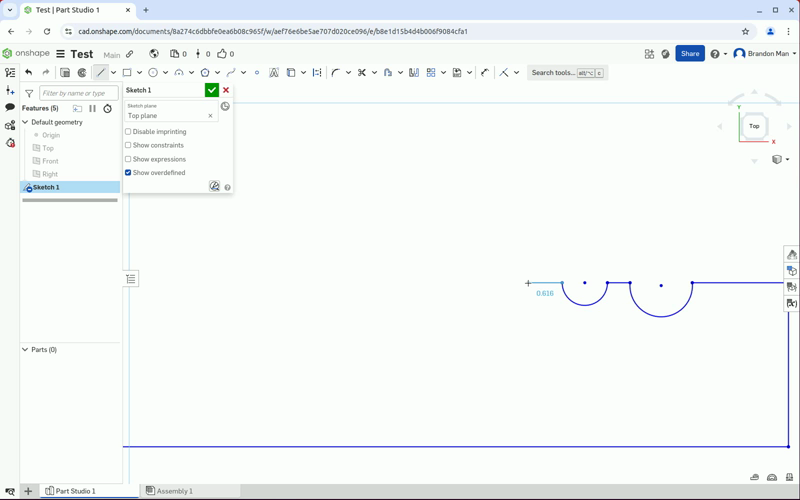
click(528, 282)
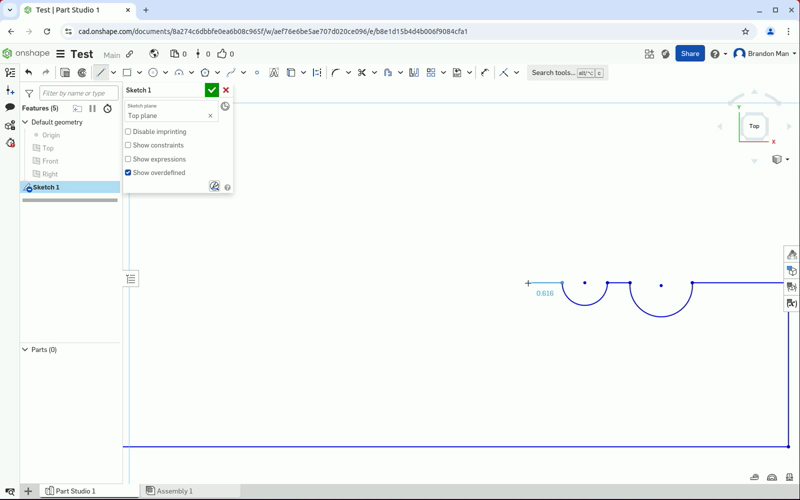
scroll(-6)
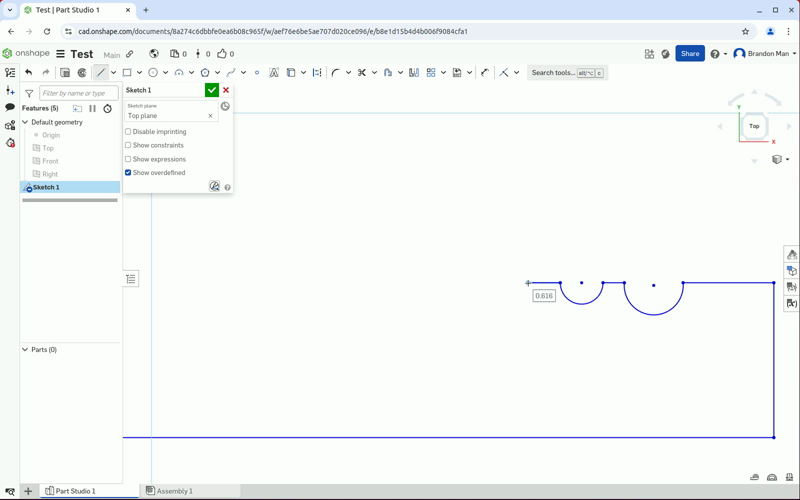
scroll(-6)
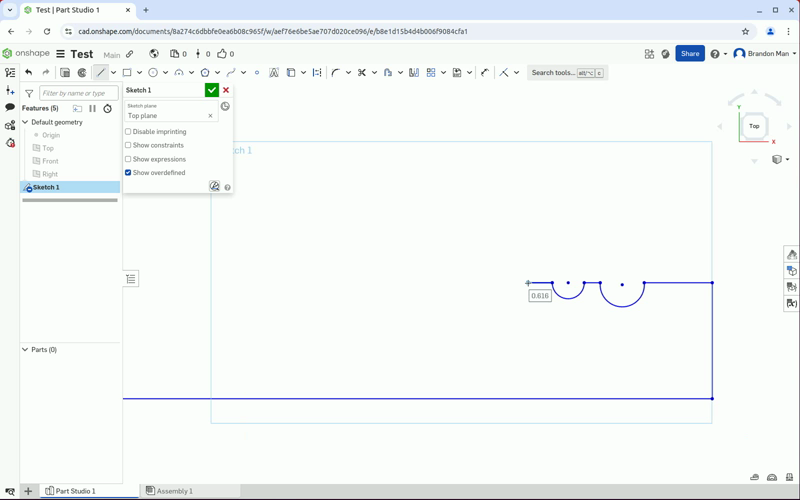
scroll(-6)
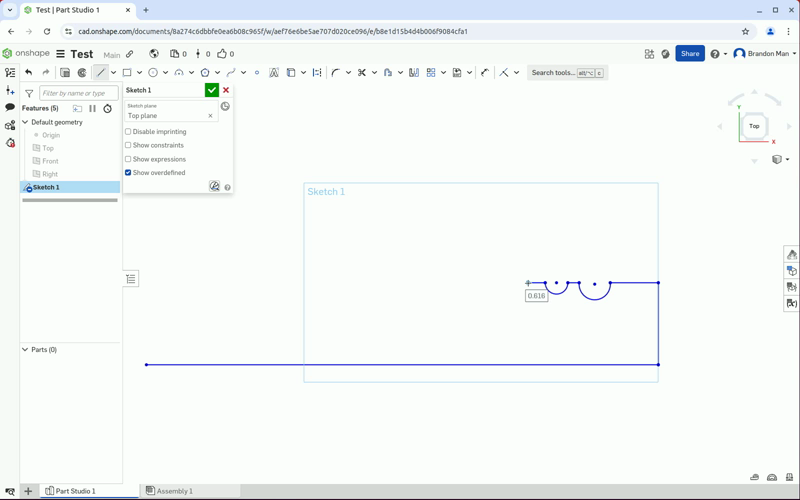
scroll(-6)
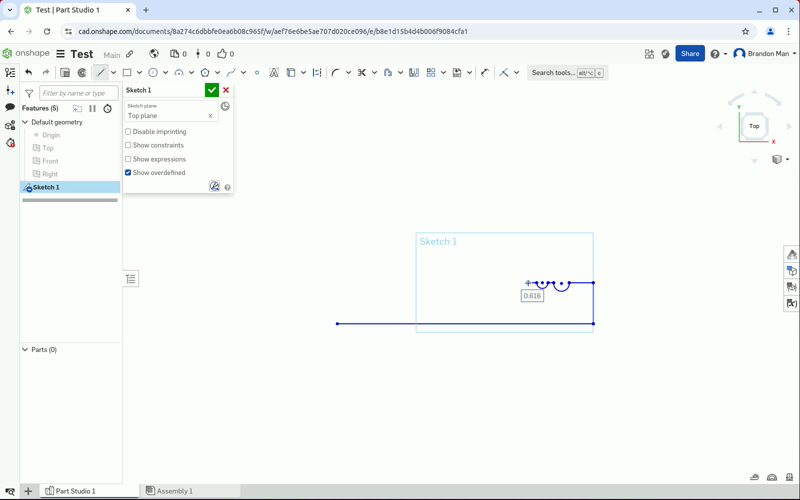
scroll(-6)
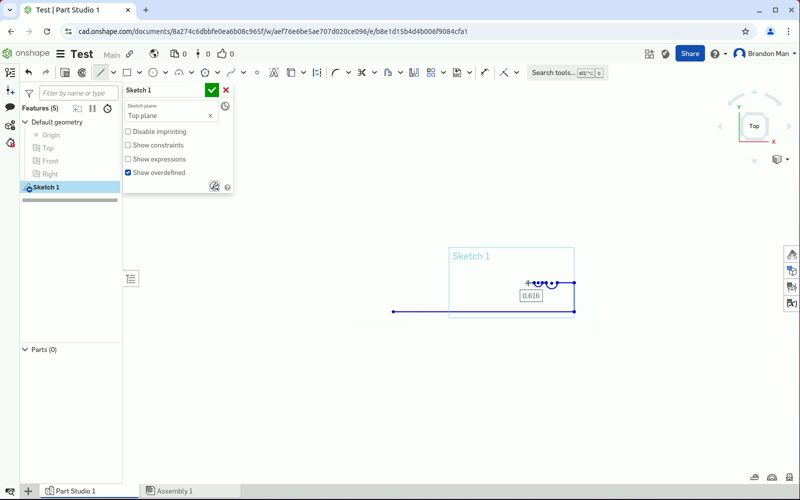
scroll(-6)
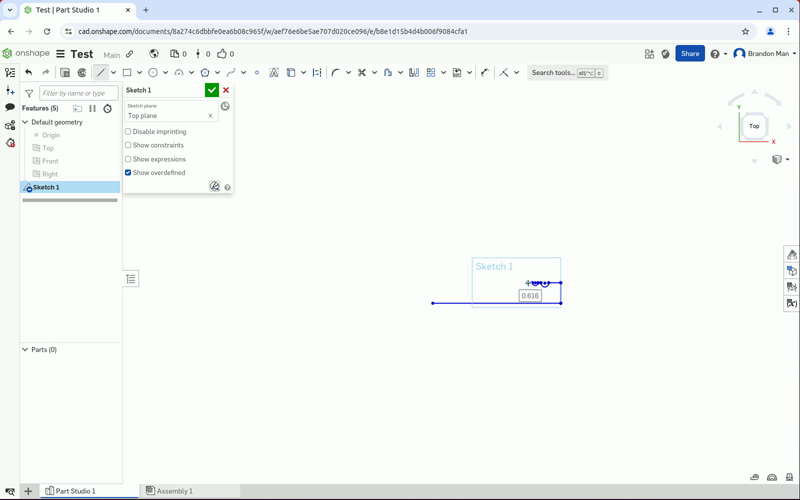
scroll(-6)
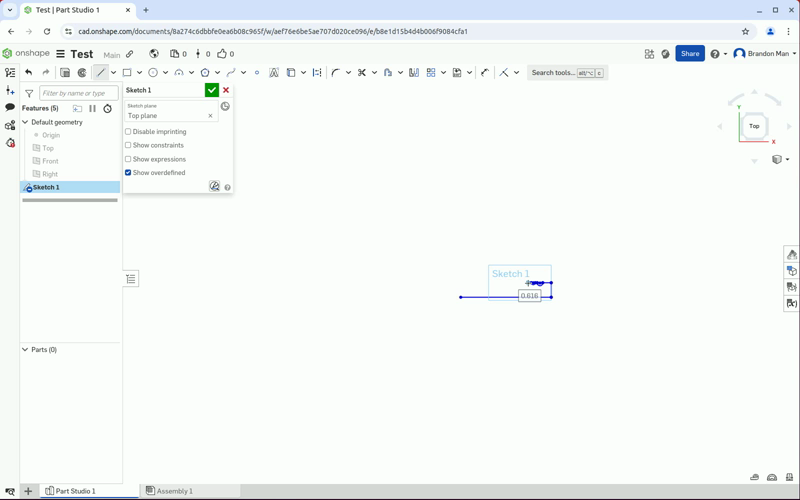
key_up(shift)
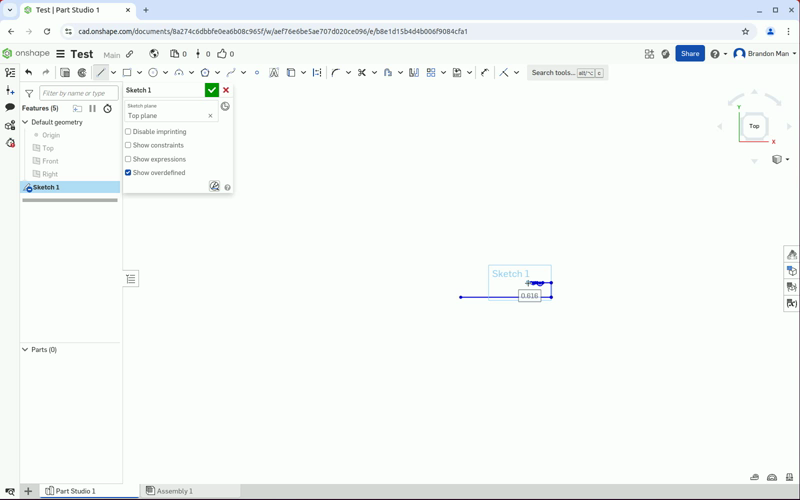
key(esc)
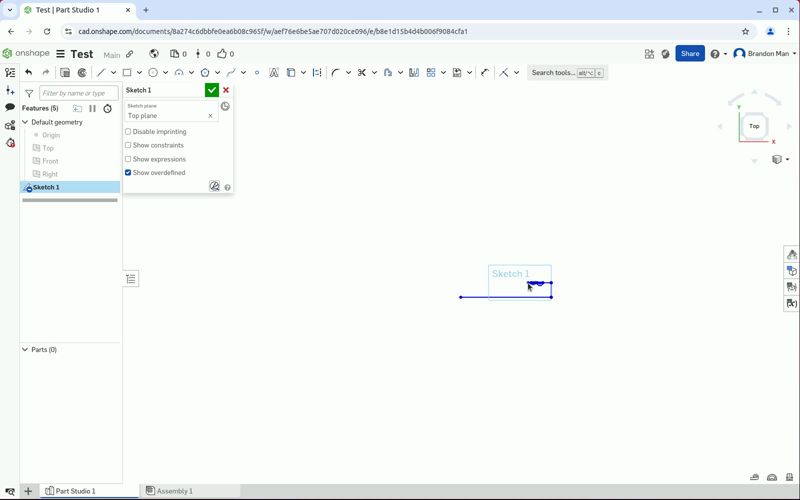
key(a)
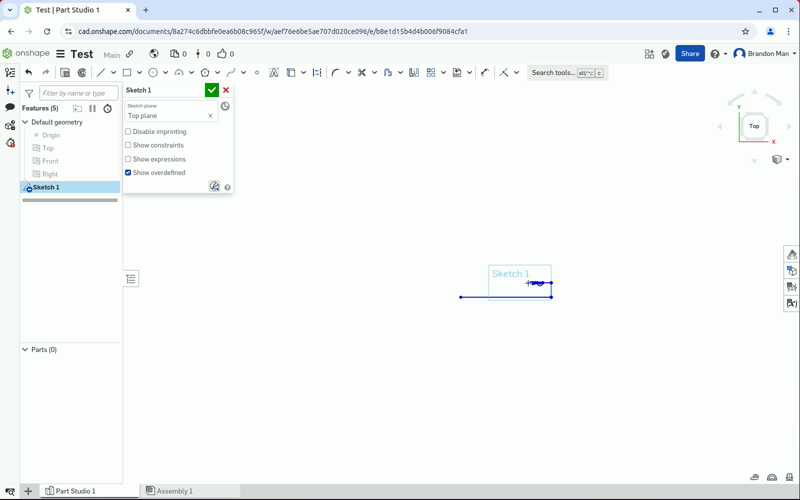
mouse_move(528, 282)
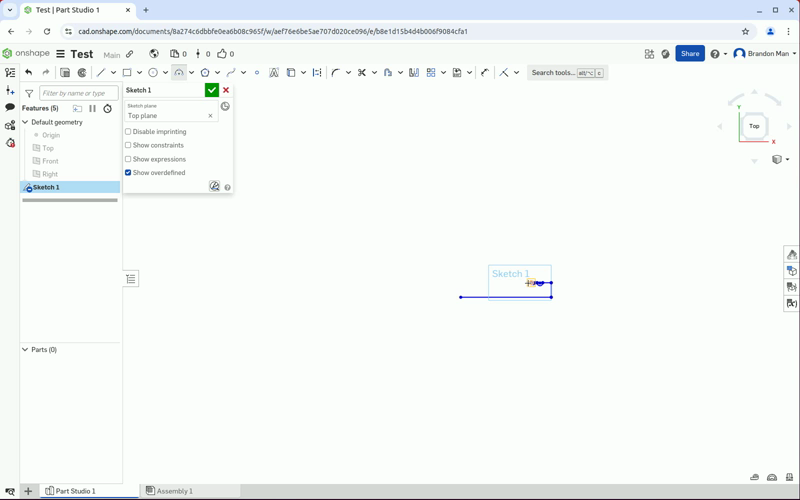
scroll(6)
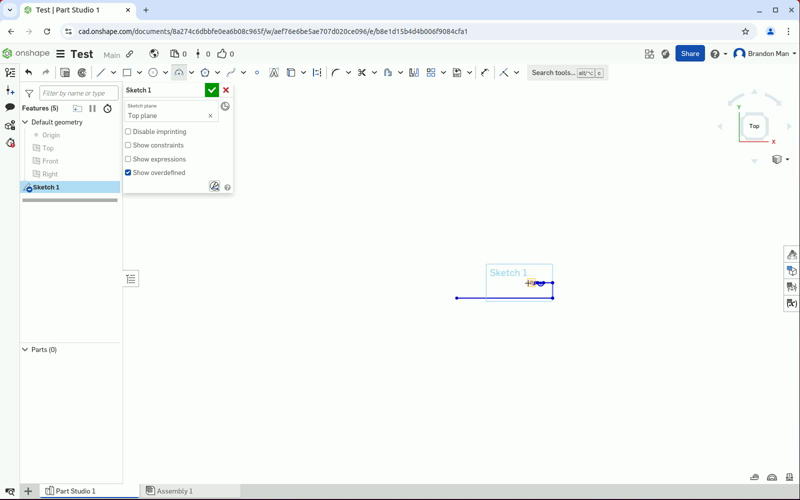
scroll(6)
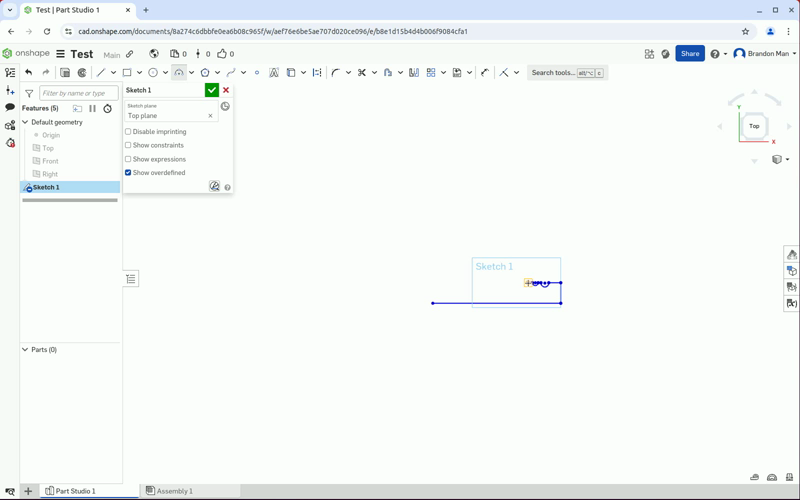
scroll(6)
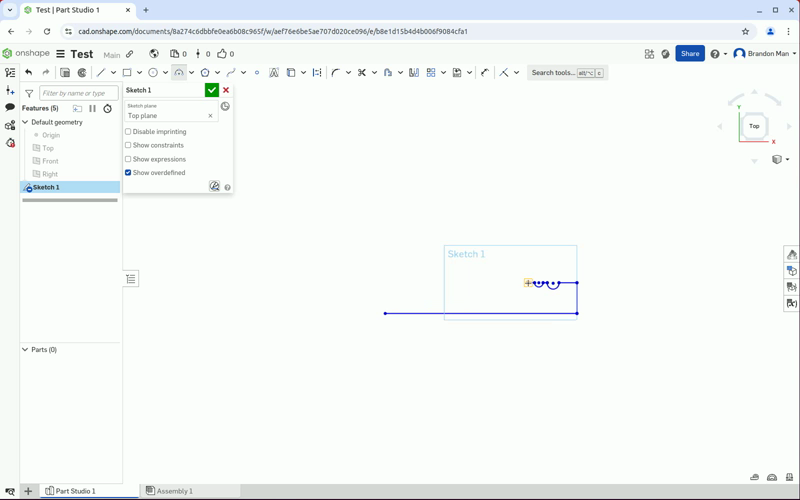
scroll(6)
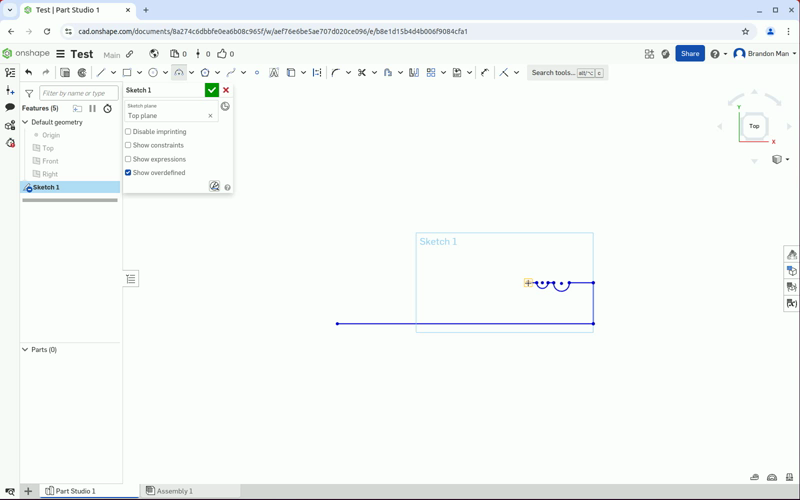
scroll(6)
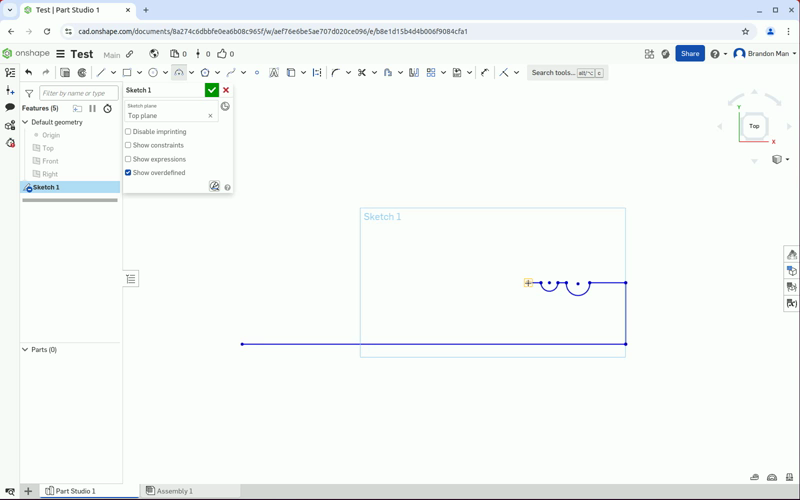
scroll(6)
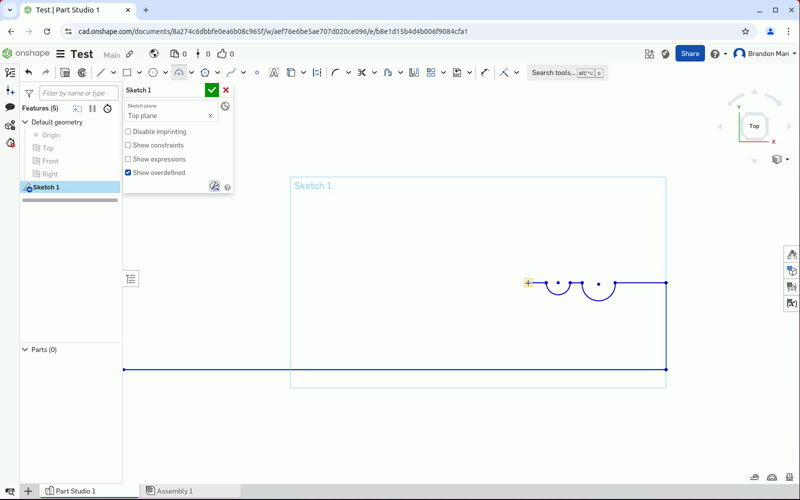
scroll(6)
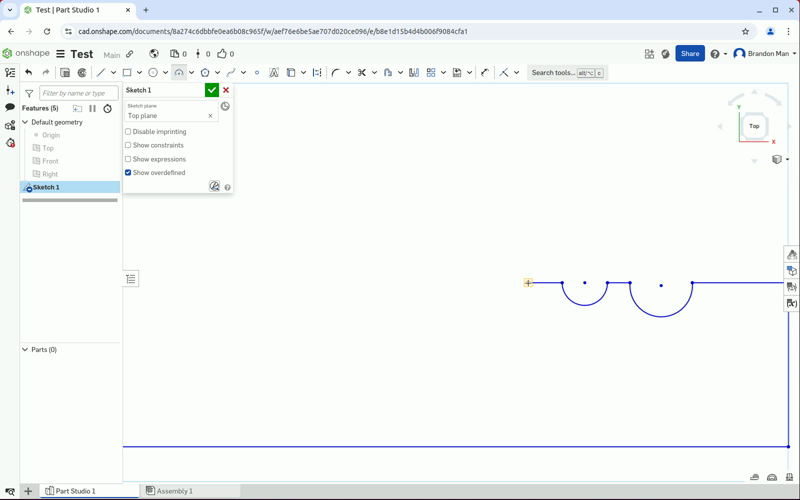
click(528, 282)
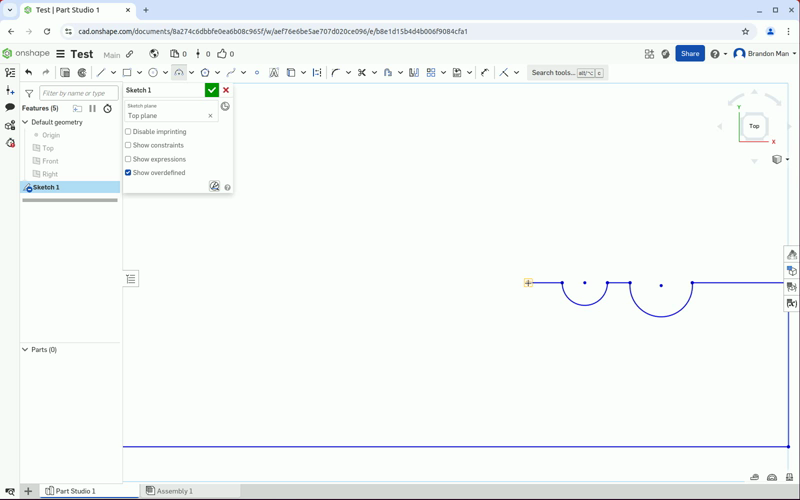
scroll(-6)
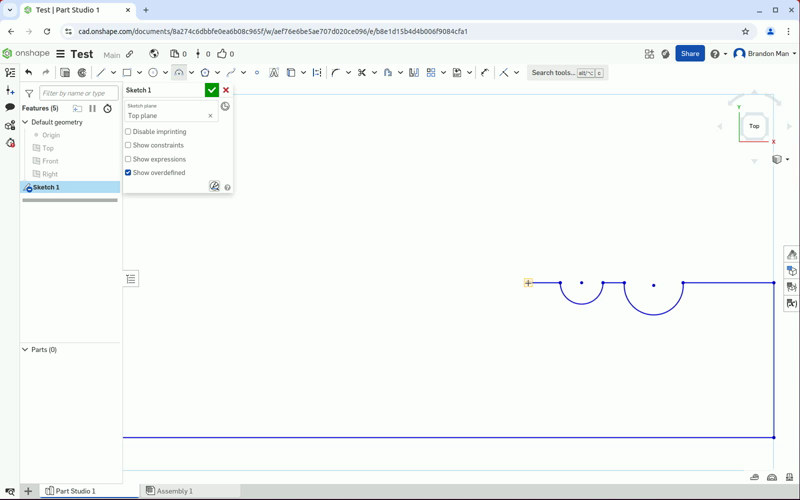
scroll(-6)
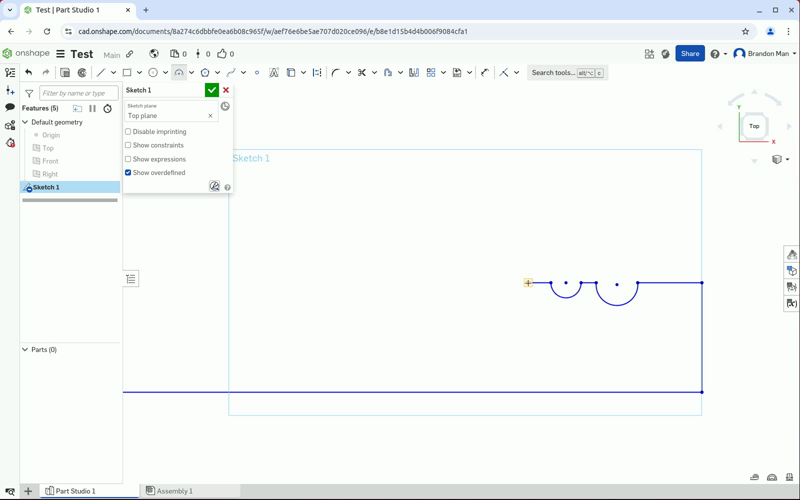
scroll(-6)
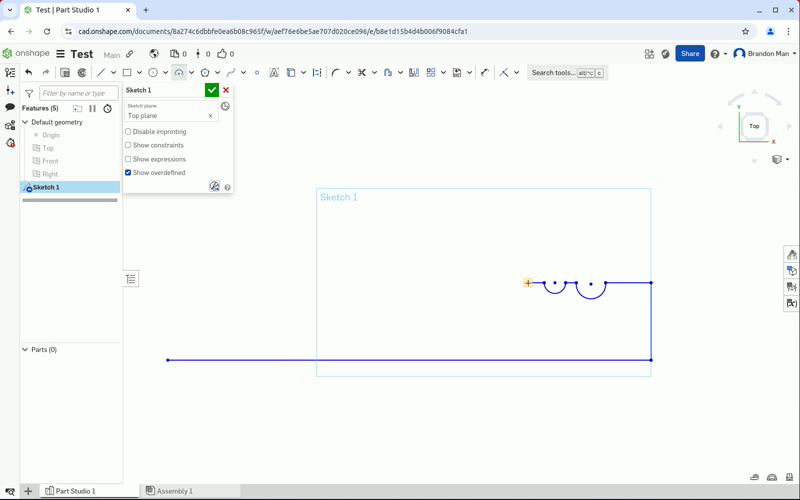
scroll(-6)
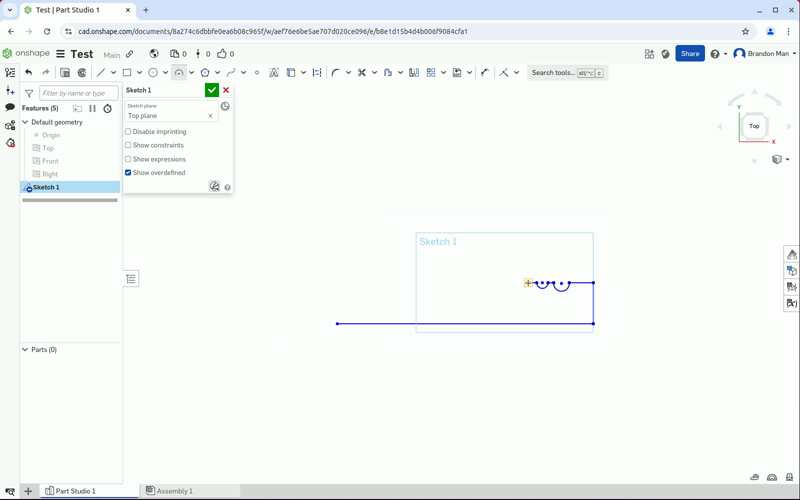
scroll(-6)
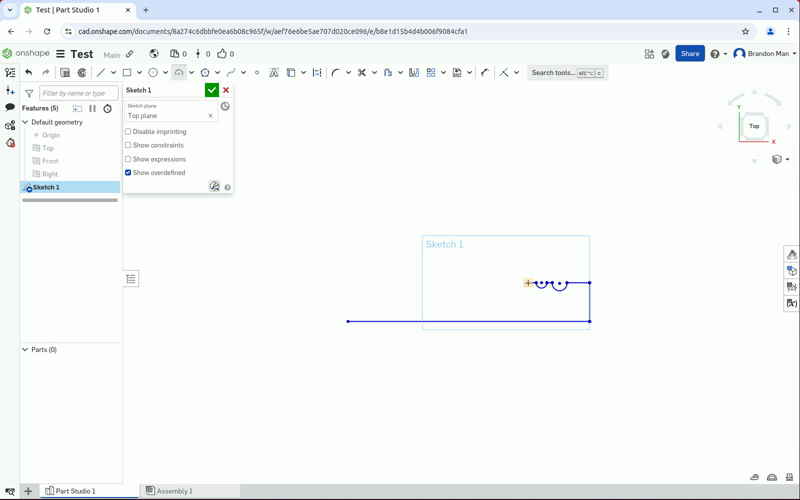
scroll(-6)
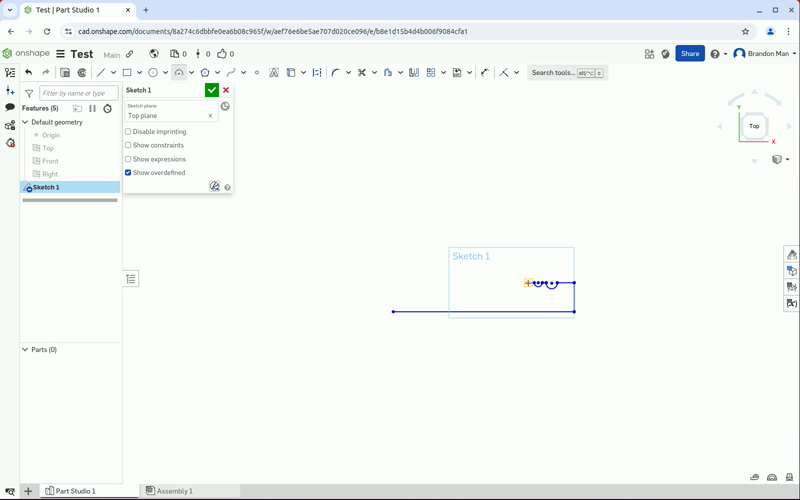
scroll(-6)
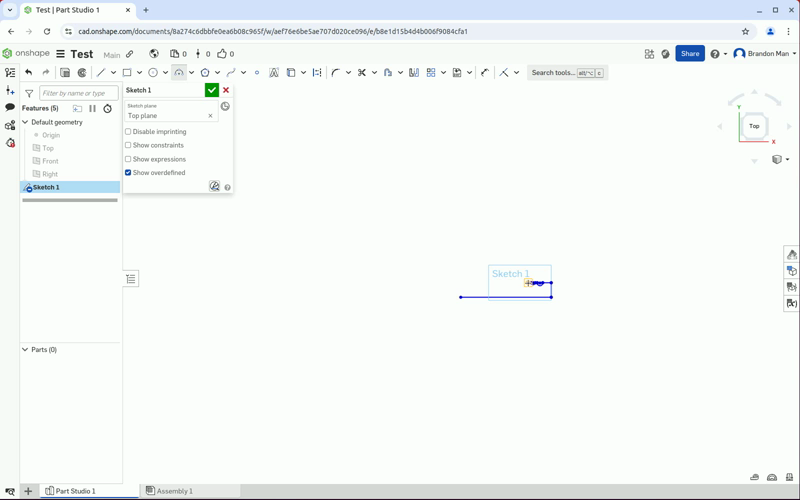
key_down(shift)
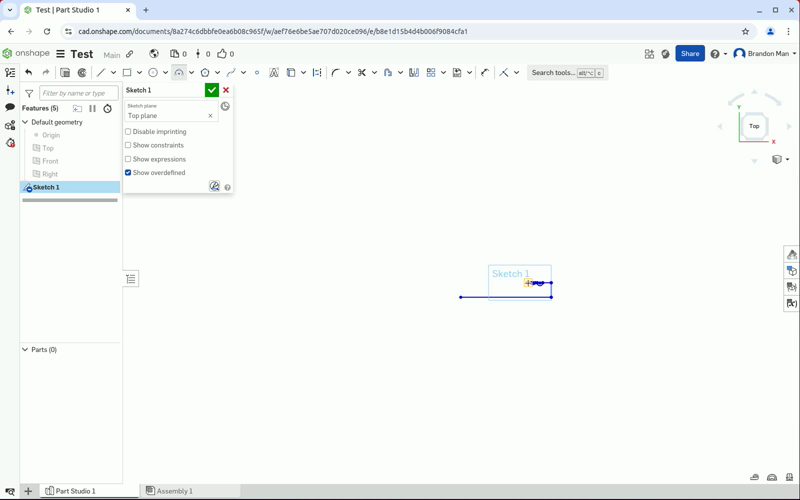
mouse_move(524, 282)
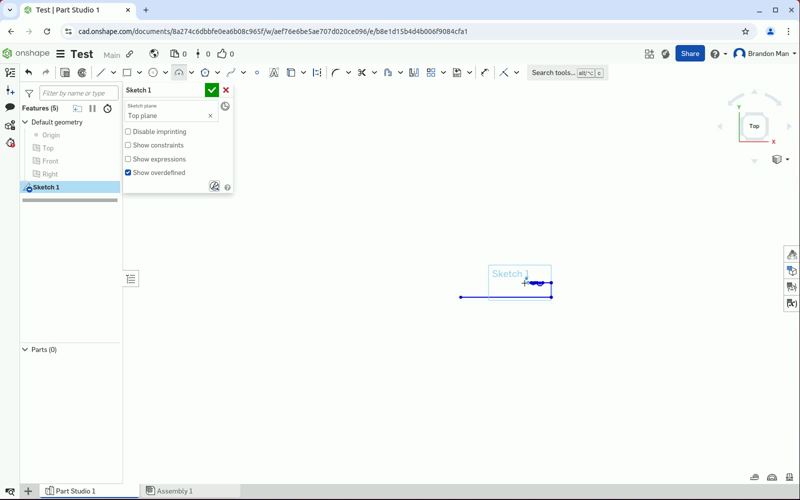
scroll(6)
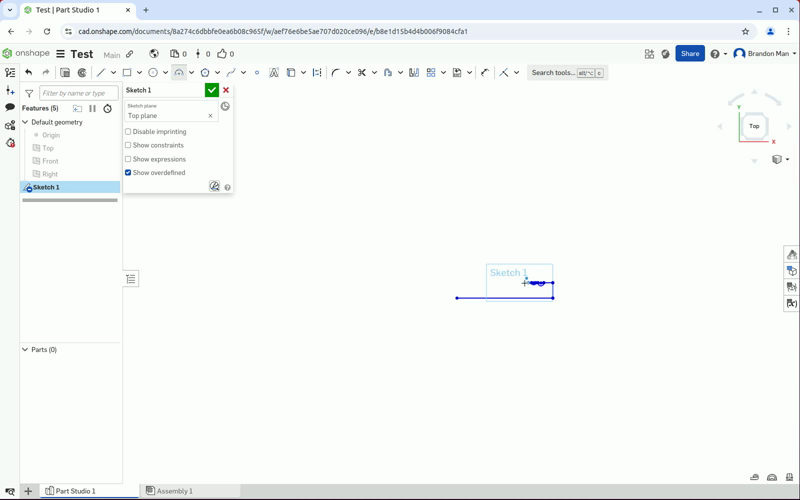
scroll(6)
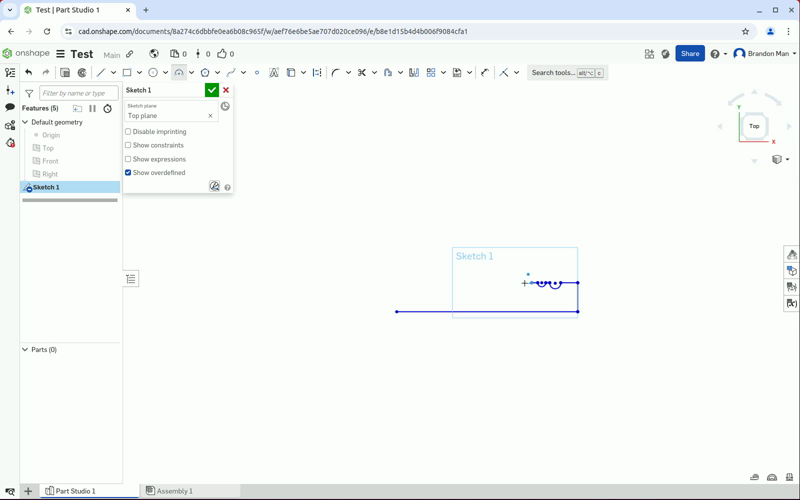
scroll(6)
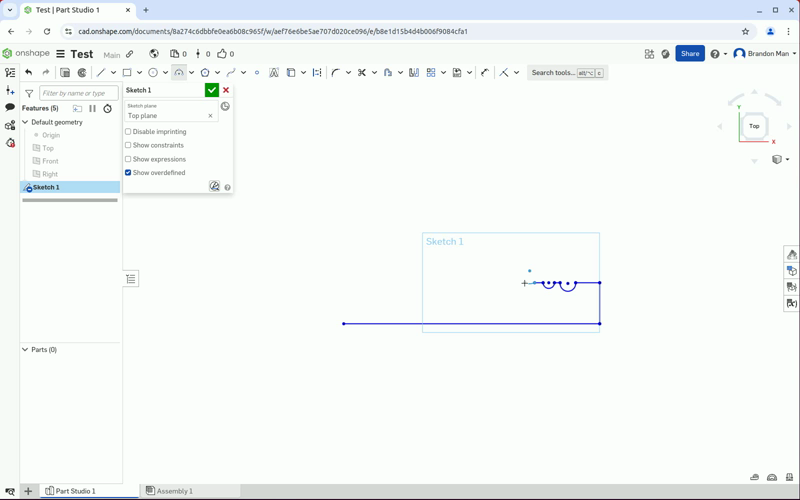
scroll(6)
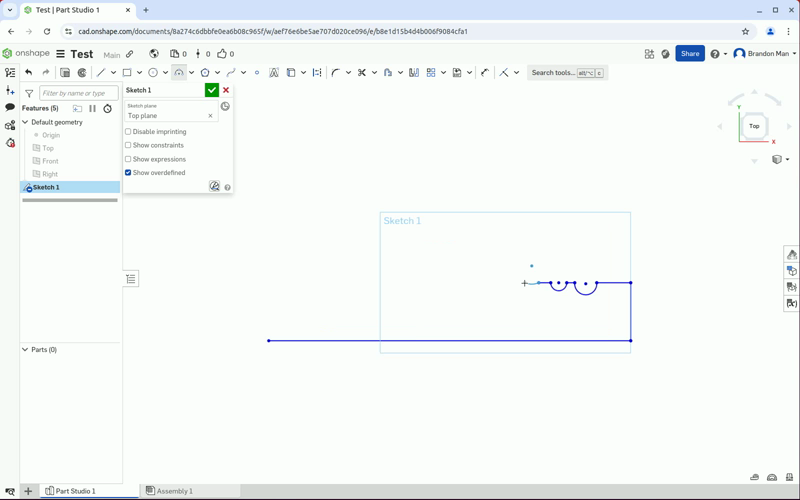
scroll(6)
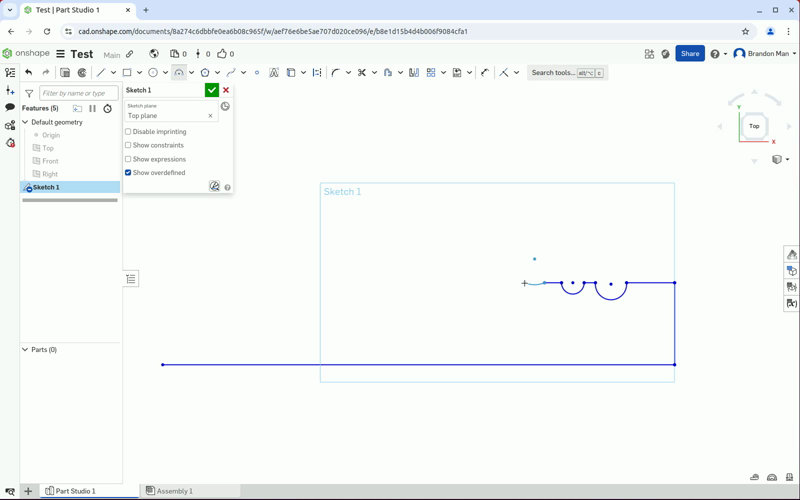
scroll(6)
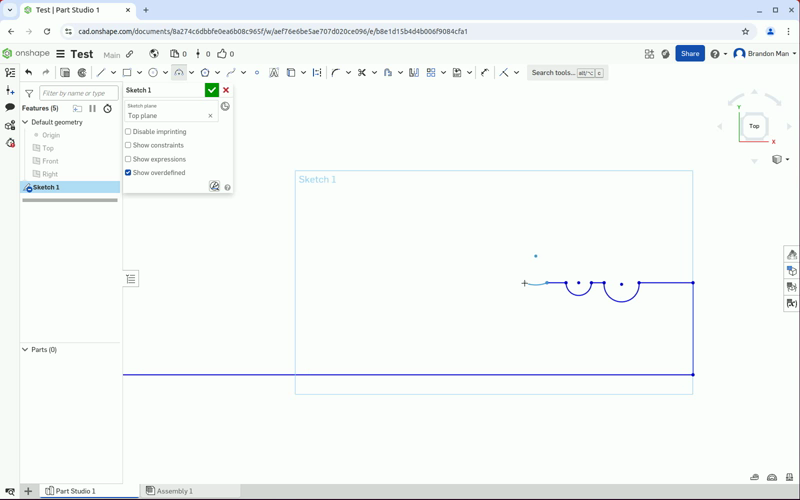
scroll(6)
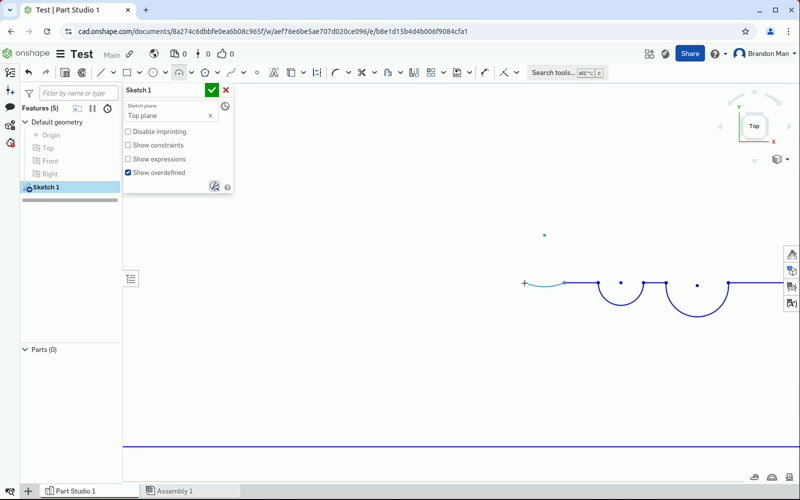
click(524, 282)
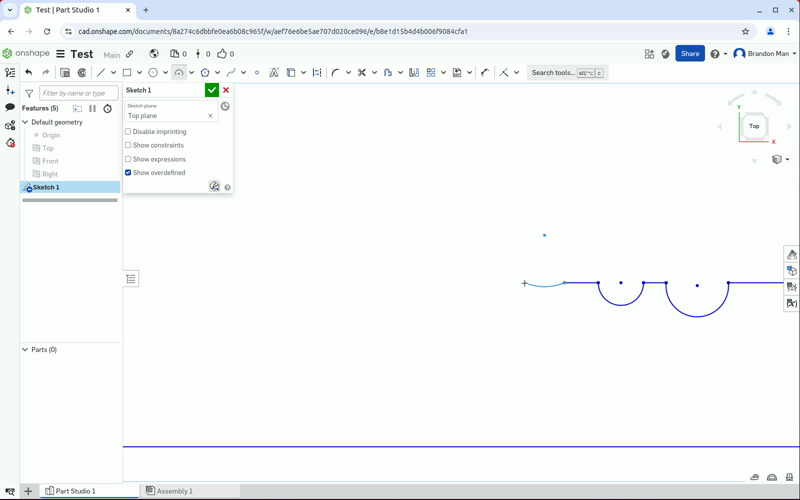
scroll(-6)
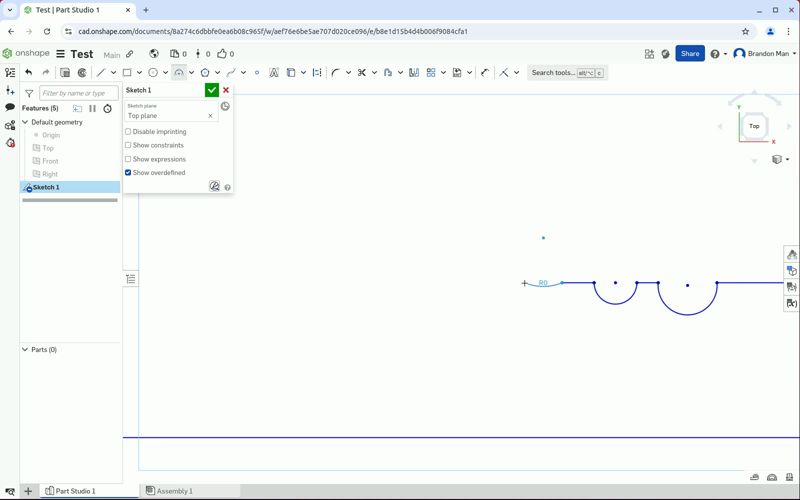
scroll(-6)
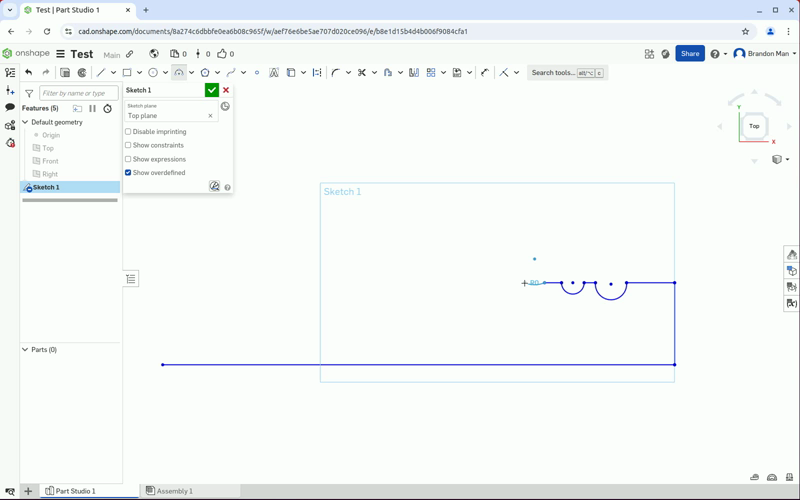
scroll(-6)
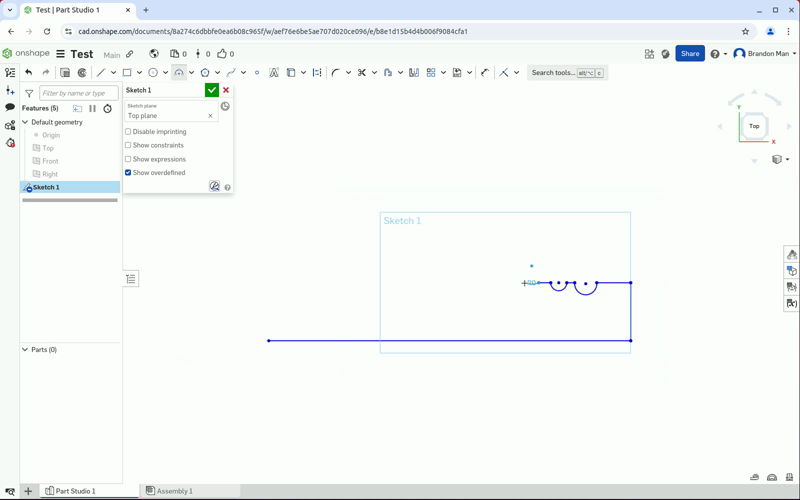
scroll(-6)
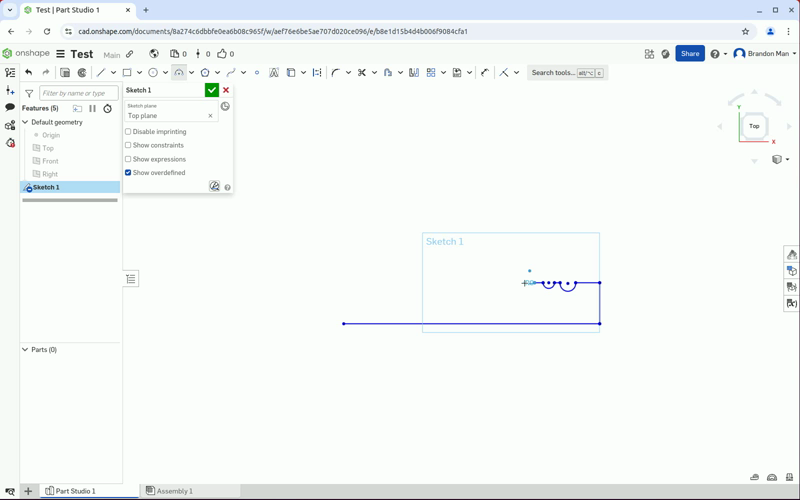
scroll(-6)
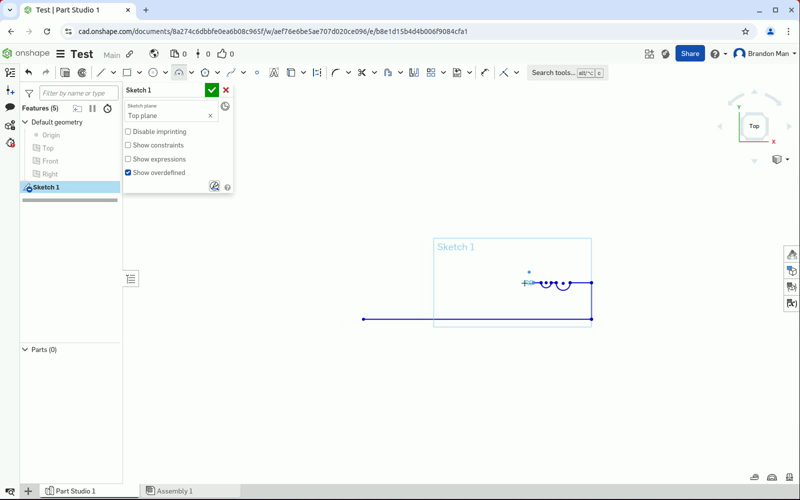
scroll(-6)
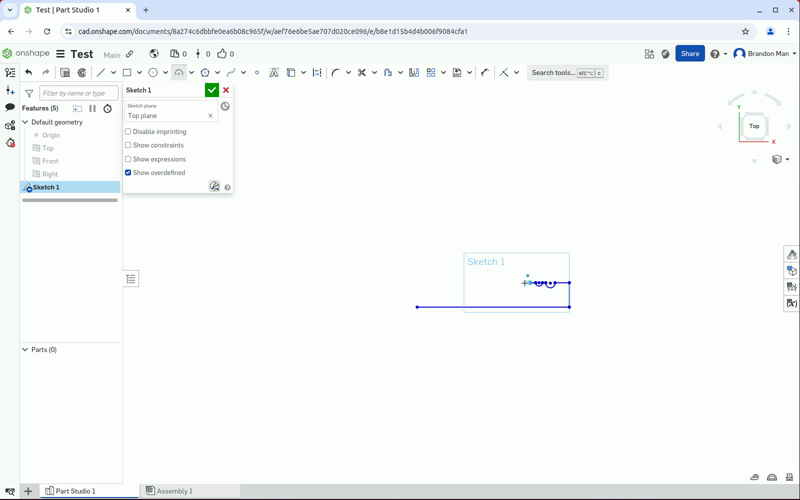
scroll(-6)
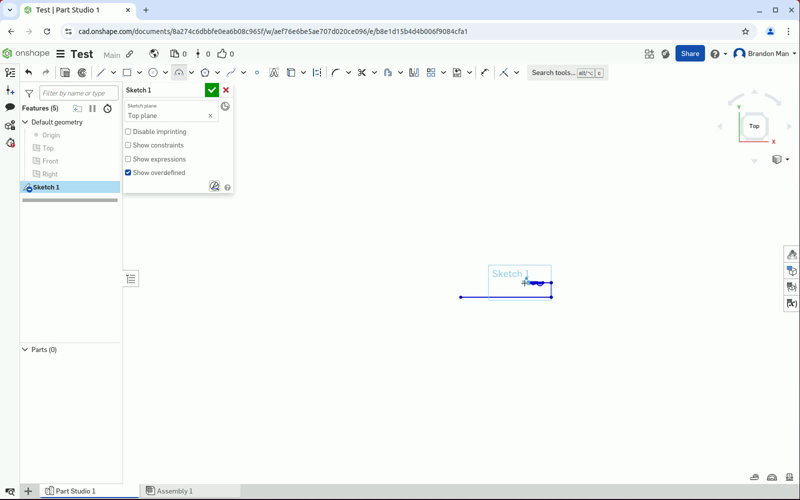
mouse_move(526, 284)
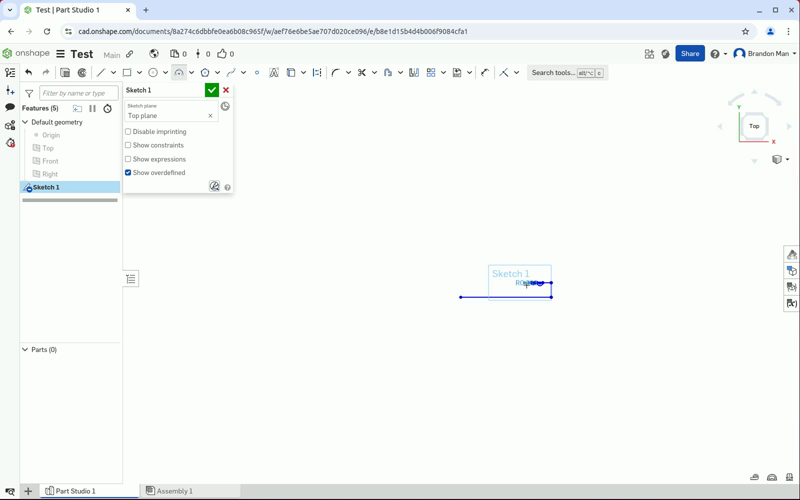
scroll(6)
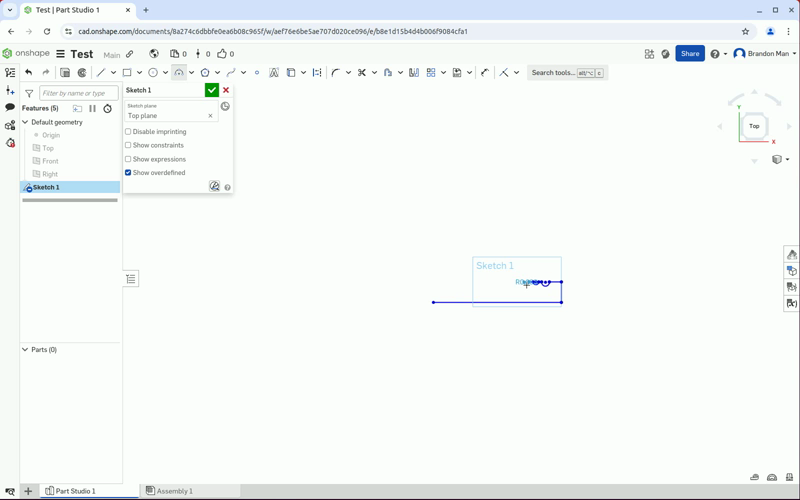
scroll(6)
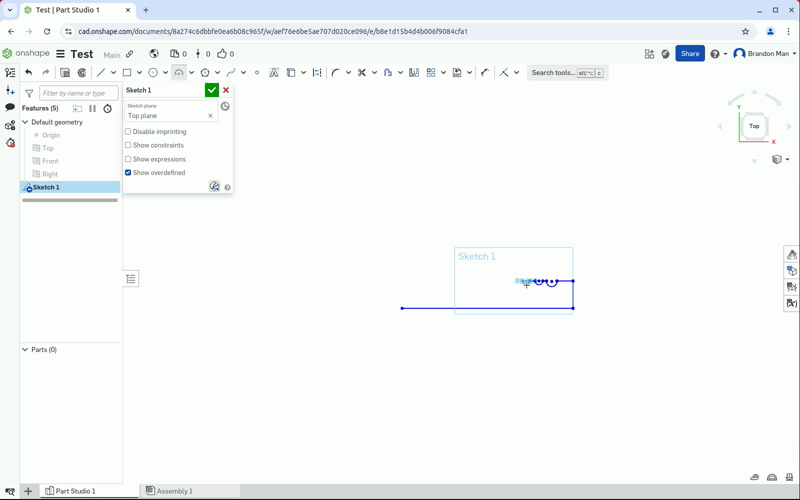
scroll(6)
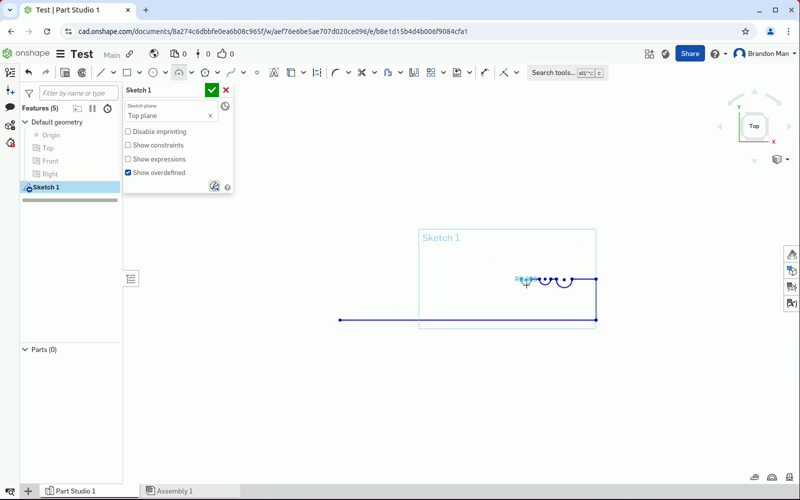
scroll(6)
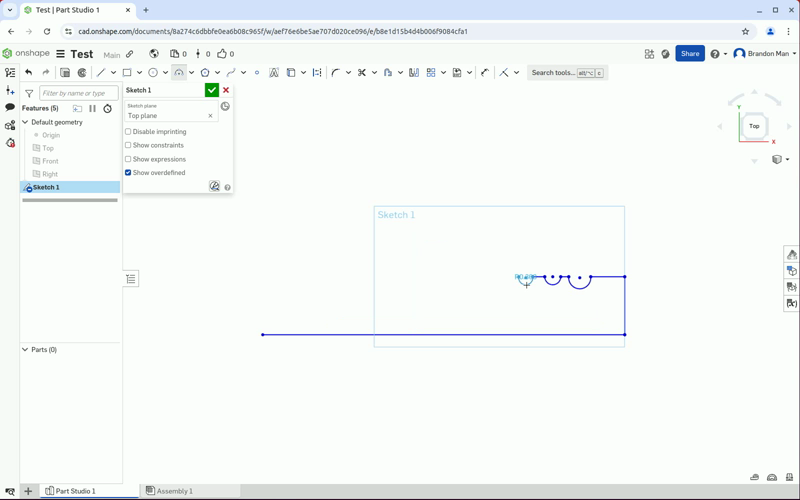
scroll(6)
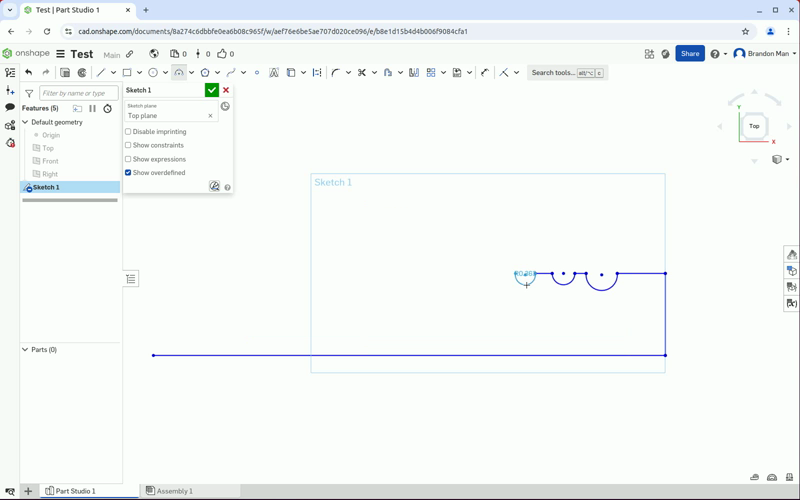
scroll(6)
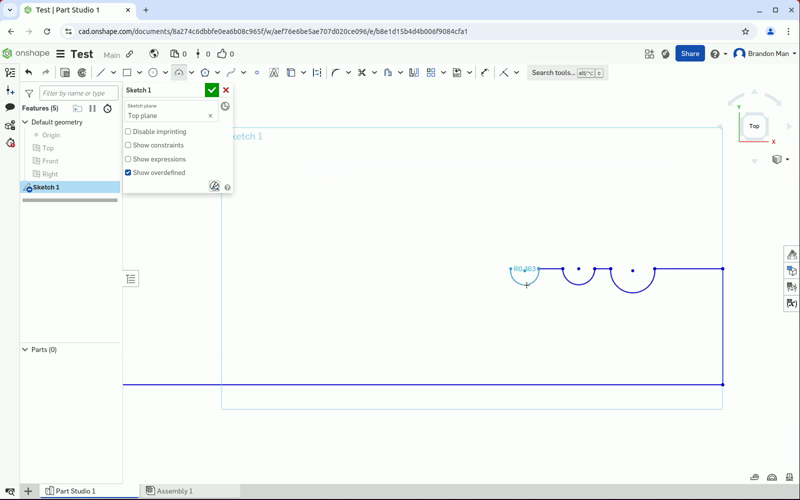
scroll(6)
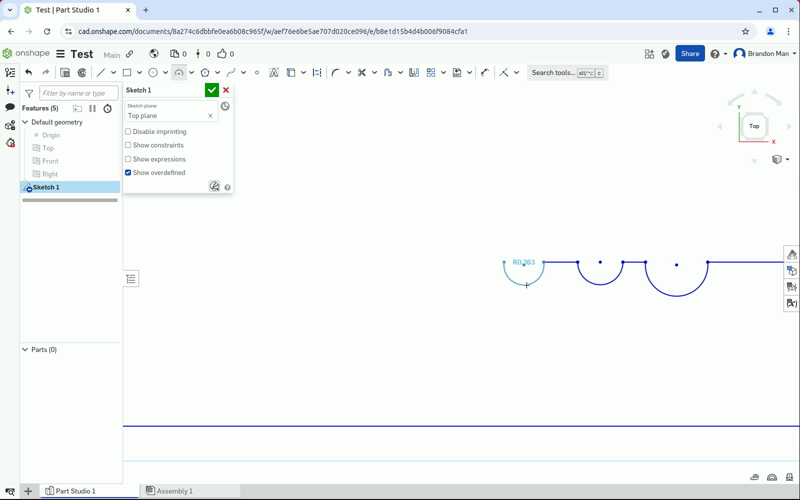
click(526, 284)
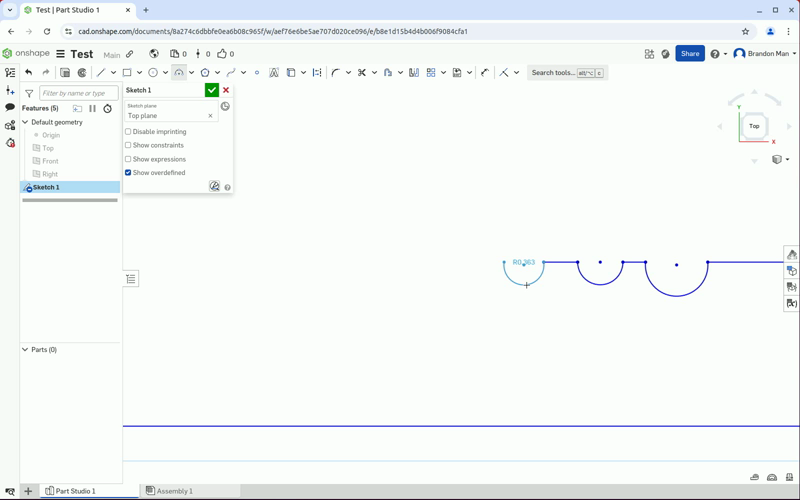
scroll(-6)
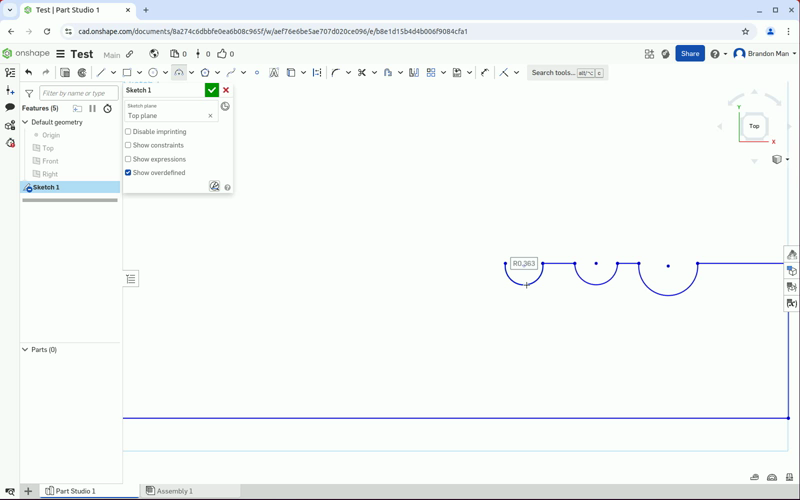
scroll(-6)
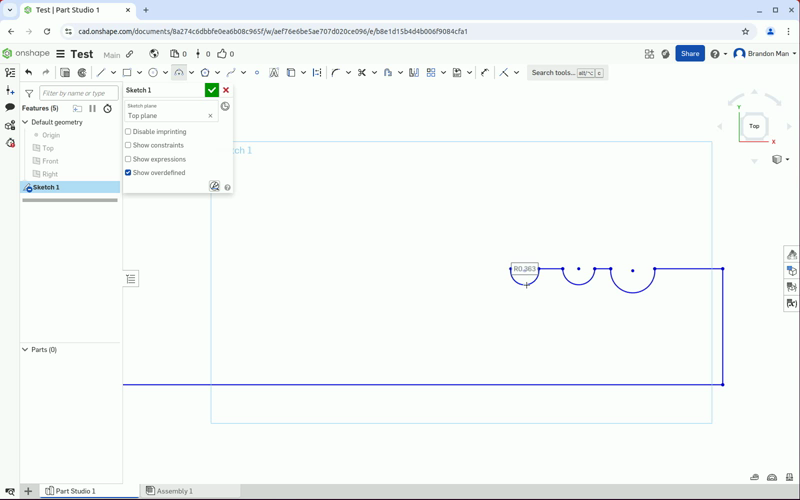
scroll(-6)
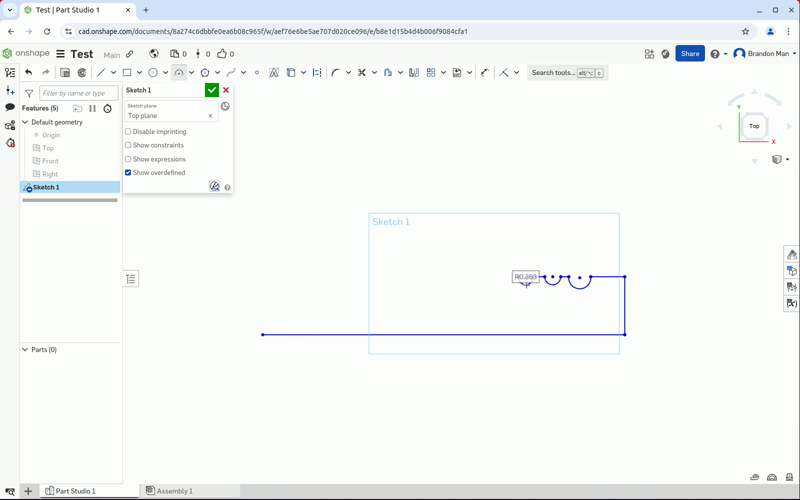
scroll(-6)
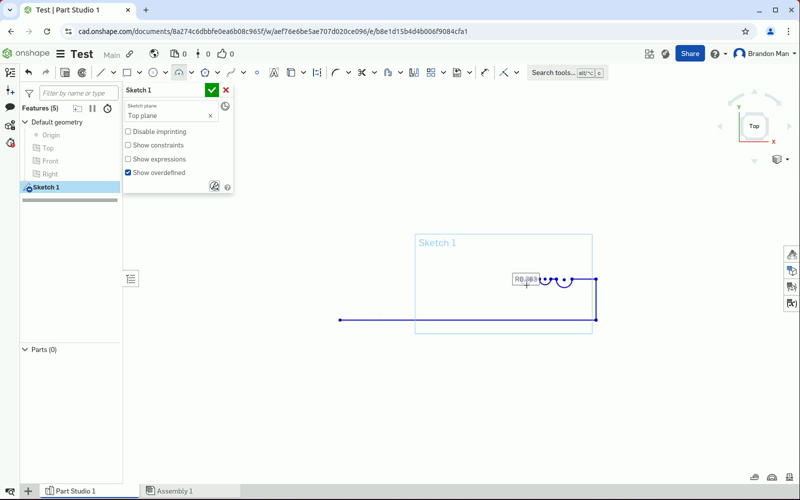
scroll(-6)
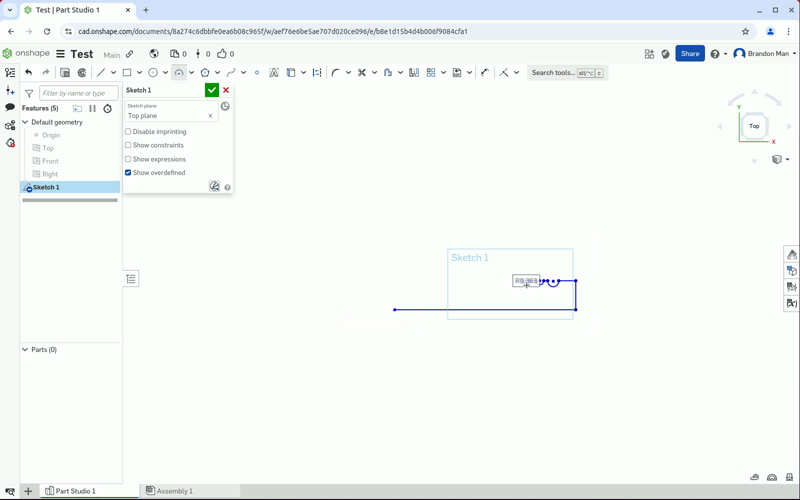
scroll(-6)
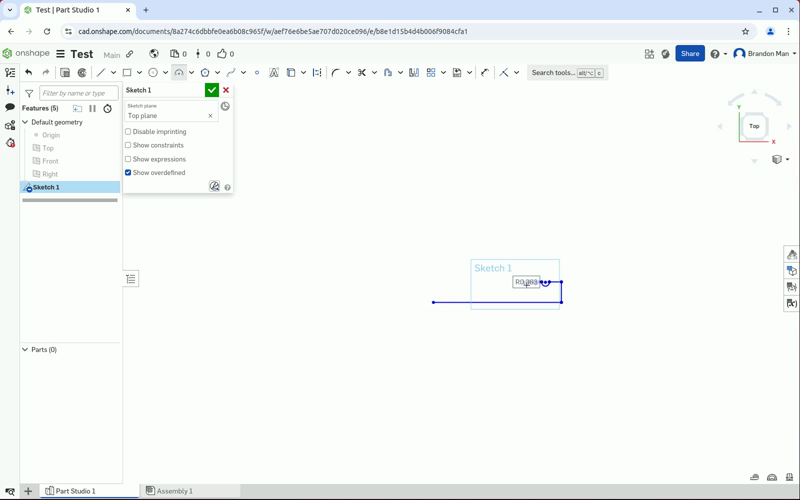
scroll(-6)
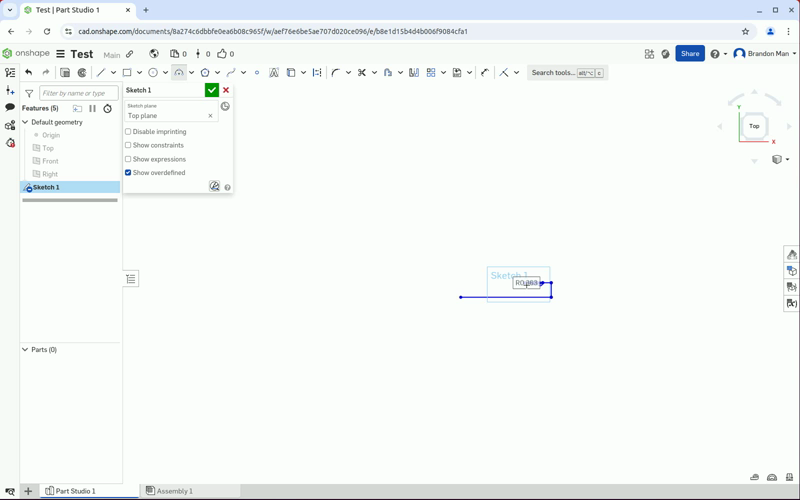
key_up(shift)
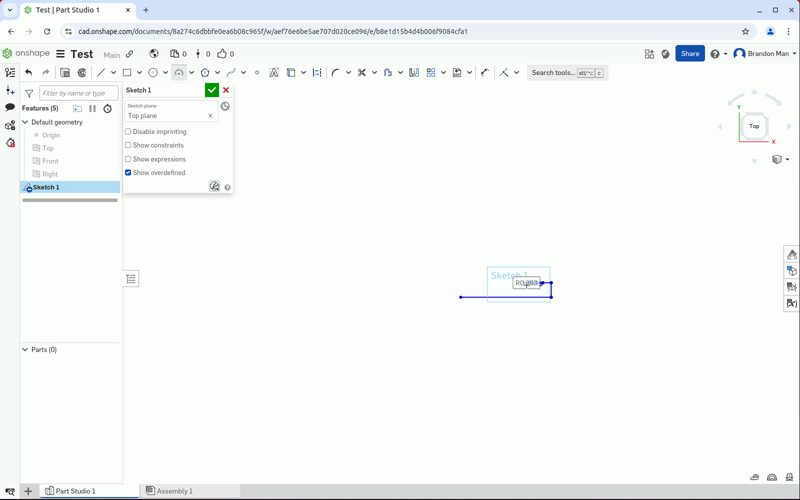
key(esc)
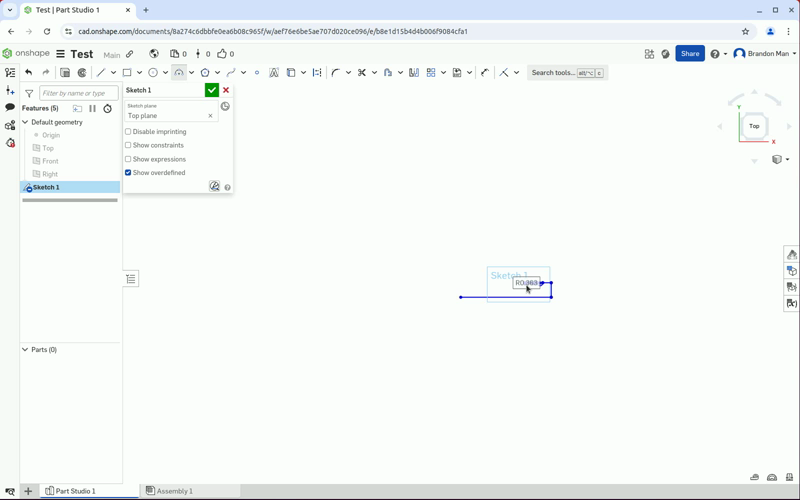
key(l)
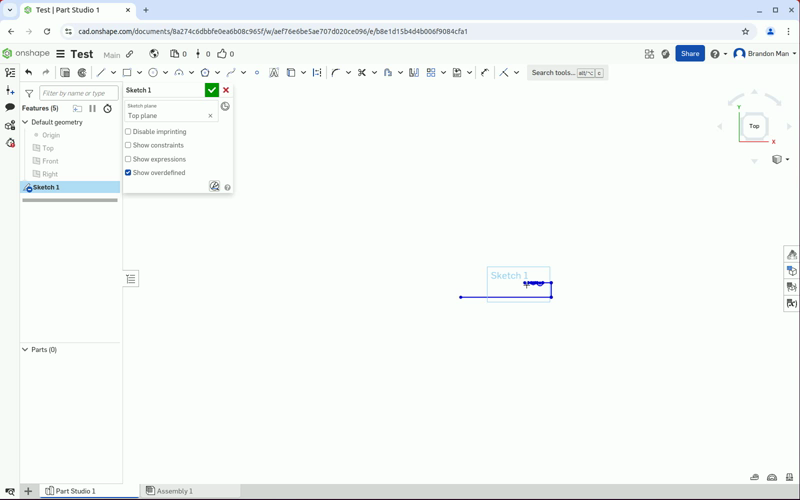
mouse_move(524, 282)
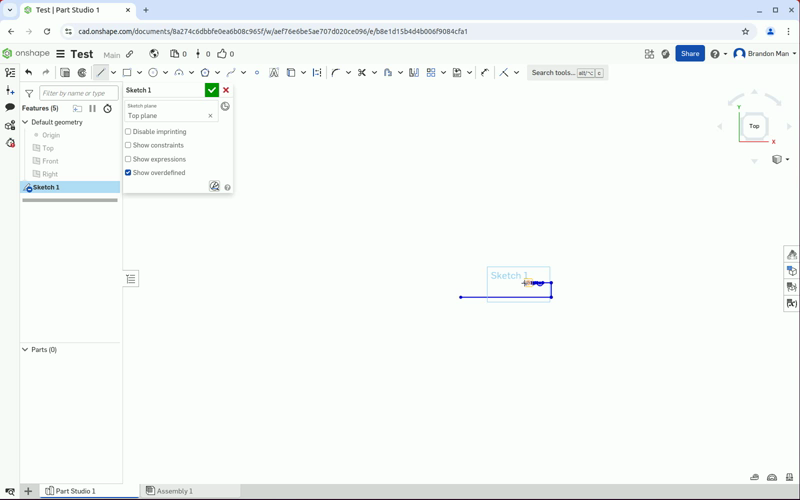
scroll(6)
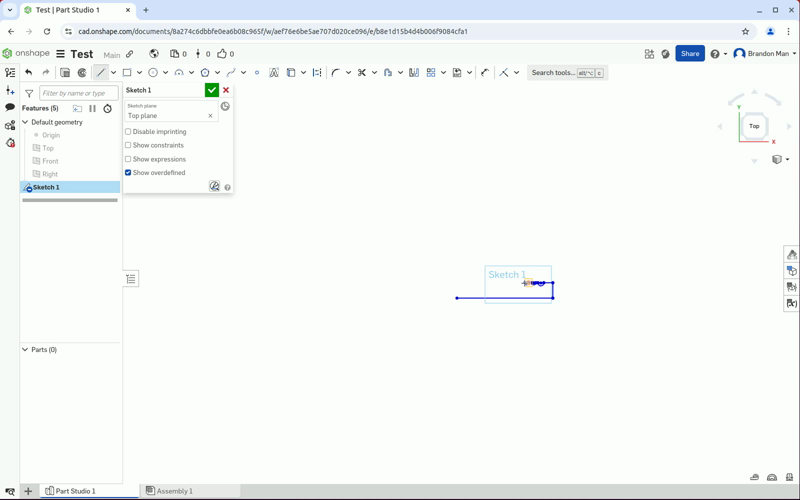
scroll(6)
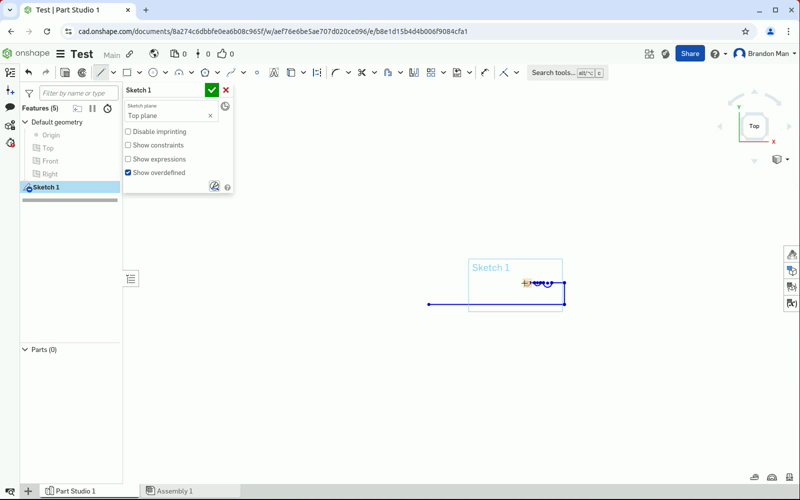
scroll(6)
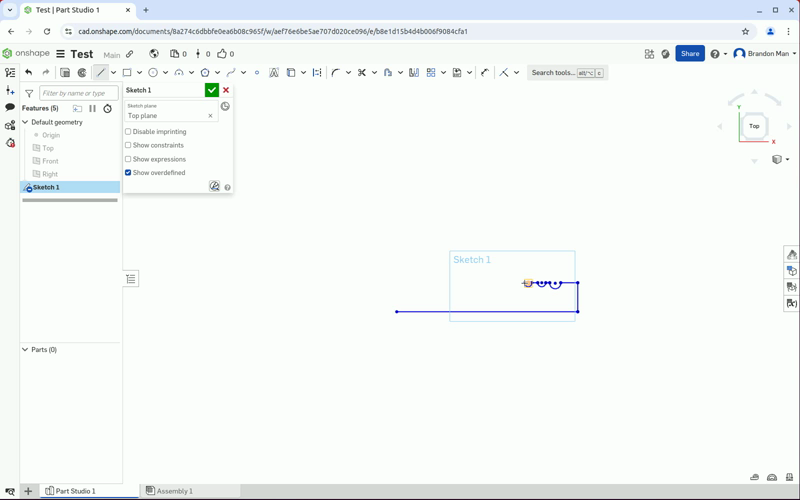
scroll(6)
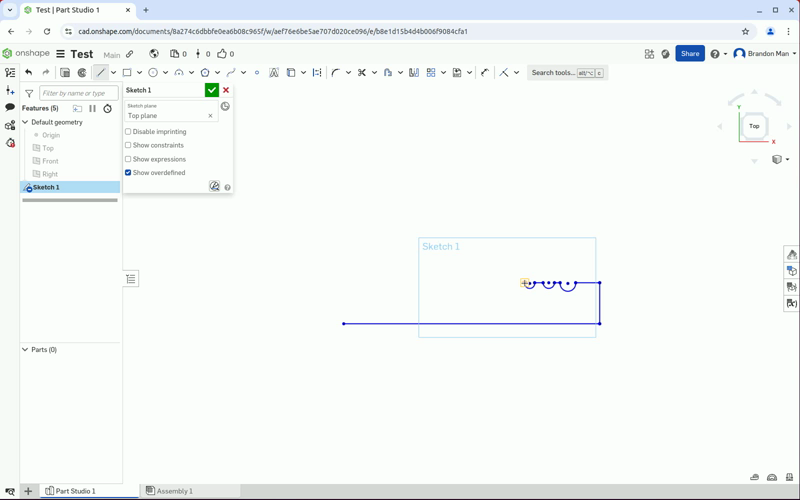
scroll(6)
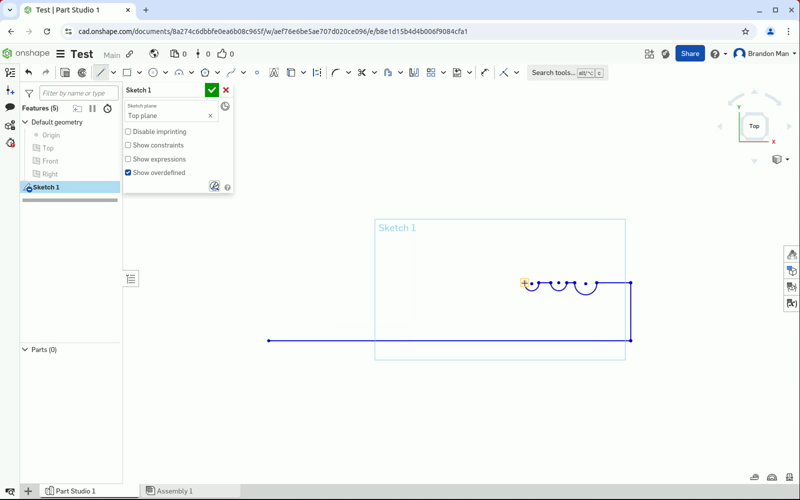
scroll(6)
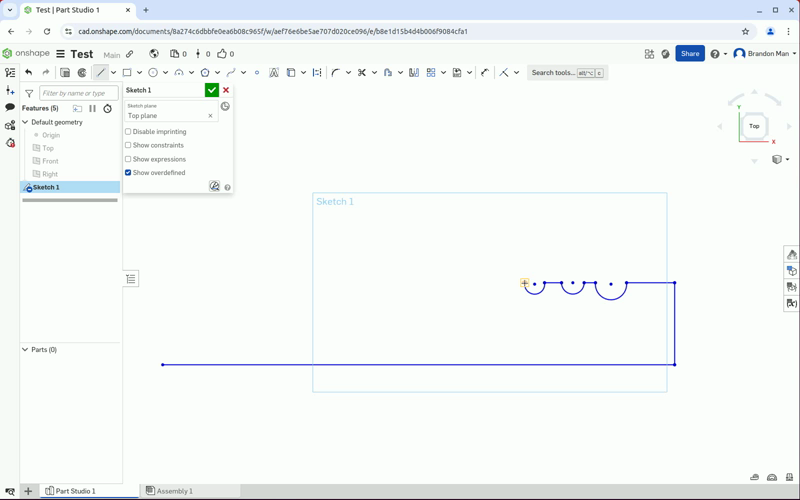
scroll(6)
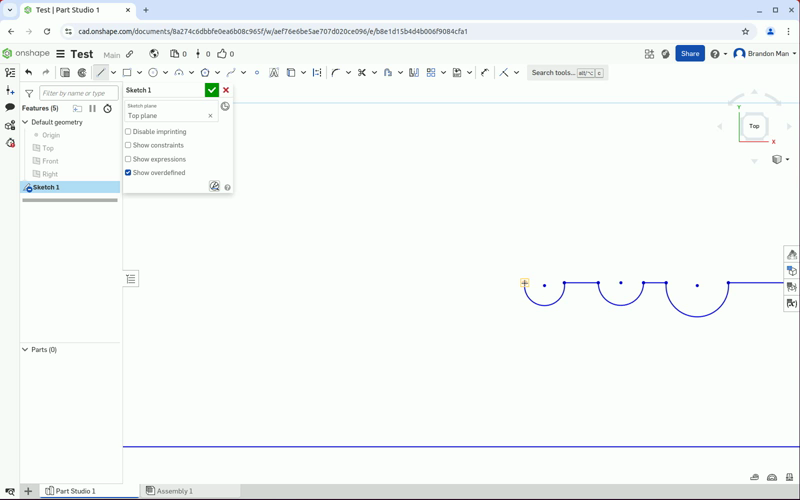
click(524, 282)
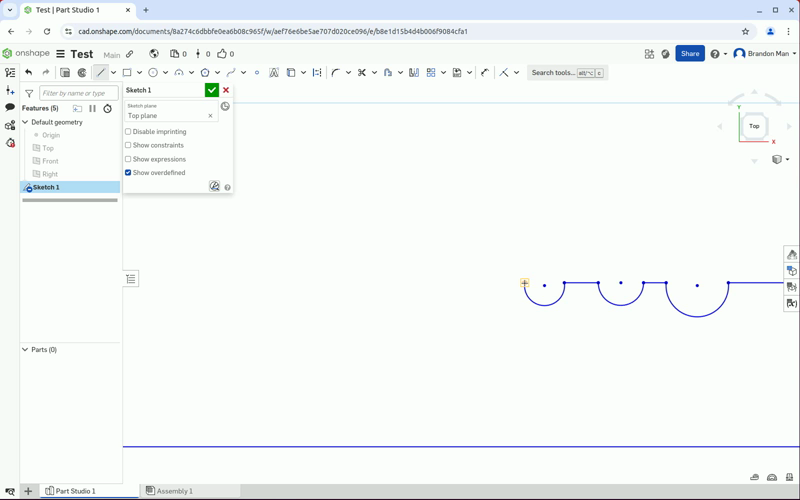
scroll(-6)
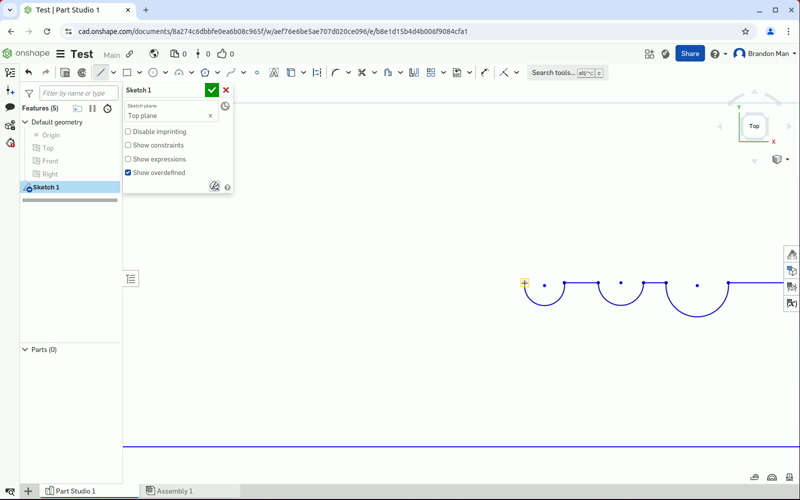
scroll(-6)
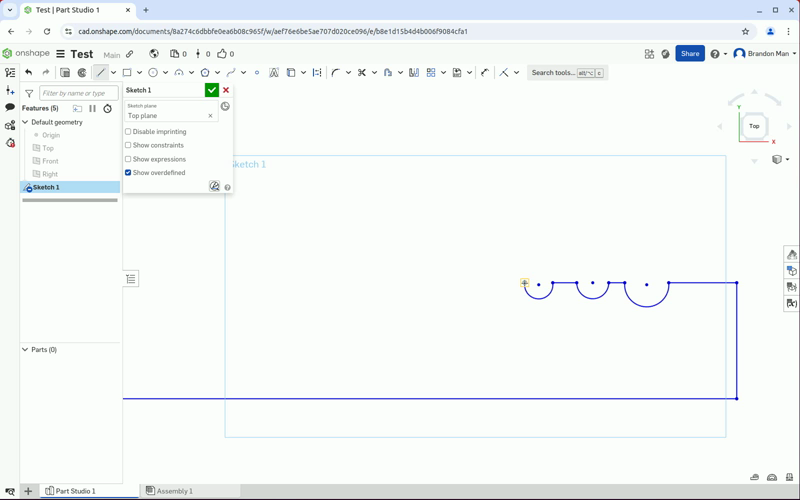
scroll(-6)
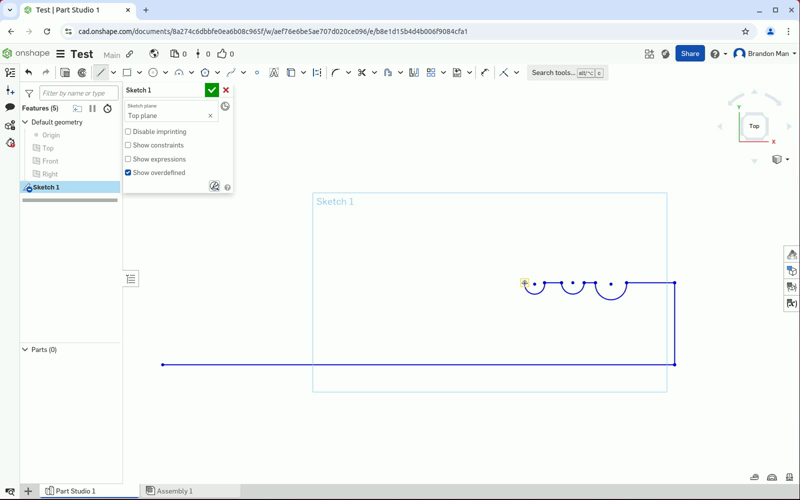
scroll(-6)
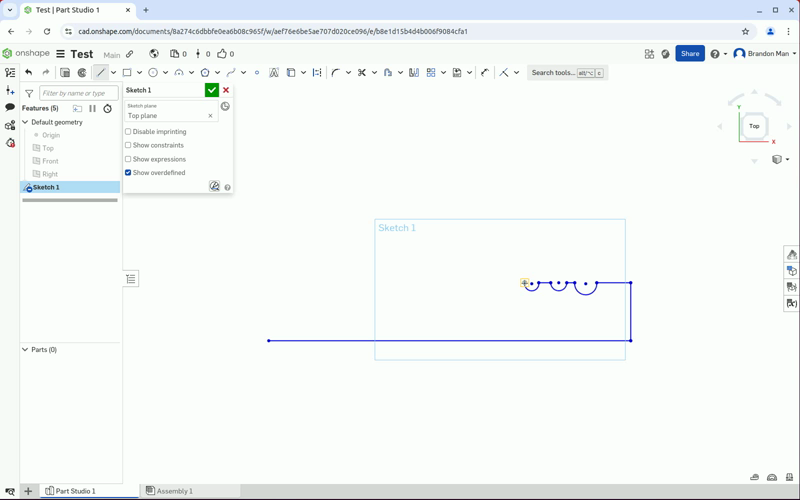
scroll(-6)
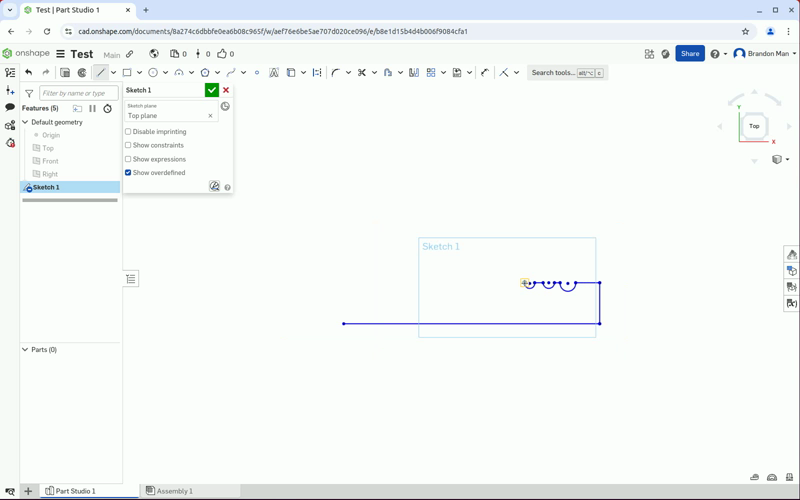
scroll(-6)
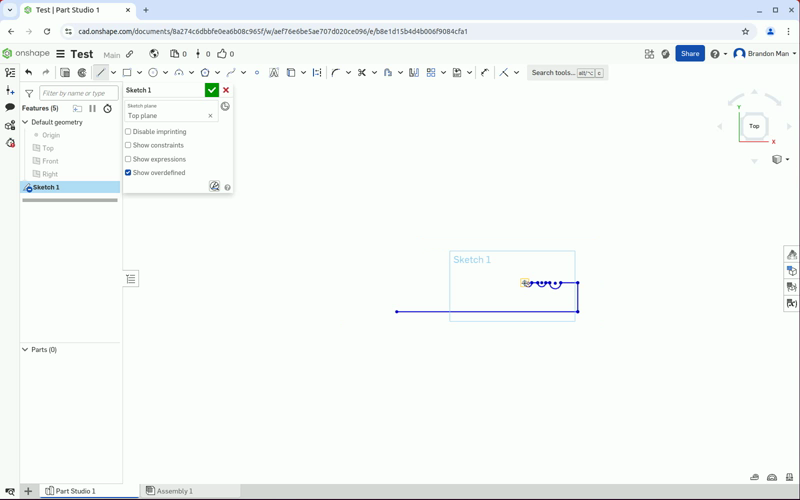
scroll(-6)
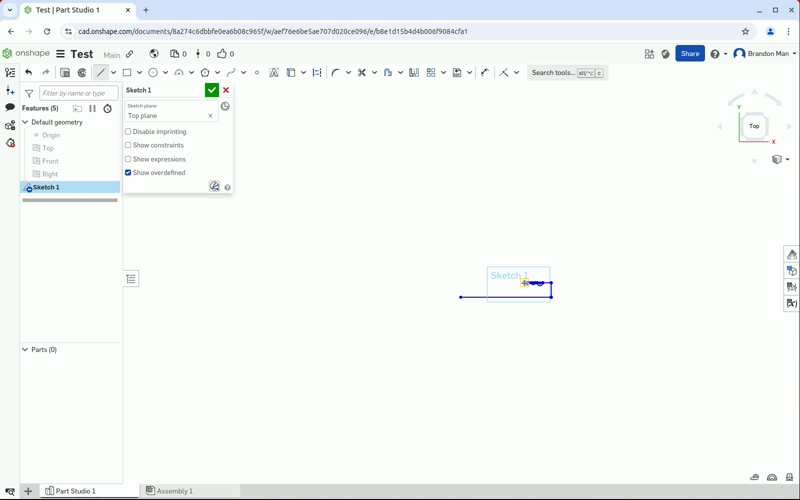
key_down(shift)
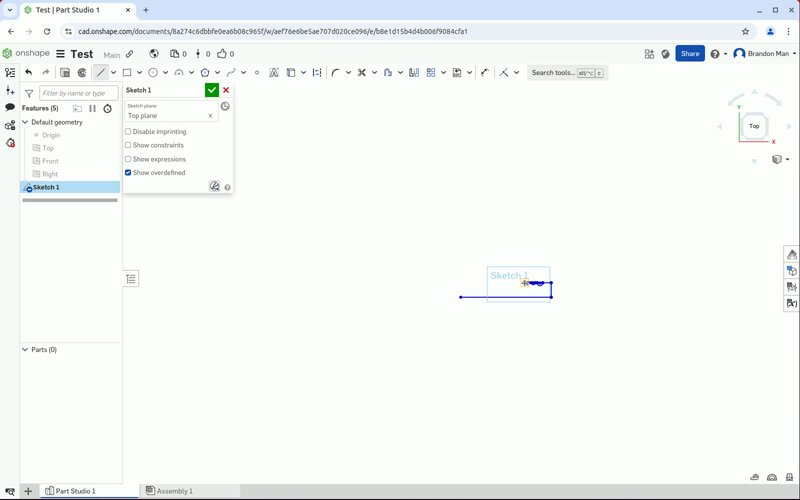
mouse_move(554, 282)
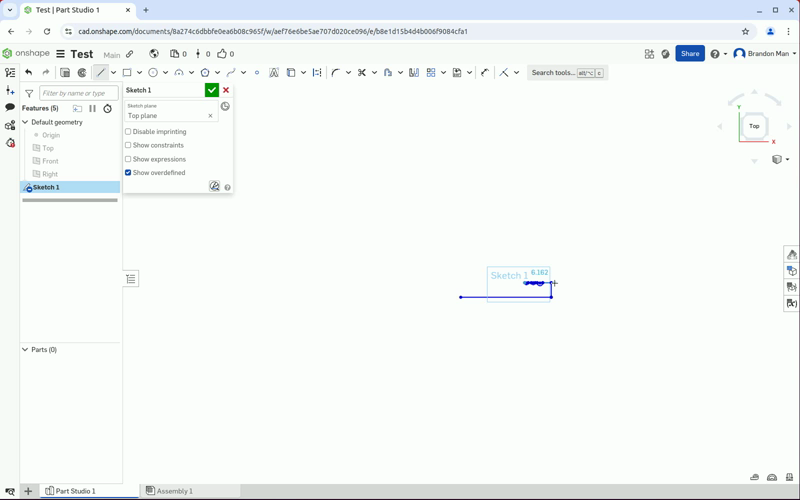
mouse_move(520, 282)
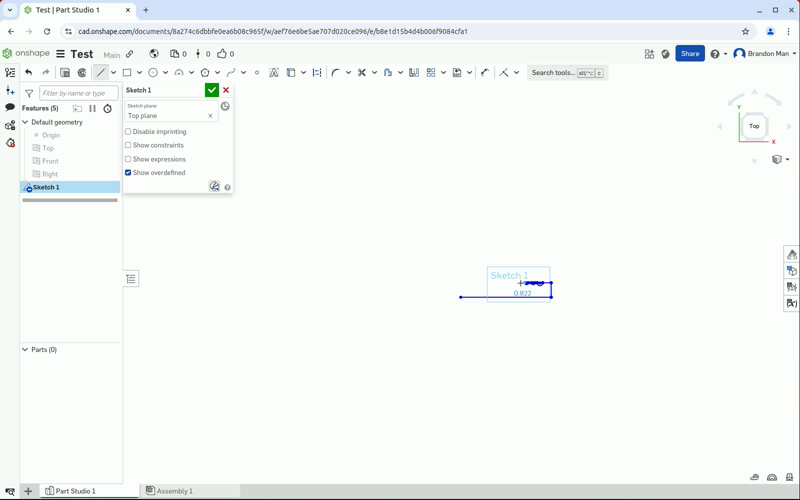
scroll(6)
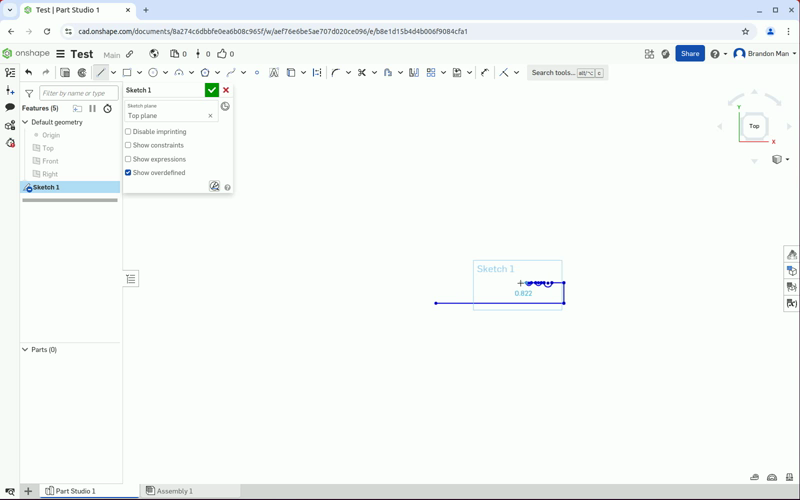
scroll(6)
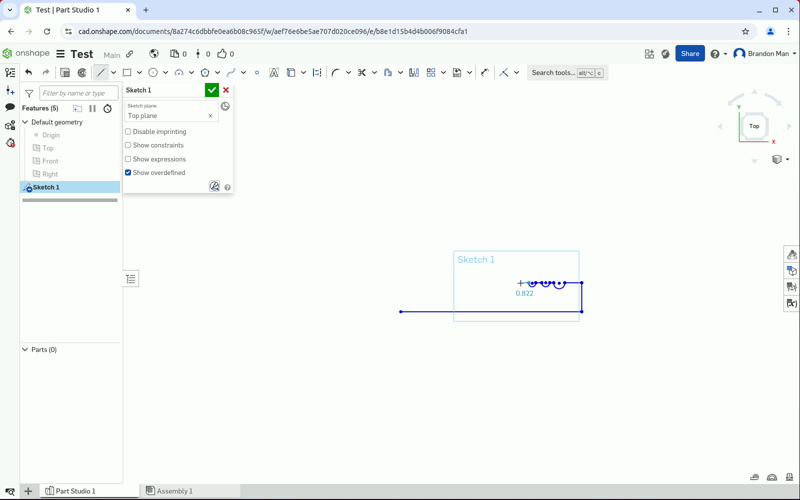
scroll(6)
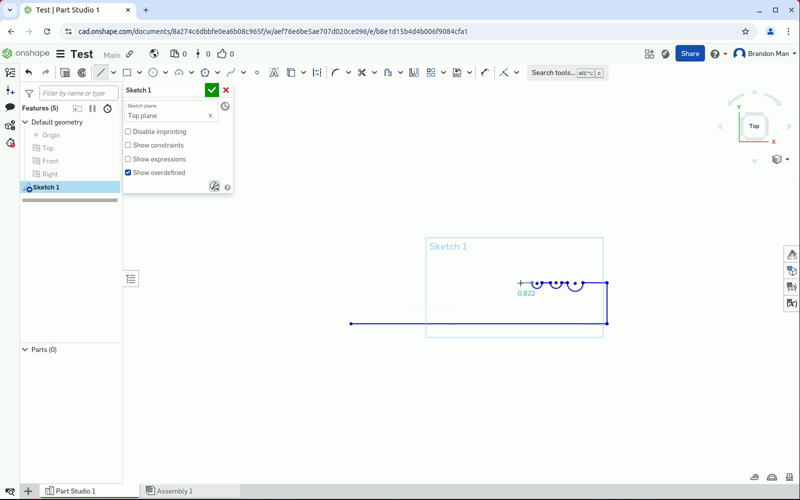
scroll(6)
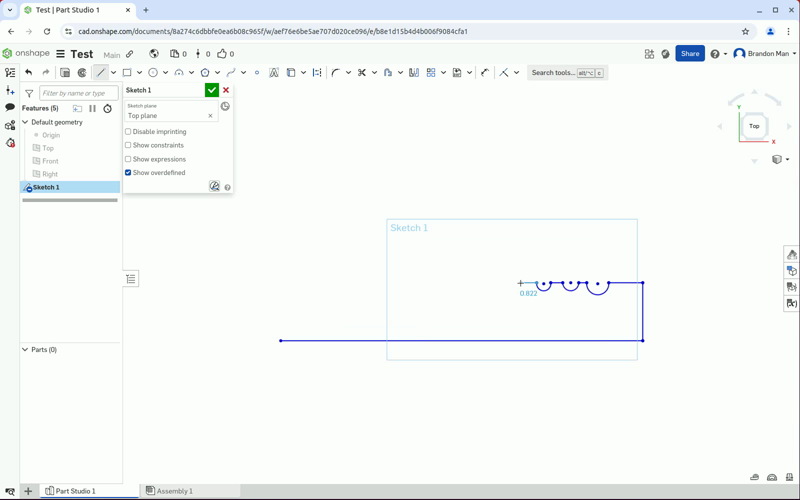
scroll(6)
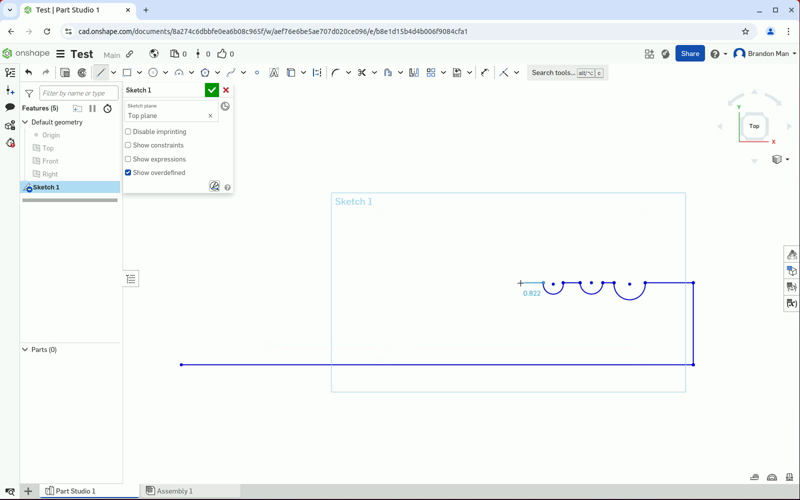
scroll(6)
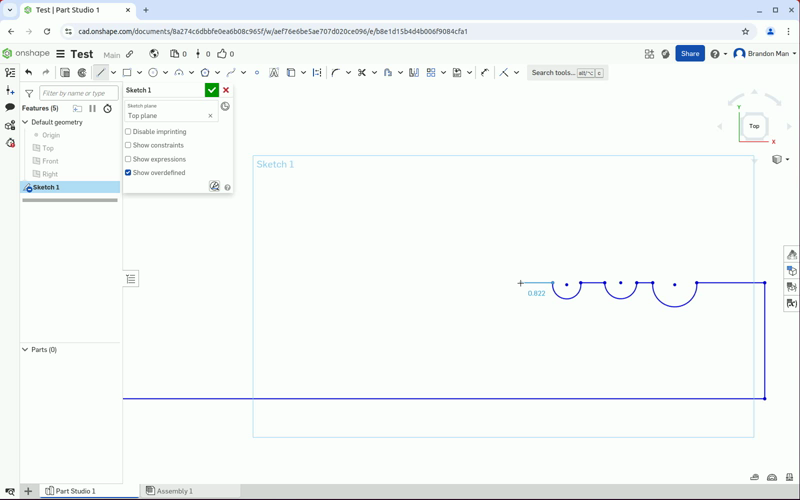
scroll(6)
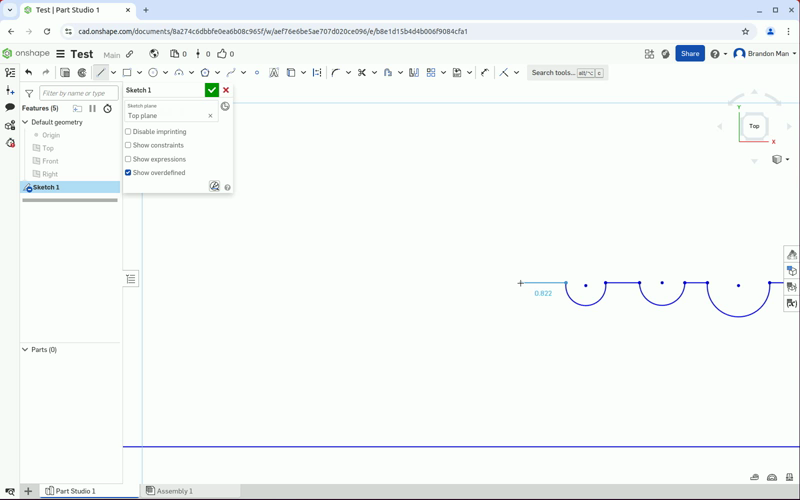
click(520, 282)
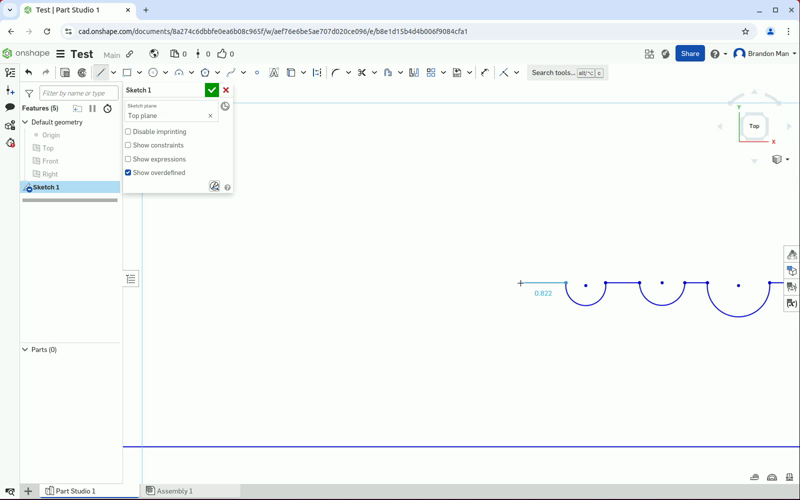
scroll(-6)
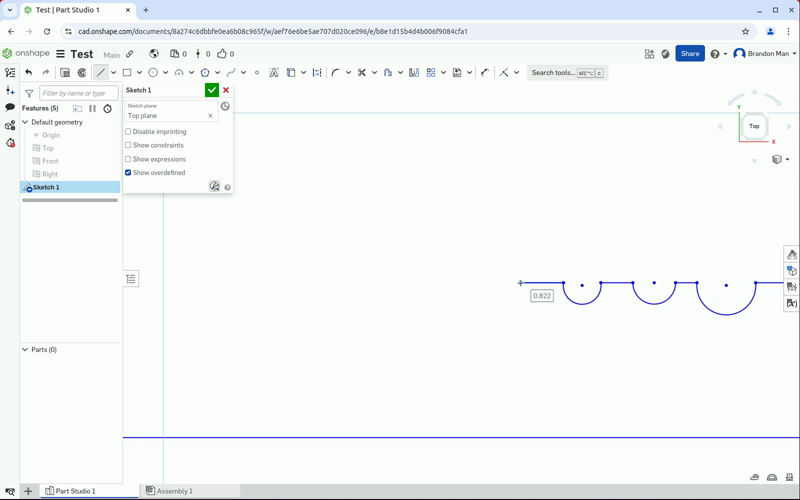
scroll(-6)
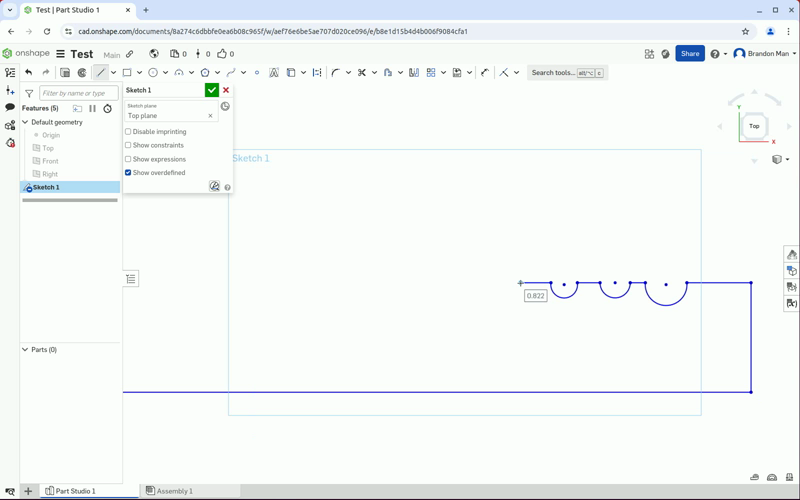
scroll(-6)
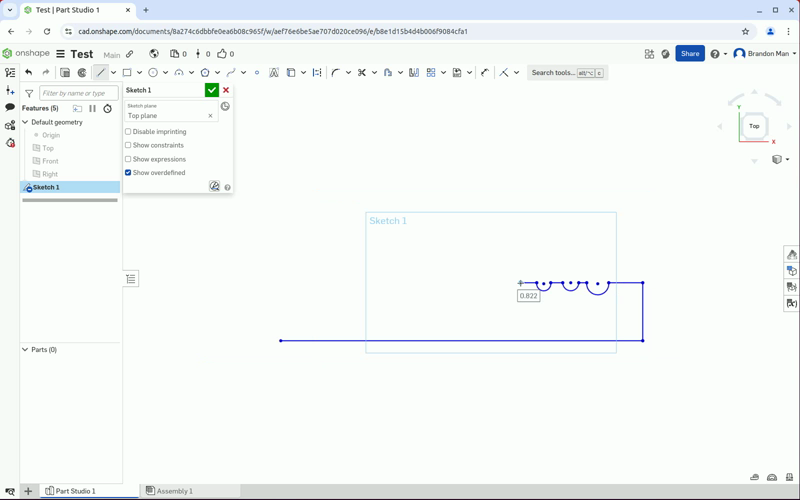
scroll(-6)
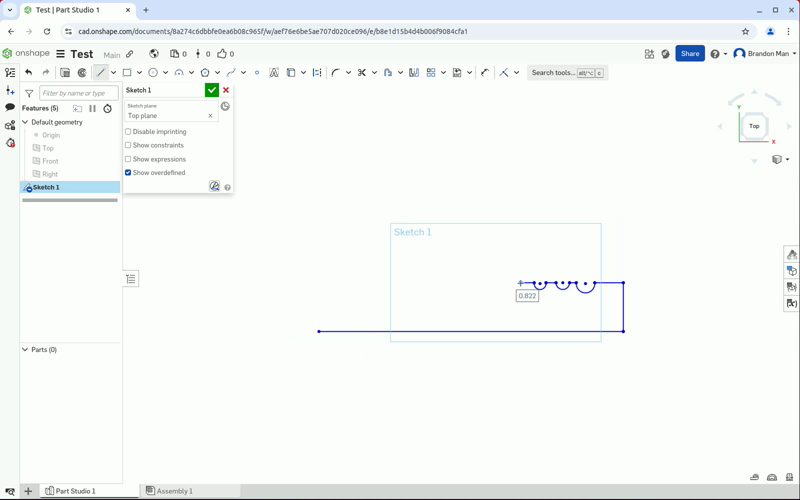
scroll(-6)
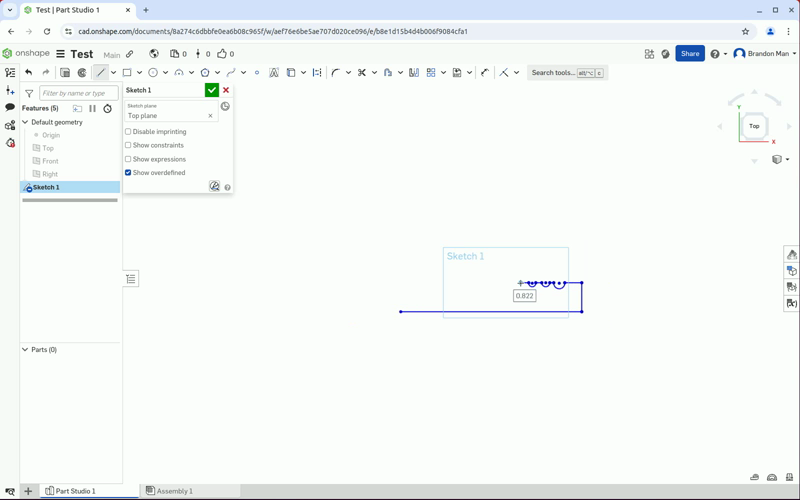
scroll(-6)
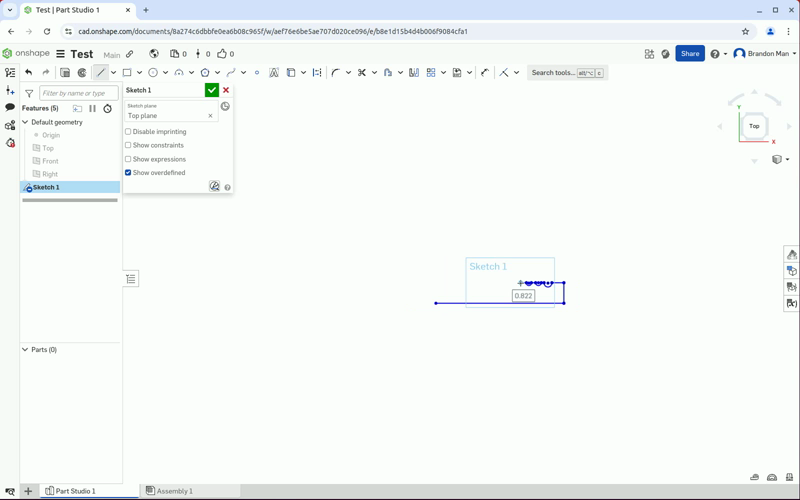
scroll(-6)
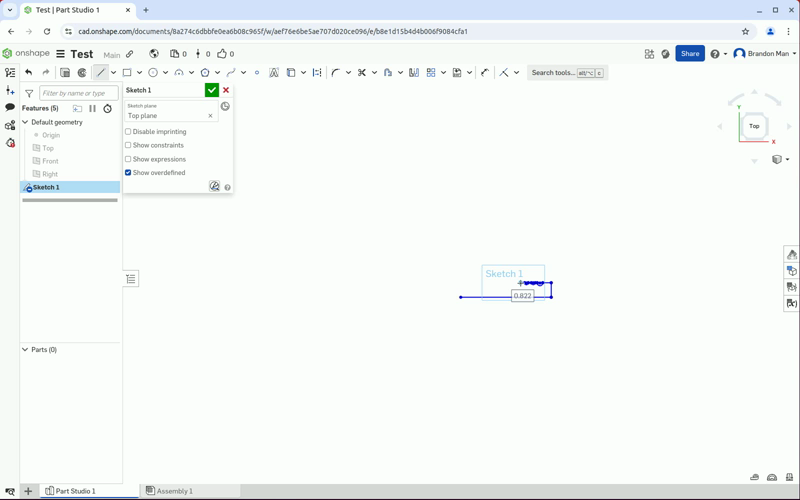
key_up(shift)
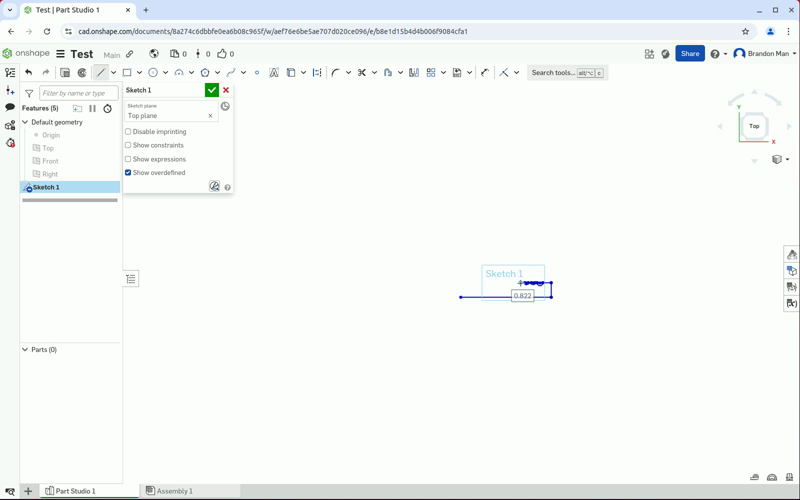
key(esc)
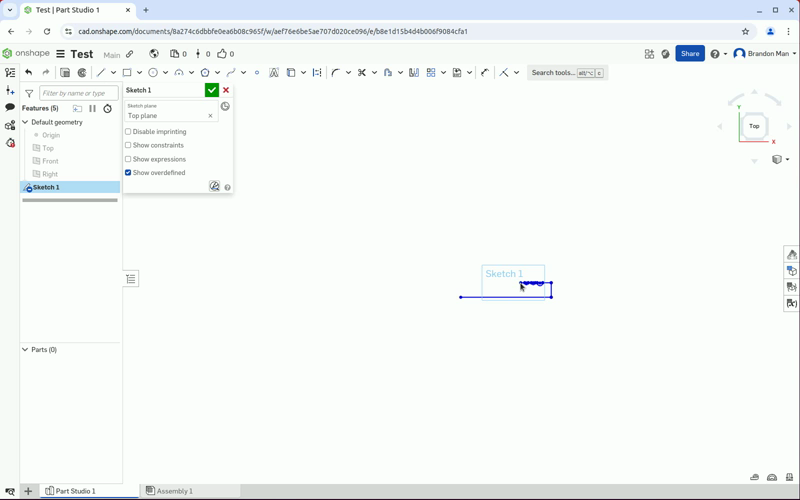
key(a)
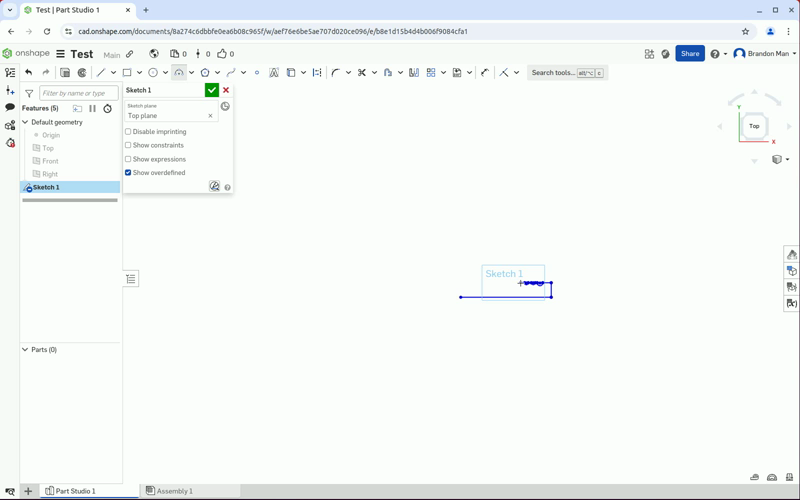
mouse_move(520, 282)
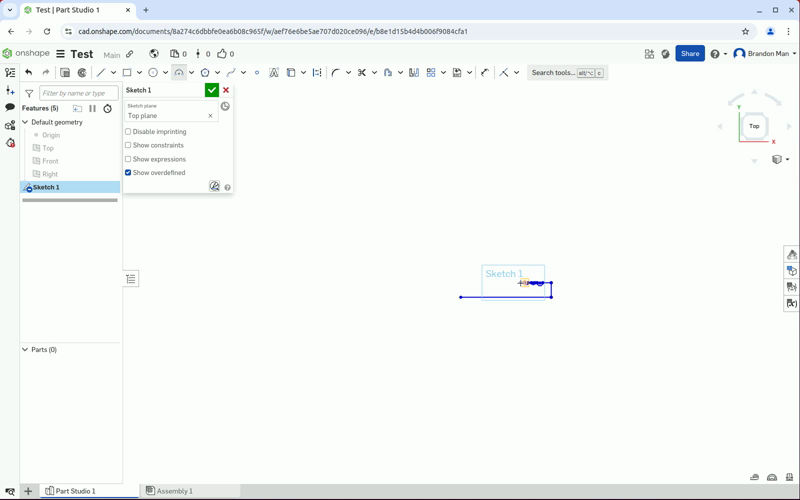
scroll(6)
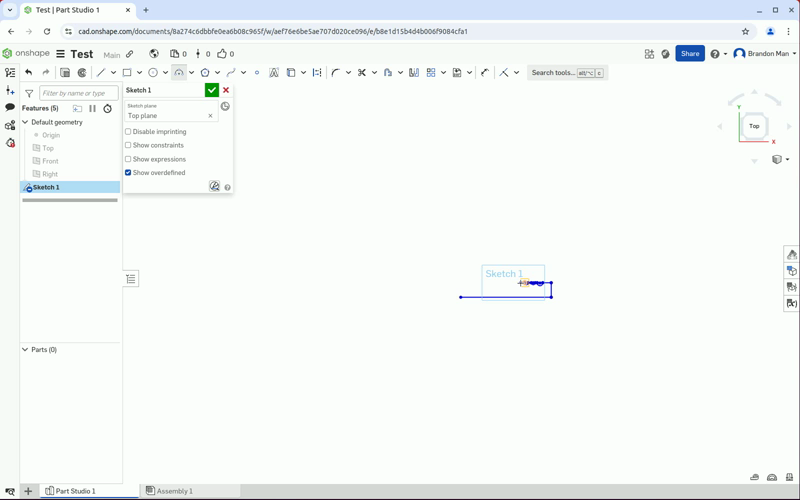
scroll(6)
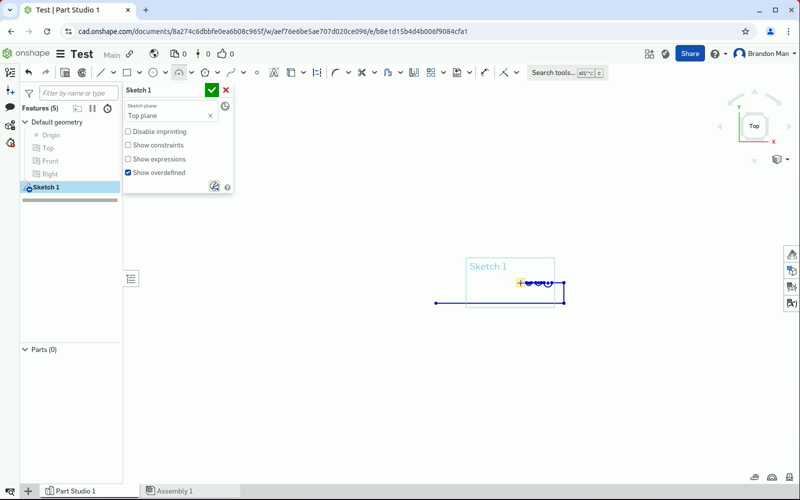
scroll(6)
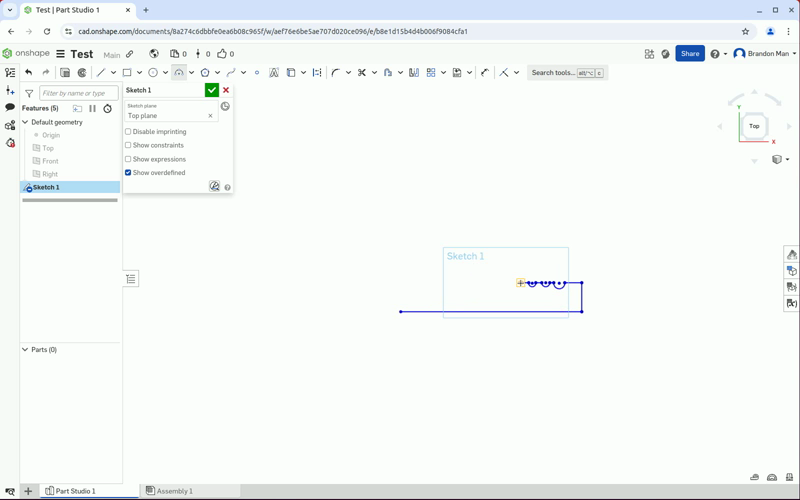
scroll(6)
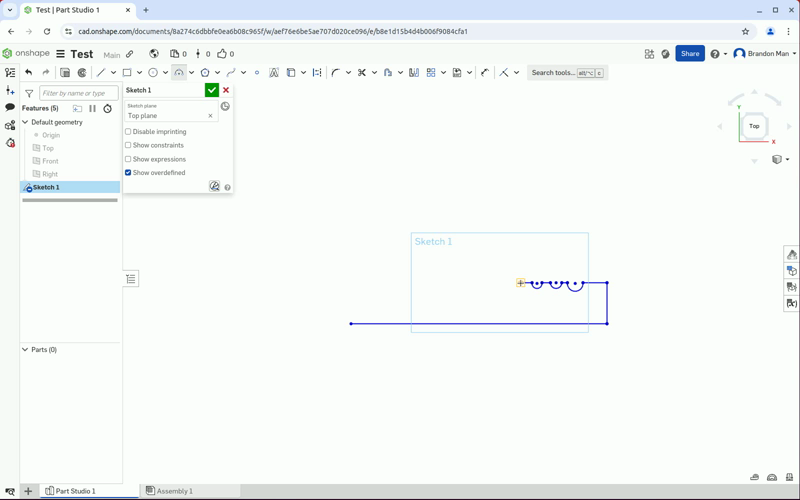
scroll(6)
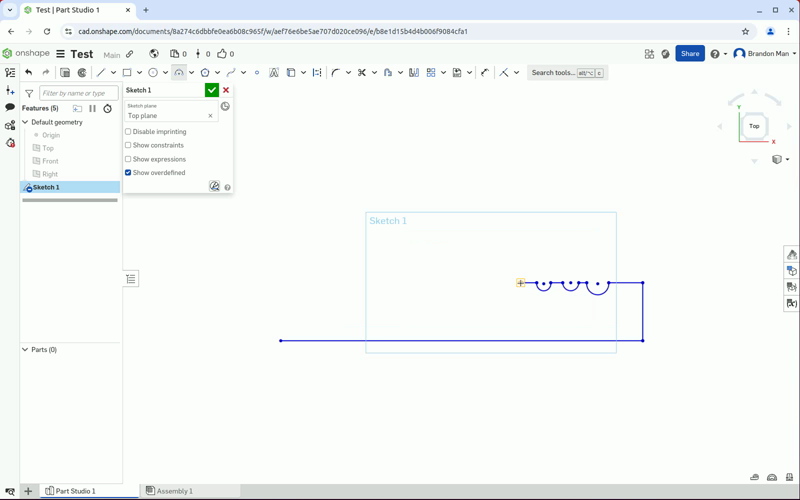
scroll(6)
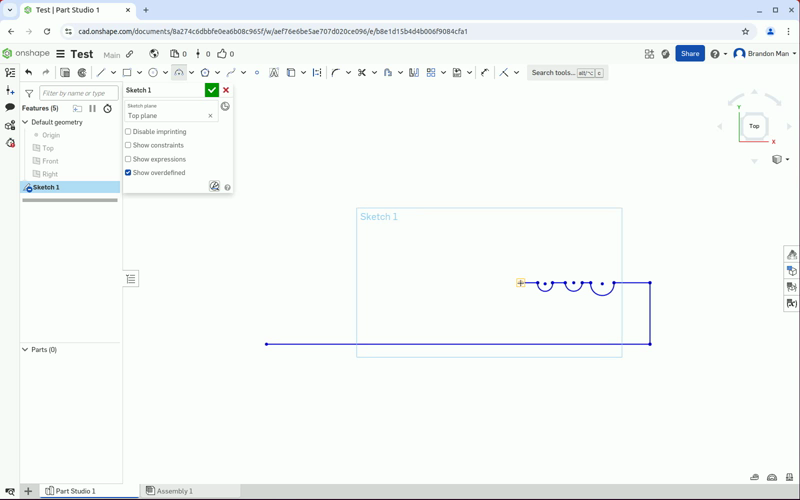
scroll(6)
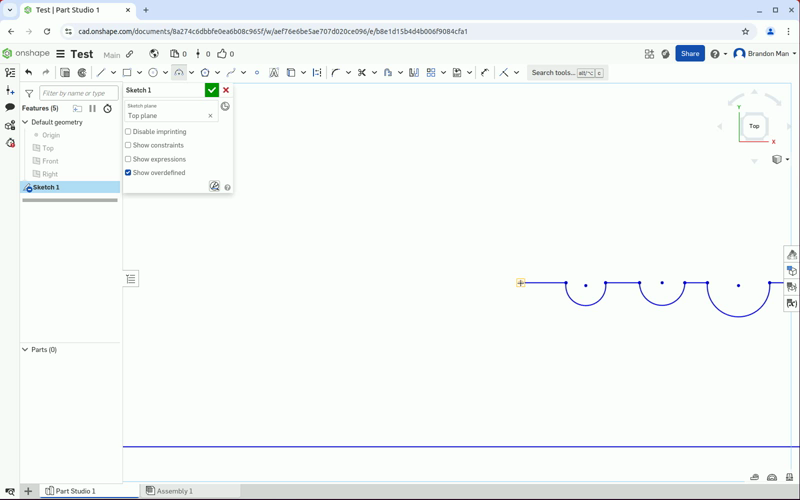
click(520, 282)
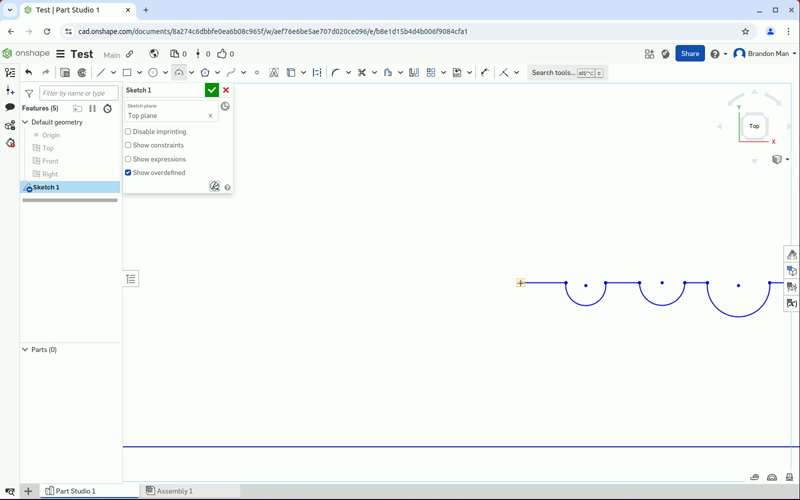
scroll(-6)
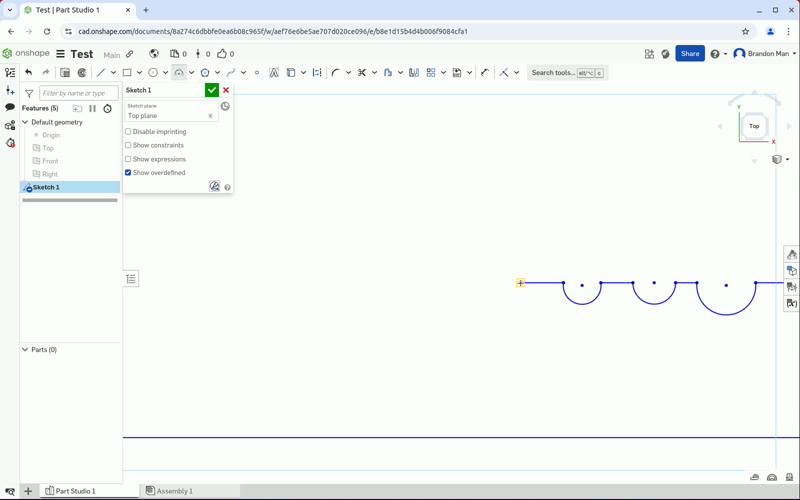
scroll(-6)
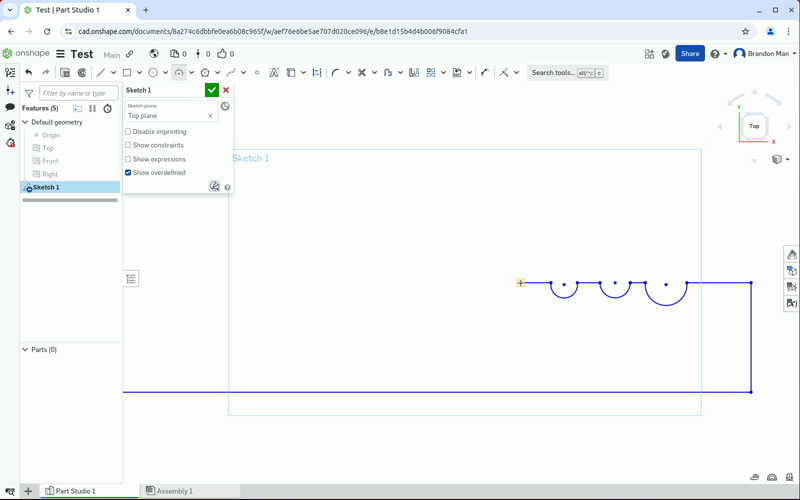
scroll(-6)
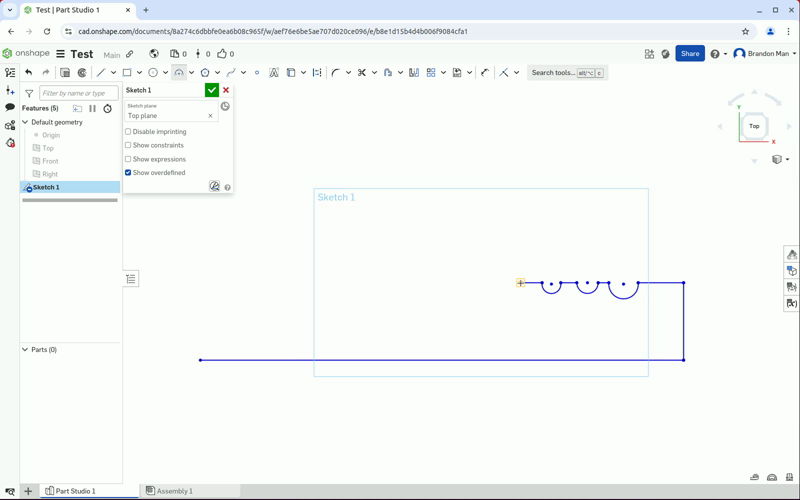
scroll(-6)
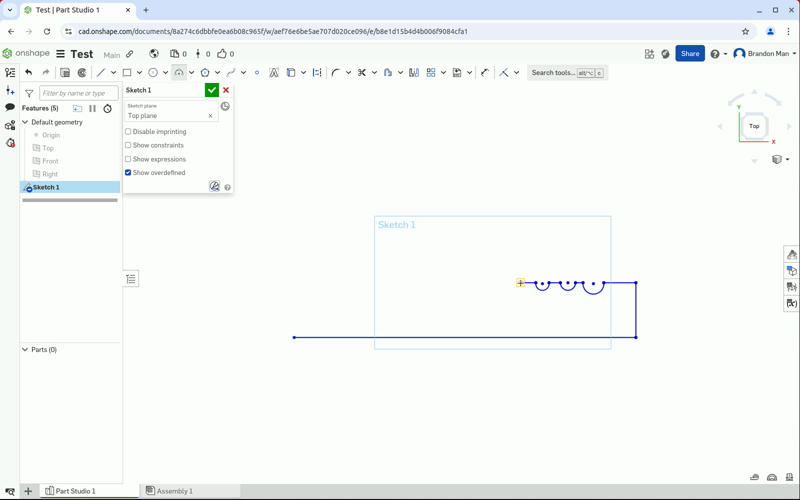
scroll(-6)
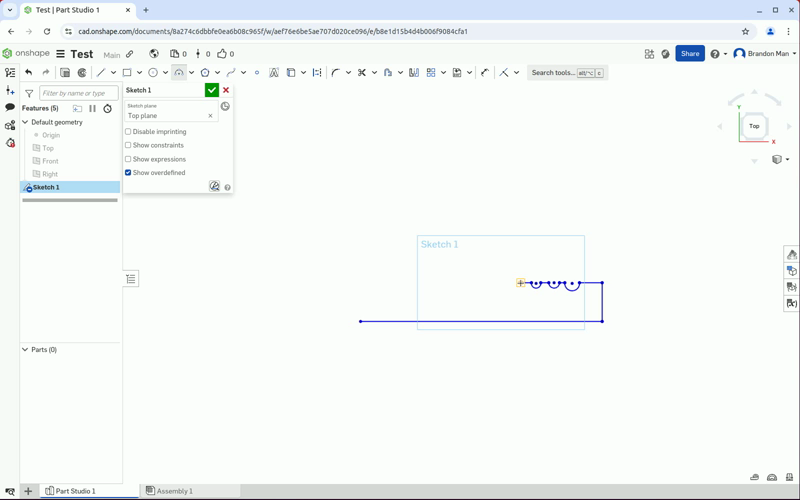
scroll(-6)
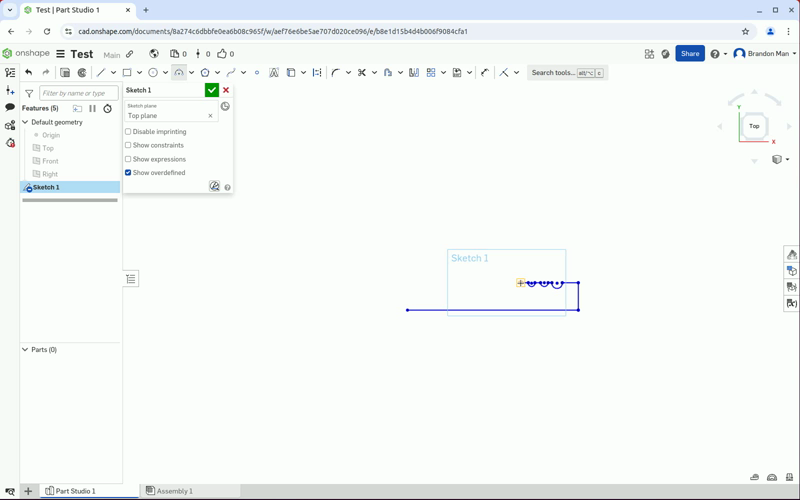
scroll(-6)
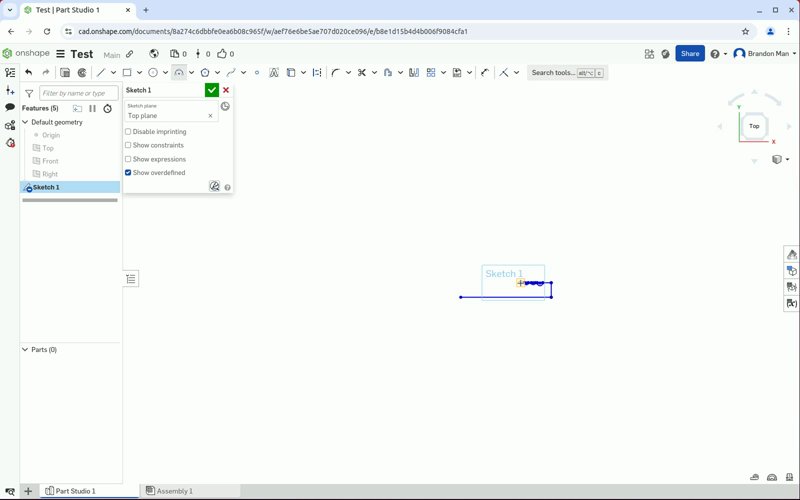
key_down(shift)
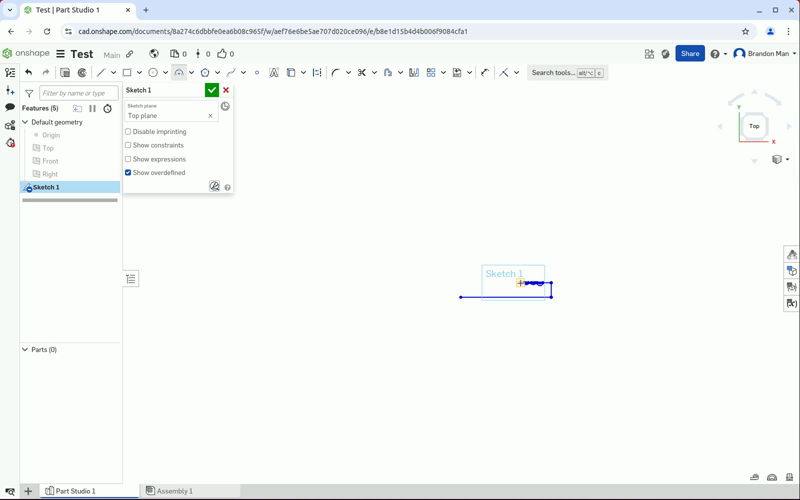
mouse_move(519, 282)
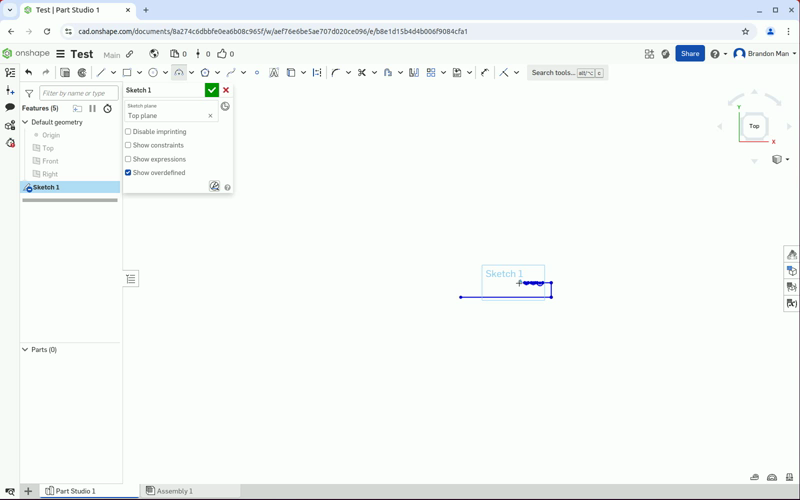
scroll(6)
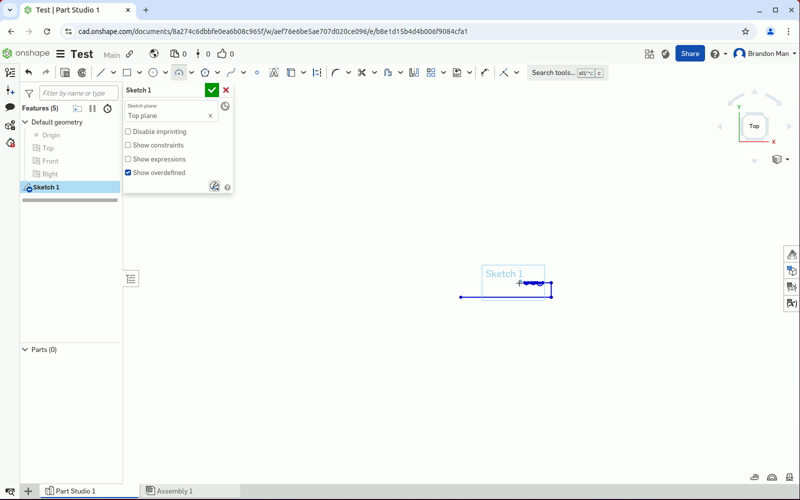
scroll(6)
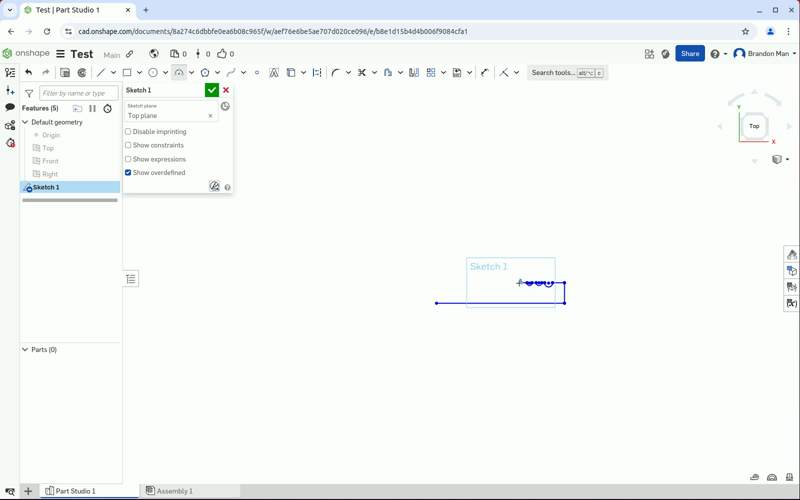
scroll(6)
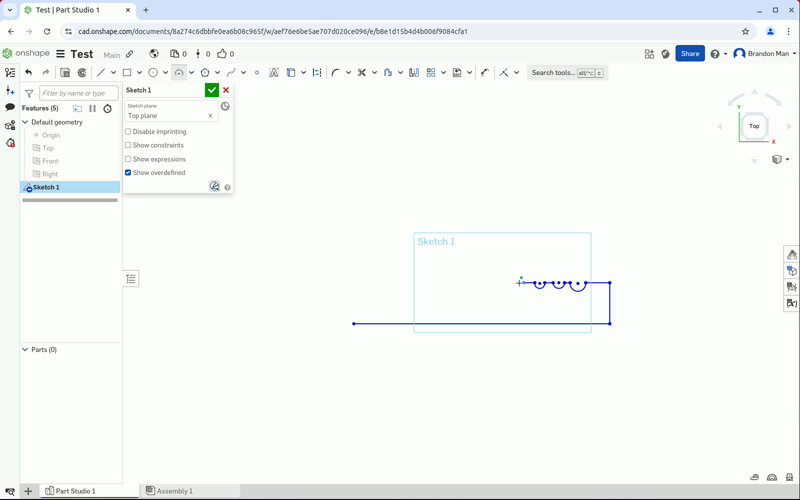
scroll(6)
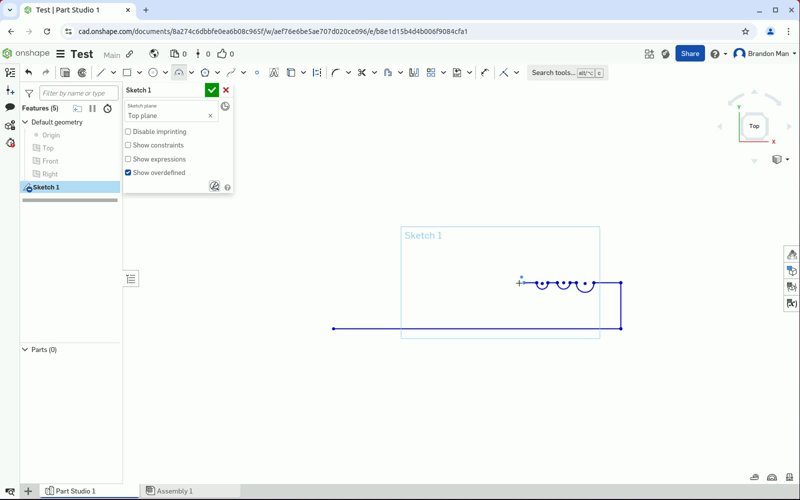
scroll(6)
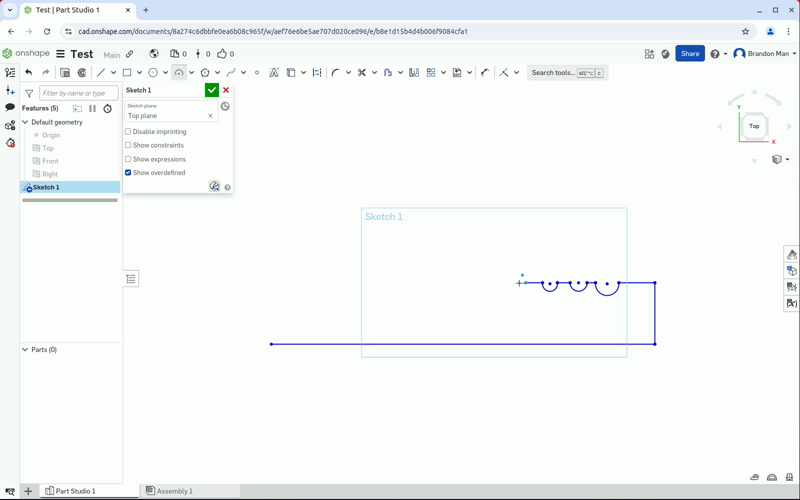
scroll(6)
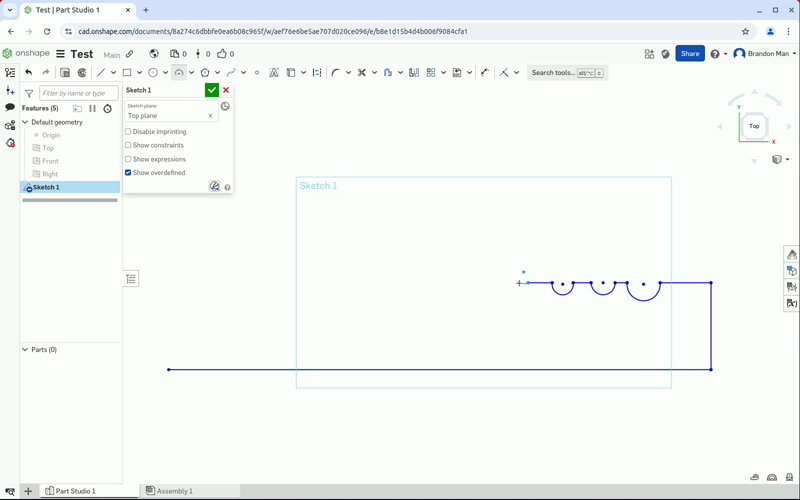
scroll(6)
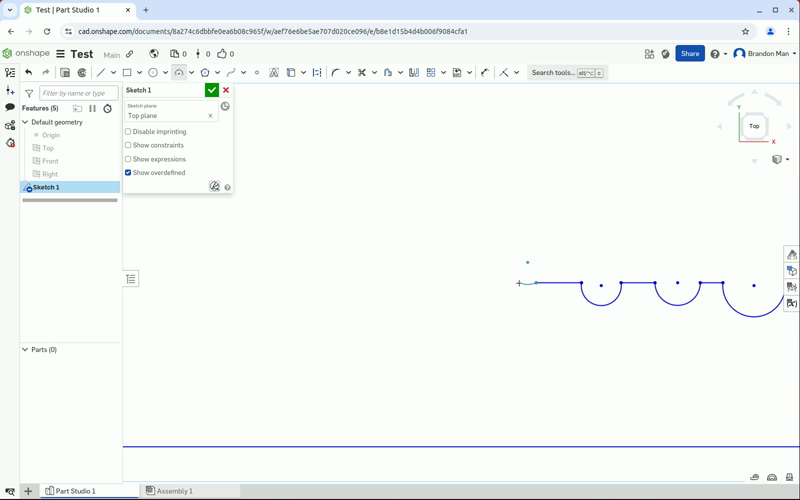
click(519, 282)
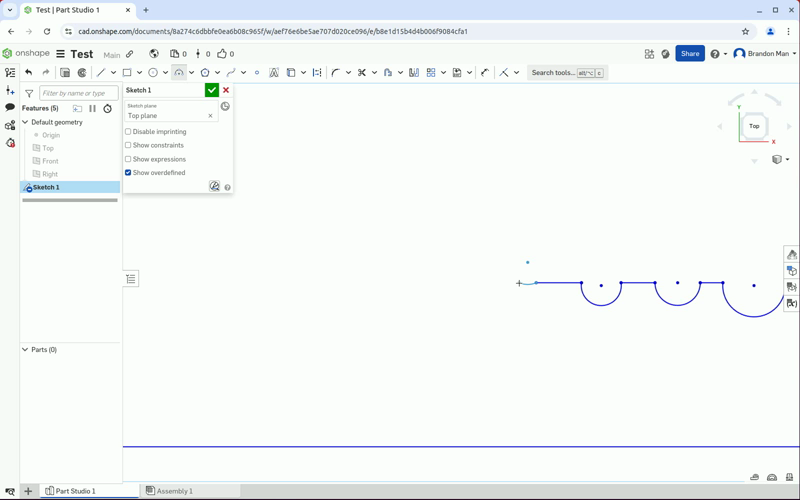
scroll(-6)
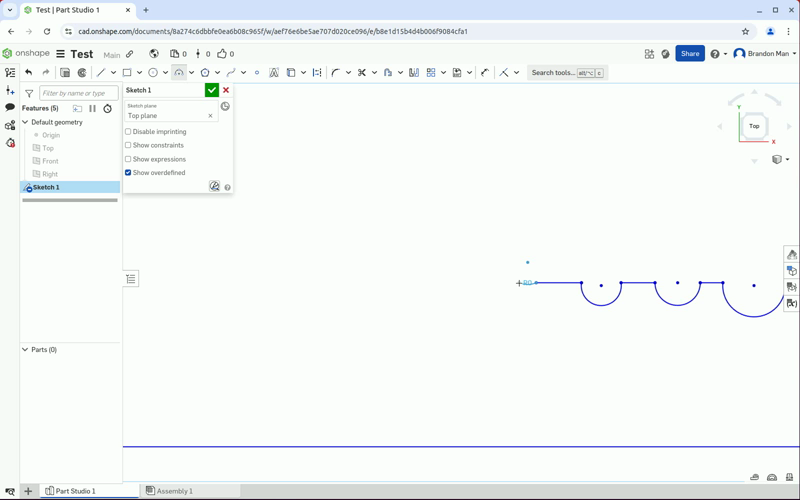
scroll(-6)
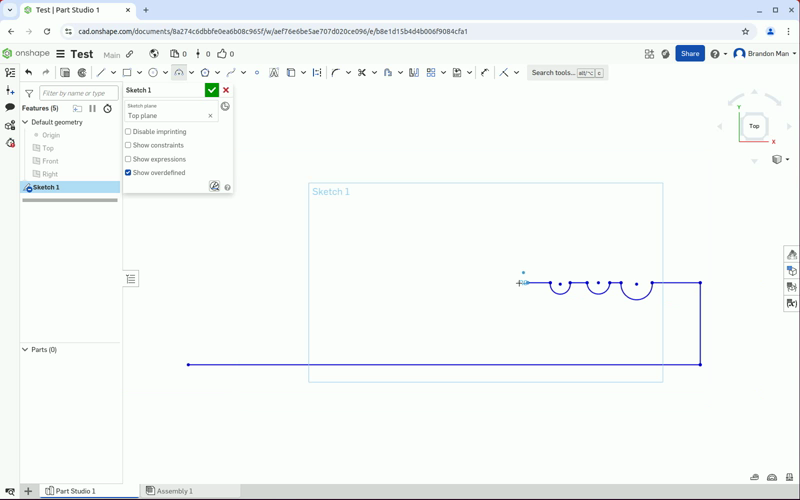
scroll(-6)
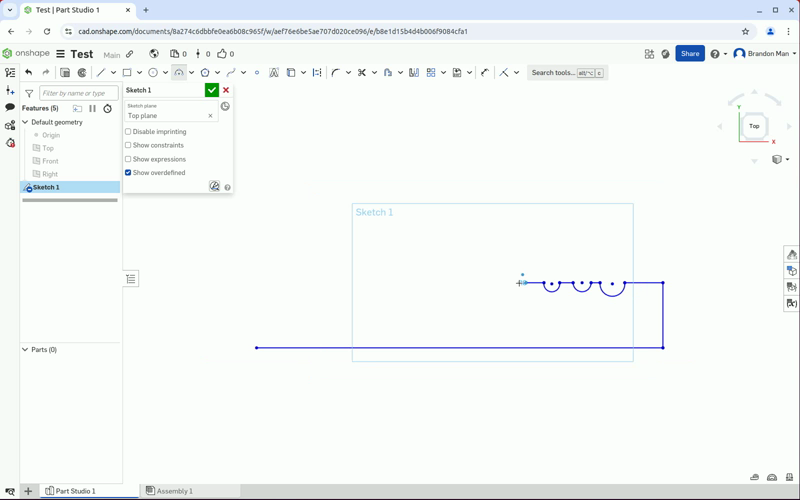
scroll(-6)
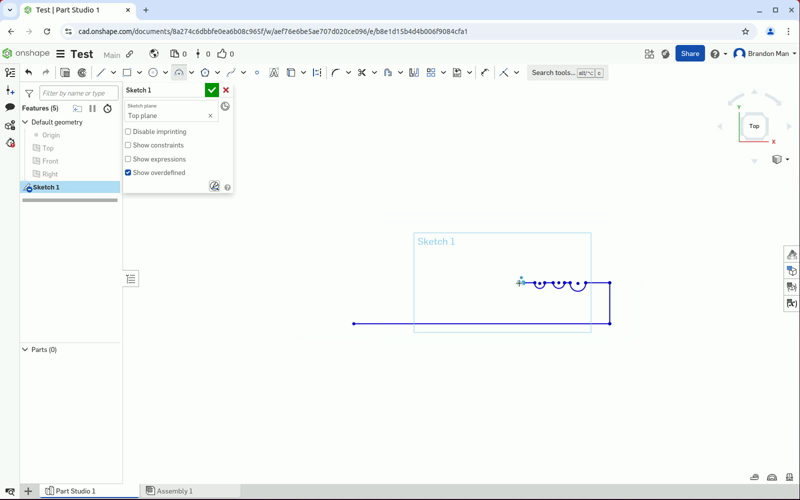
scroll(-6)
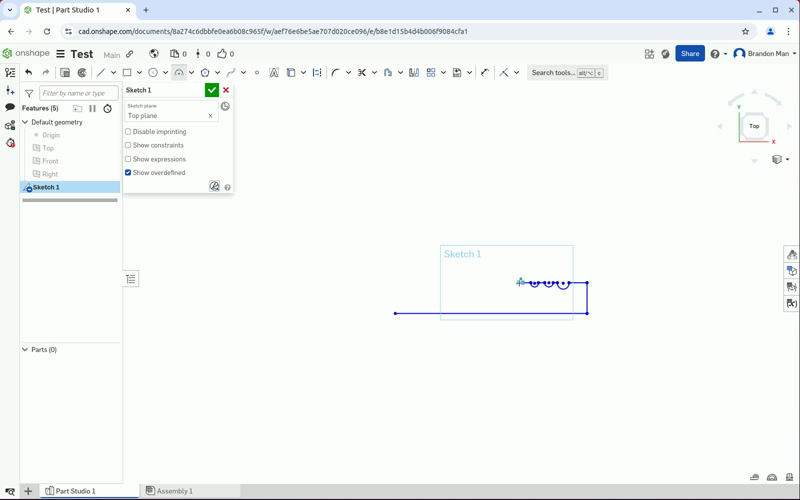
scroll(-6)
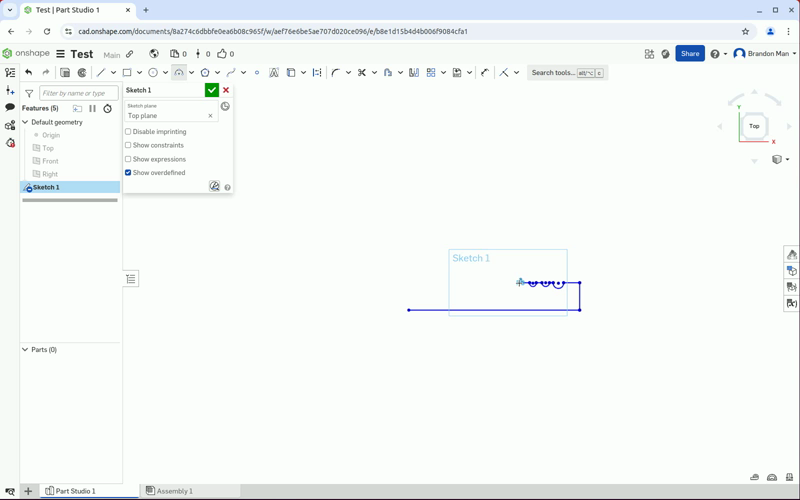
scroll(-6)
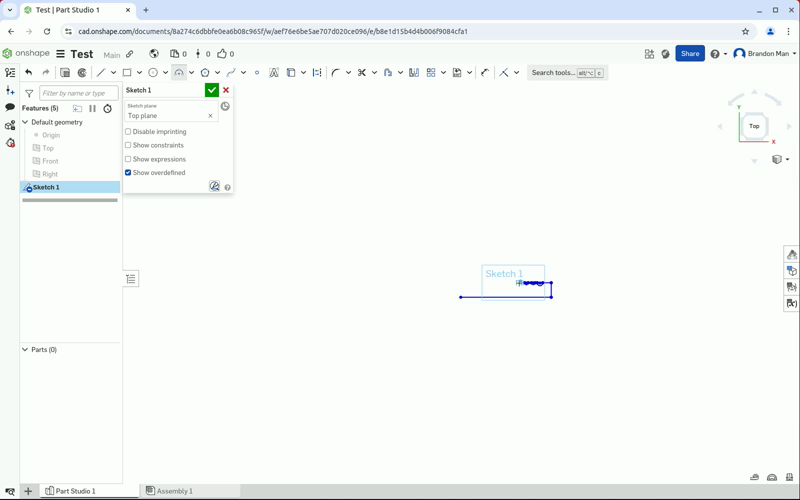
mouse_move(519, 283)
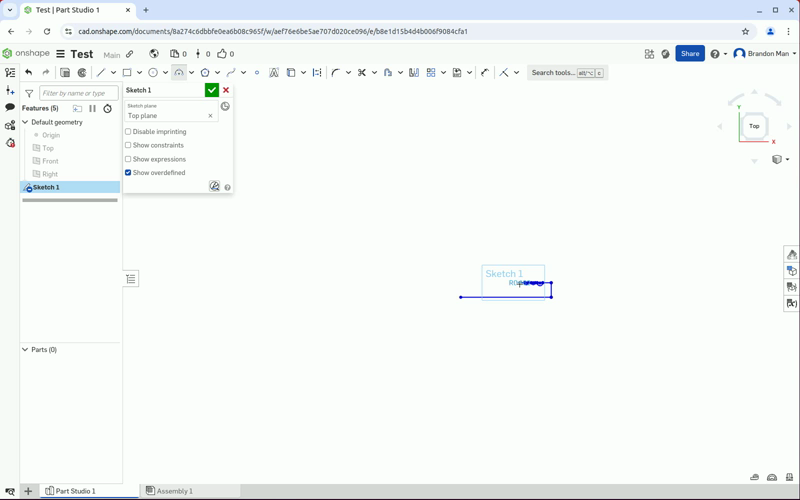
scroll(6)
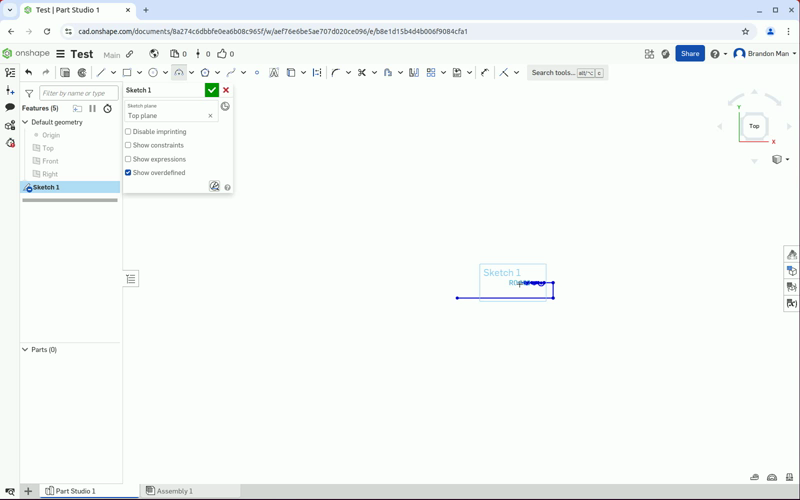
scroll(6)
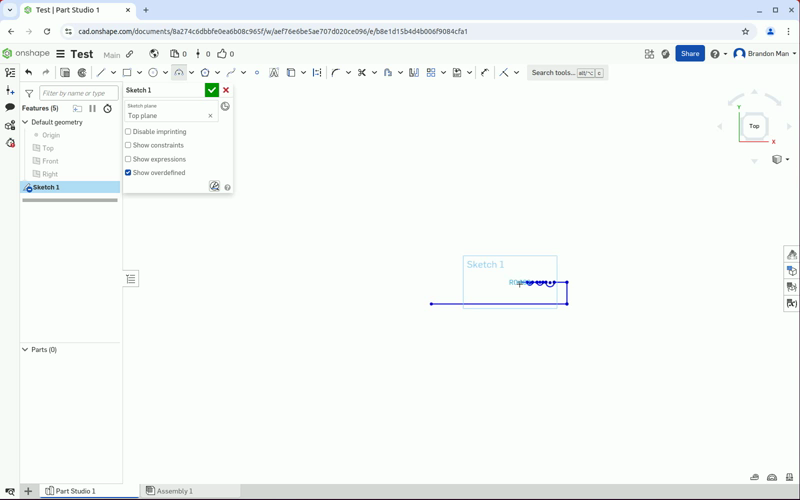
scroll(6)
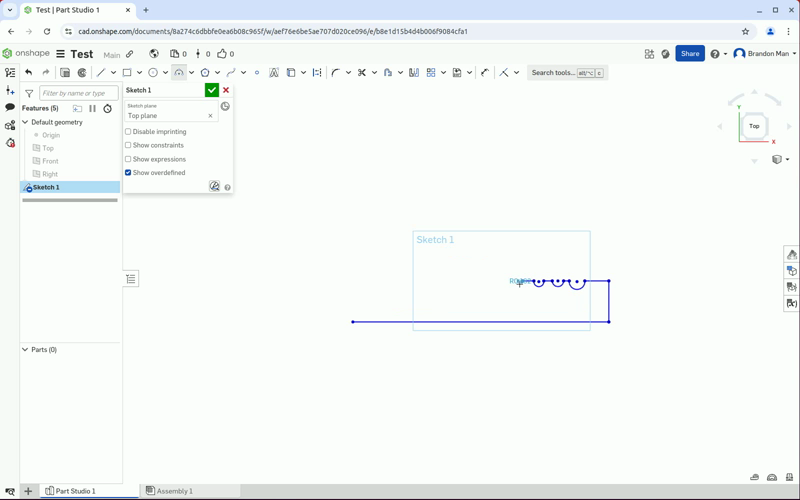
scroll(6)
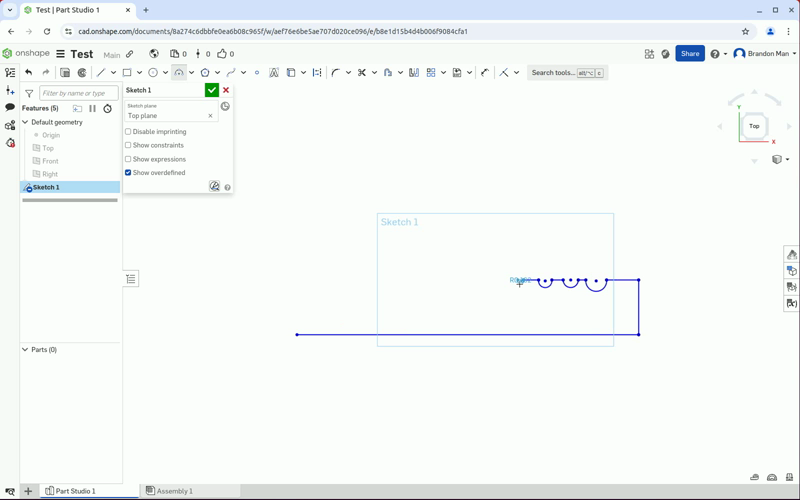
scroll(6)
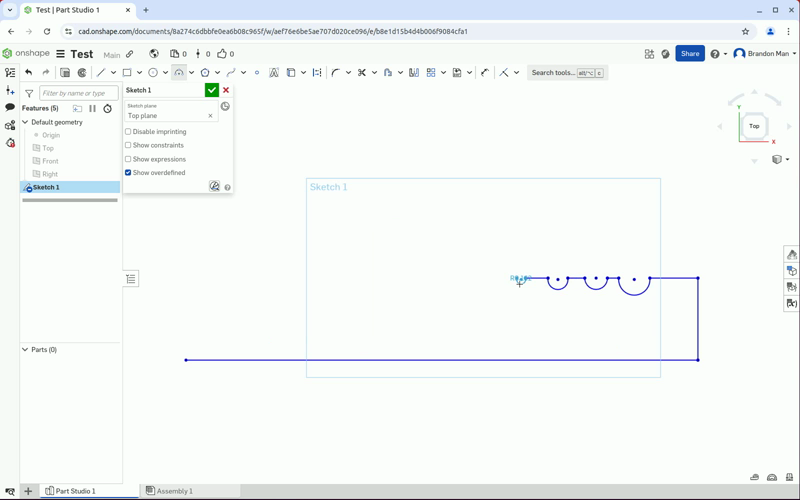
scroll(6)
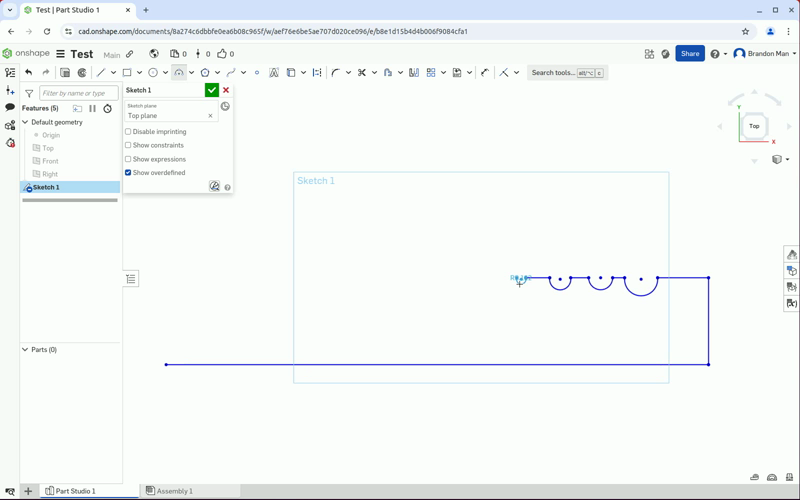
scroll(6)
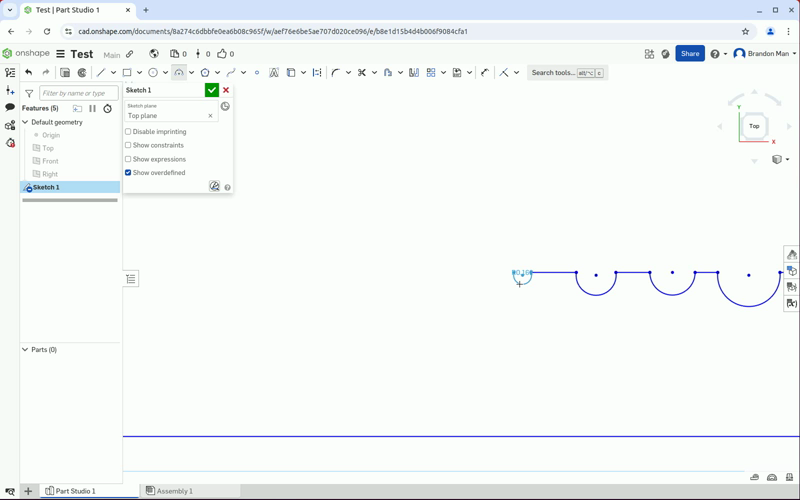
click(519, 283)
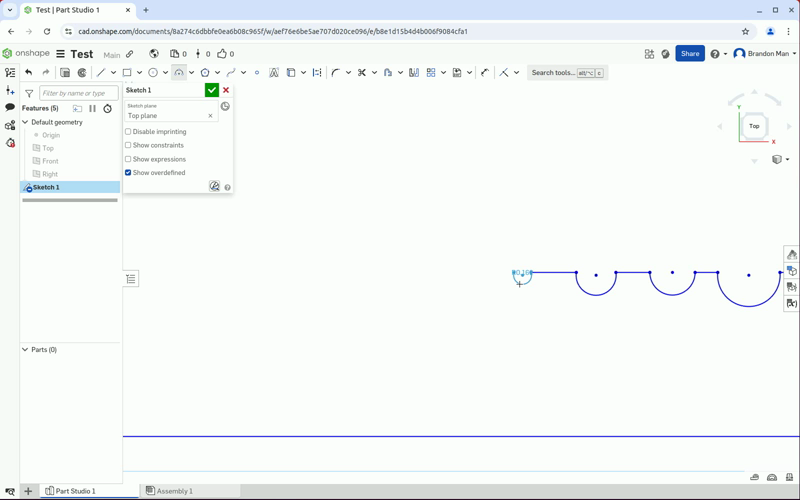
scroll(-6)
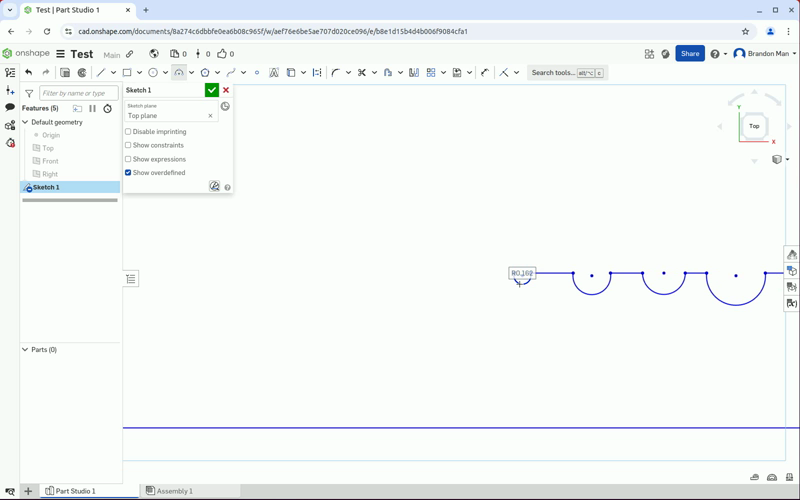
scroll(-6)
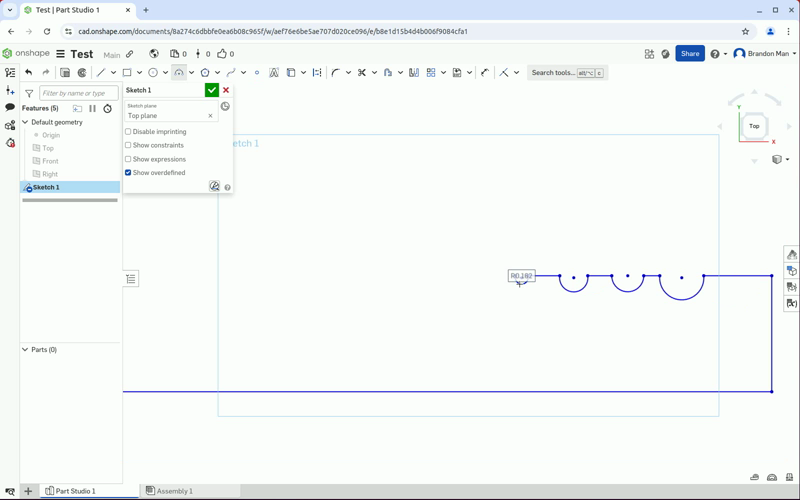
scroll(-6)
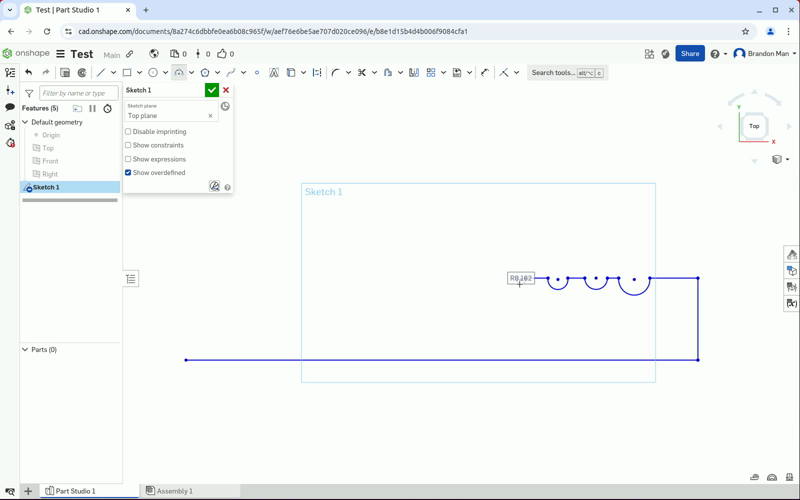
scroll(-6)
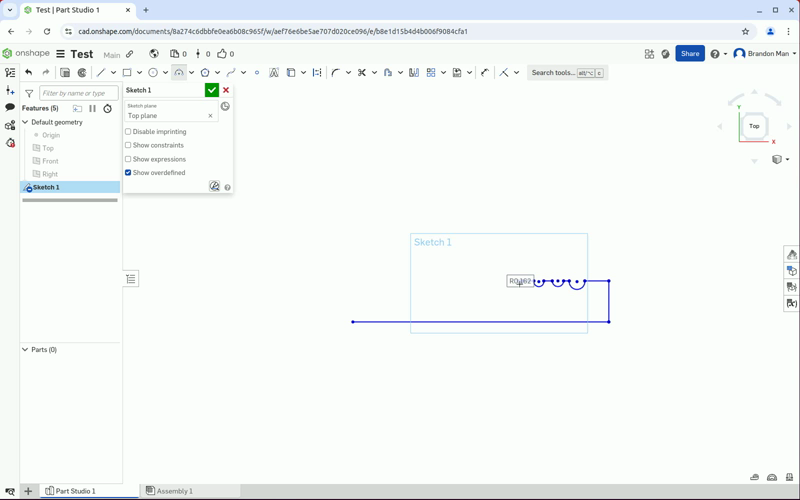
scroll(-6)
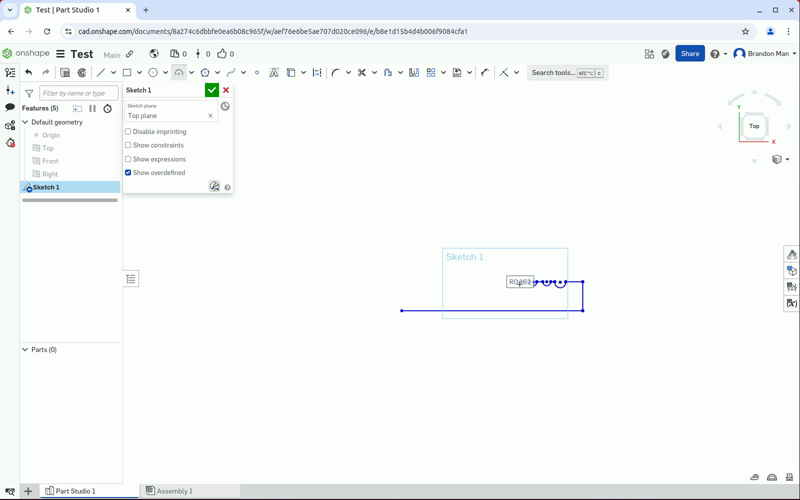
scroll(-6)
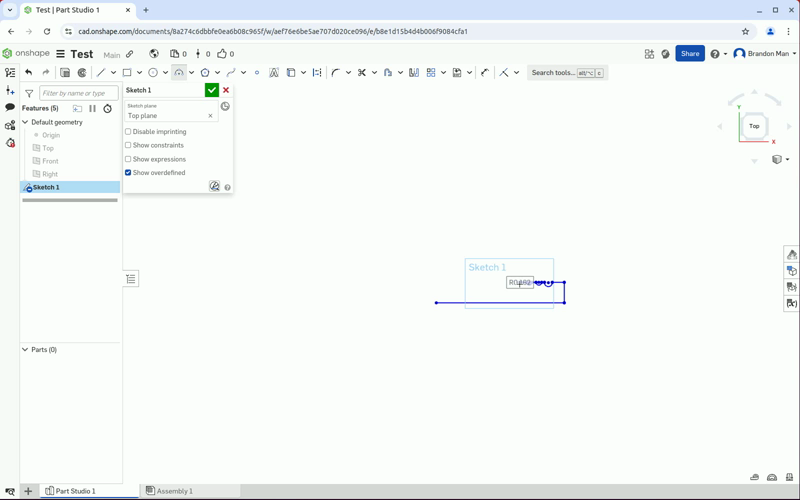
scroll(-6)
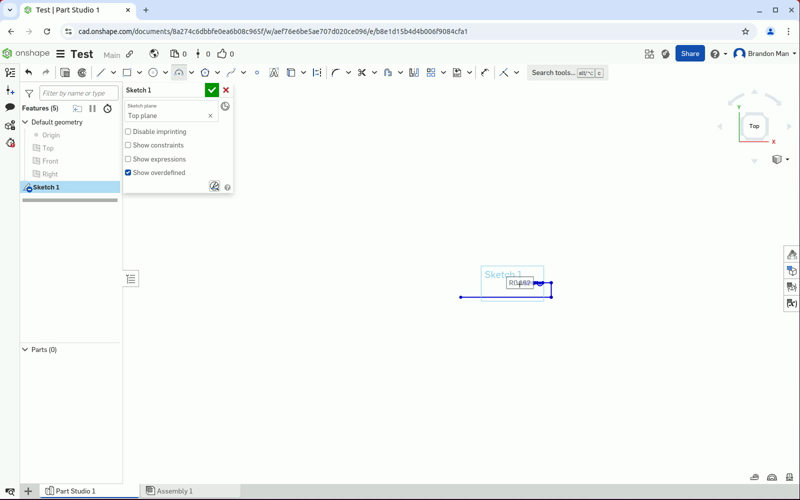
key_up(shift)
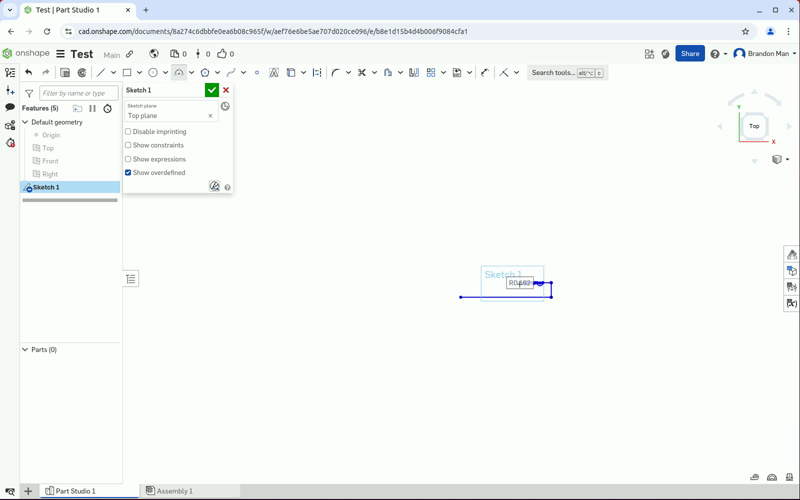
key(esc)
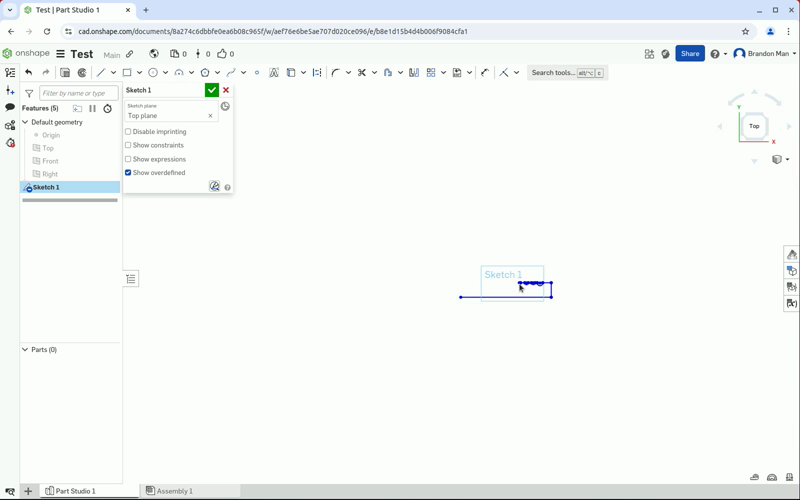
key(l)
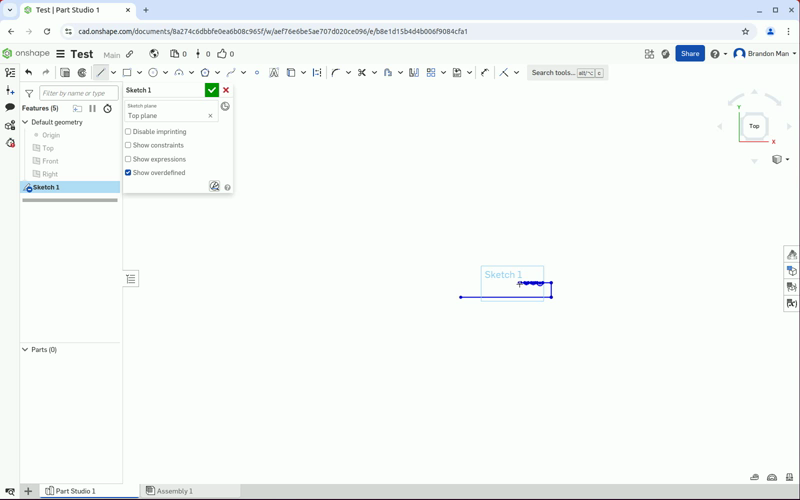
mouse_move(519, 282)
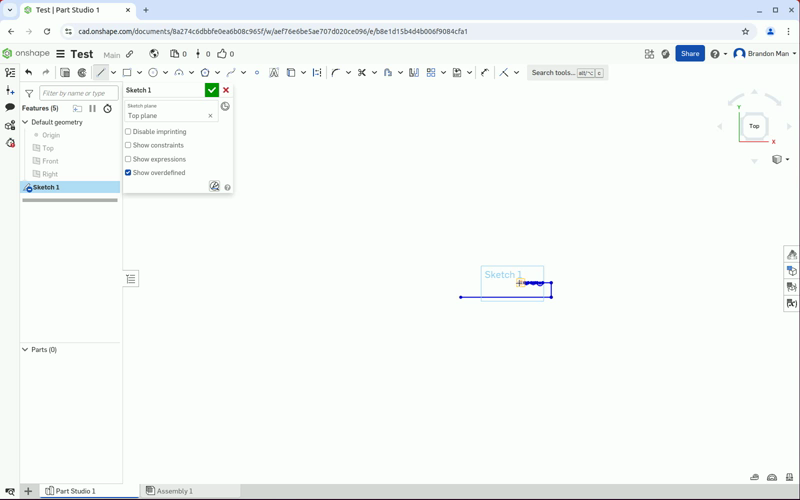
scroll(6)
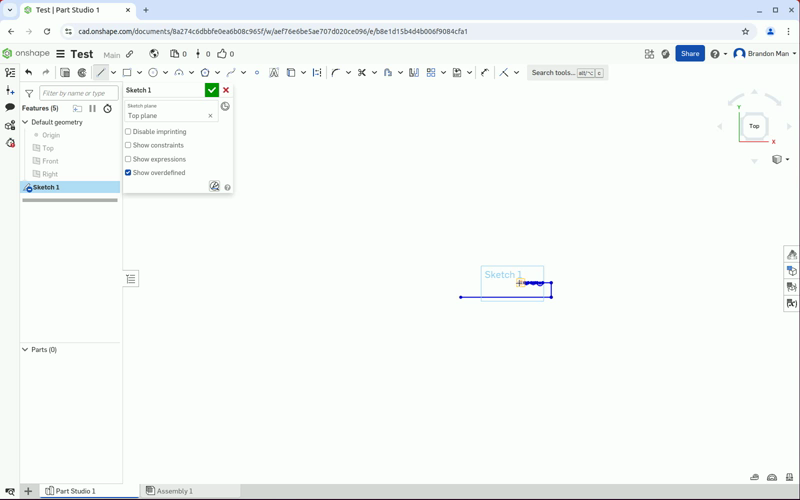
scroll(6)
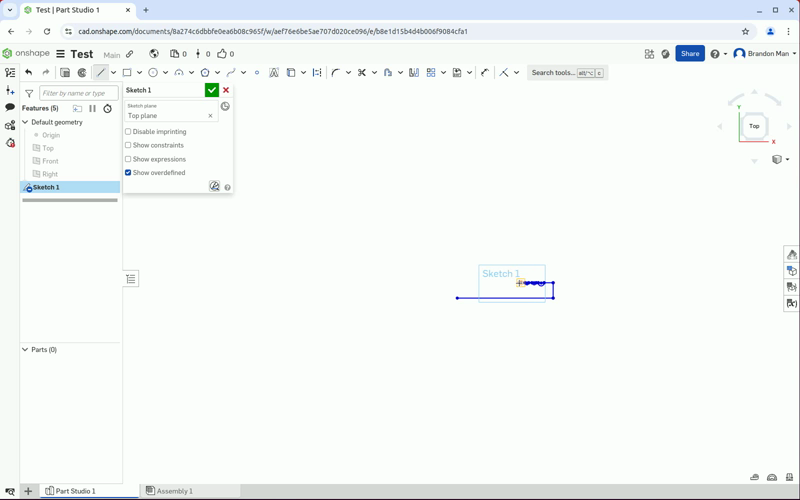
scroll(6)
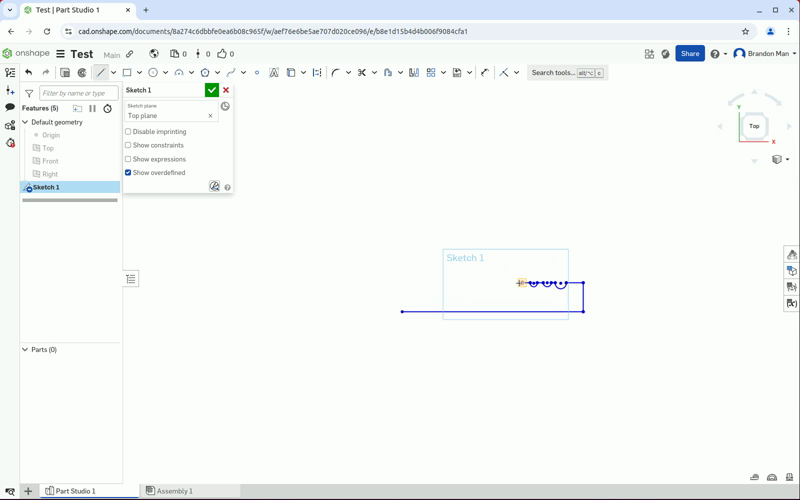
scroll(6)
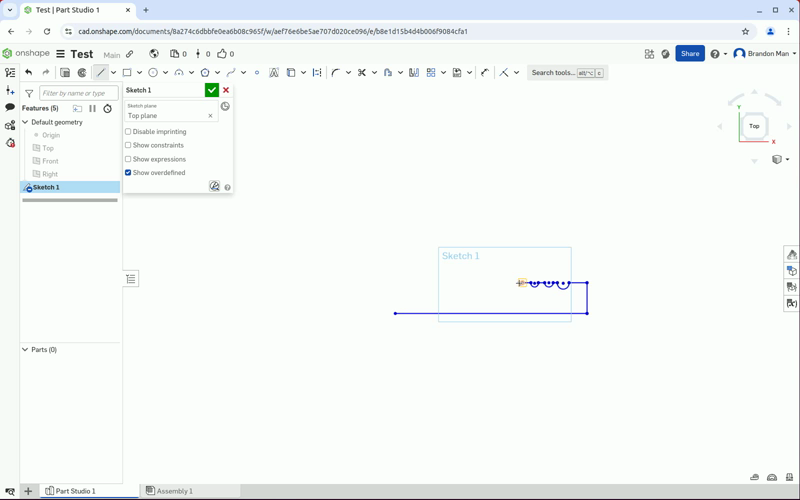
scroll(6)
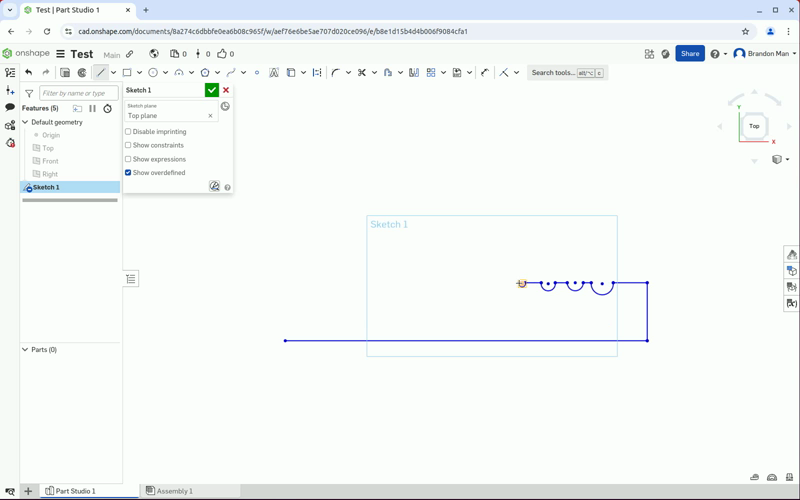
scroll(6)
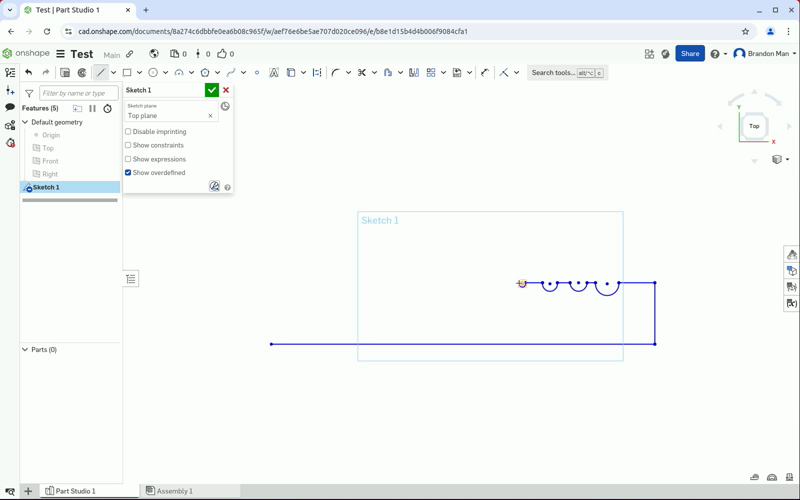
scroll(6)
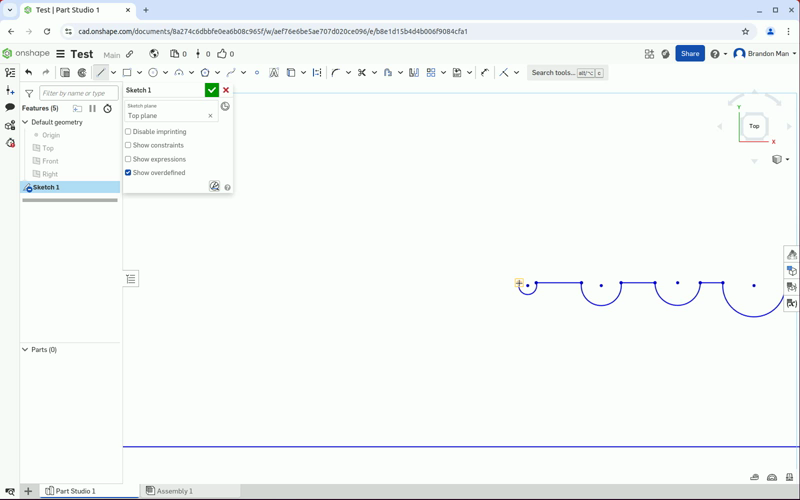
click(519, 282)
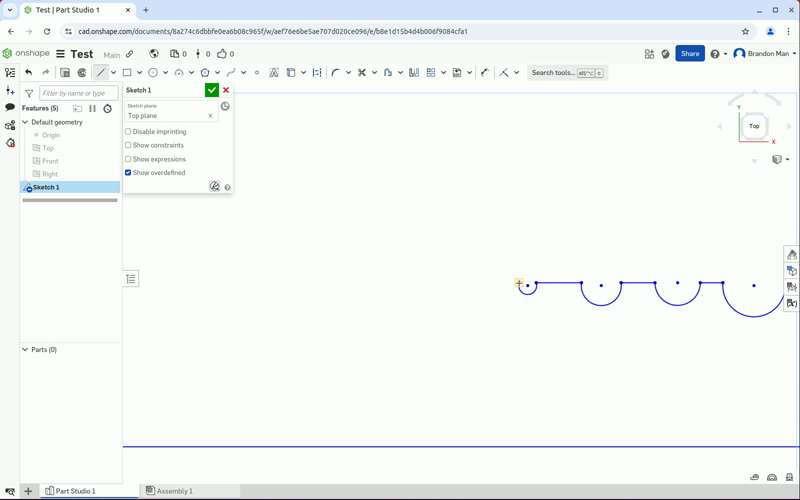
scroll(-6)
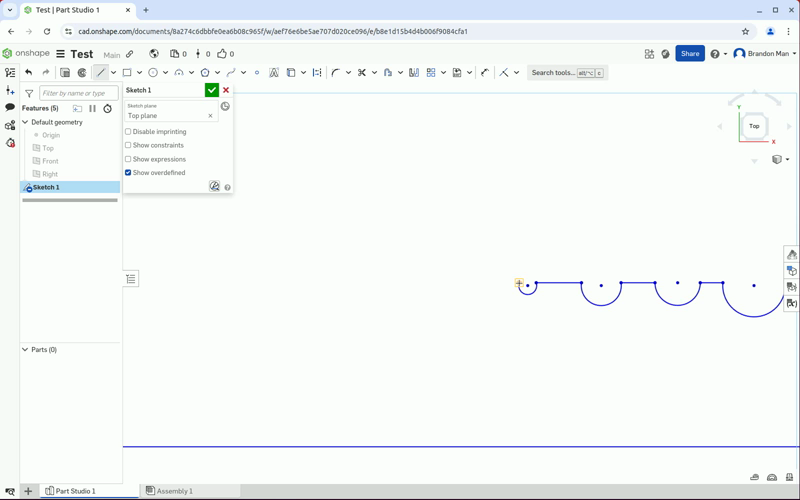
scroll(-6)
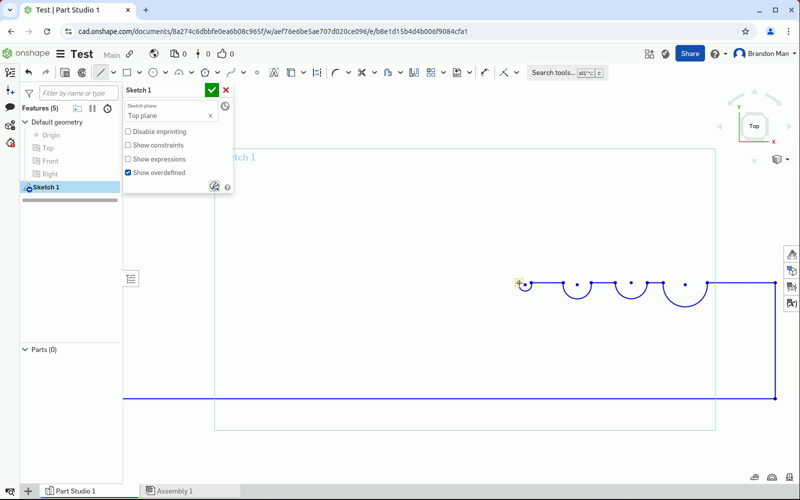
scroll(-6)
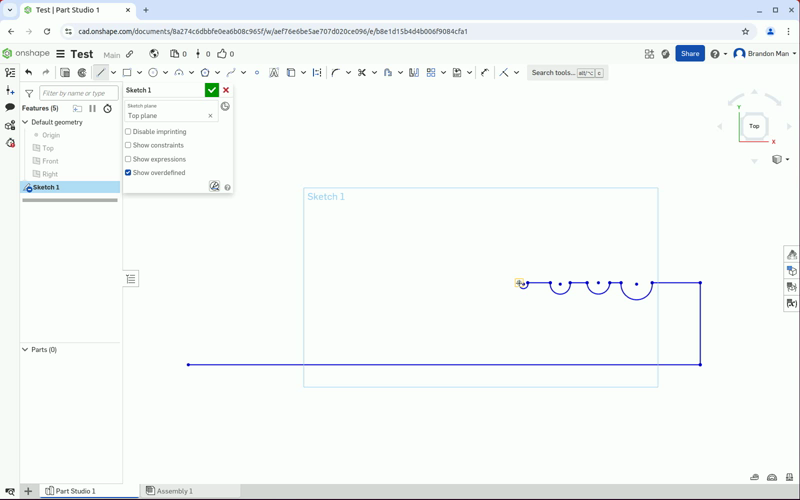
scroll(-6)
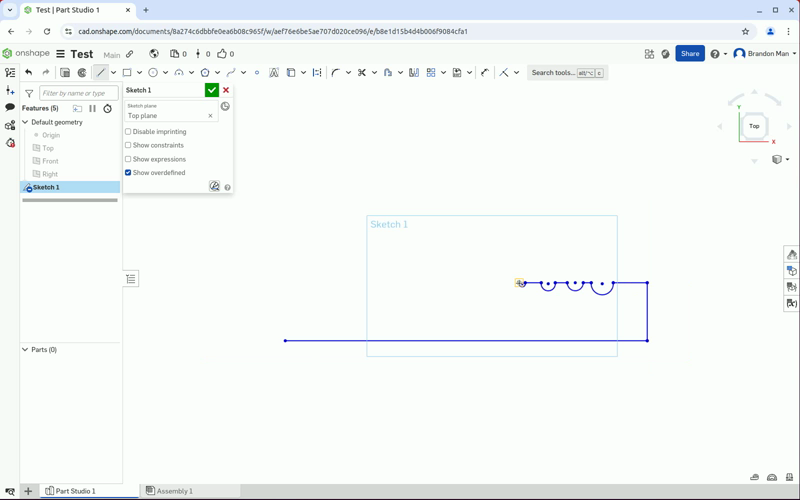
scroll(-6)
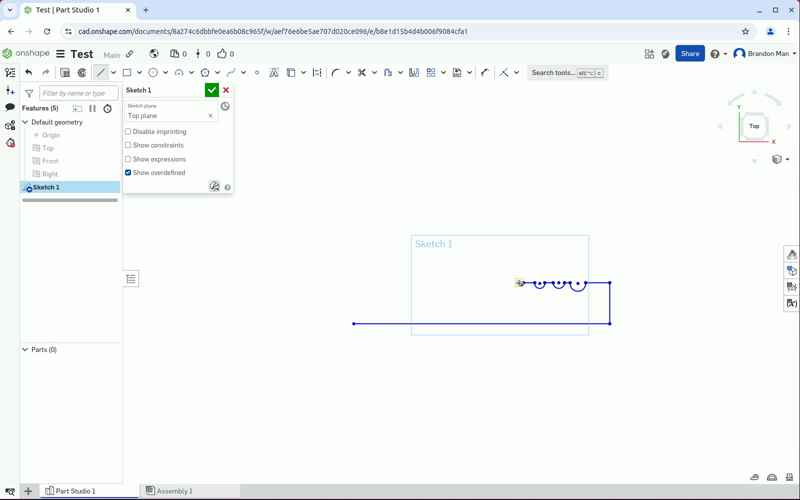
scroll(-6)
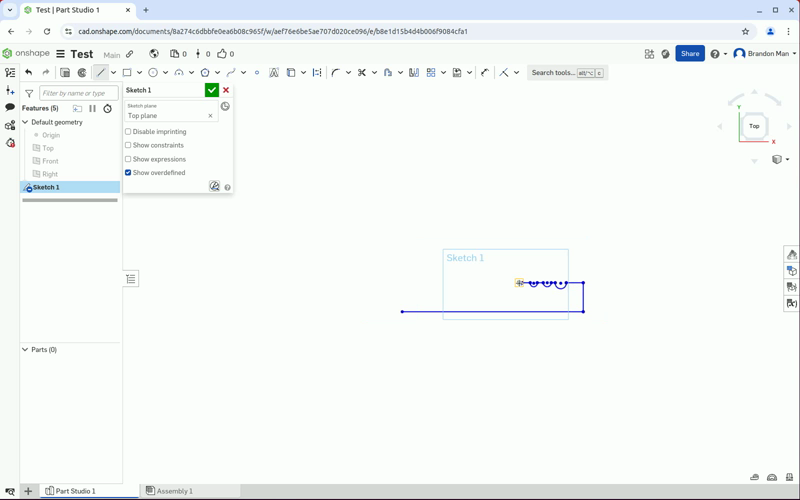
scroll(-6)
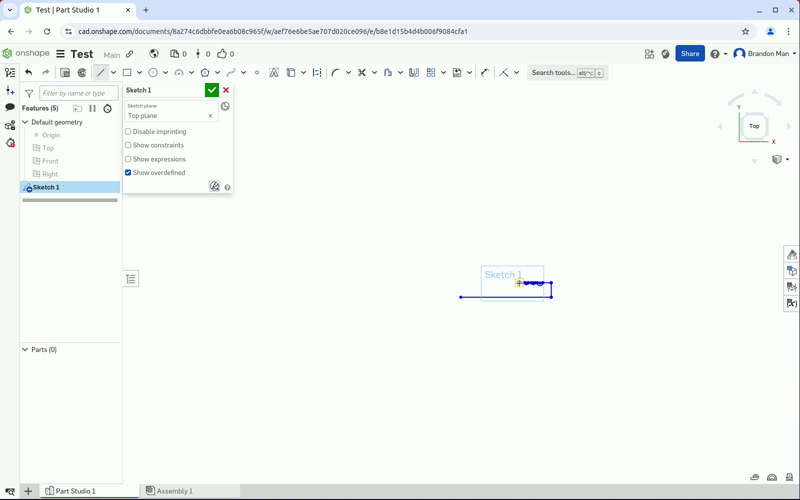
key_down(shift)
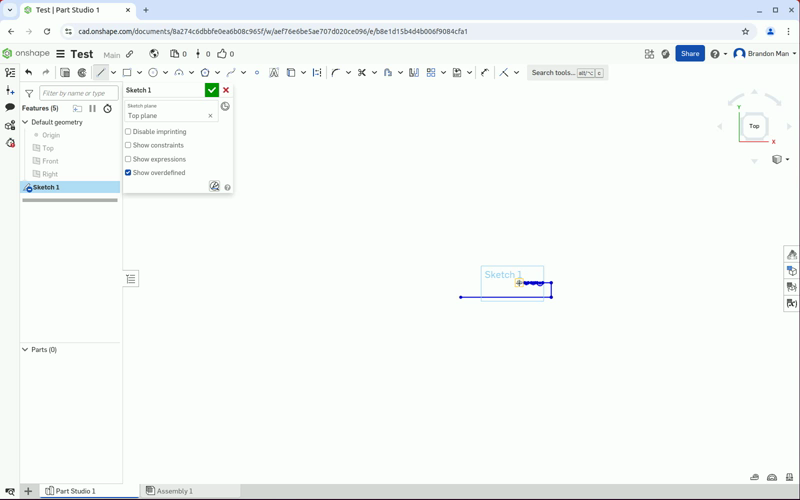
mouse_move(549, 282)
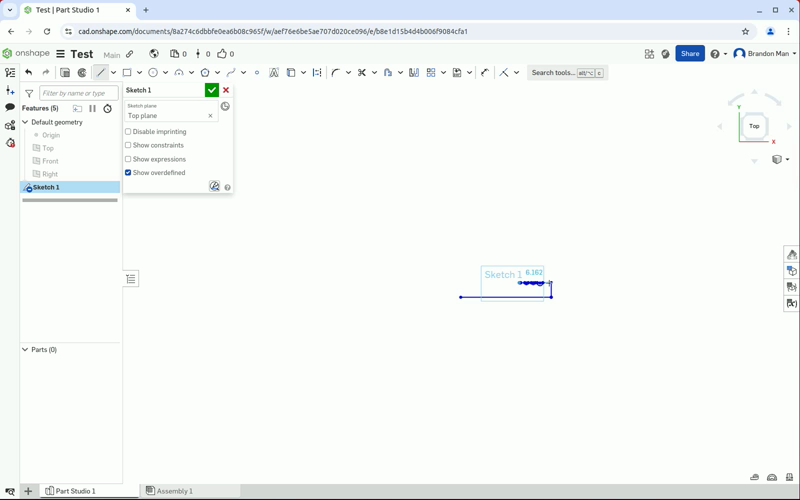
mouse_move(460, 282)
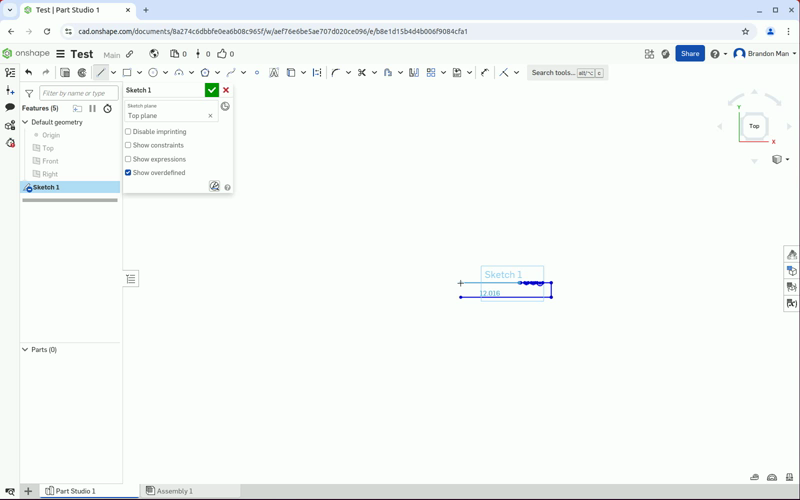
click(460, 282)
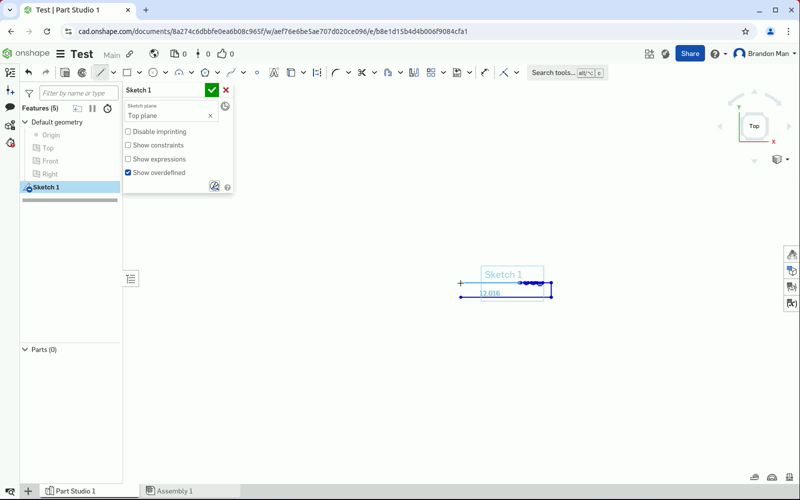
key_up(shift)
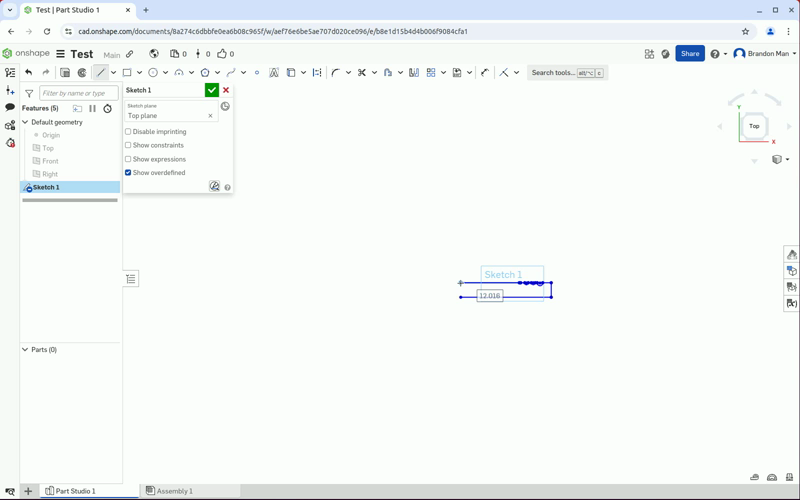
mouse_move(490, 282)
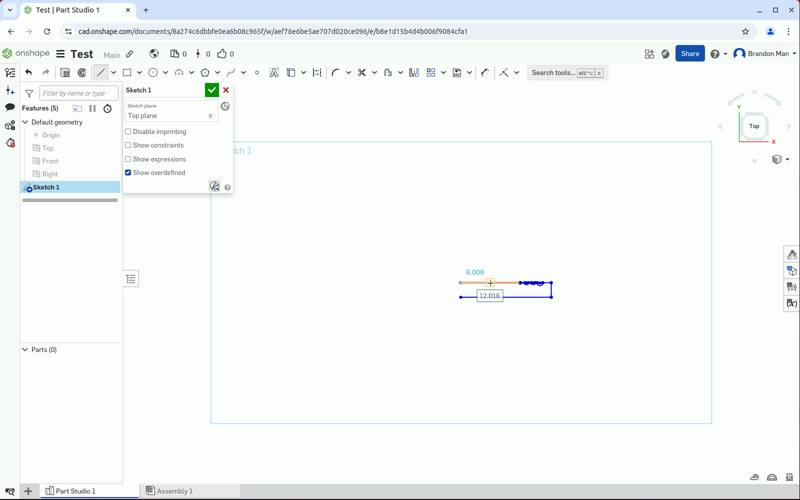
key_down(shift)
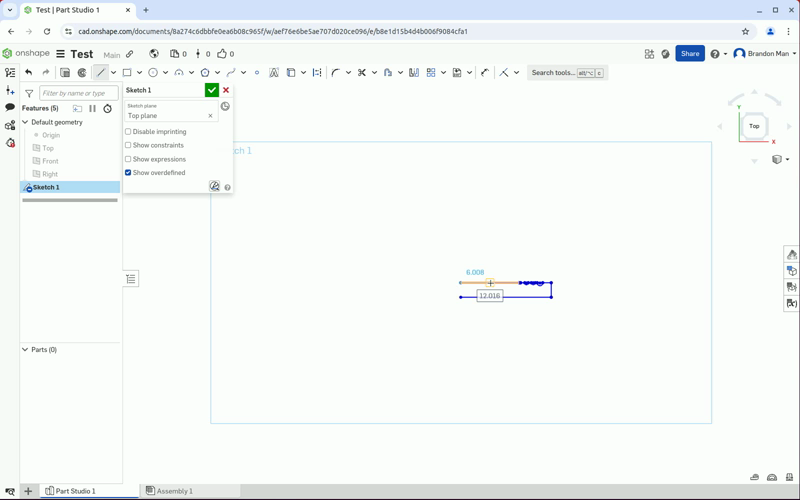
mouse_move(460, 297)
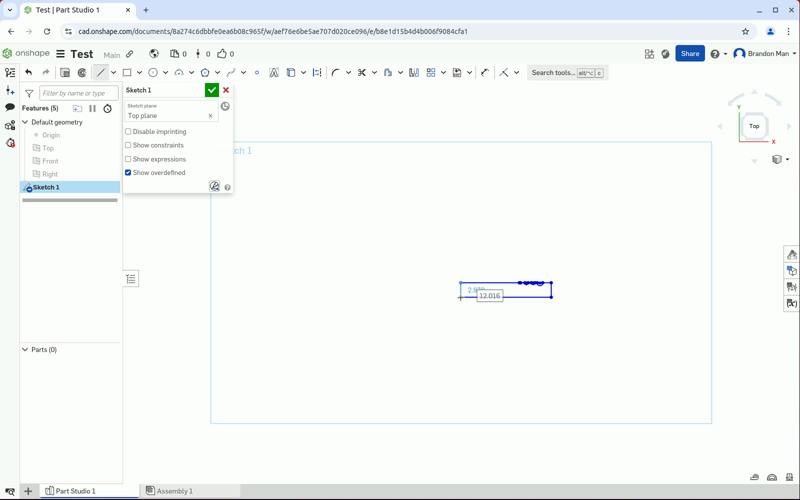
key_up(shift)
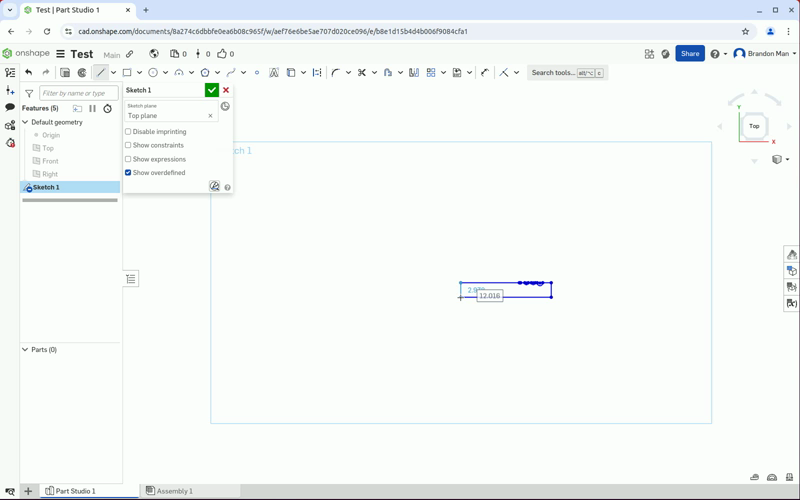
click(460, 297)
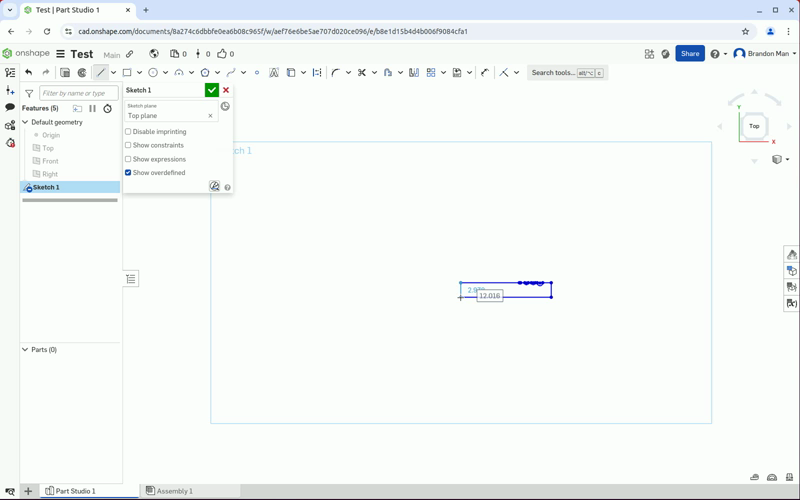
key(esc)
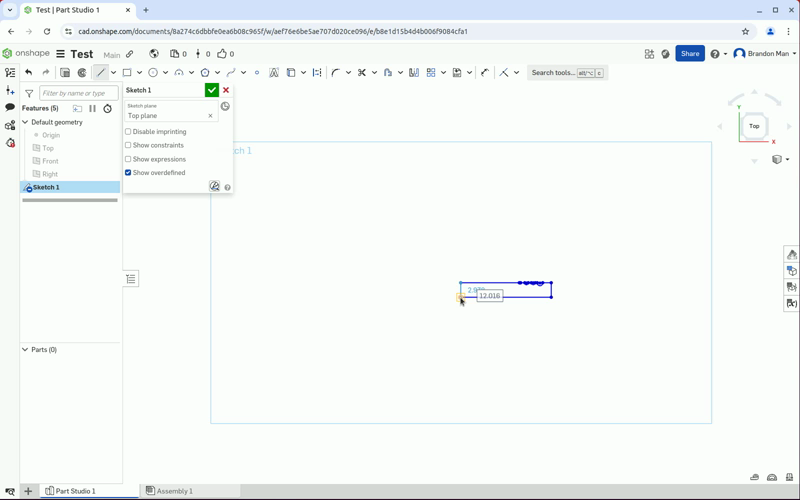
key(c)
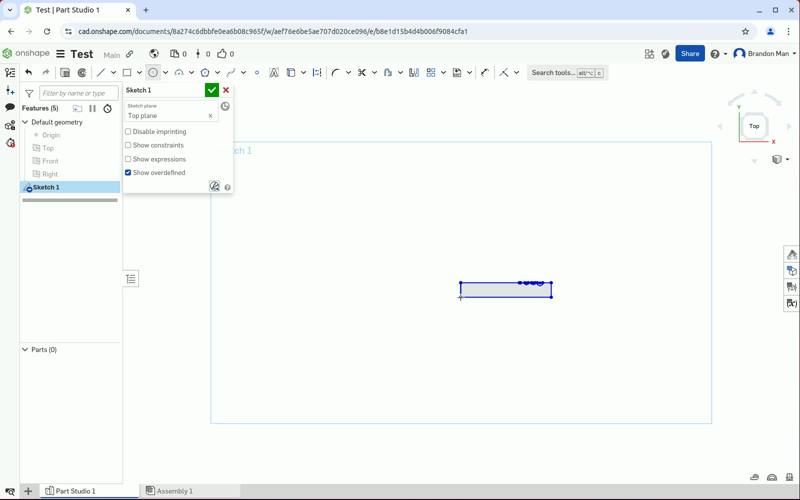
key_down(shift)
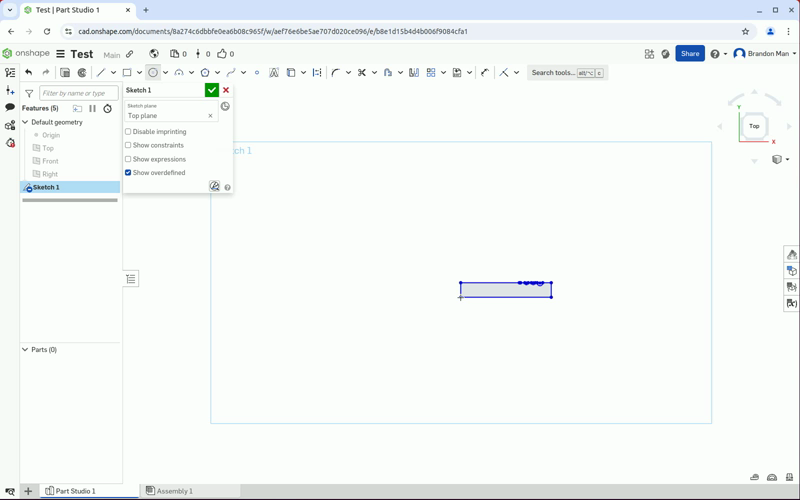
mouse_move(519, 289)
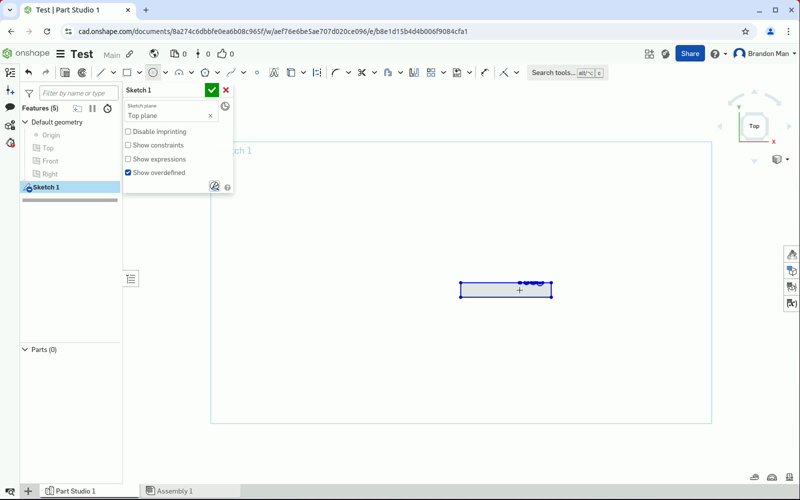
click(519, 289)
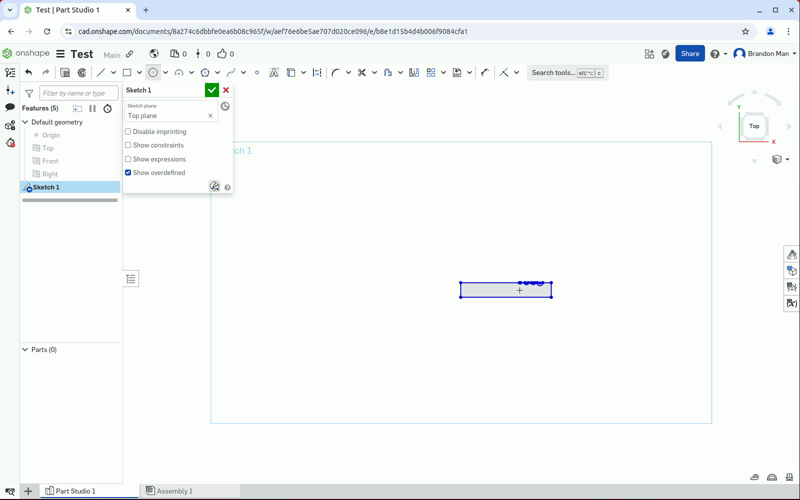
key_up(shift)
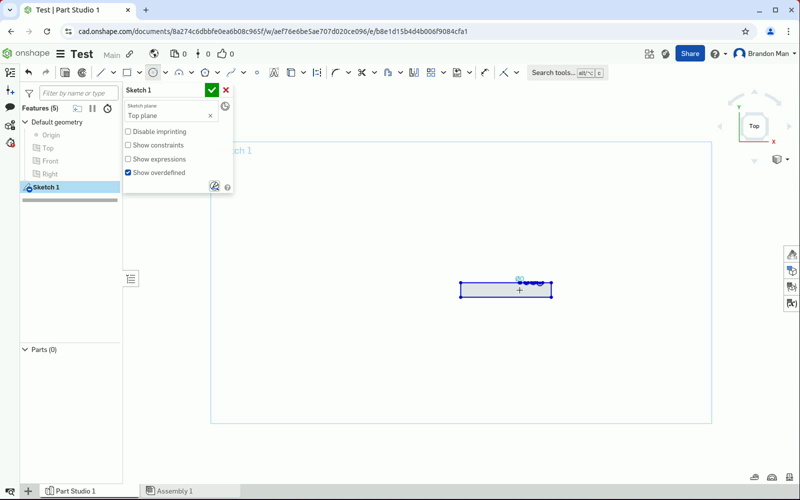
mouse_move(520, 289)
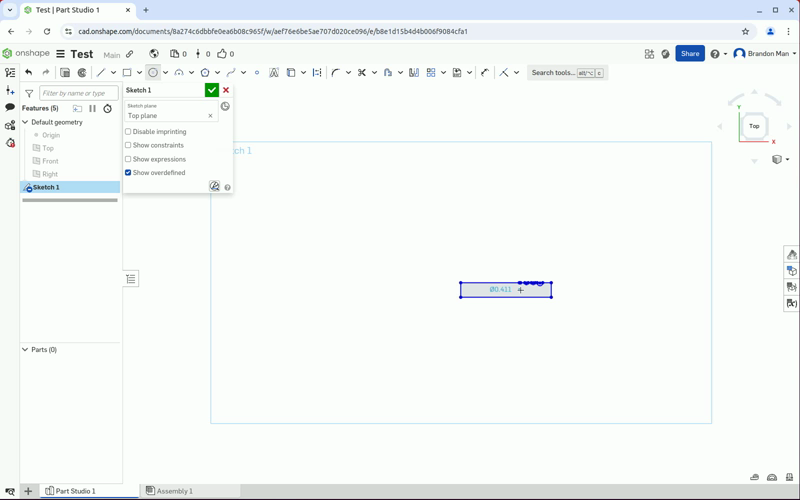
scroll(6)
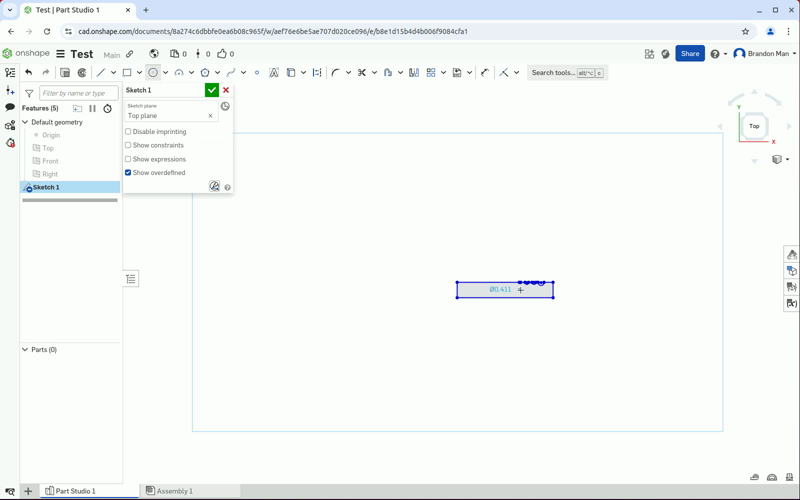
scroll(6)
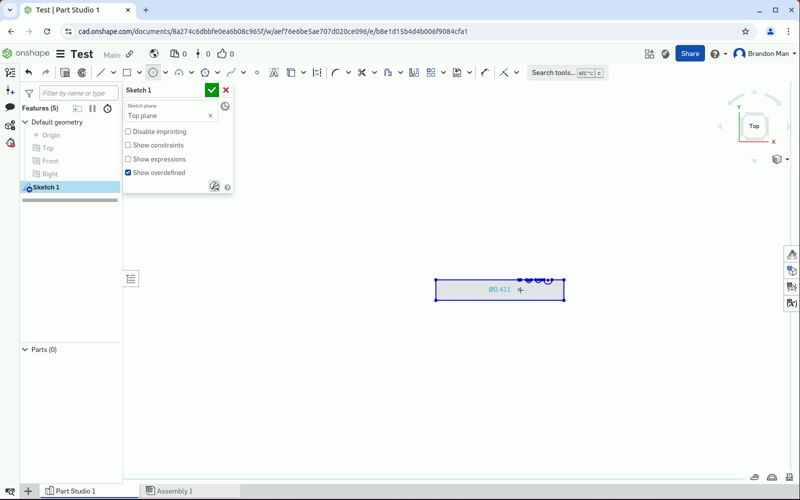
scroll(6)
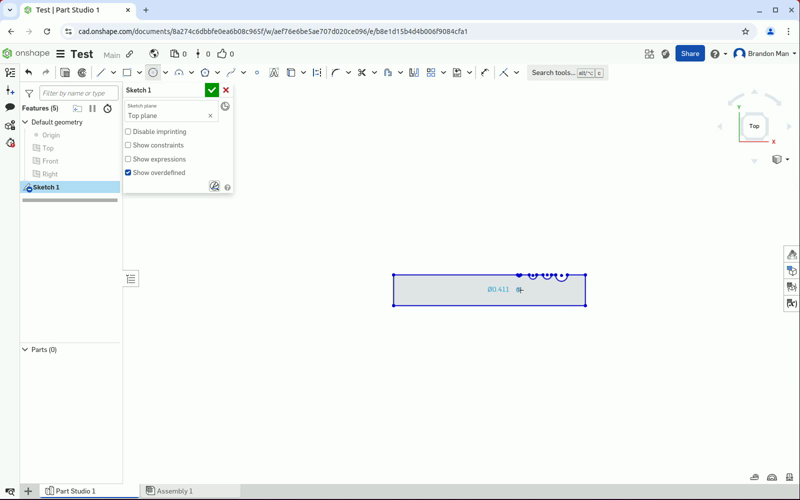
scroll(6)
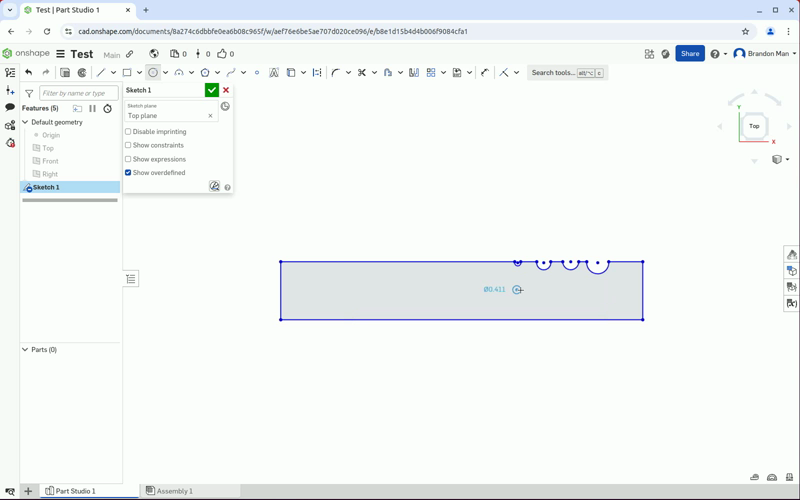
scroll(6)
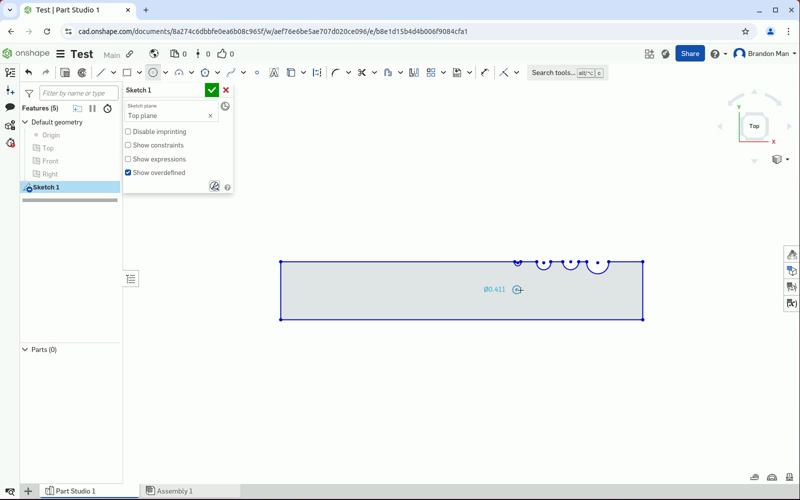
scroll(6)
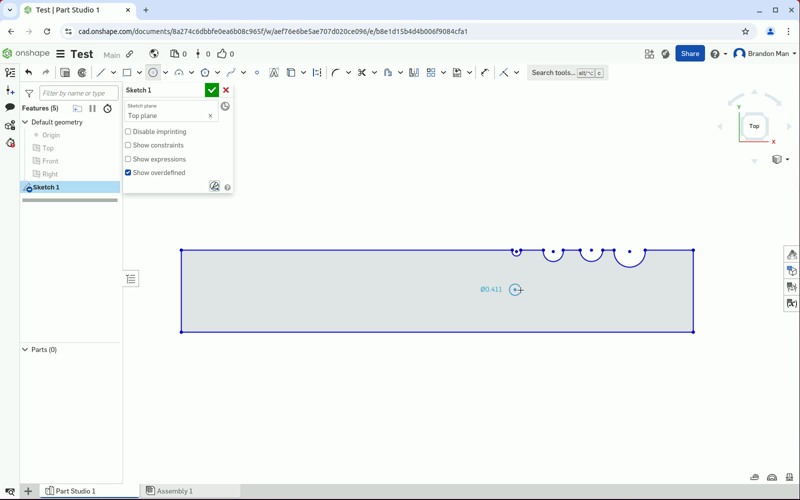
scroll(6)
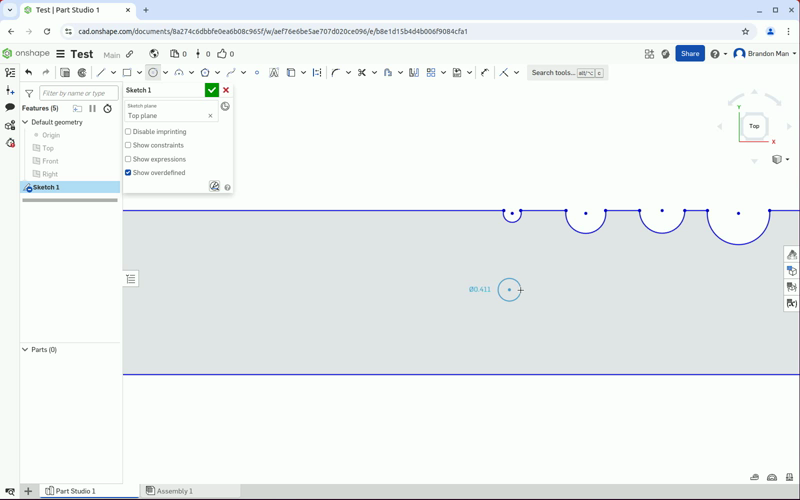
click(520, 289)
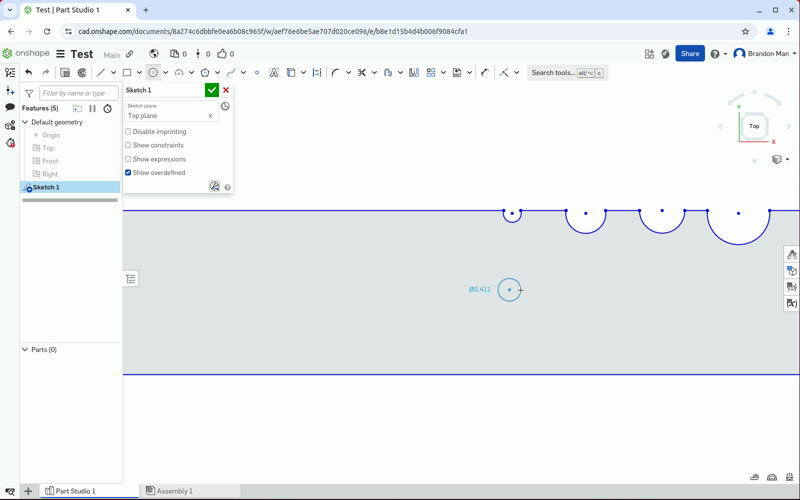
scroll(-6)
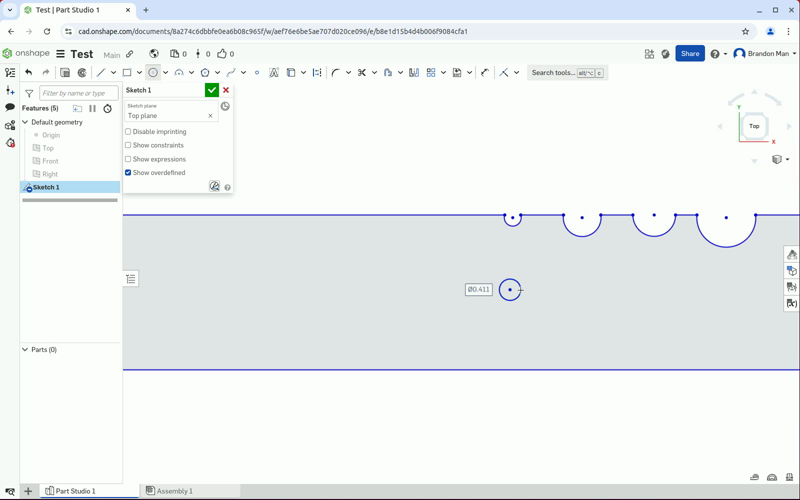
scroll(-6)
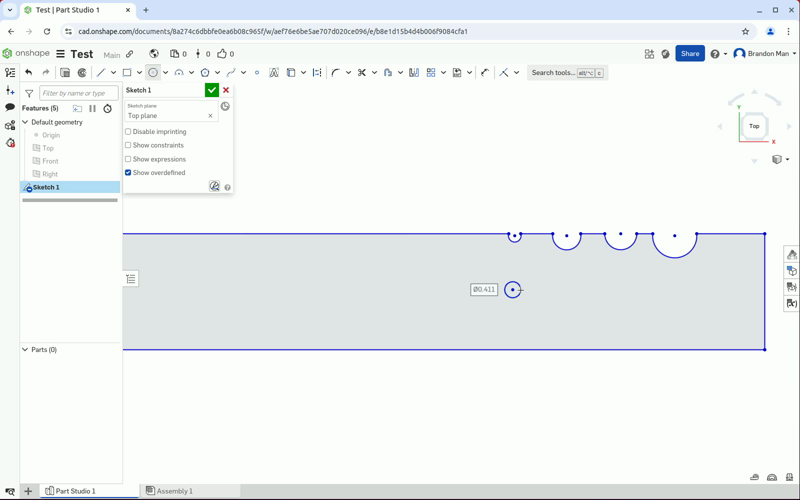
scroll(-6)
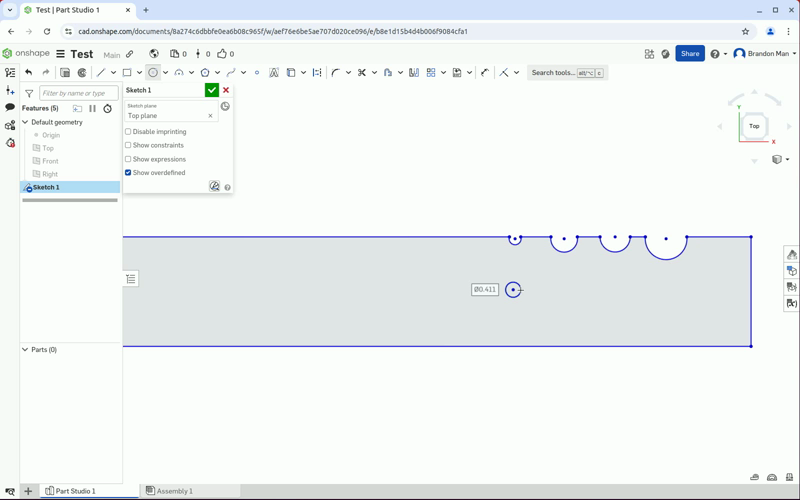
scroll(-6)
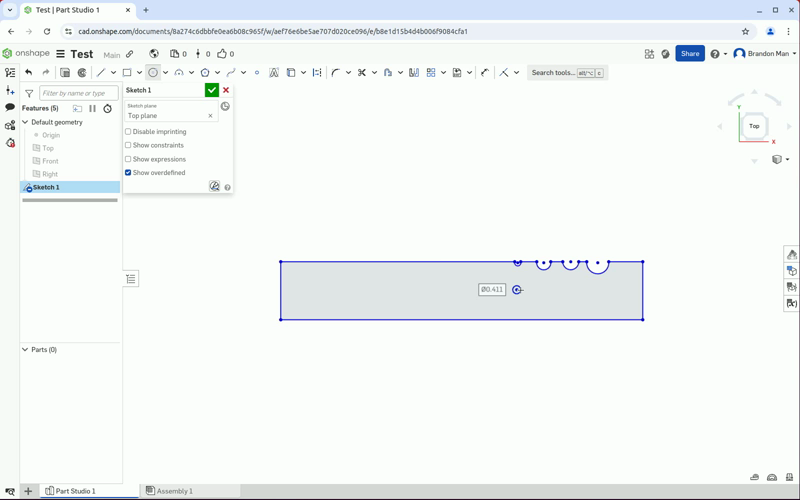
scroll(-6)
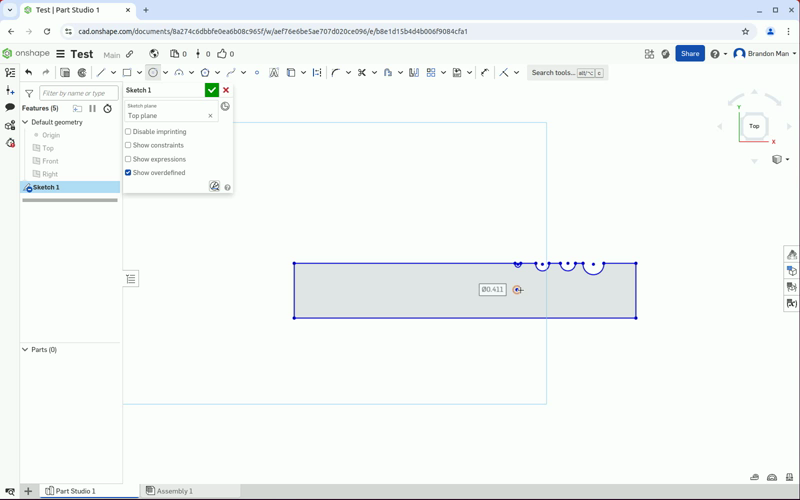
scroll(-6)
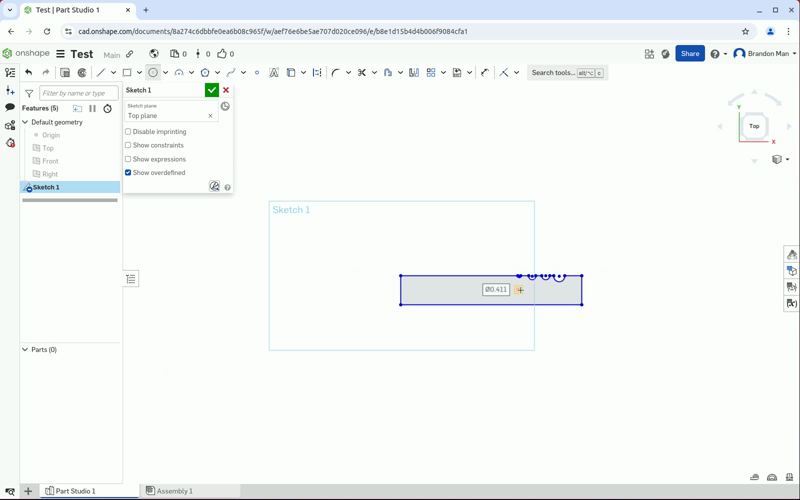
scroll(-6)
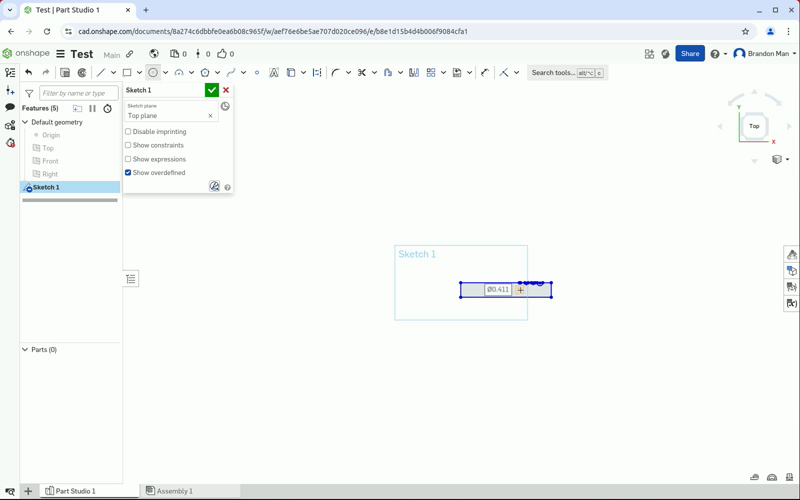
key(esc)
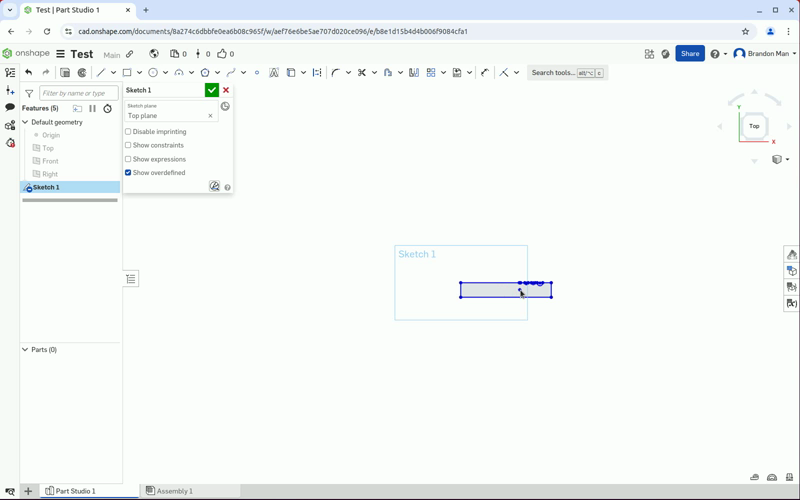
key(c)
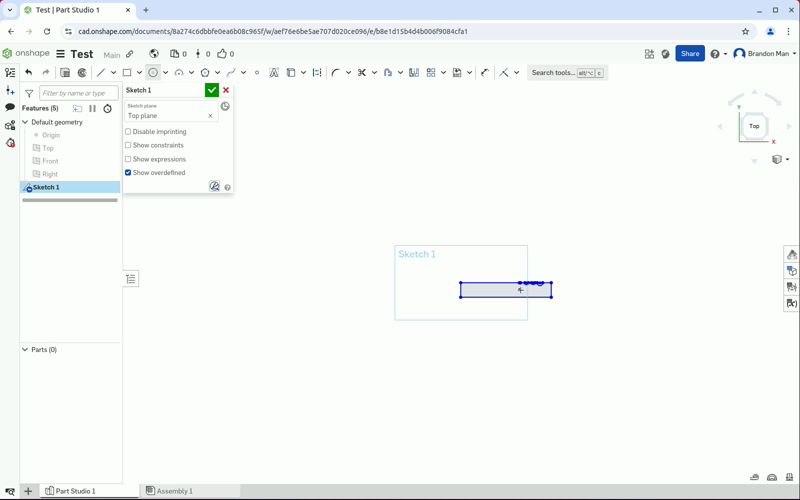
key_down(shift)
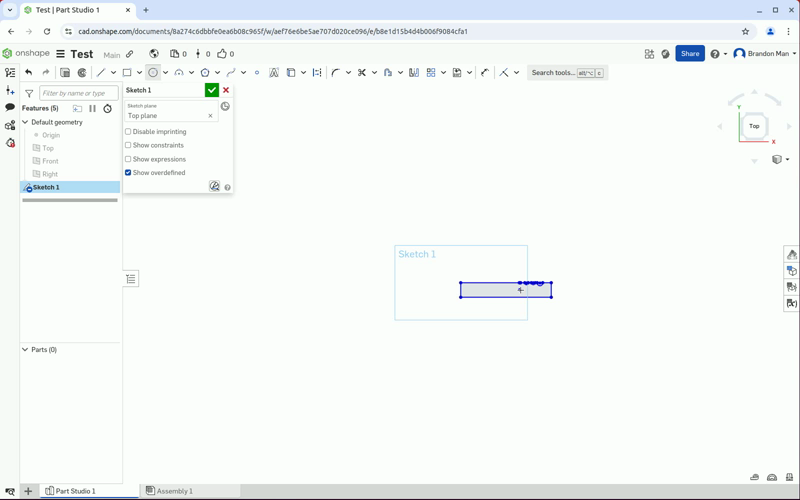
mouse_move(526, 289)
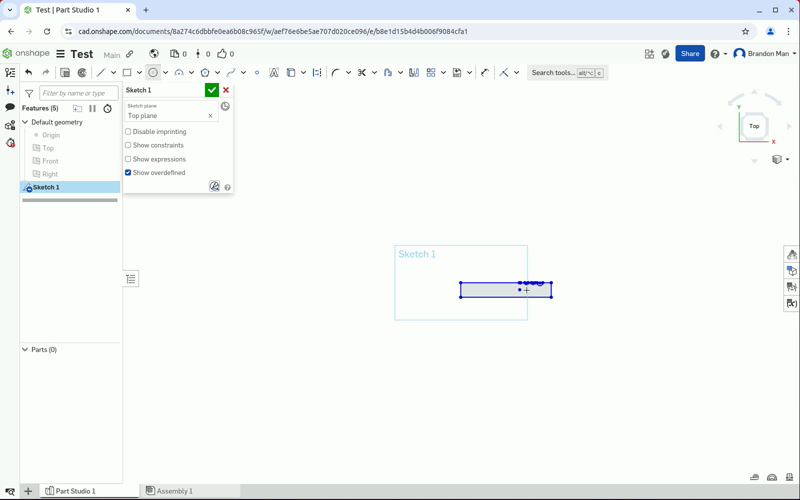
click(526, 289)
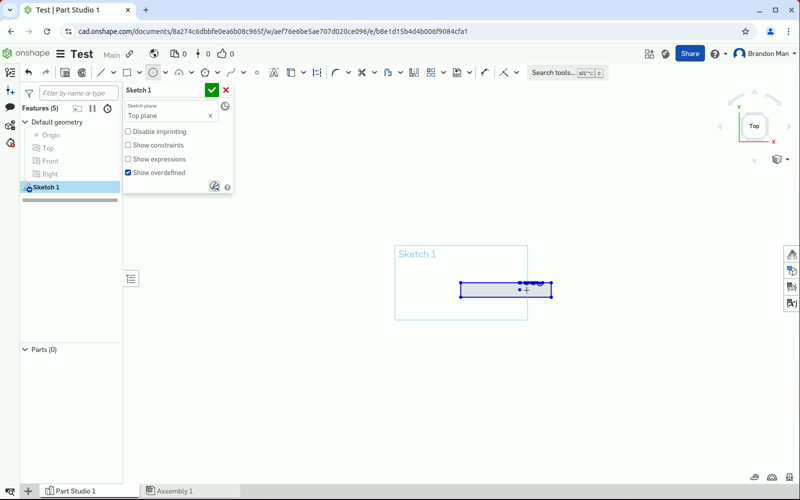
key_up(shift)
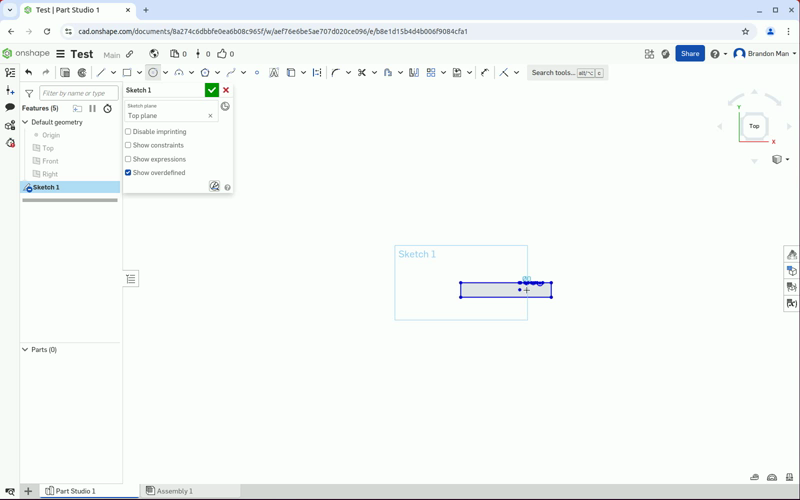
mouse_move(528, 289)
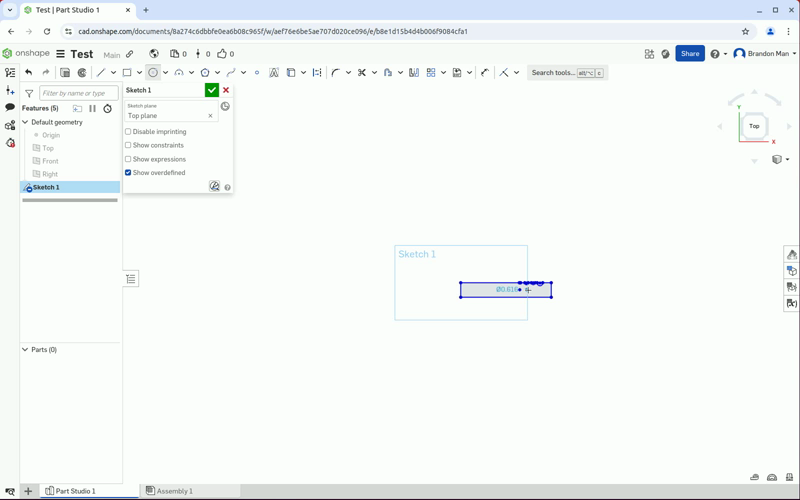
scroll(6)
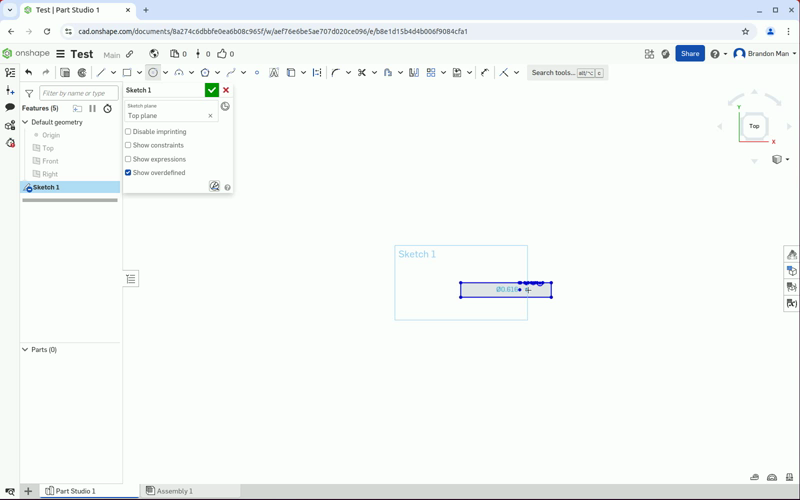
scroll(6)
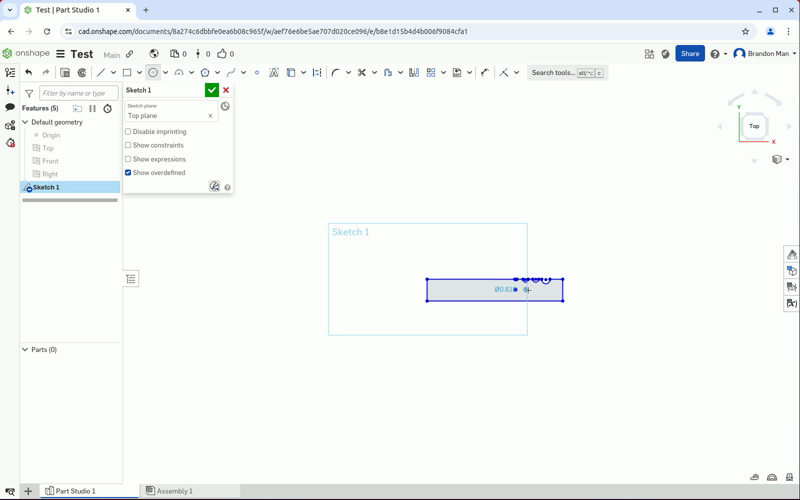
scroll(6)
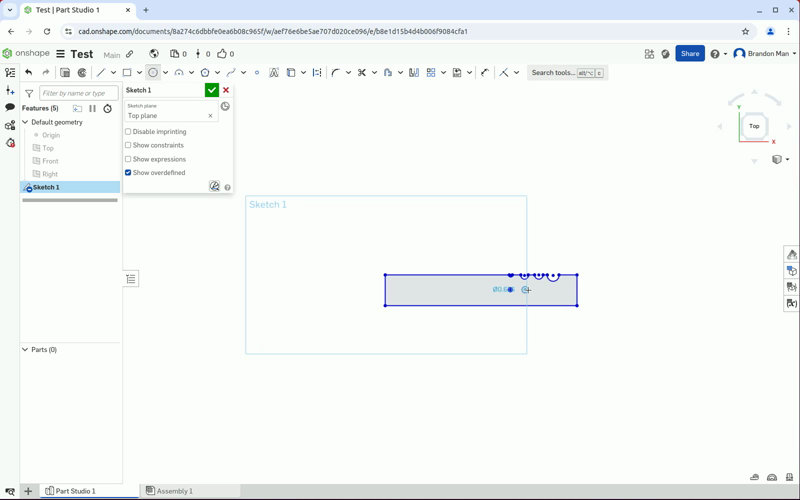
scroll(6)
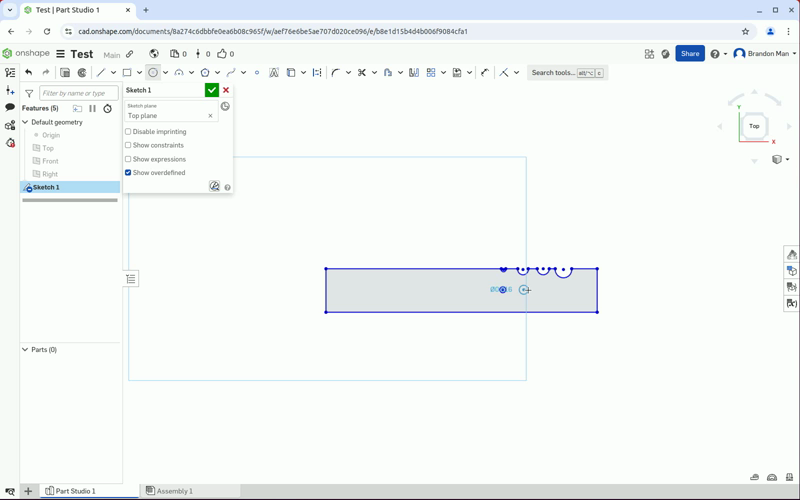
scroll(6)
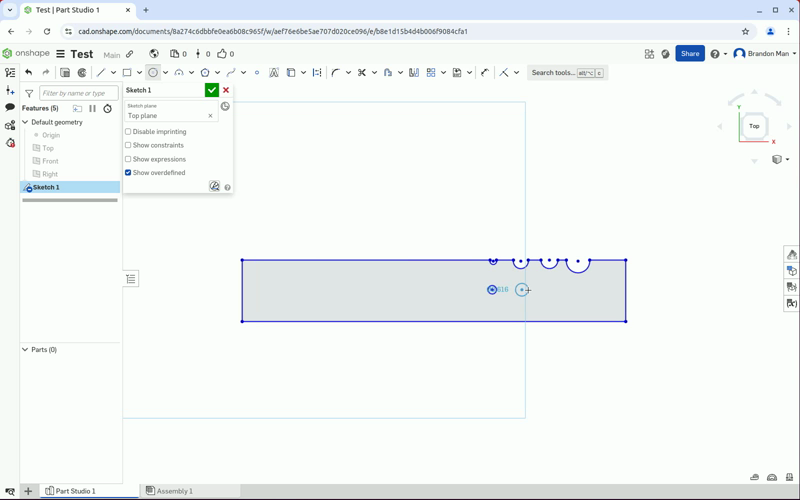
scroll(6)
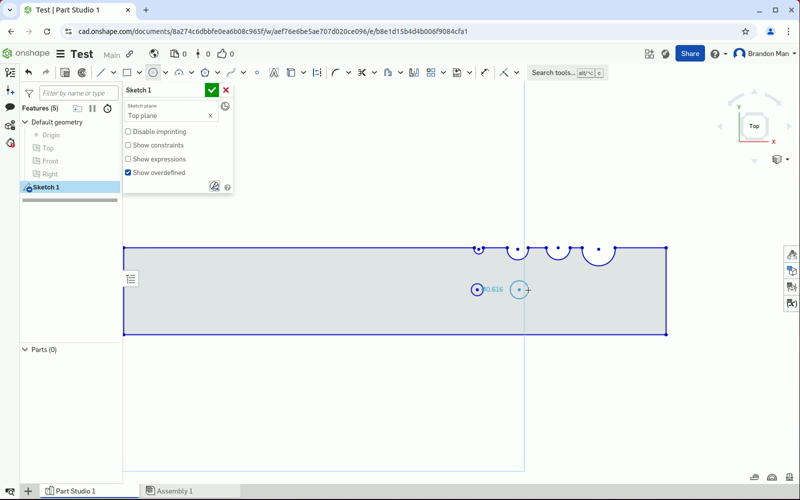
scroll(6)
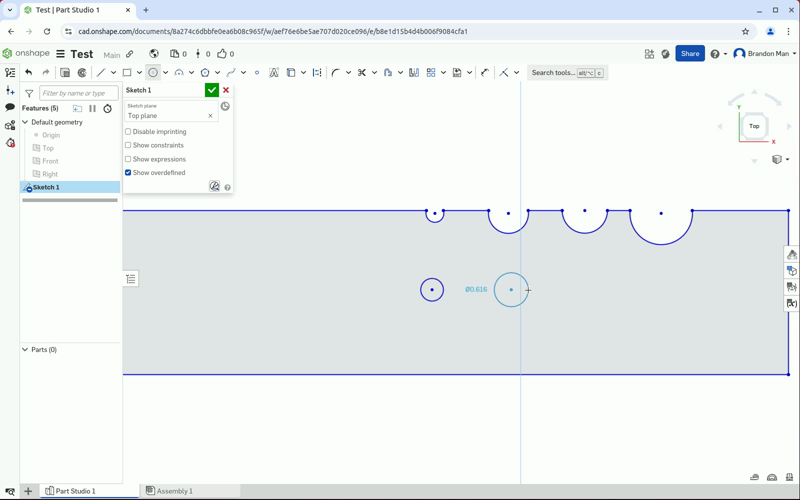
click(528, 289)
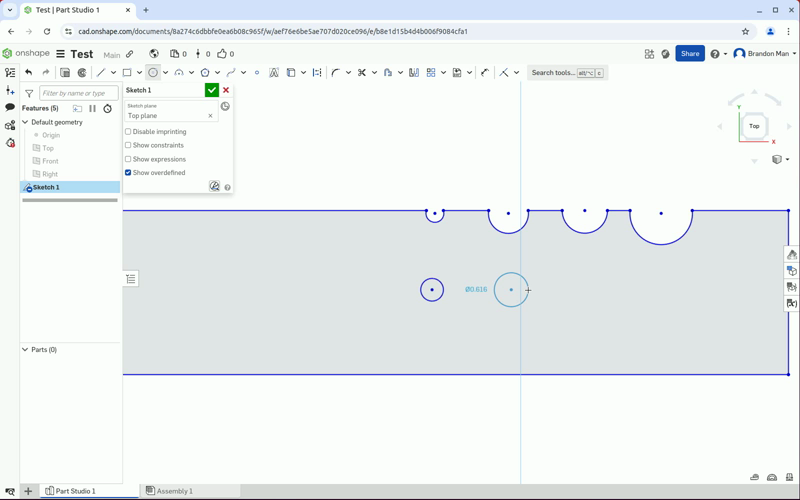
scroll(-6)
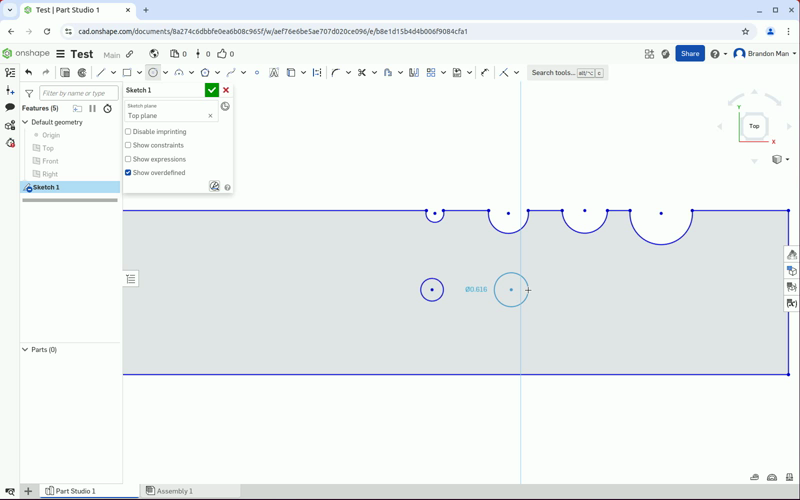
scroll(-6)
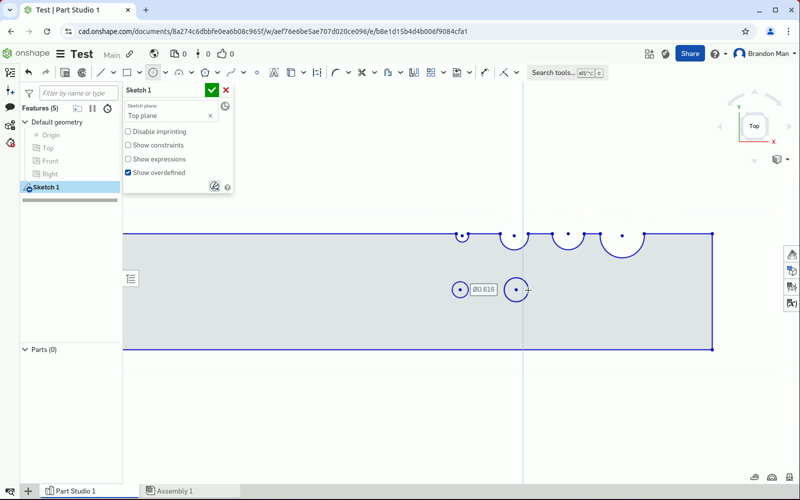
scroll(-6)
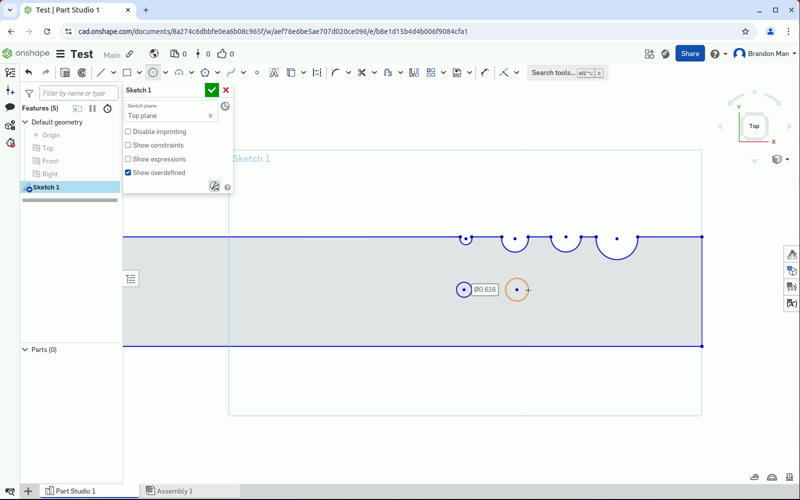
scroll(-6)
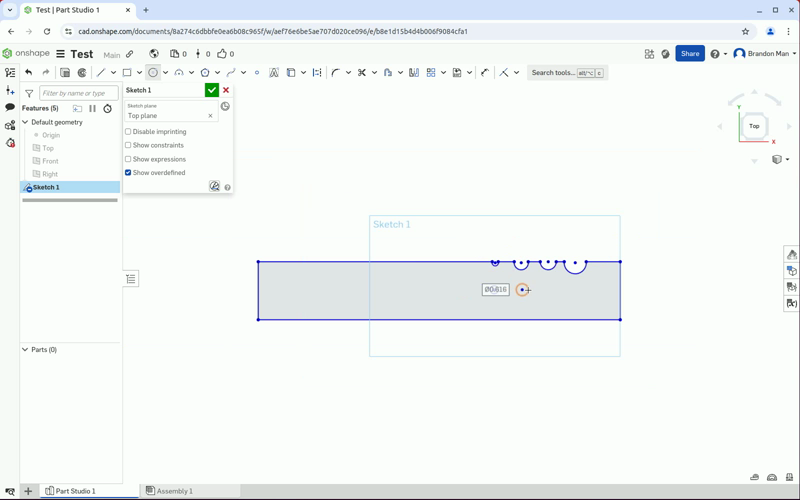
scroll(-6)
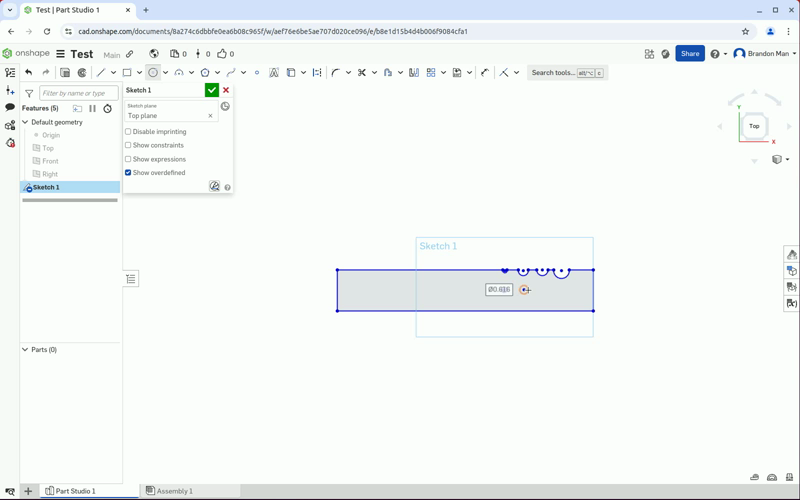
scroll(-6)
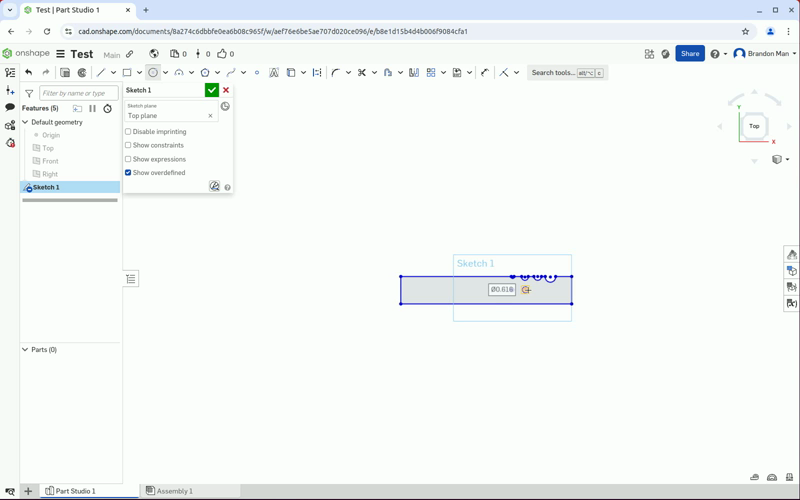
scroll(-6)
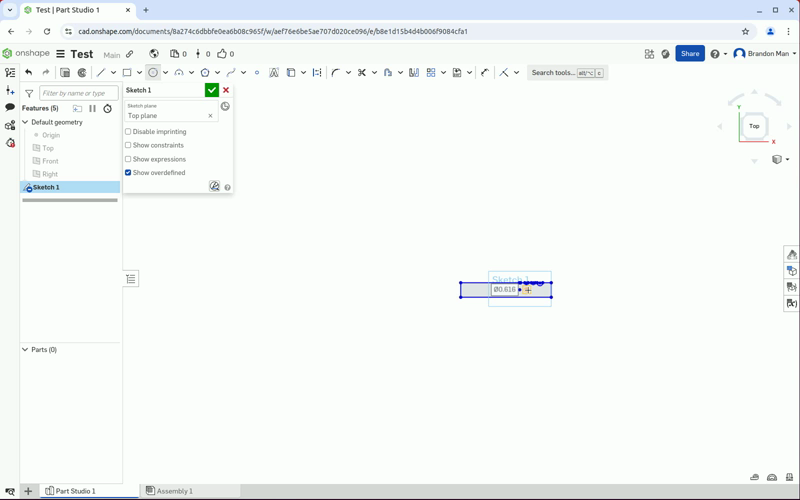
key(esc)
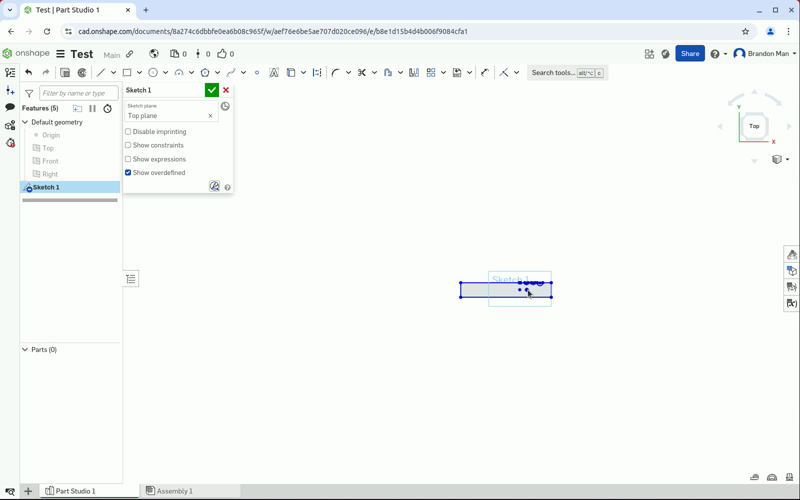
key(c)
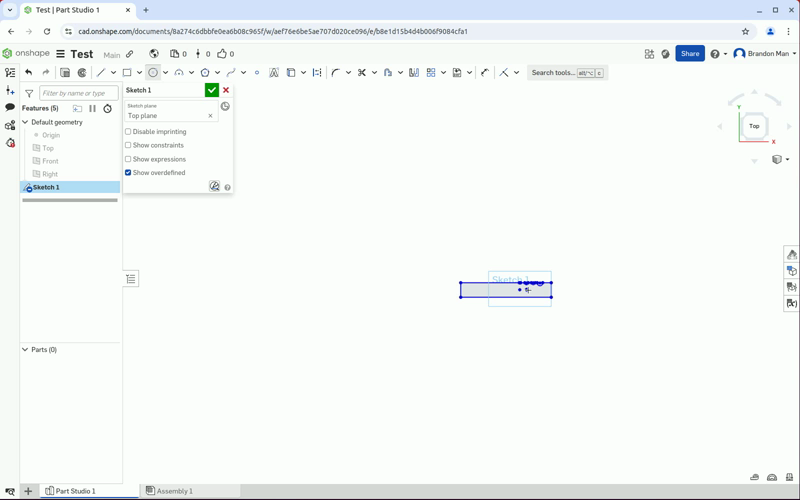
key_down(shift)
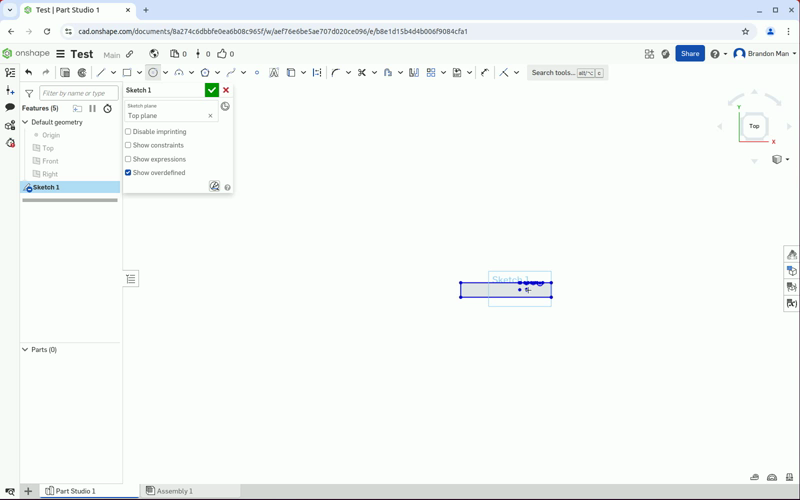
mouse_move(533, 289)
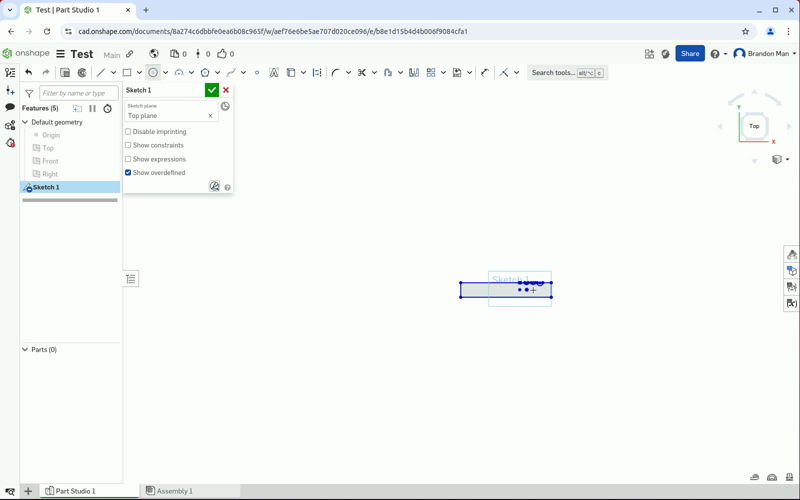
click(533, 289)
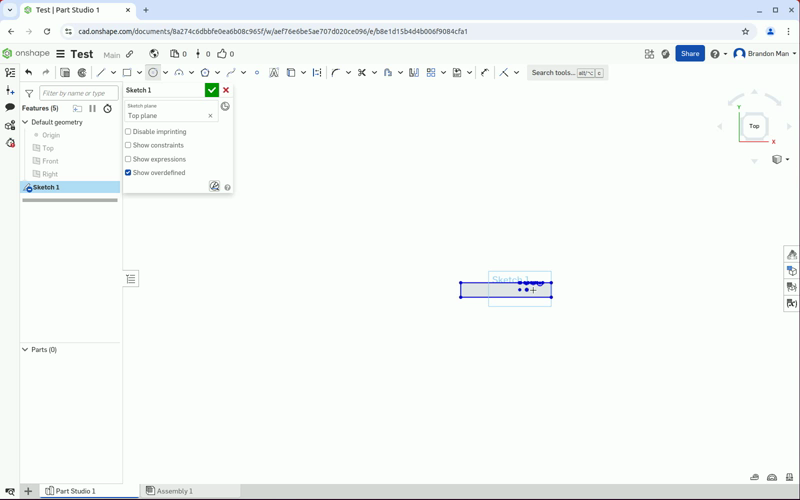
key_up(shift)
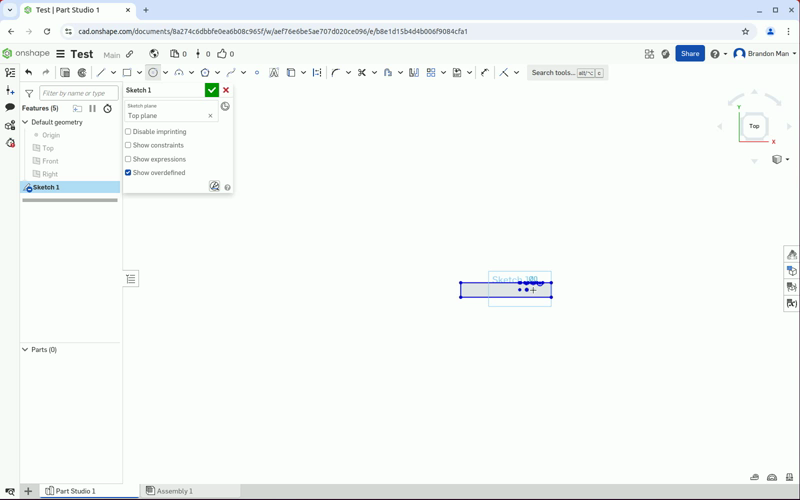
mouse_move(534, 289)
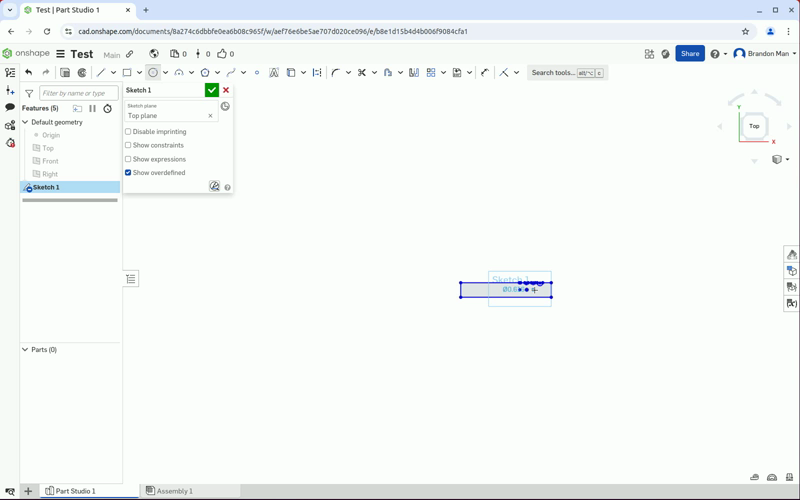
scroll(6)
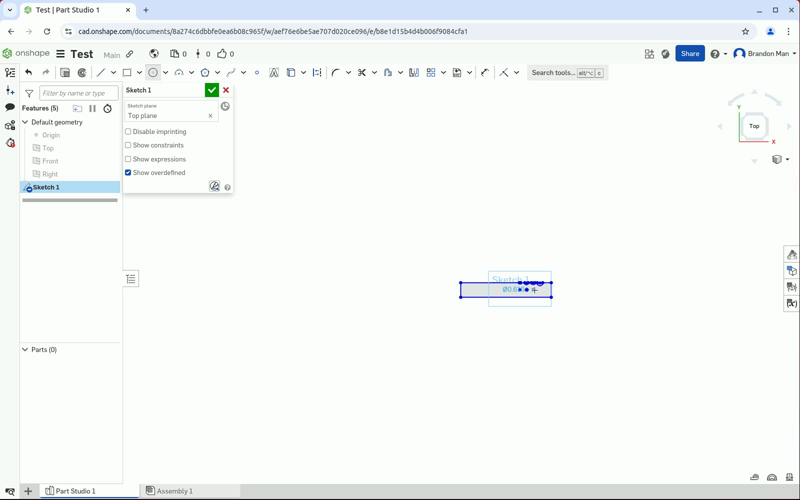
scroll(6)
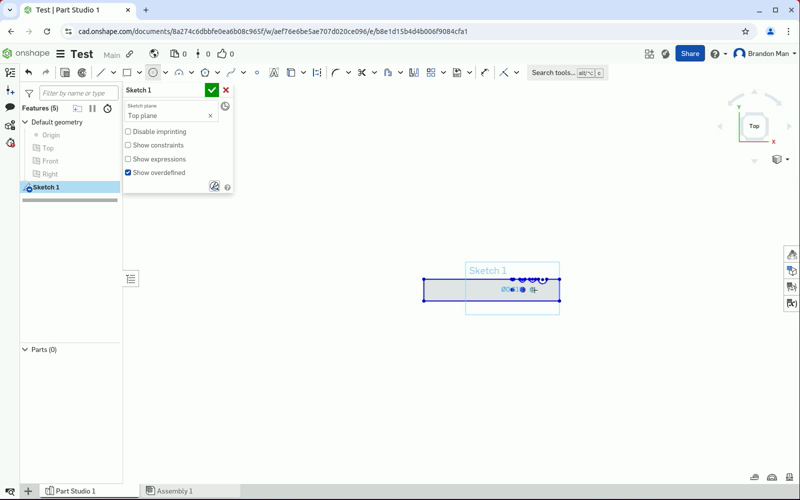
scroll(6)
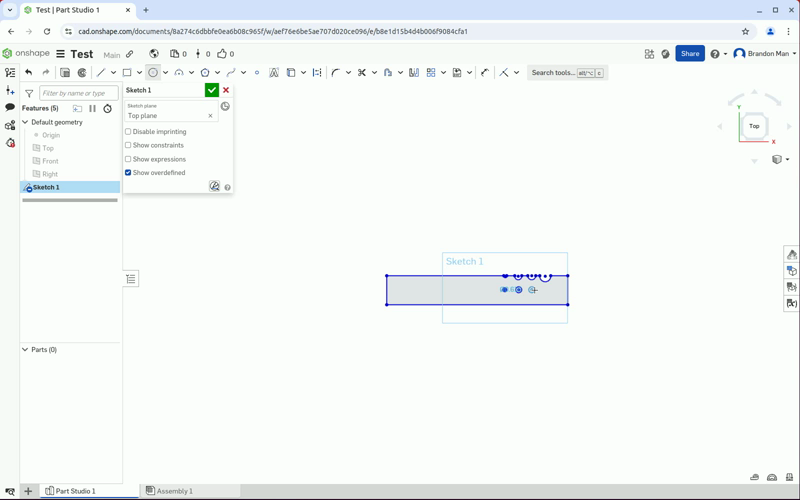
scroll(6)
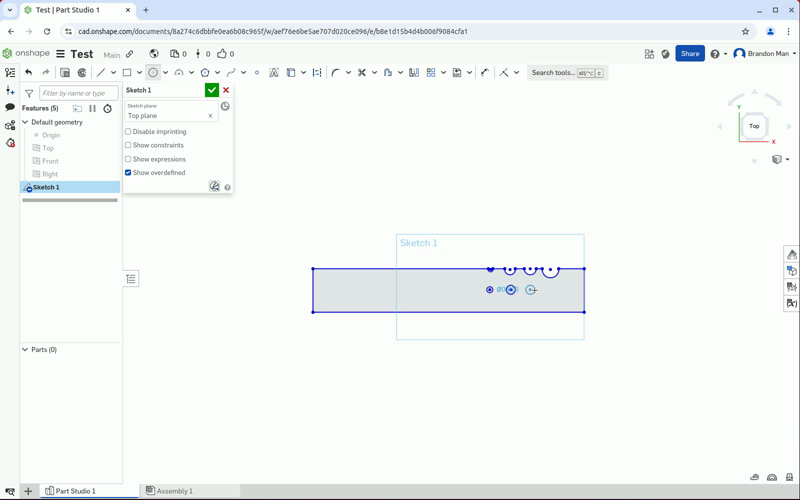
scroll(6)
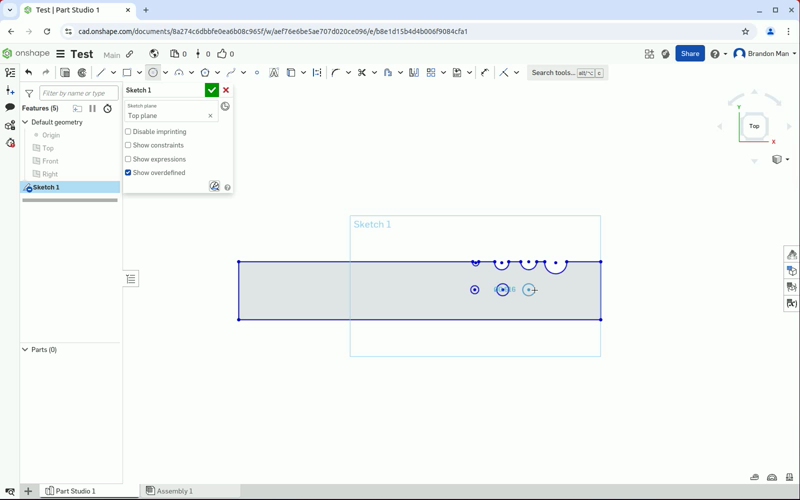
scroll(6)
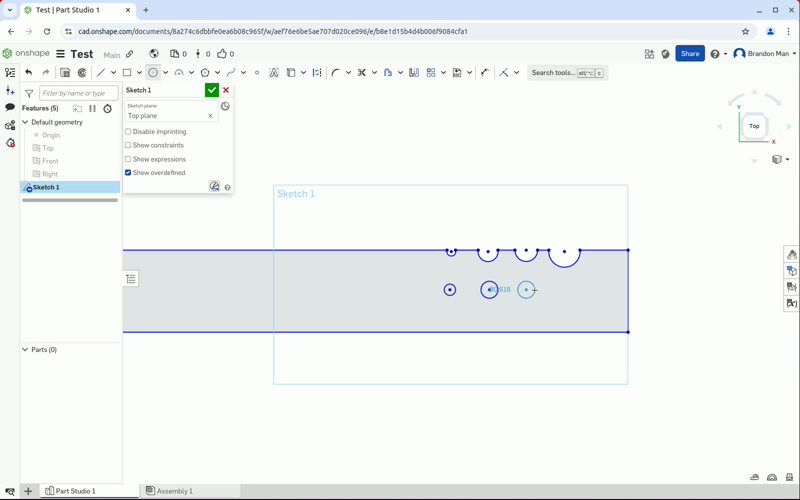
scroll(6)
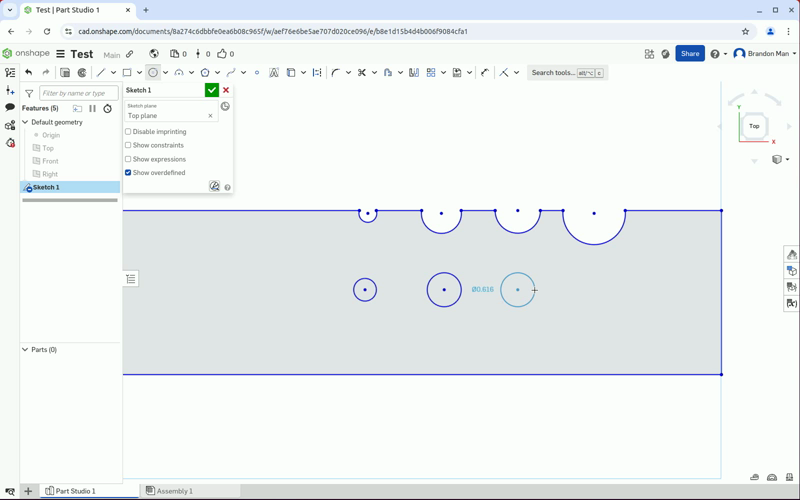
click(534, 289)
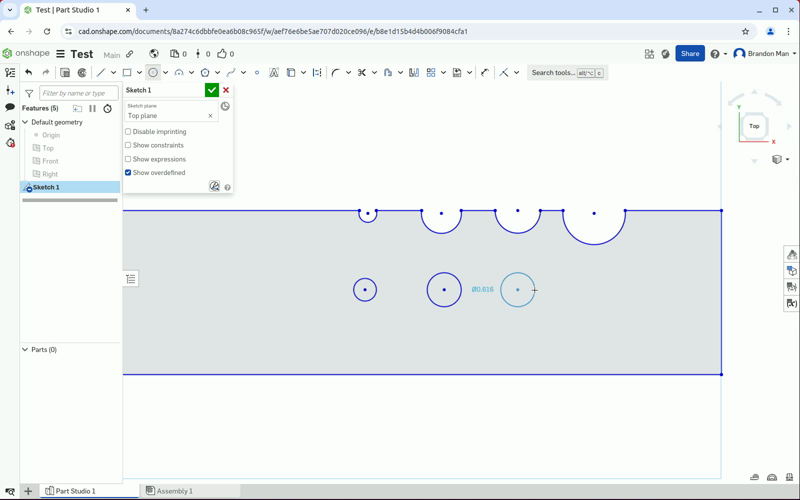
scroll(-6)
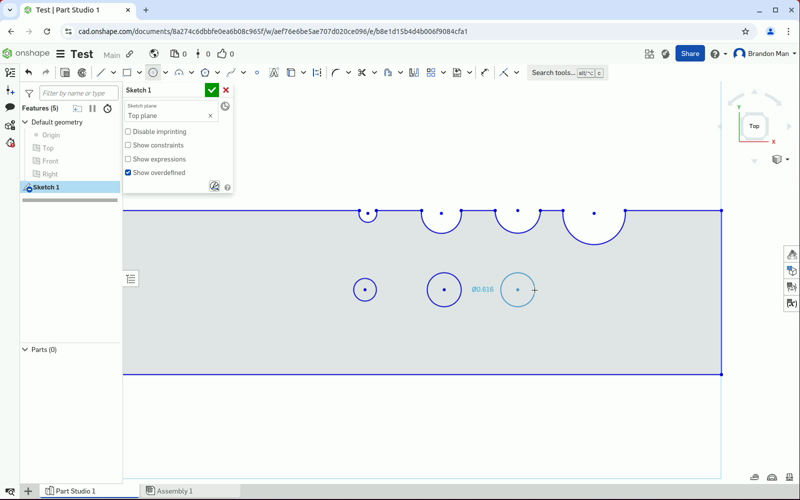
scroll(-6)
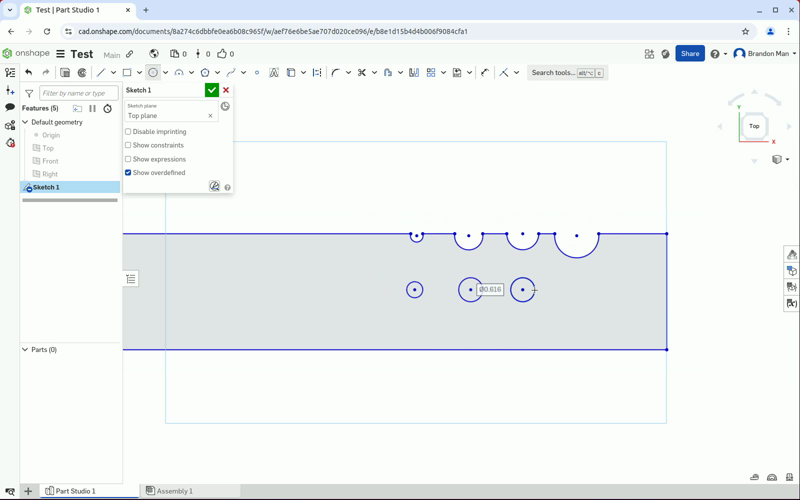
scroll(-6)
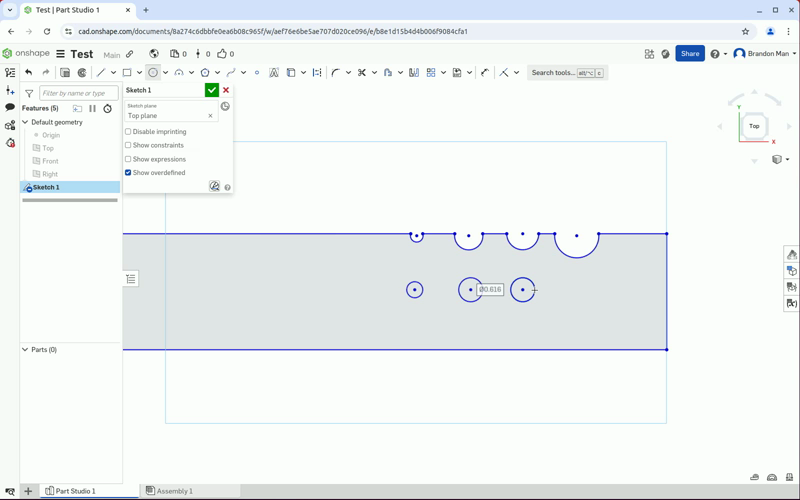
scroll(-6)
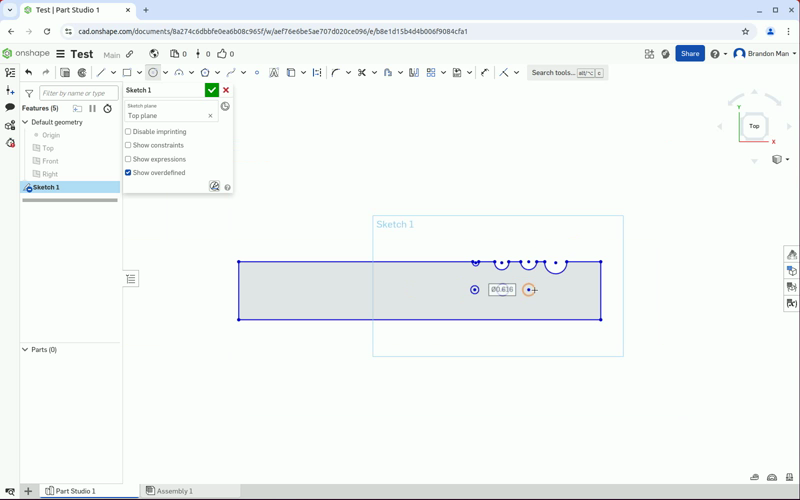
scroll(-6)
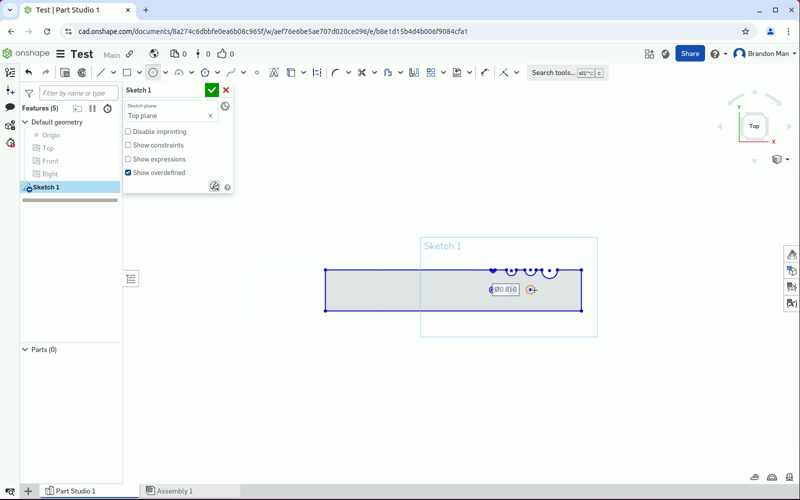
scroll(-6)
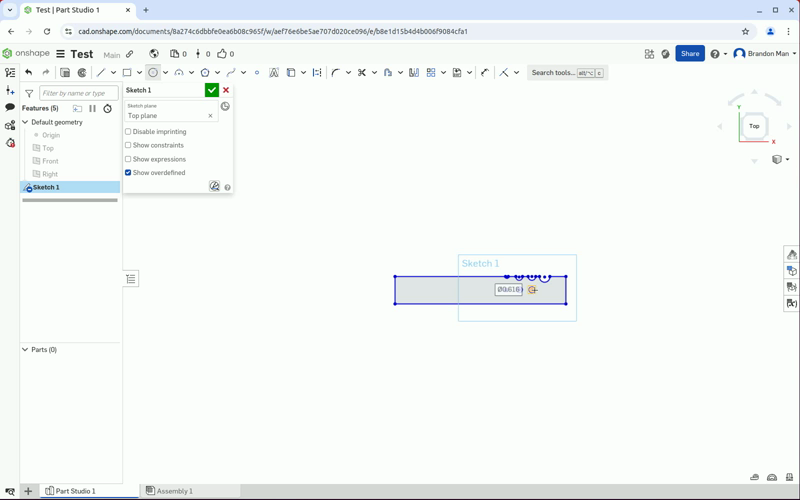
scroll(-6)
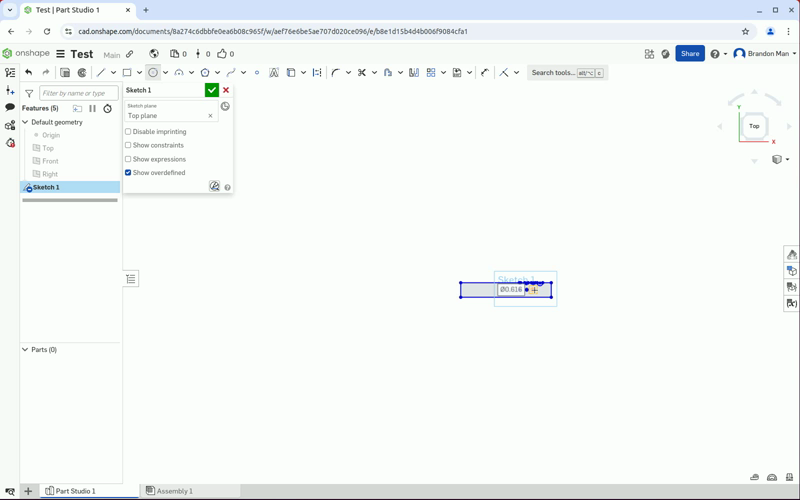
key(esc)
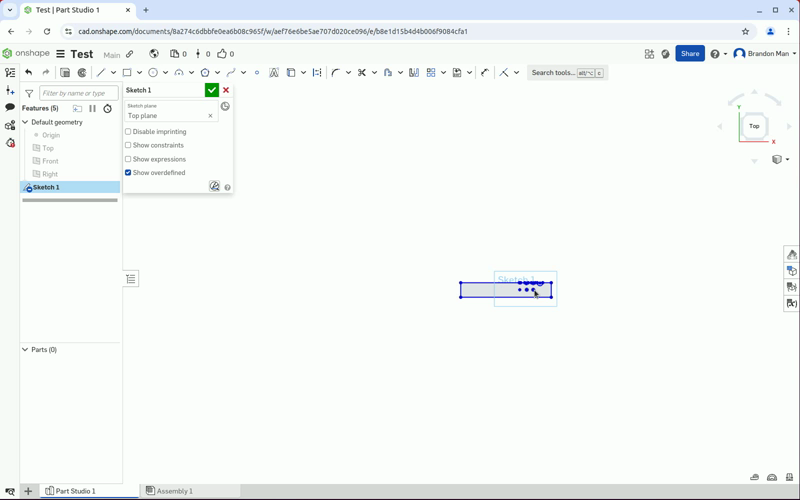
key(c)
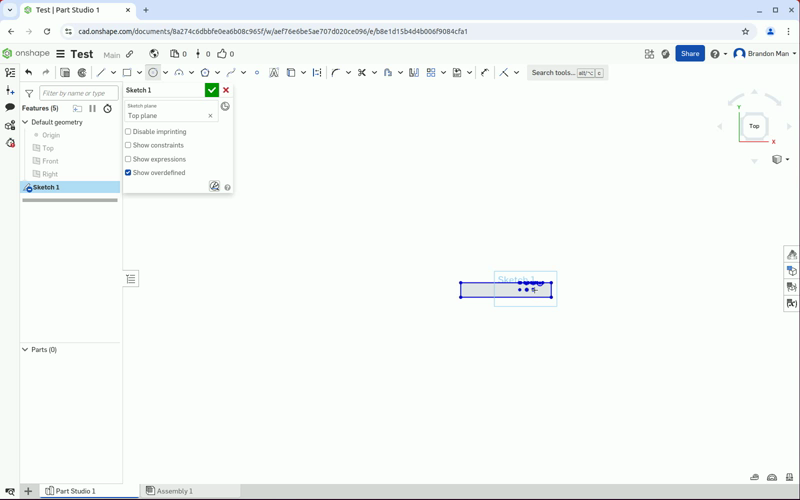
key_down(shift)
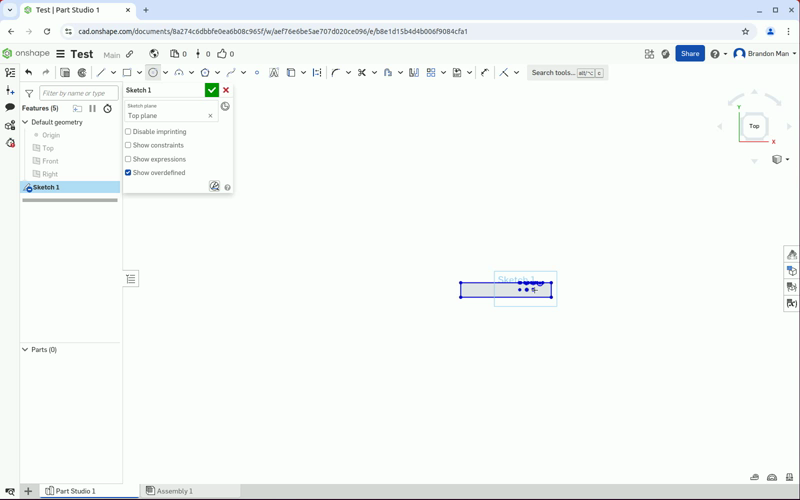
mouse_move(539, 289)
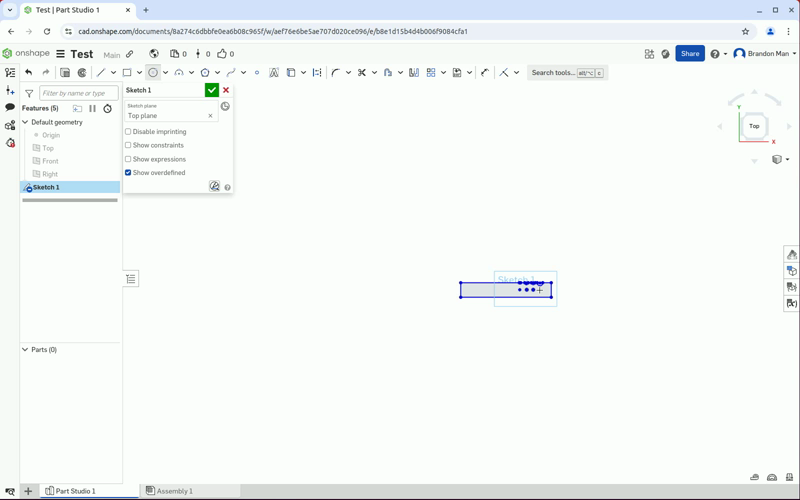
scroll(6)
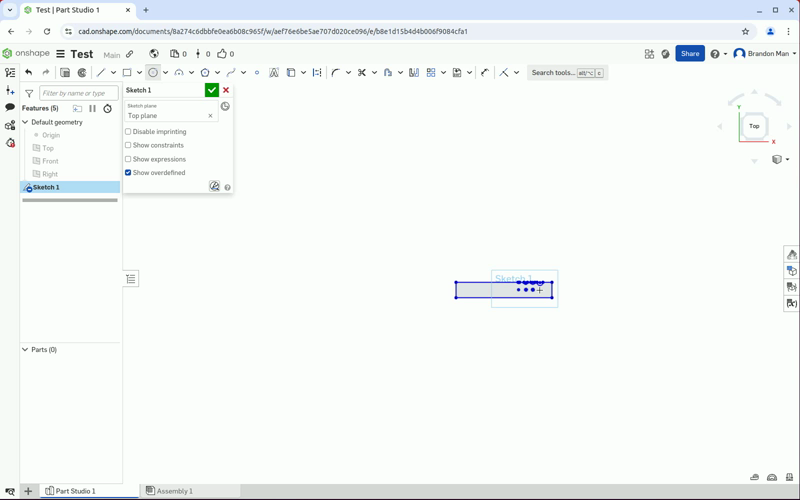
scroll(6)
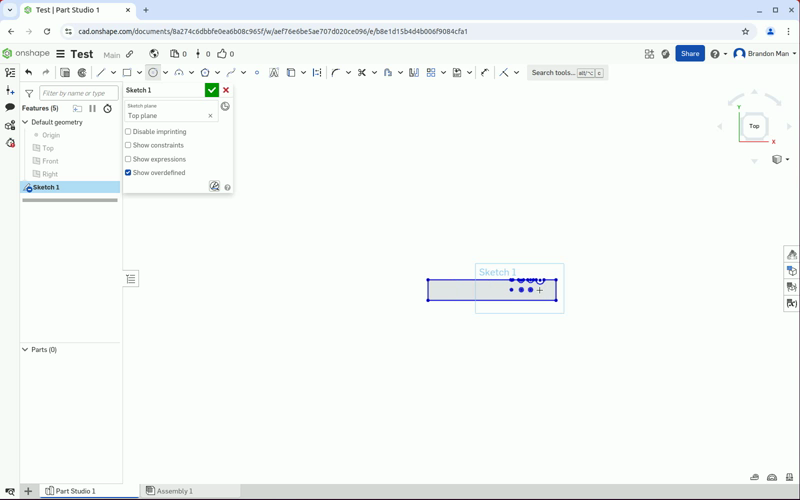
scroll(6)
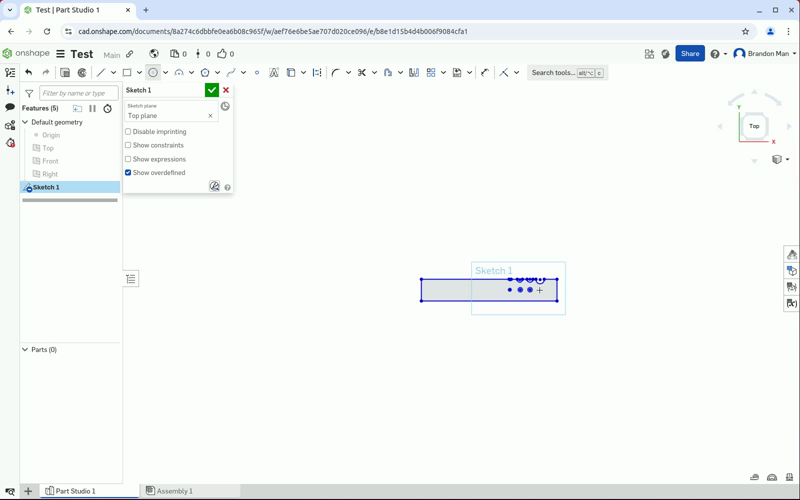
scroll(6)
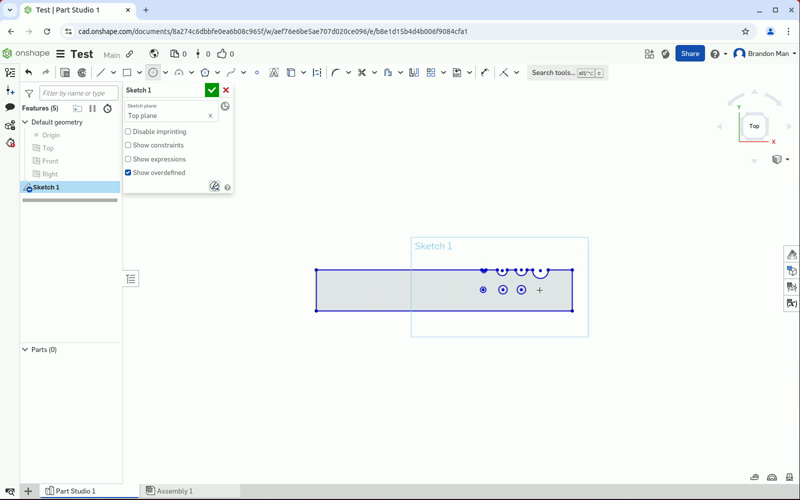
scroll(6)
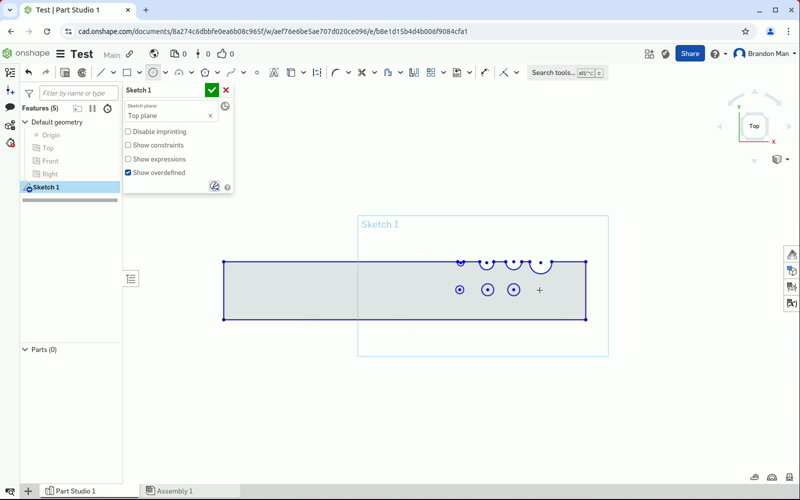
scroll(6)
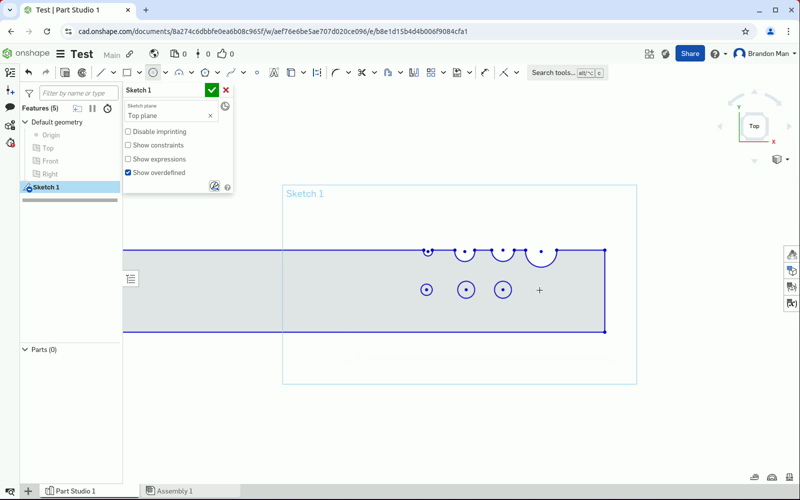
scroll(6)
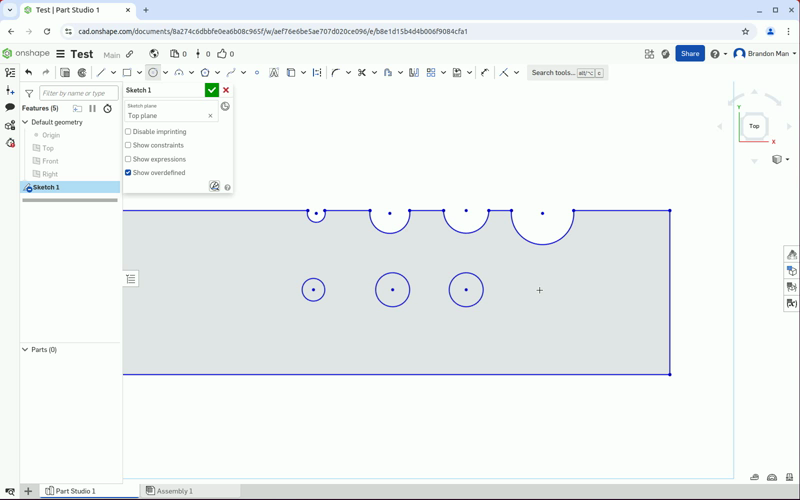
click(539, 289)
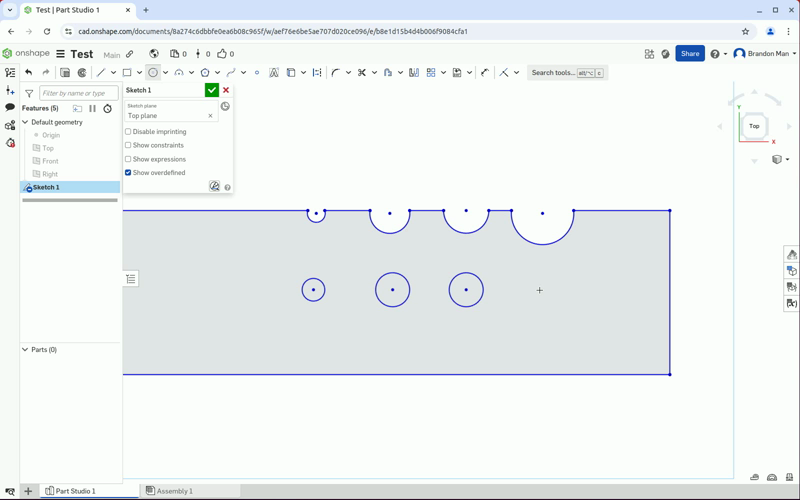
scroll(-6)
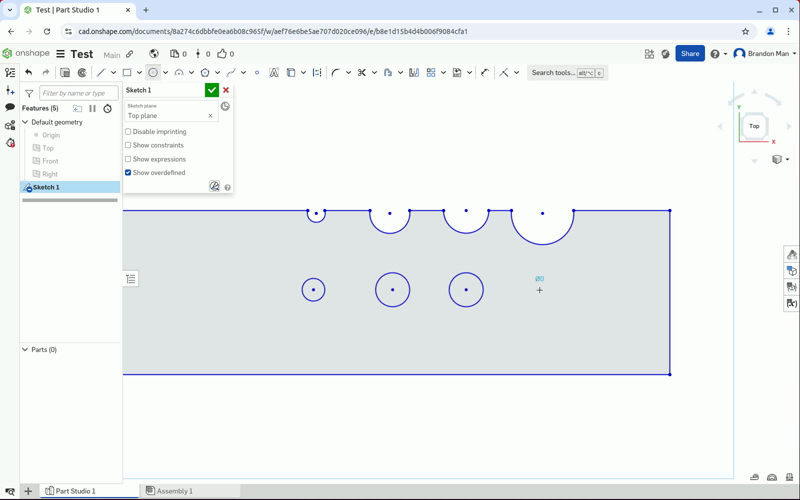
scroll(-6)
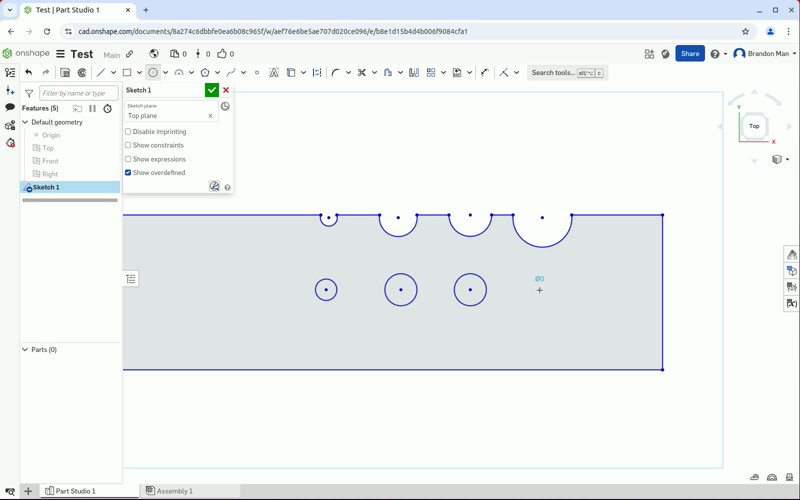
scroll(-6)
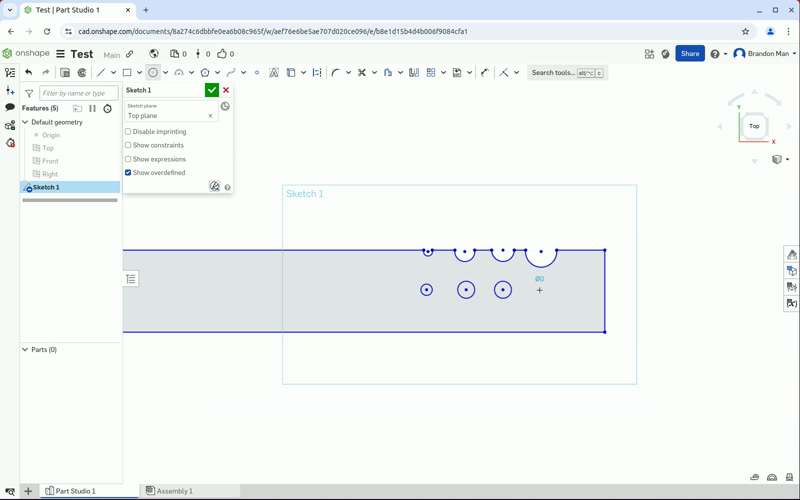
scroll(-6)
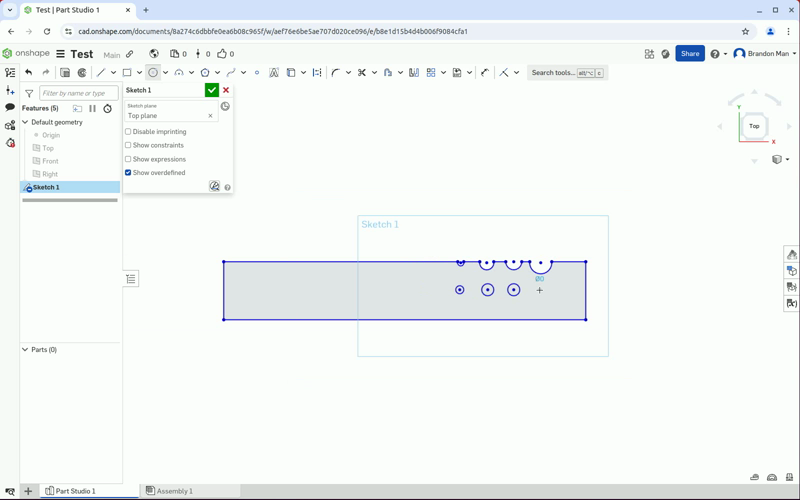
scroll(-6)
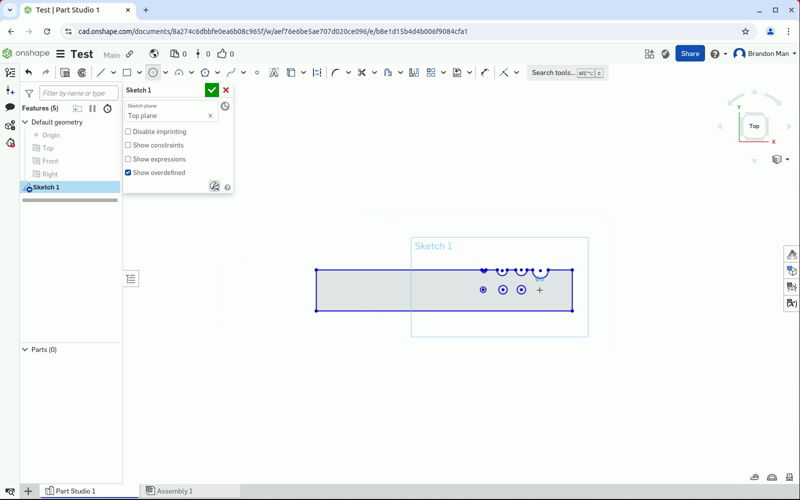
scroll(-6)
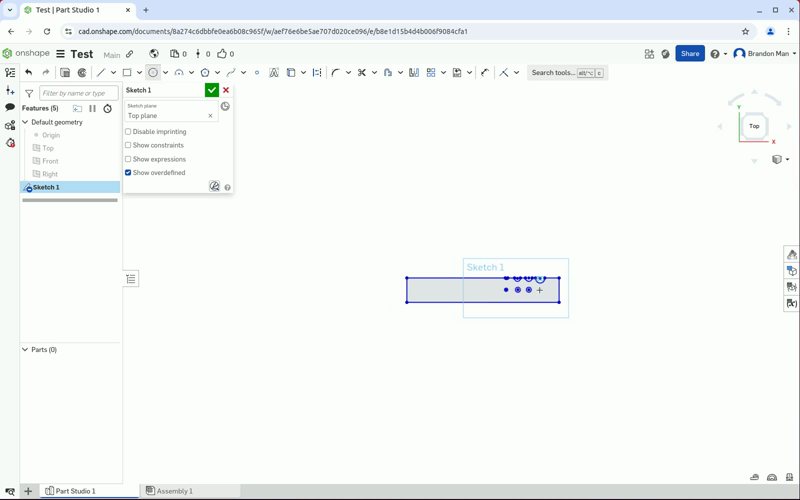
scroll(-6)
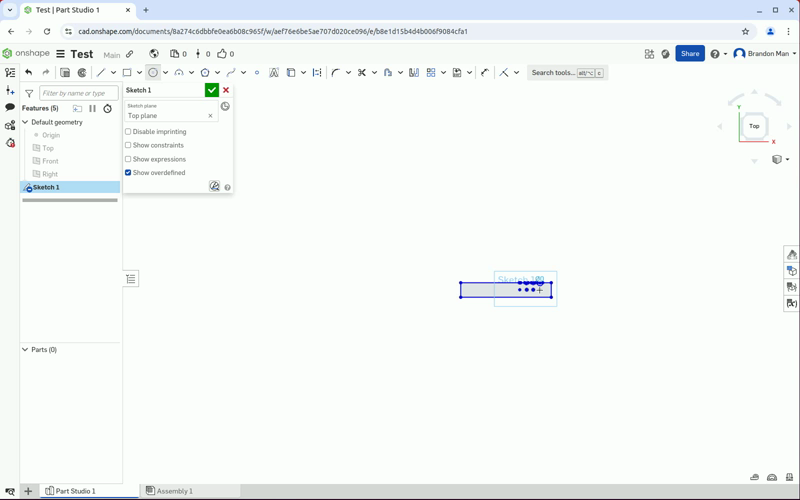
key_up(shift)
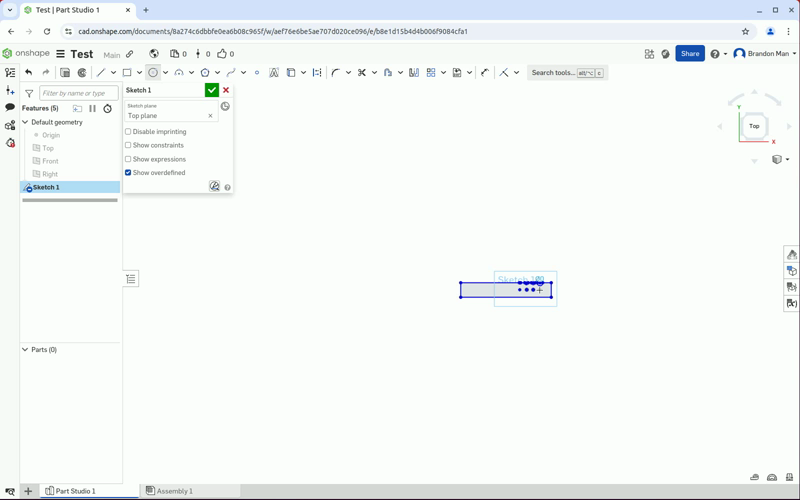
mouse_move(542, 289)
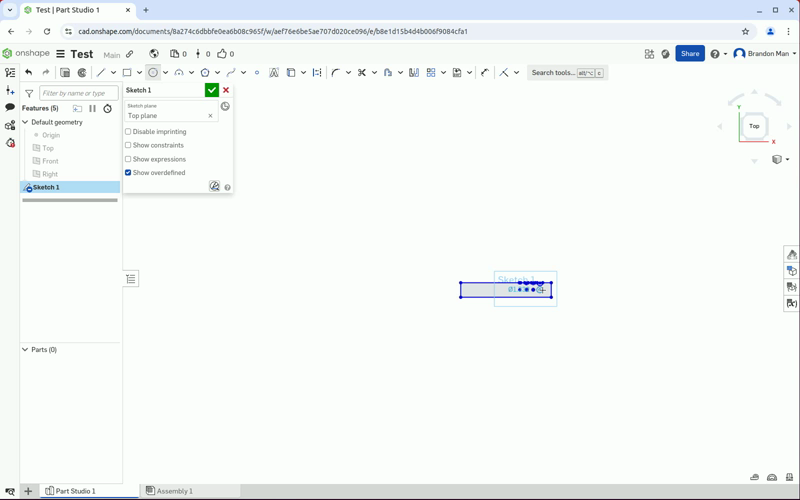
click(542, 289)
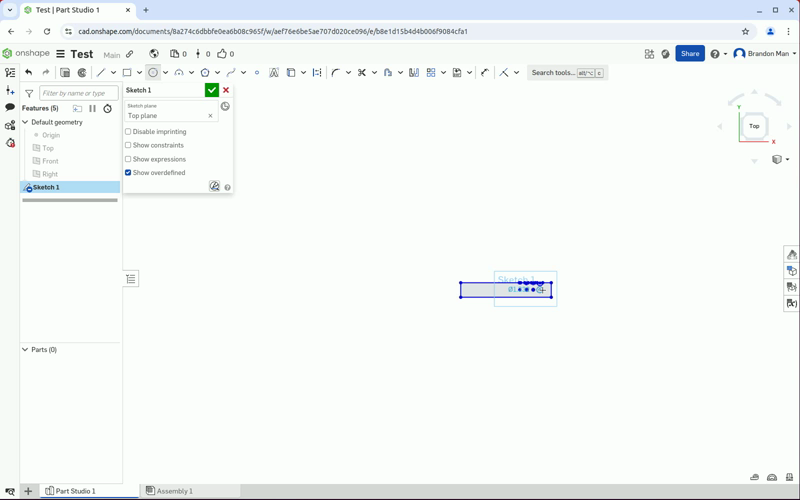
key(esc)
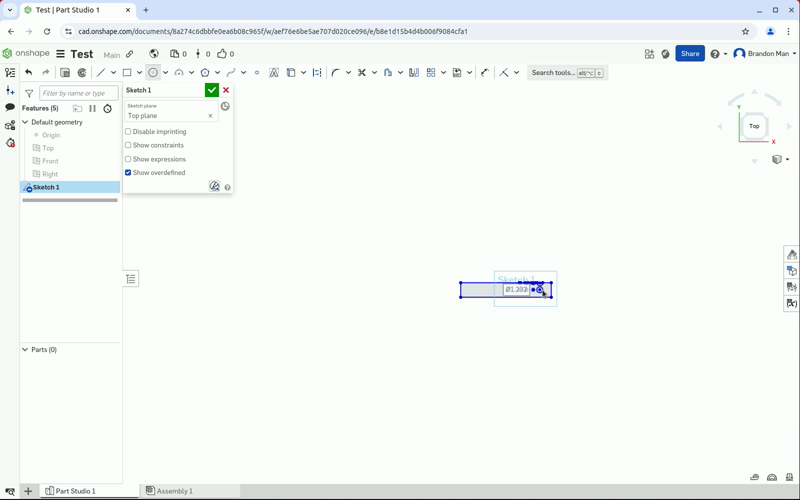
mouse_move(535, 295)
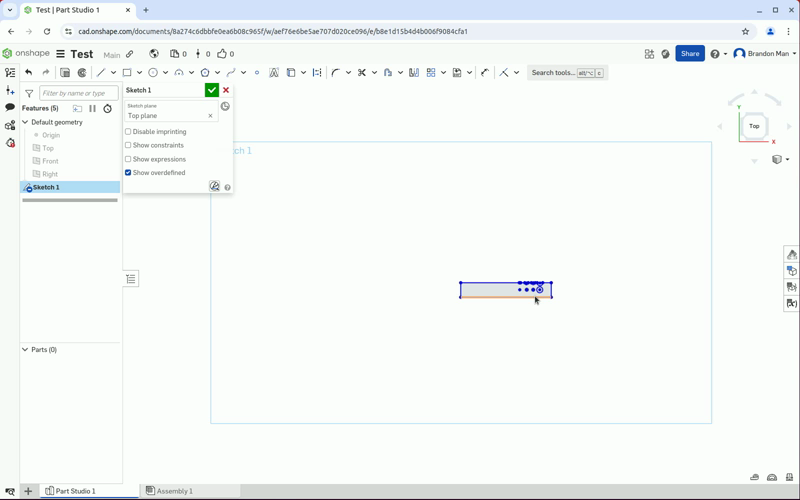
scroll(6)
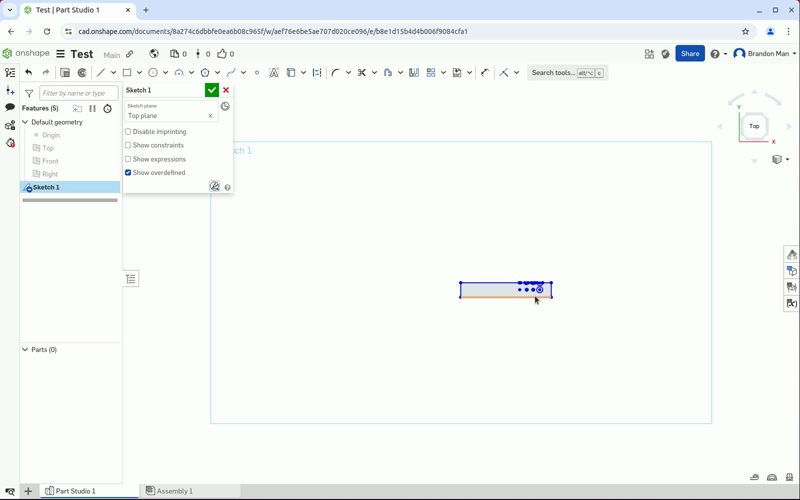
scroll(6)
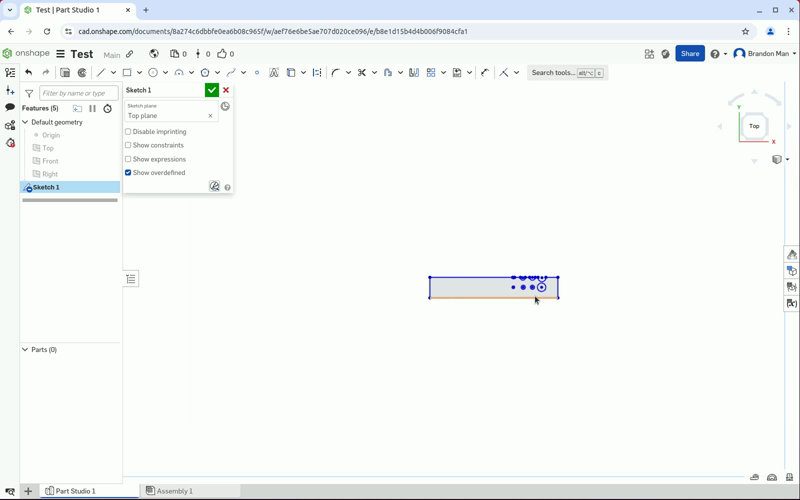
scroll(6)
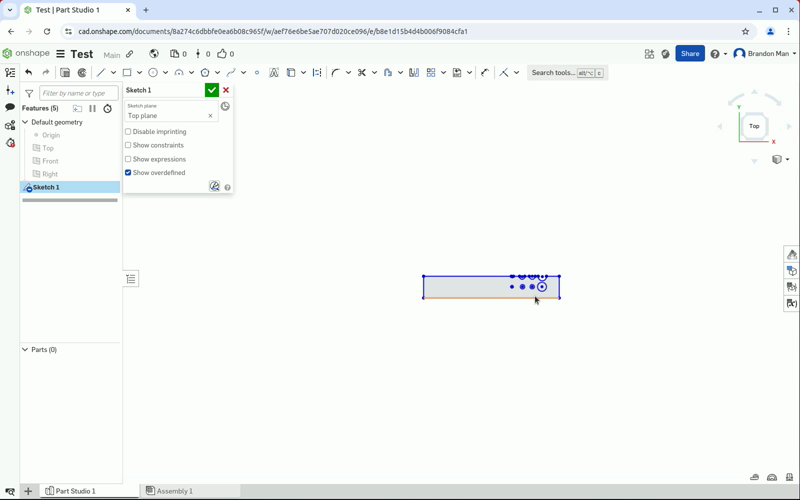
scroll(6)
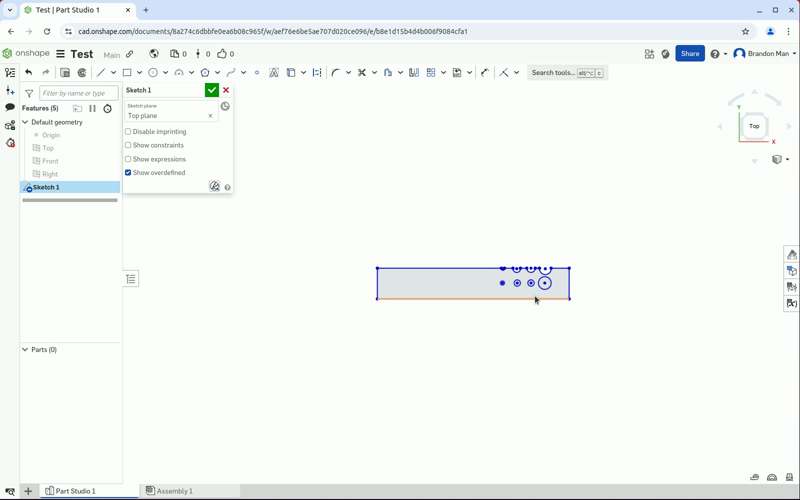
scroll(6)
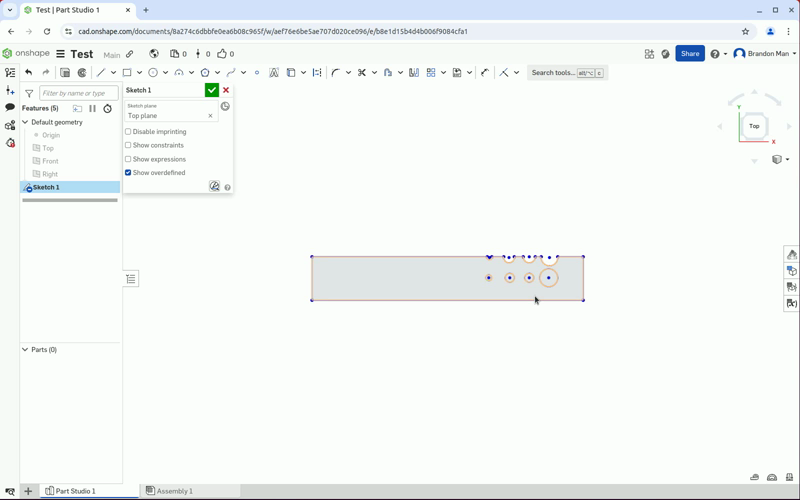
scroll(6)
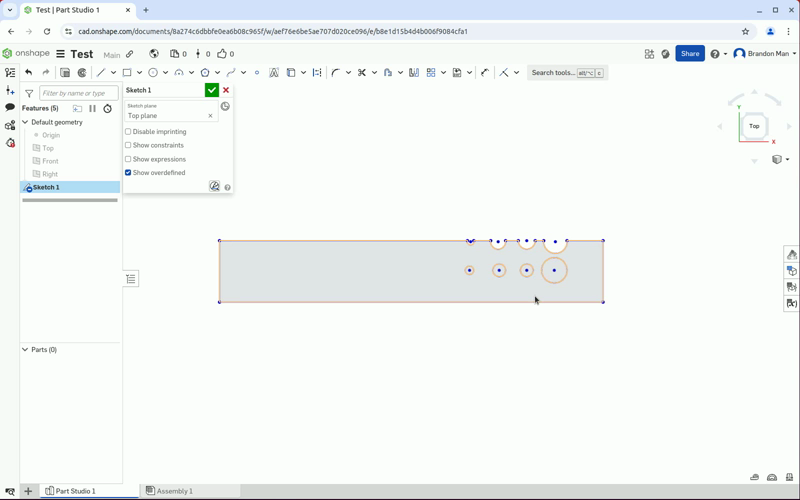
scroll(6)
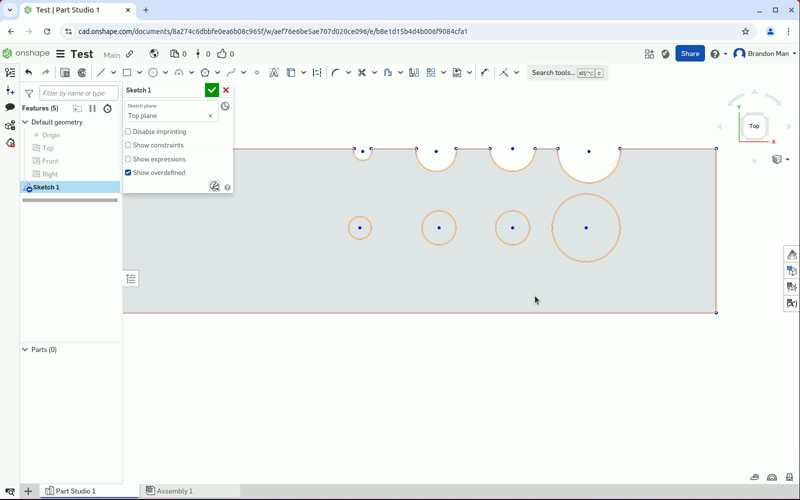
click(535, 295)
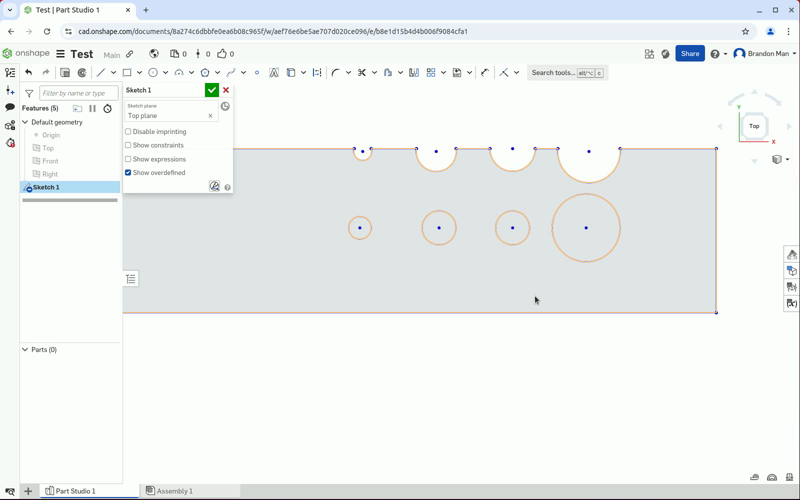
scroll(-6)
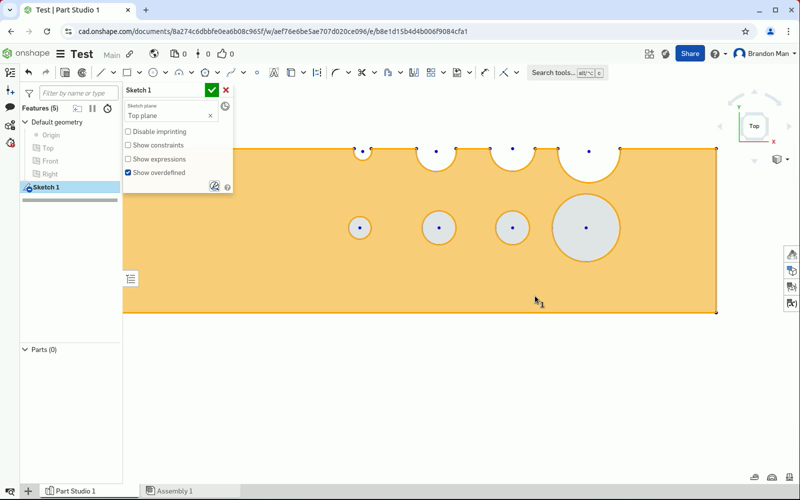
scroll(-6)
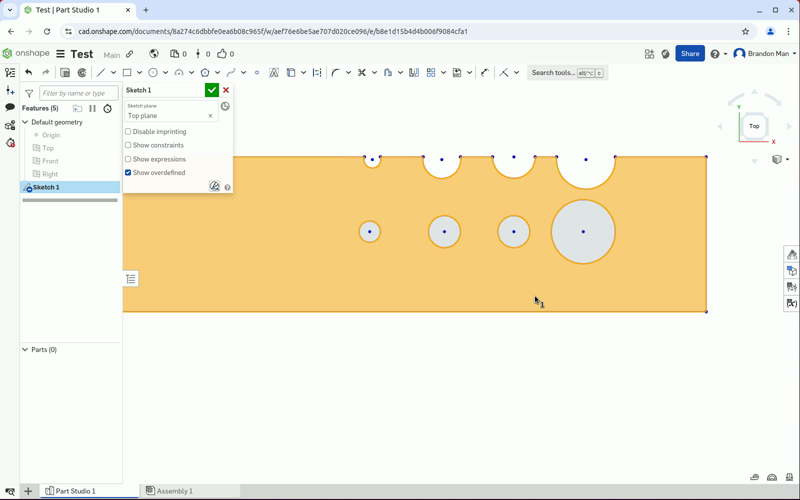
scroll(-6)
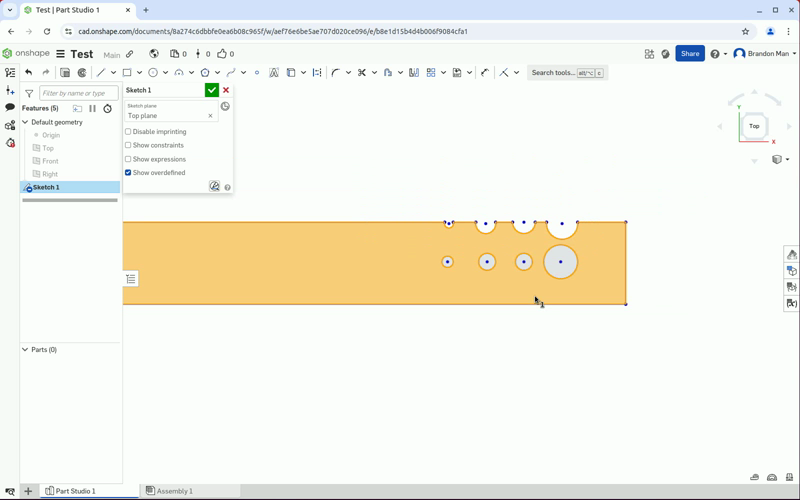
scroll(-6)
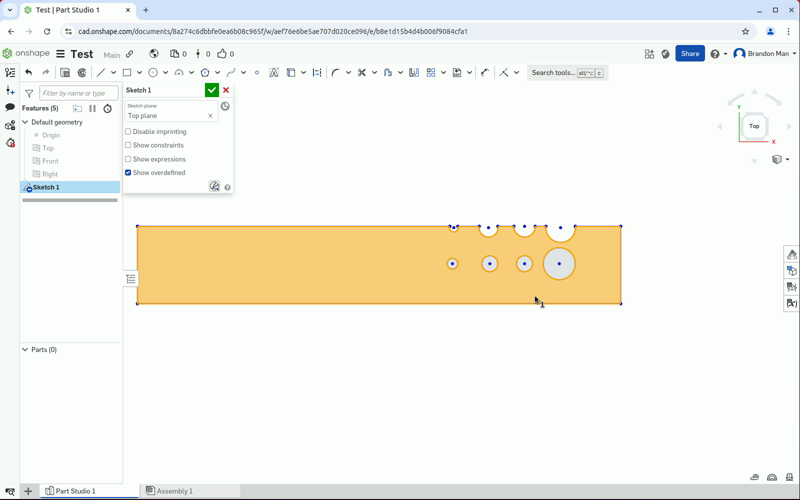
scroll(-6)
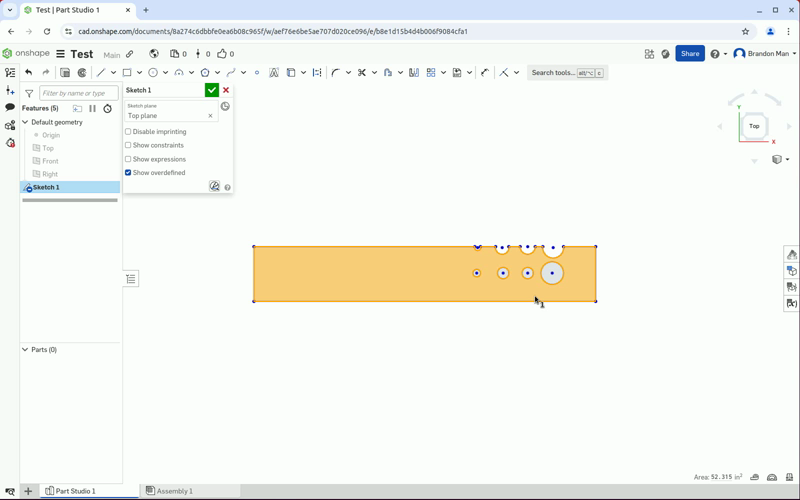
scroll(-6)
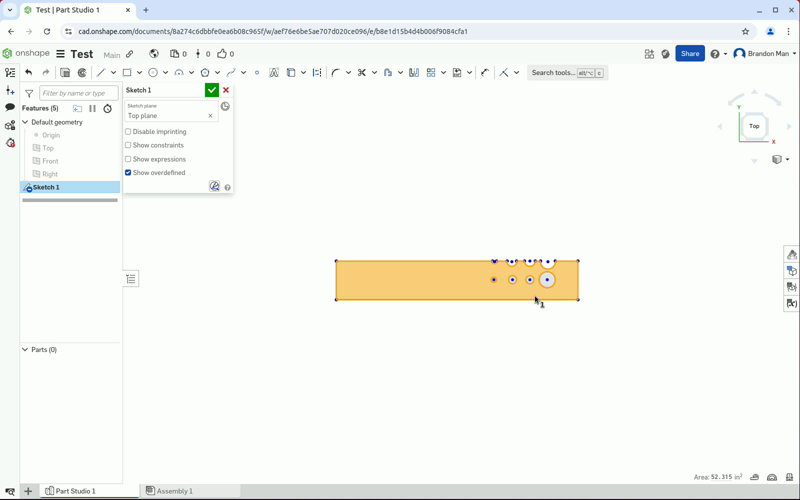
scroll(-6)
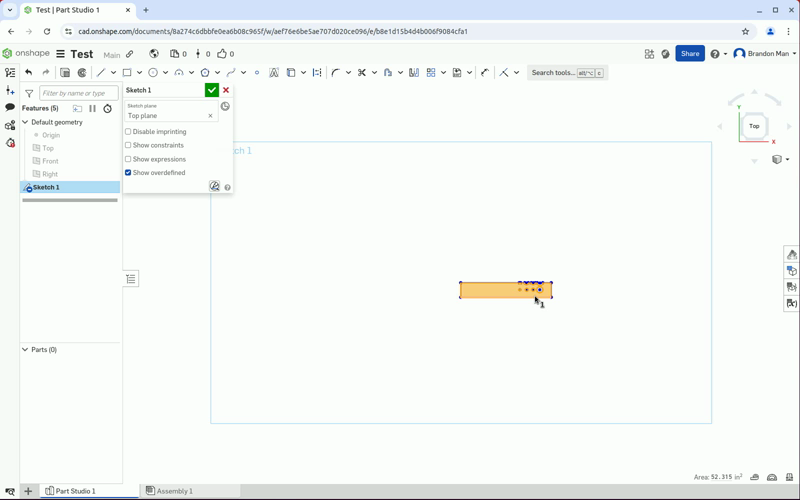
mouse_move(73, 352)
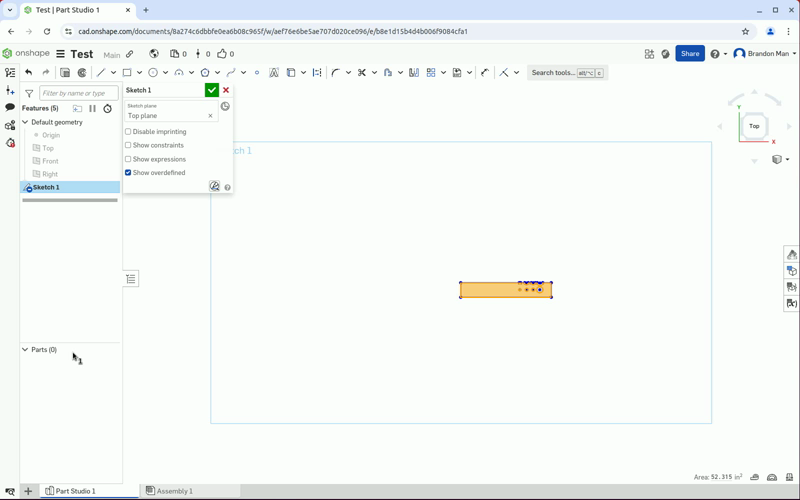
key(shift+y)
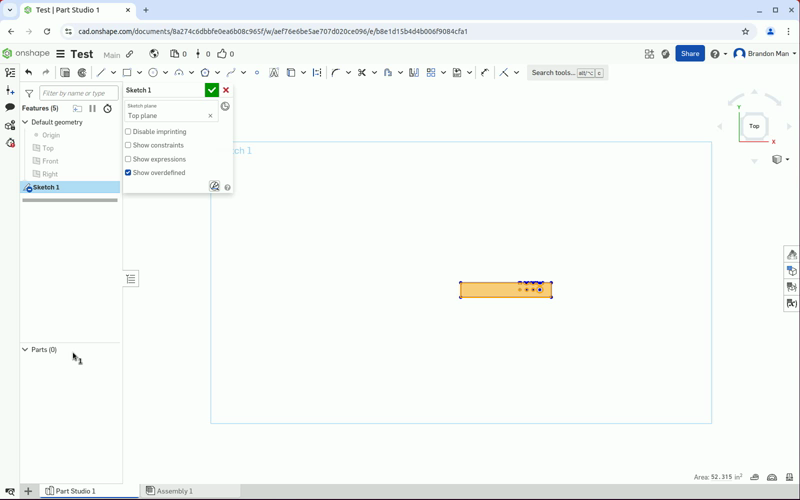
key(shift+e)
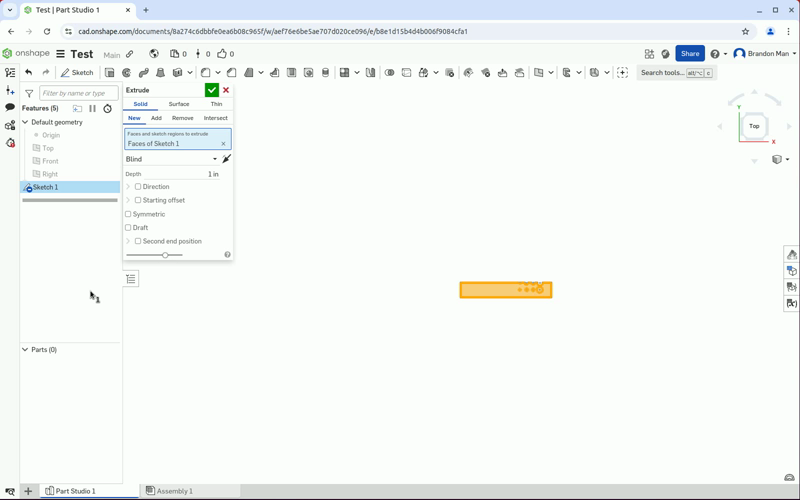
mouse_move(143, 106)
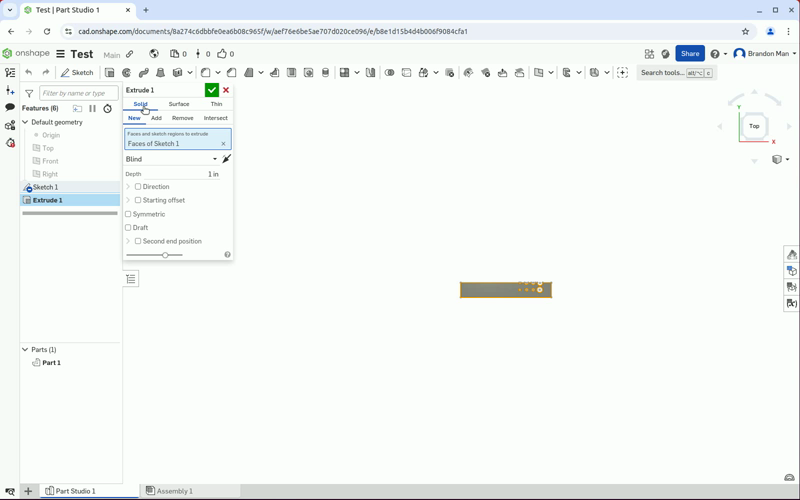
click(143, 106)
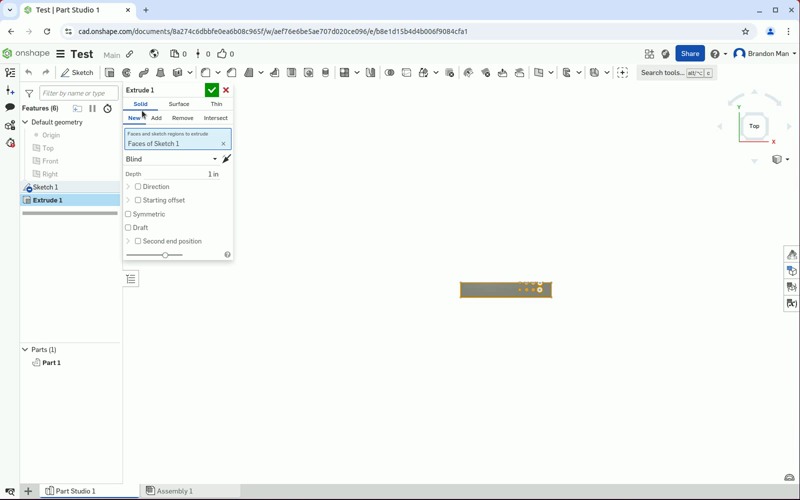
mouse_move(137, 120)
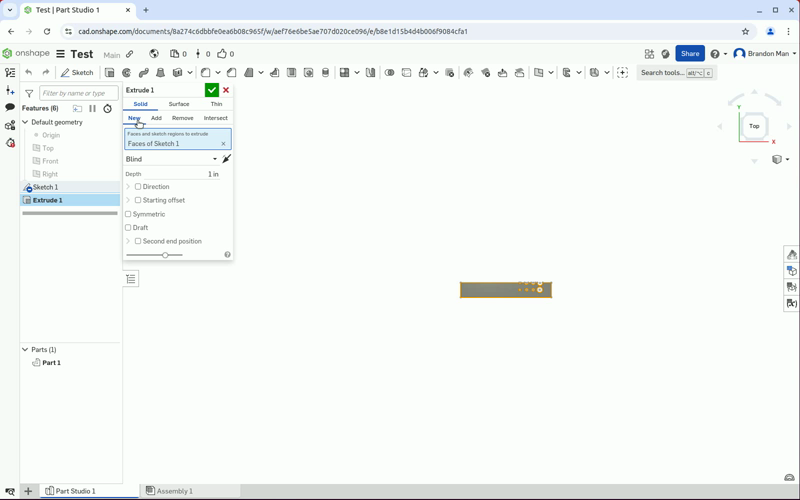
click(137, 120)
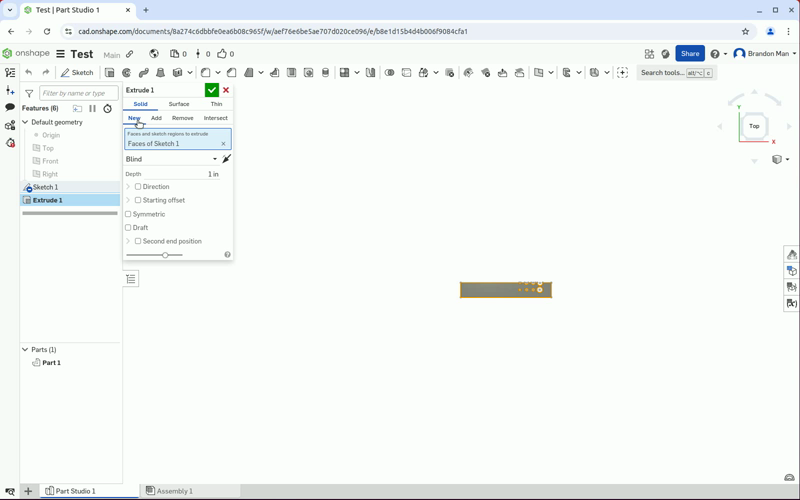
key(tab, 4)
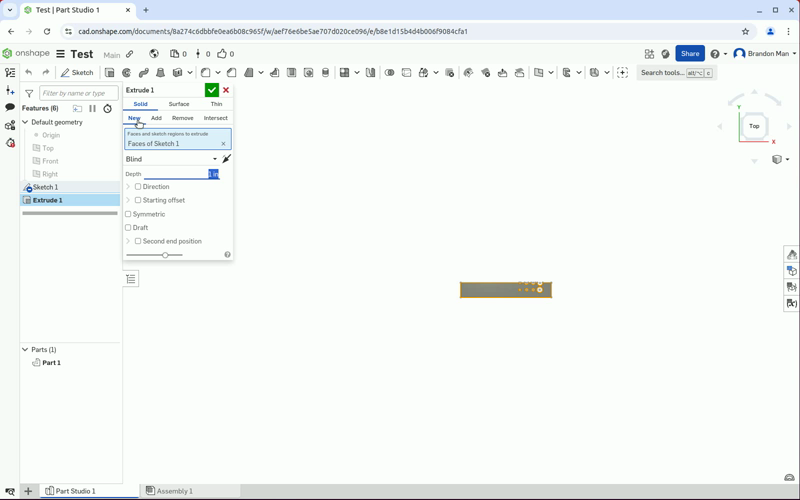
text(1.204)
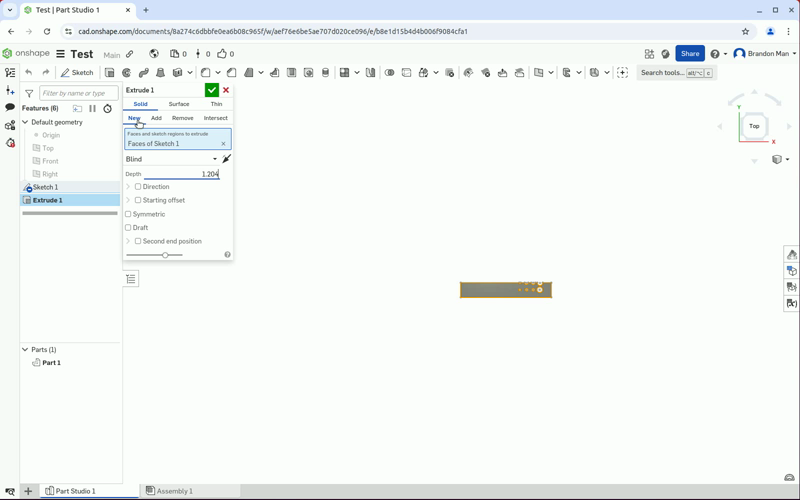
key(enter)
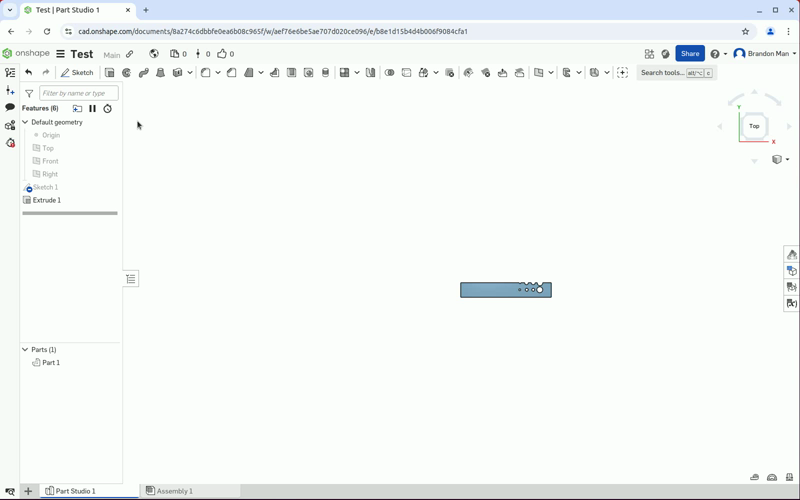
key(shift+h)
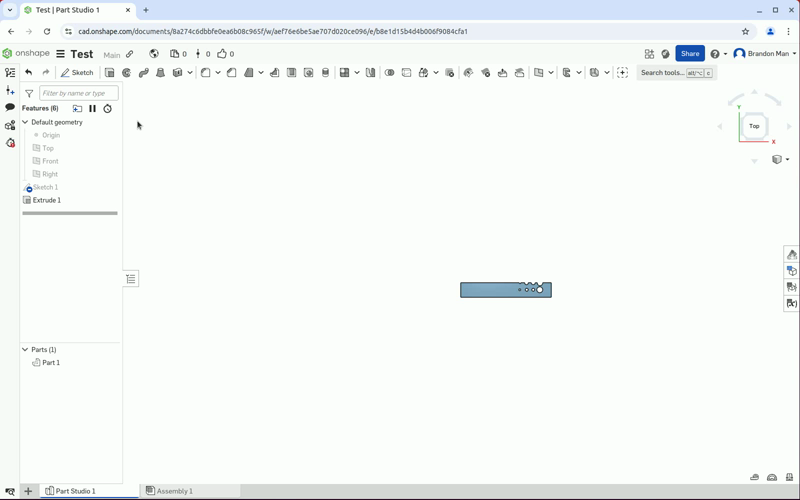
key(shift+h)
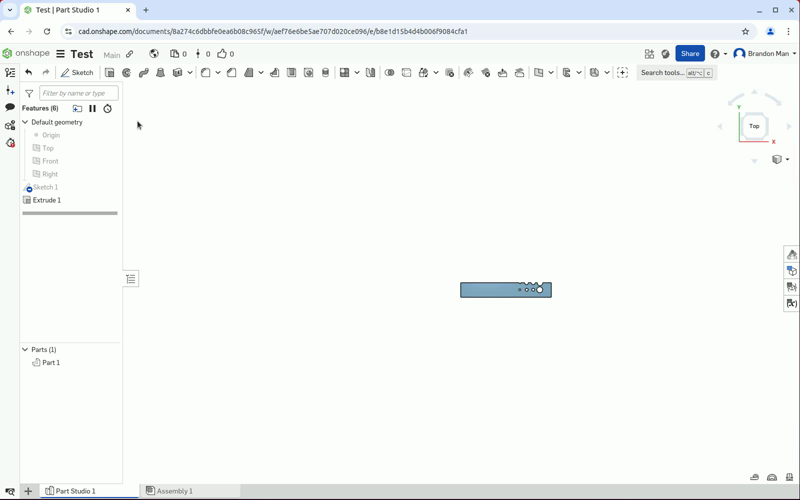
mouse_move(73, 189)
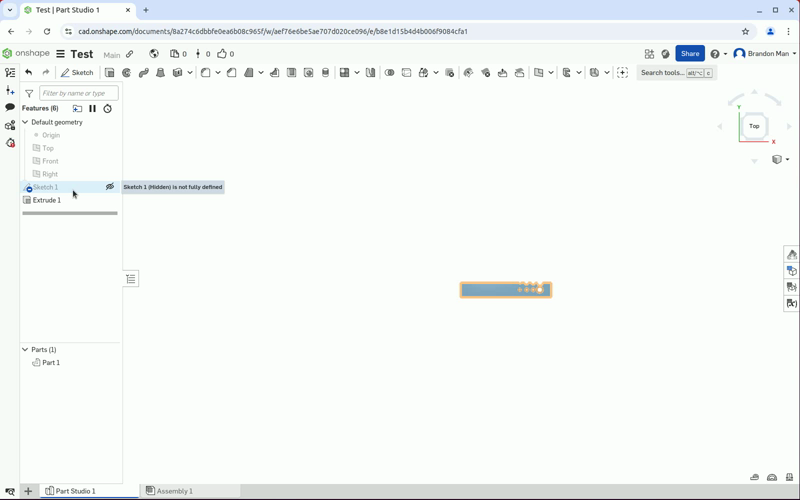
click(73, 189)
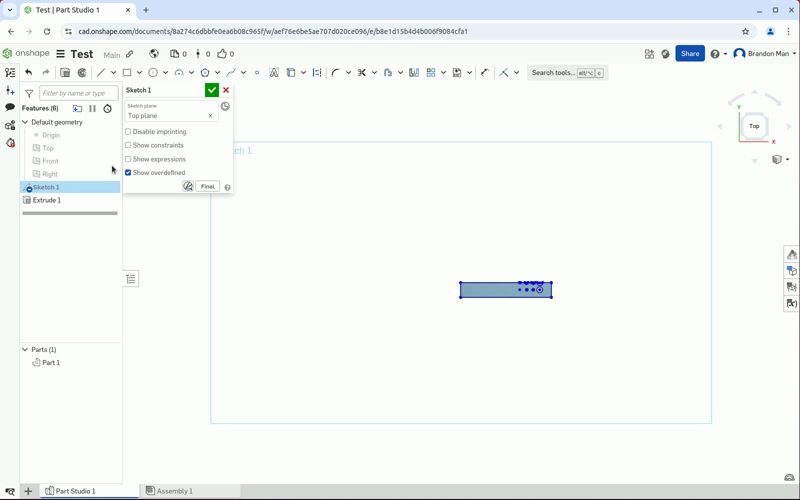
mouse_move(229, 92)
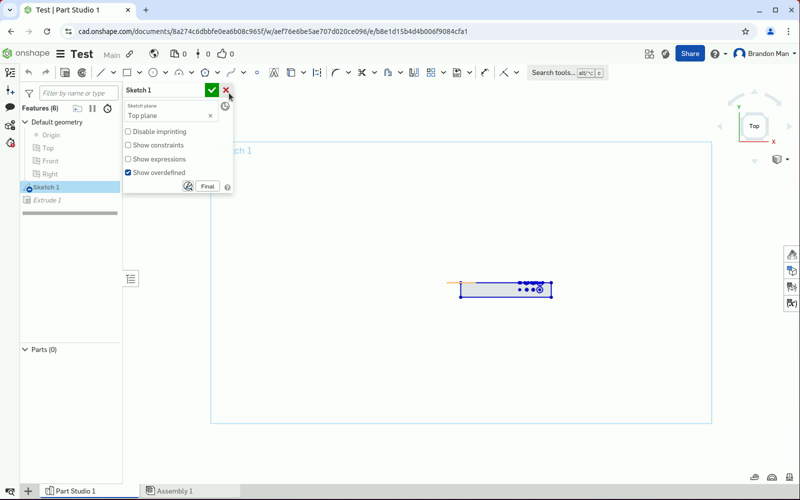
click(229, 92)
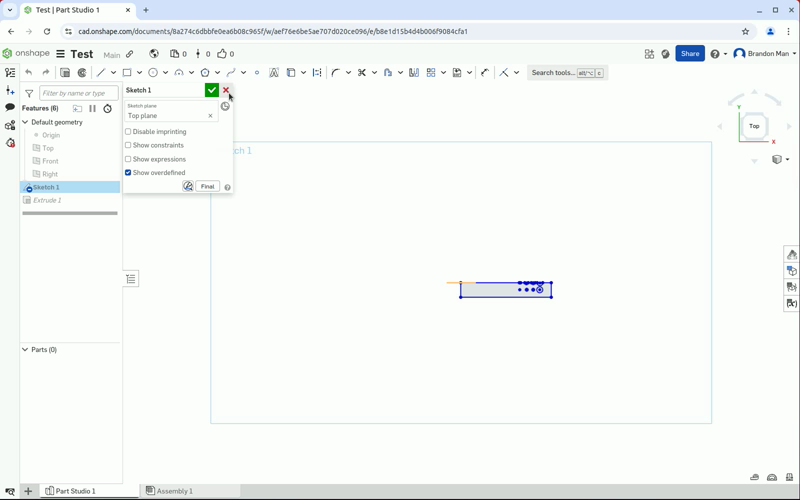
key(shift+s)
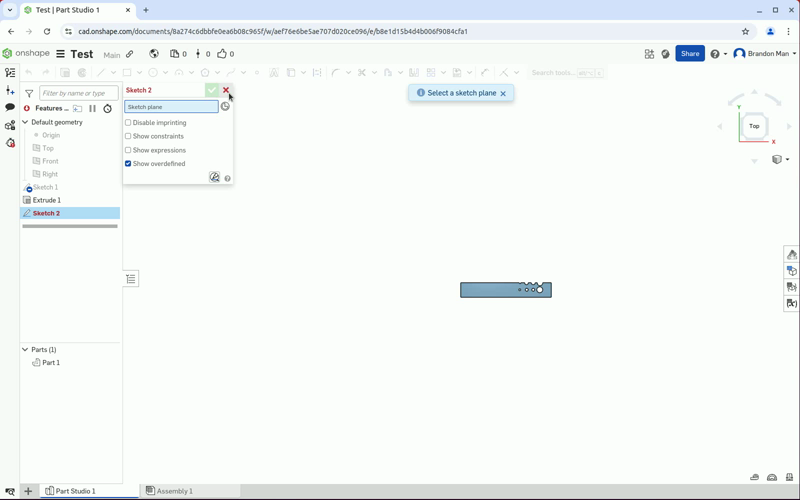
mouse_move(73, 150)
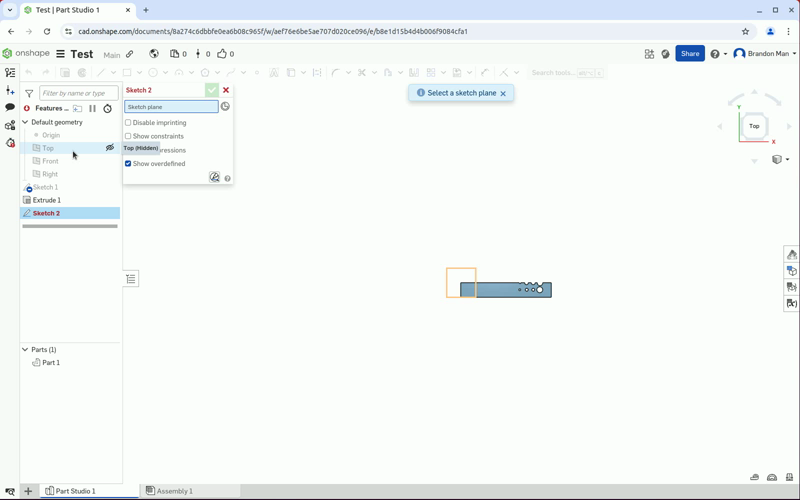
click(73, 150)
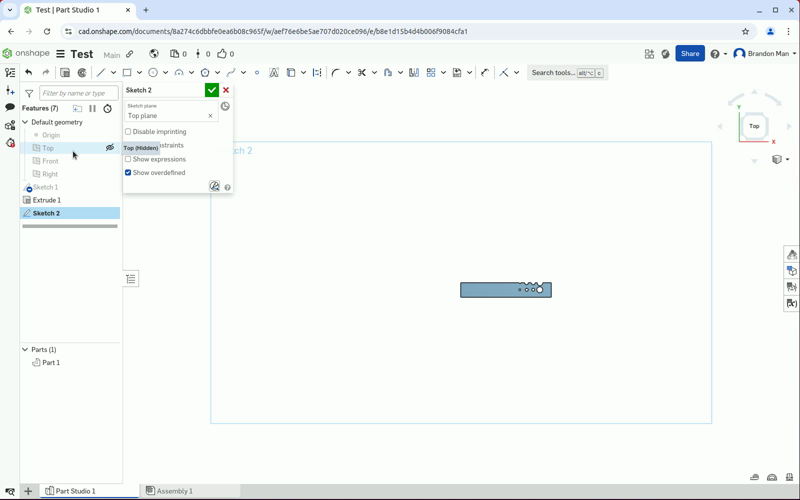
mouse_move(73, 352)
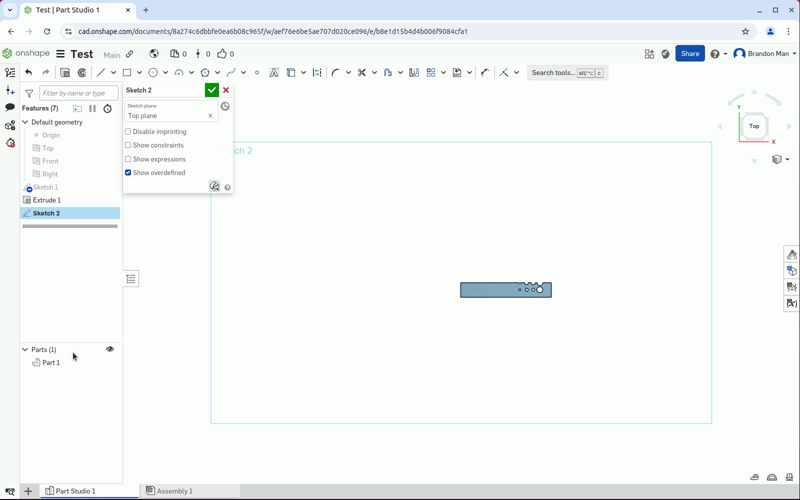
key(y)
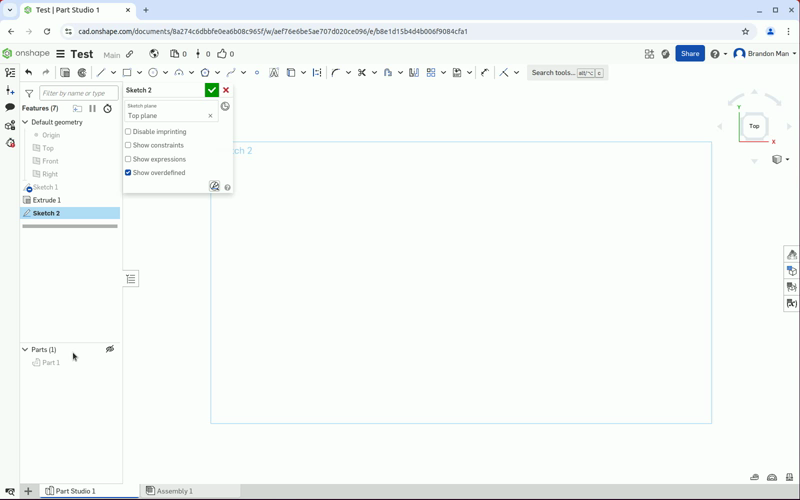
key(l)
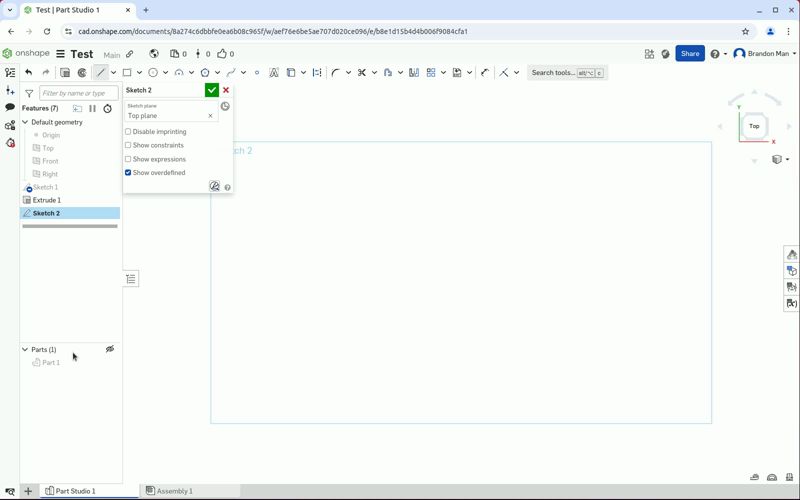
key_down(shift)
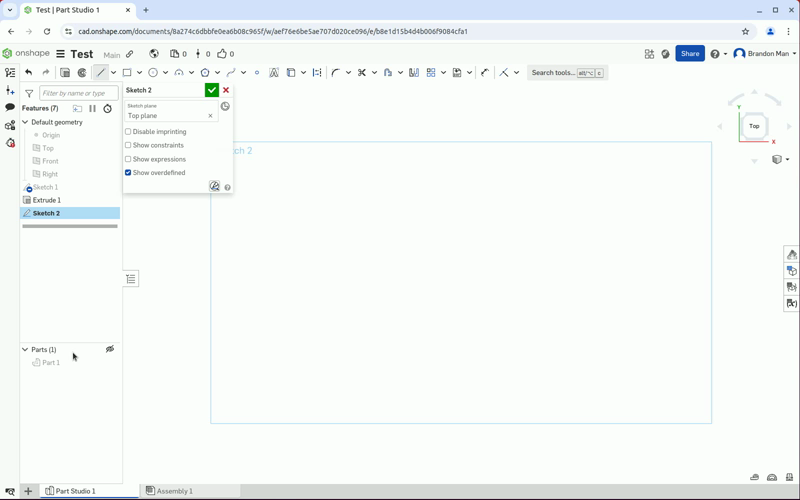
mouse_move(438, 297)
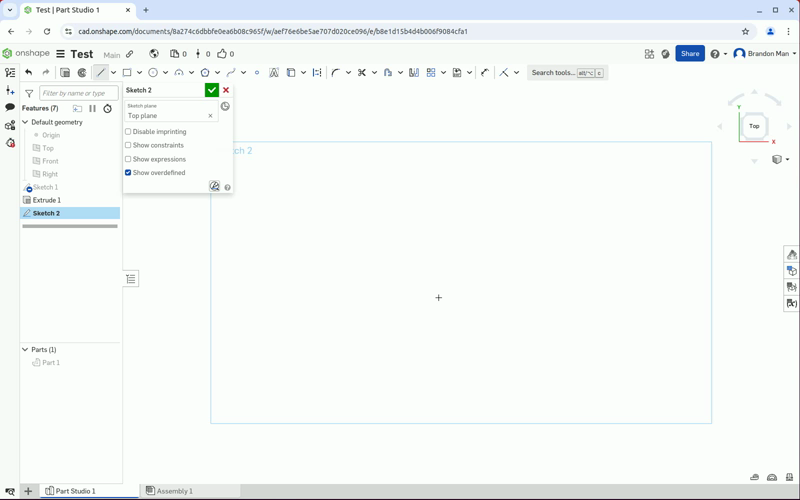
click(438, 297)
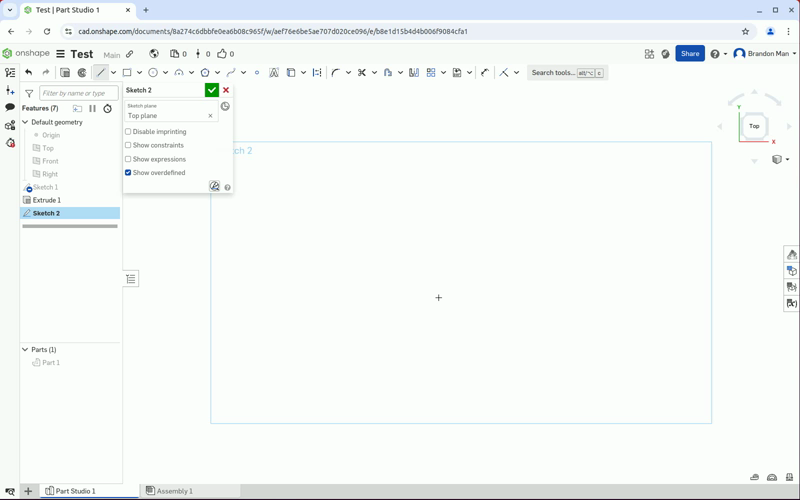
key_up(shift)
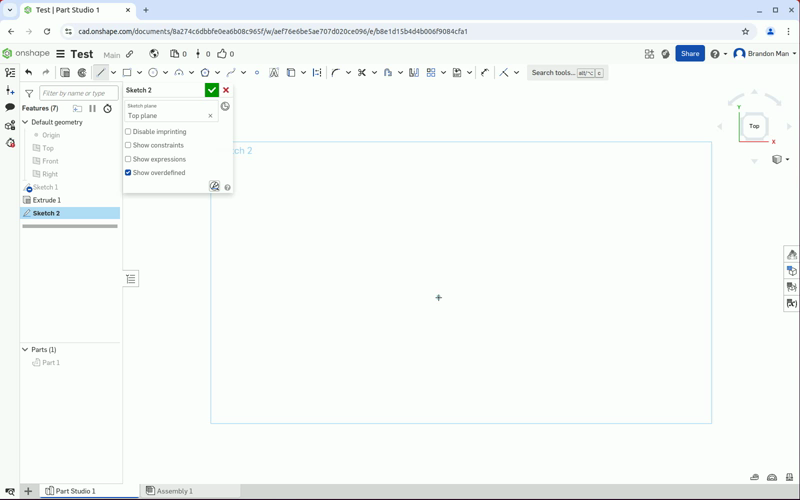
key_down(shift)
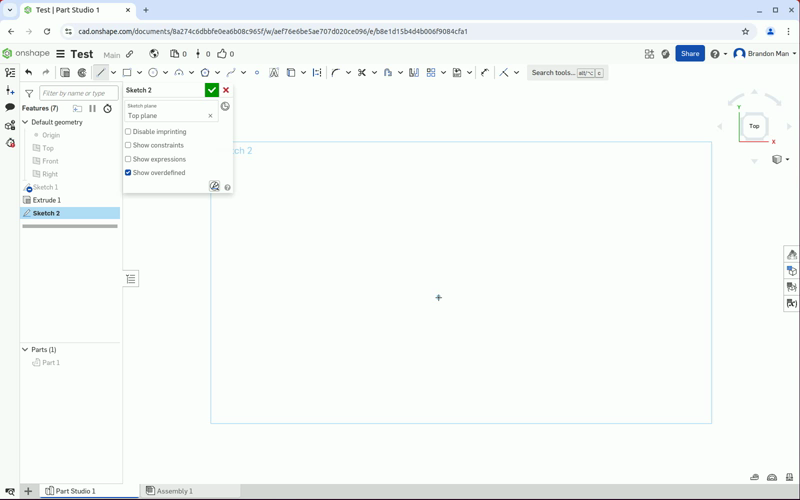
mouse_move(468, 297)
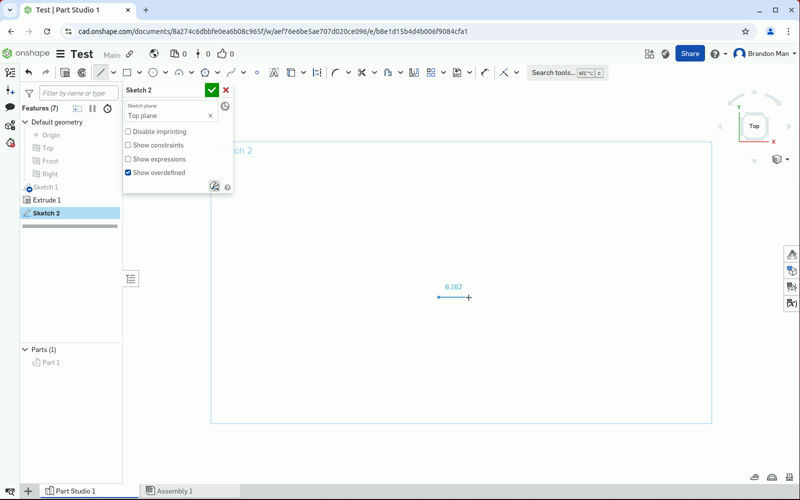
mouse_move(461, 297)
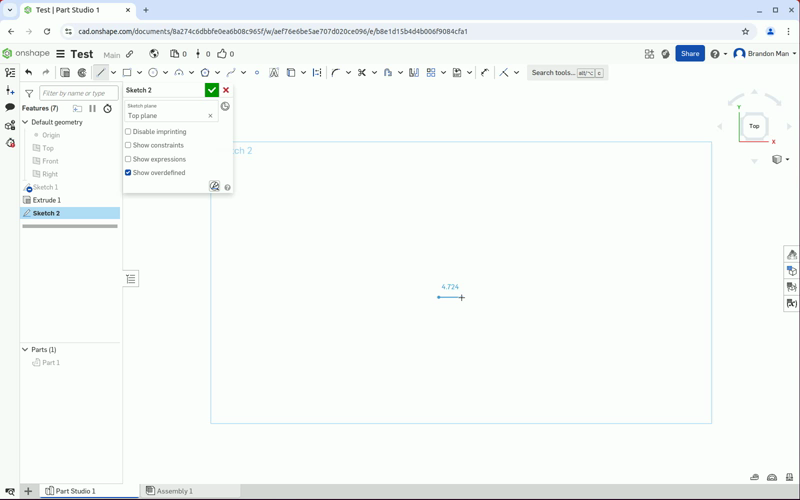
click(461, 297)
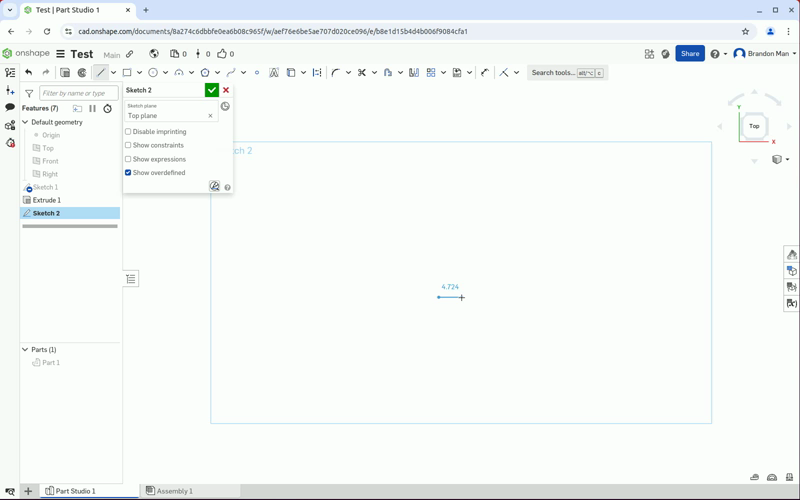
key_up(shift)
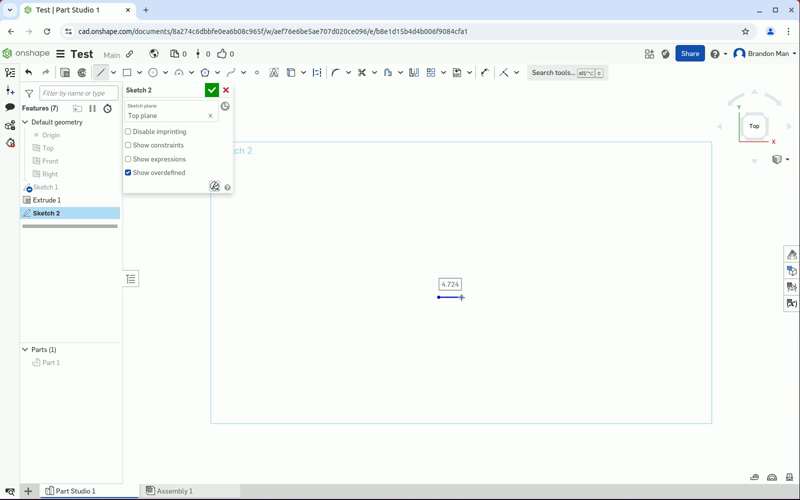
key_down(shift)
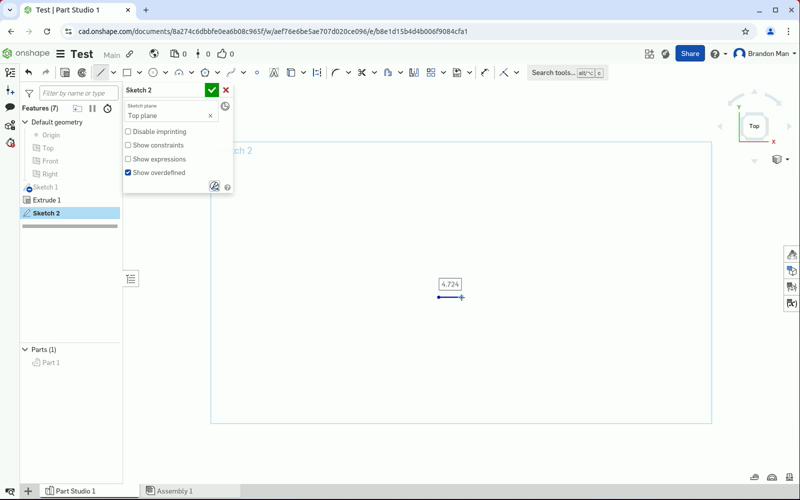
mouse_move(491, 297)
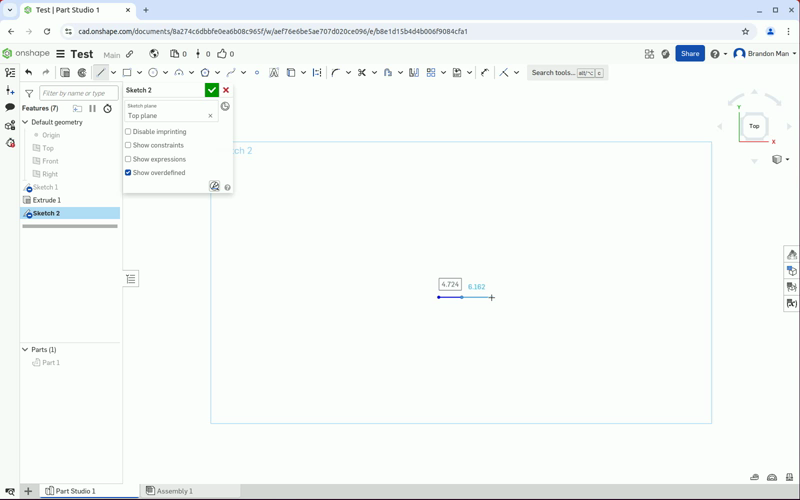
mouse_move(461, 282)
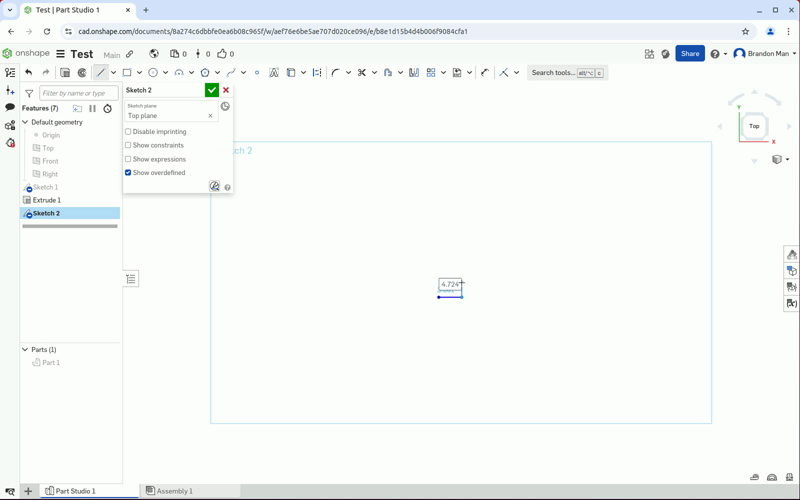
click(461, 282)
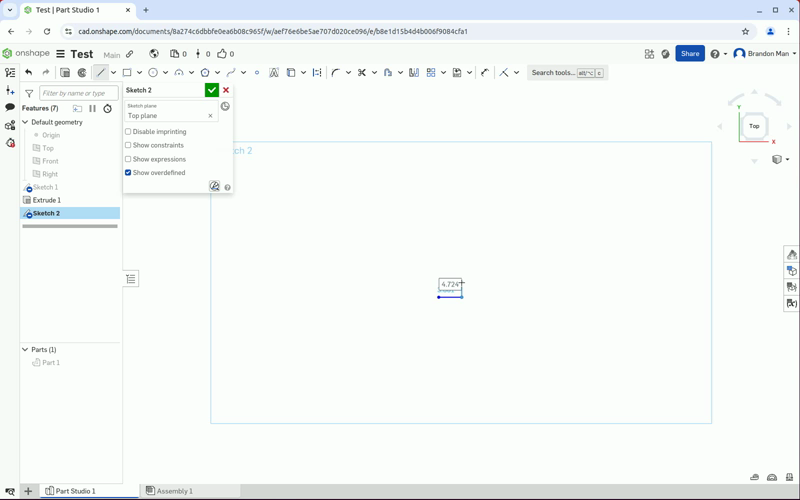
key_up(shift)
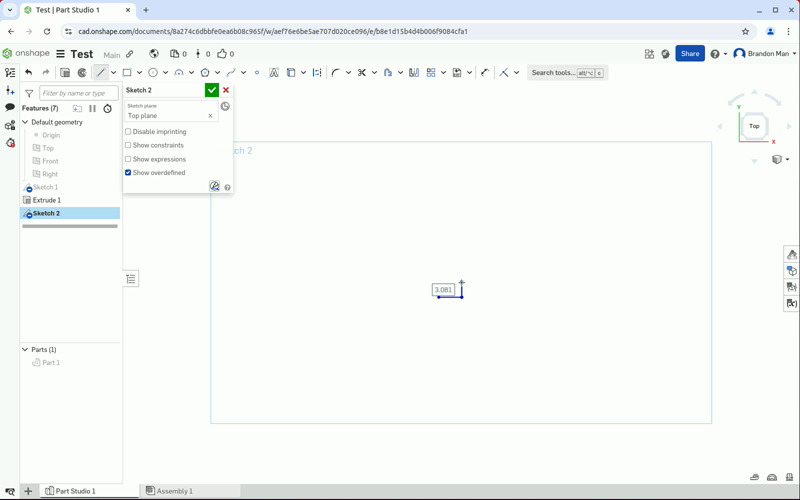
key_down(shift)
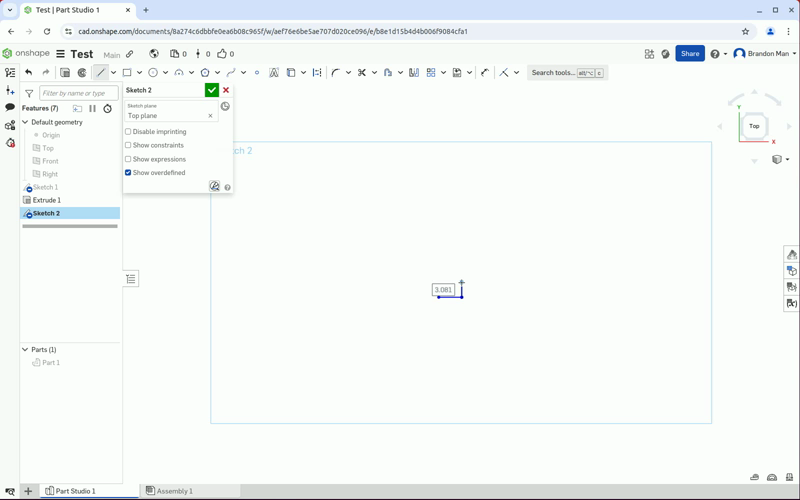
mouse_move(491, 282)
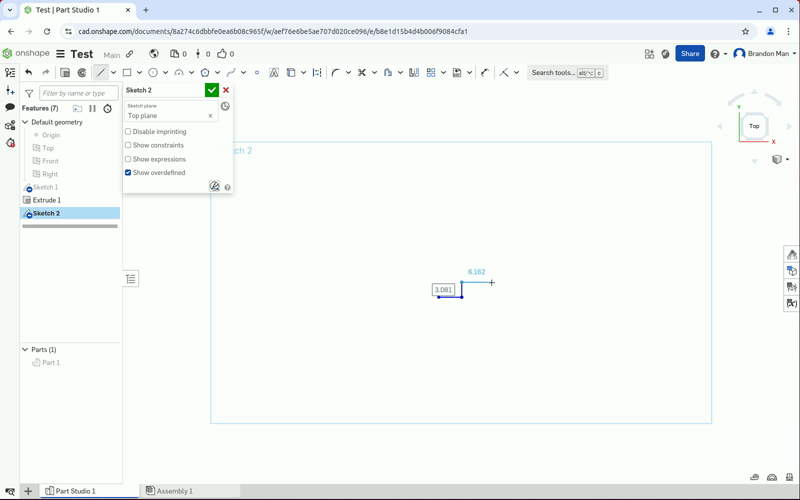
mouse_move(438, 282)
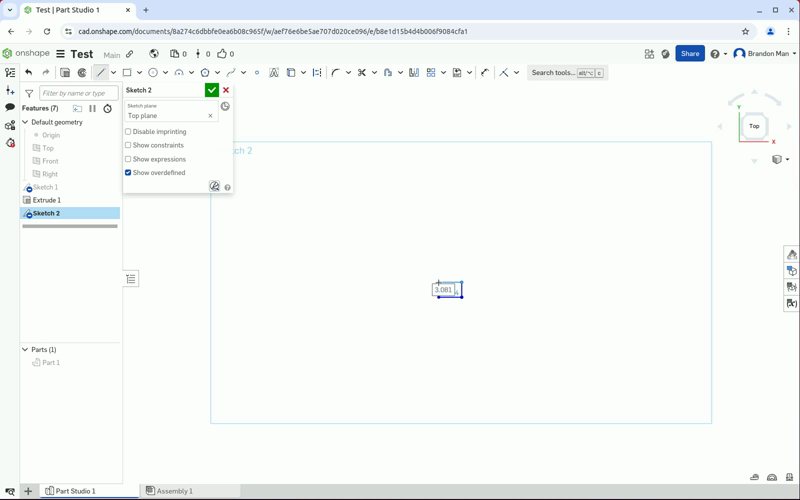
click(438, 282)
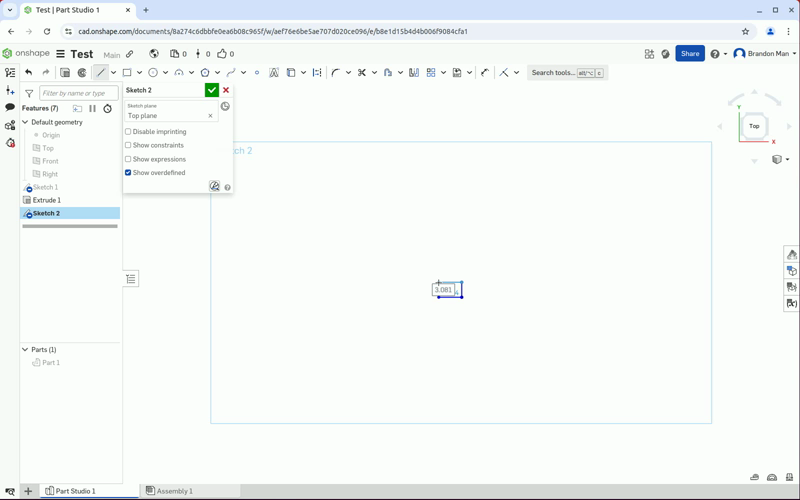
key_up(shift)
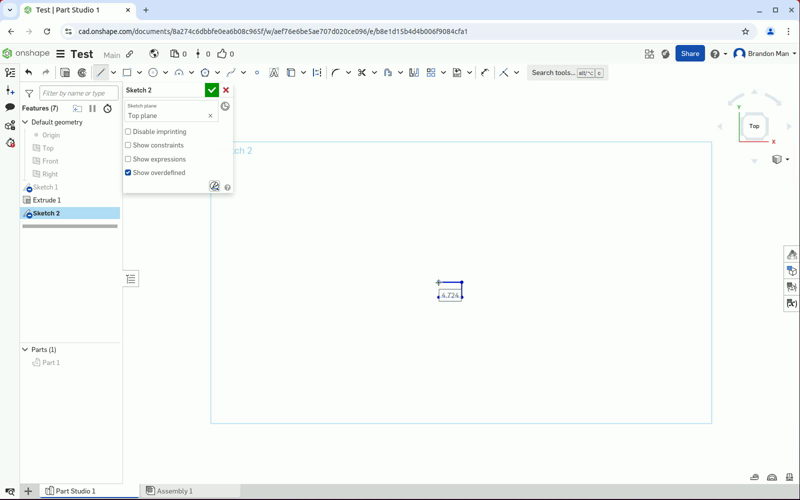
mouse_move(468, 282)
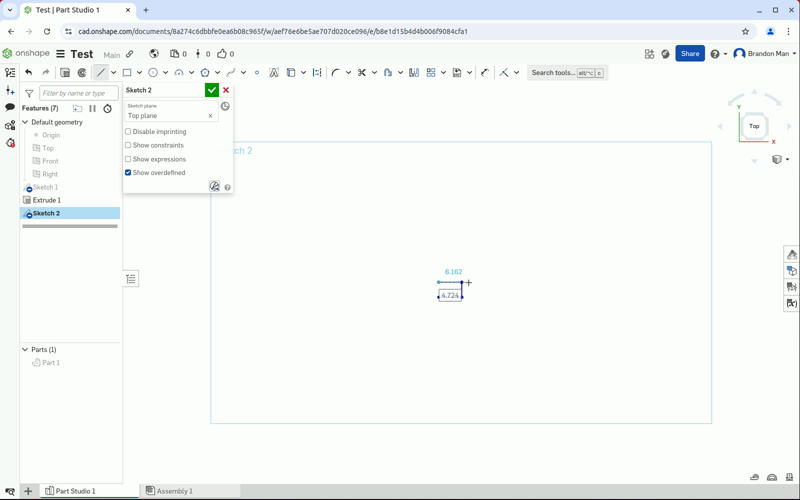
key_down(shift)
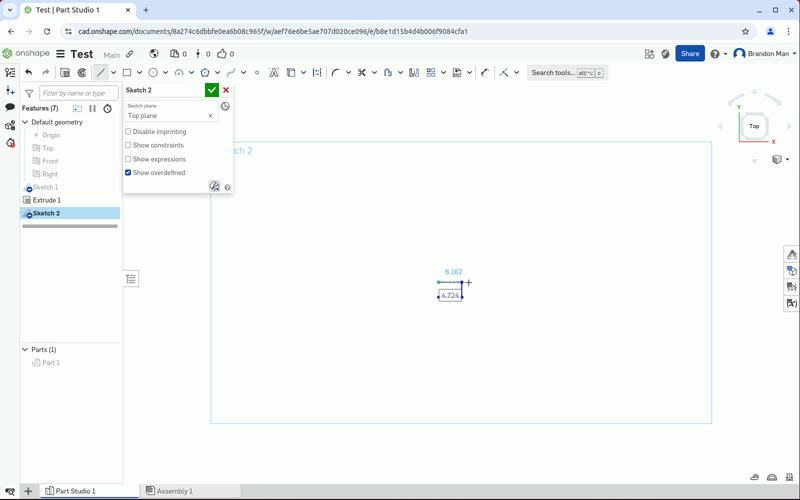
mouse_move(438, 297)
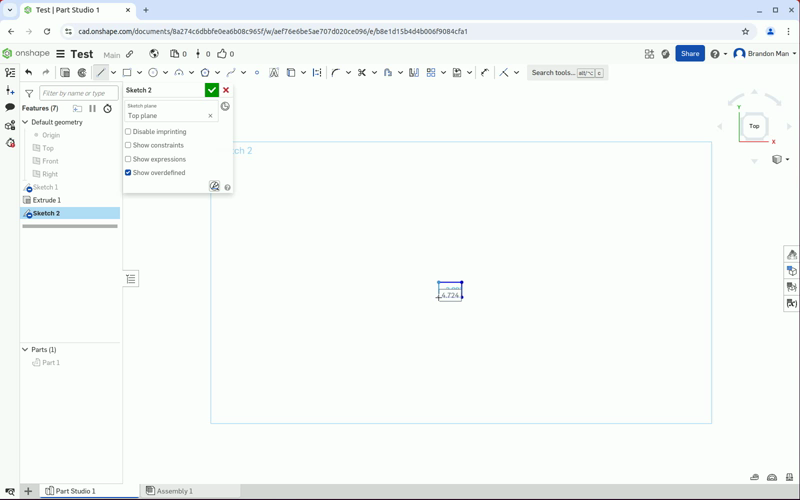
key_up(shift)
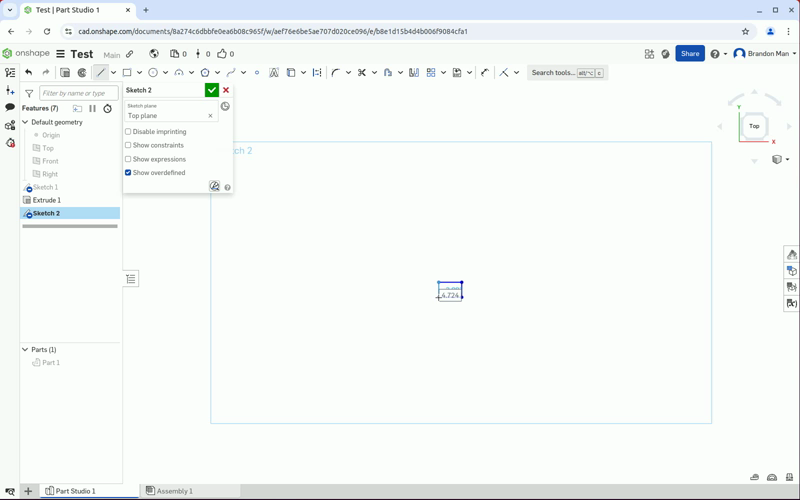
click(438, 297)
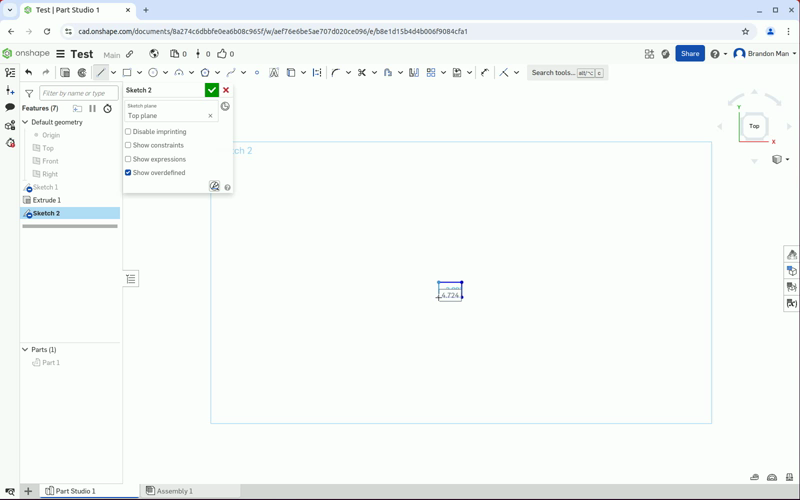
key(esc)
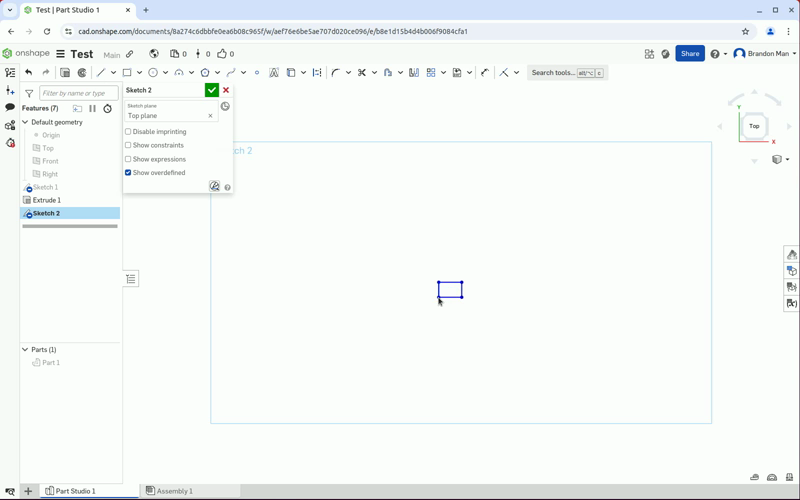
mouse_move(450, 289)
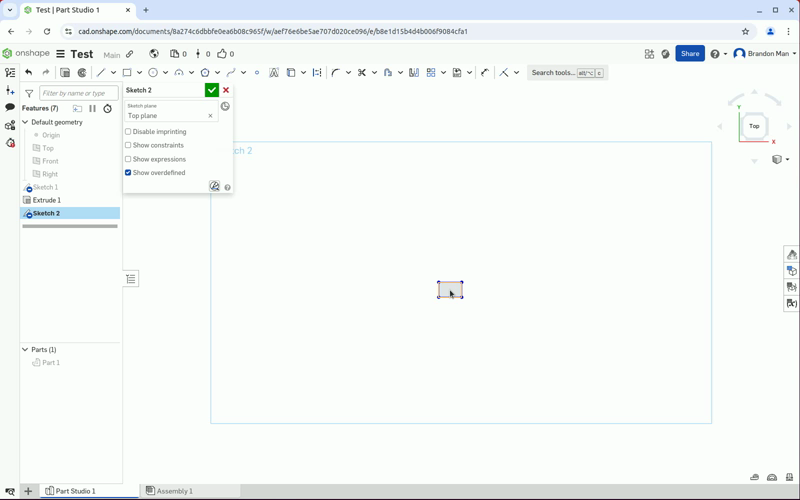
scroll(6)
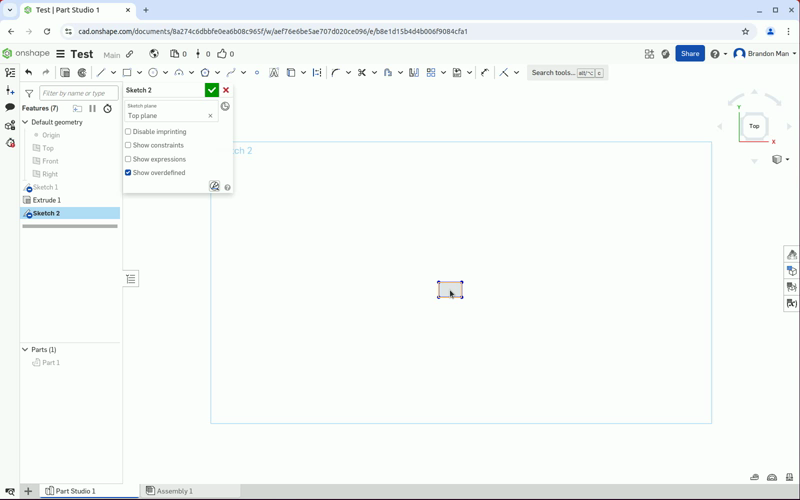
scroll(6)
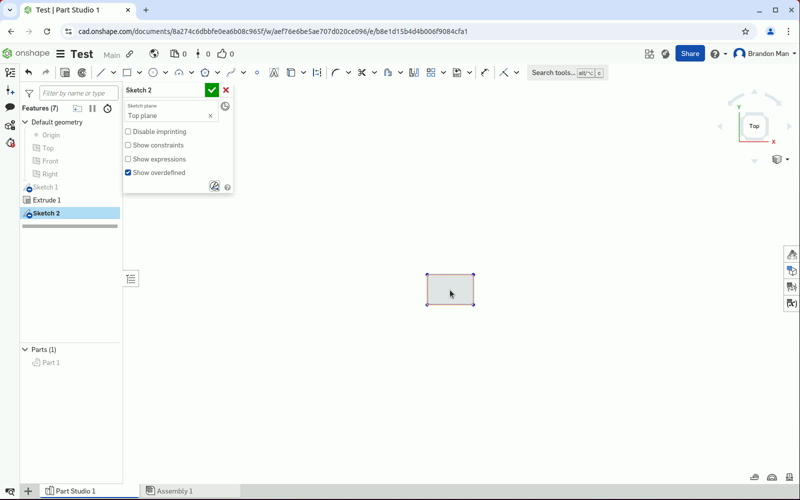
scroll(6)
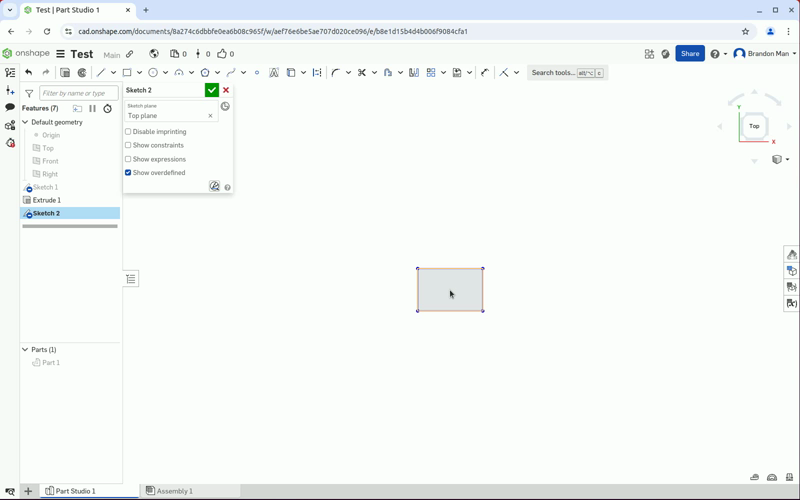
scroll(6)
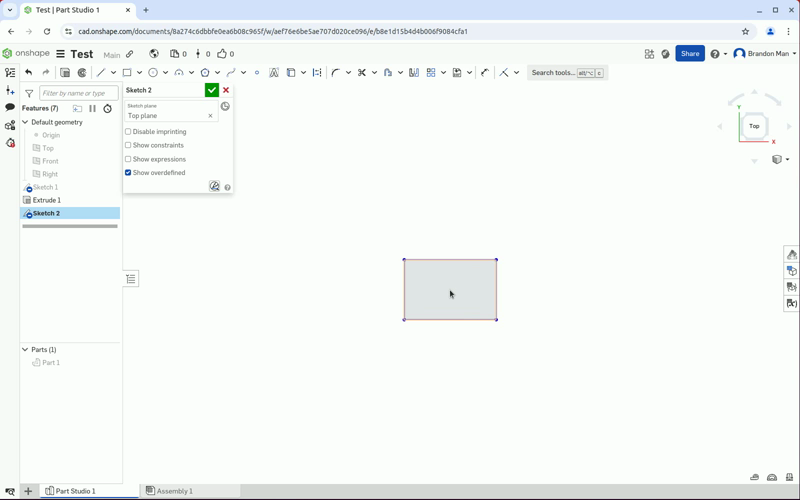
scroll(6)
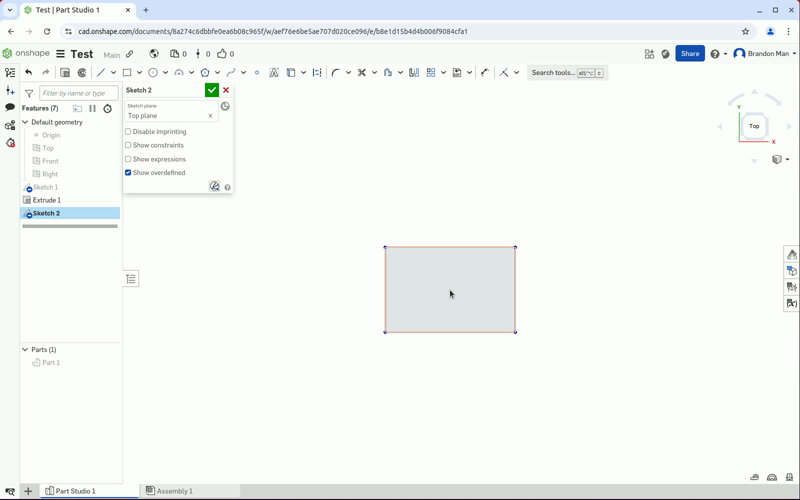
scroll(6)
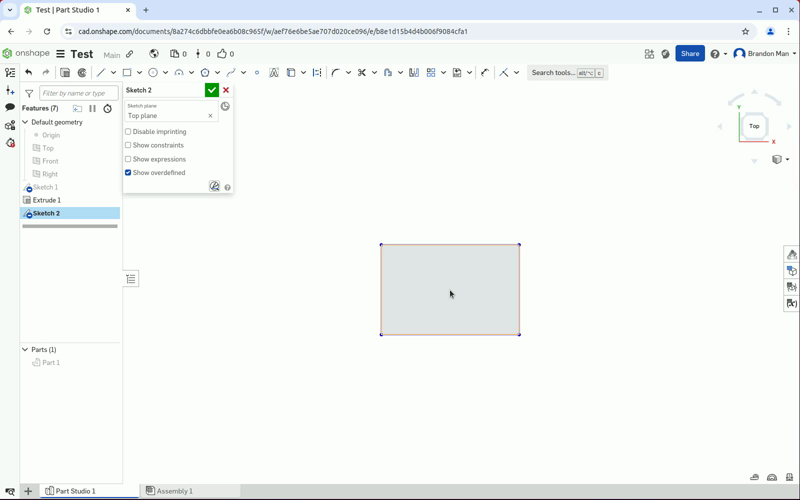
scroll(6)
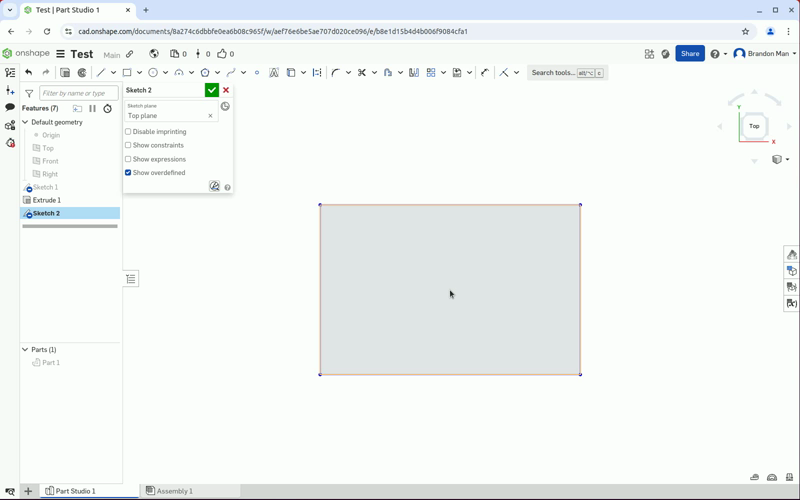
click(450, 289)
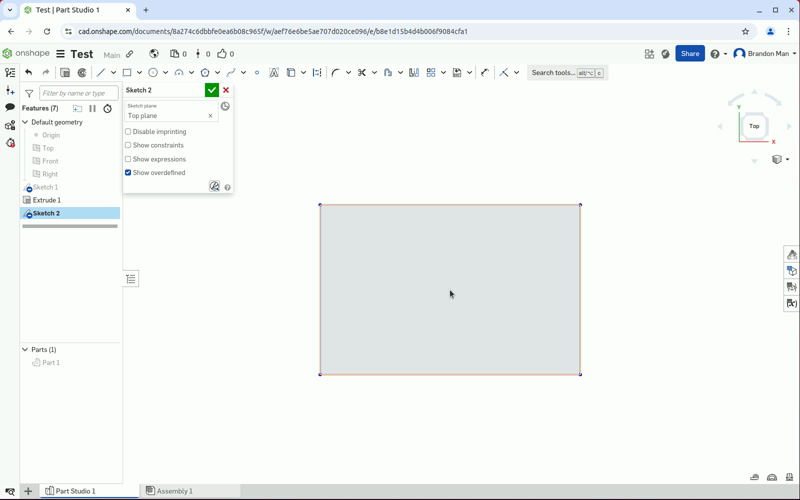
scroll(-6)
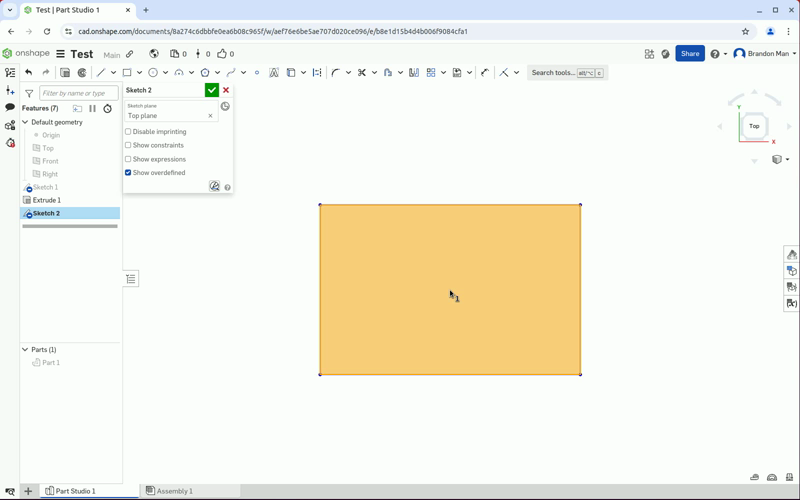
scroll(-6)
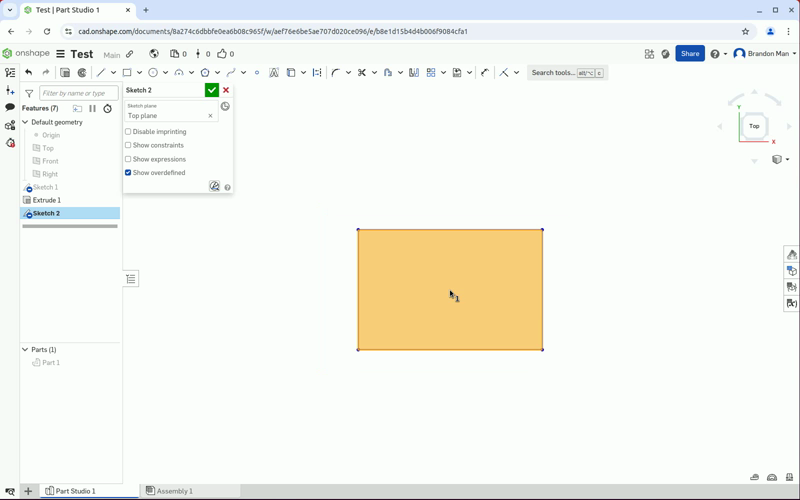
scroll(-6)
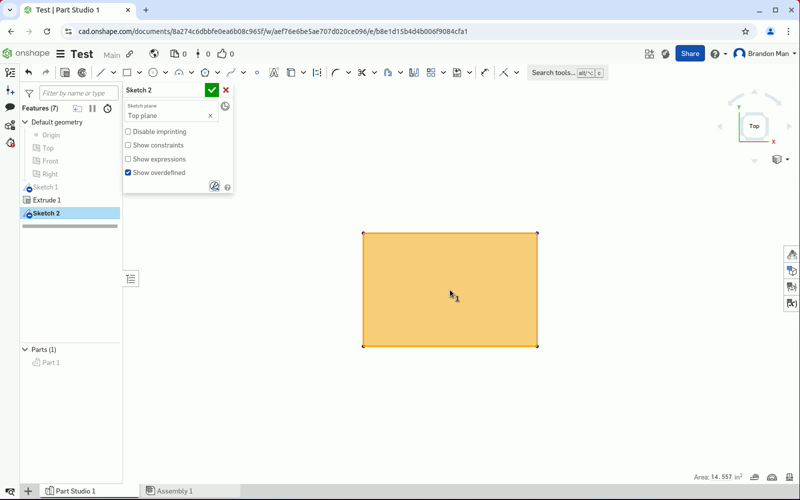
scroll(-6)
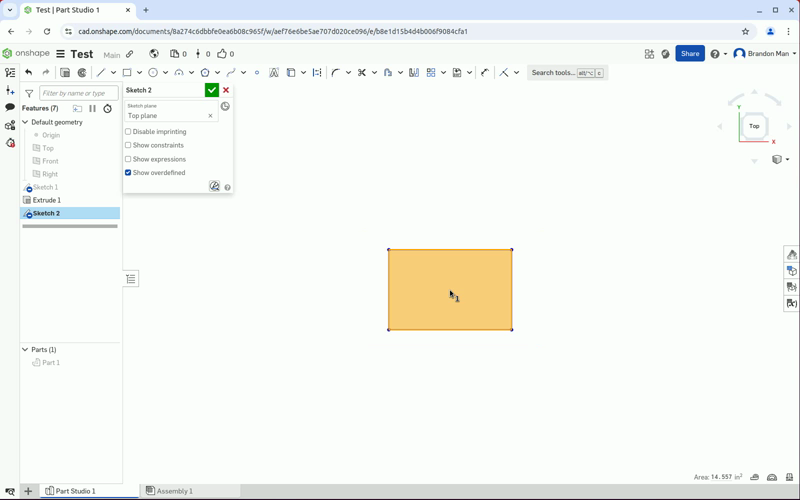
scroll(-6)
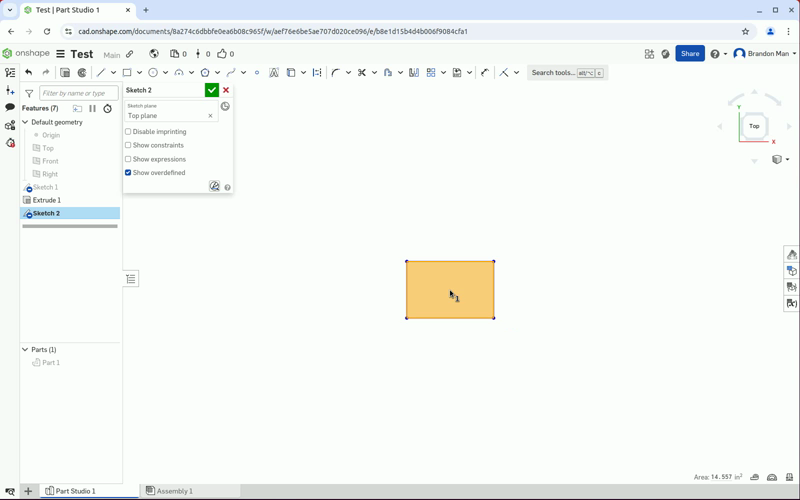
scroll(-6)
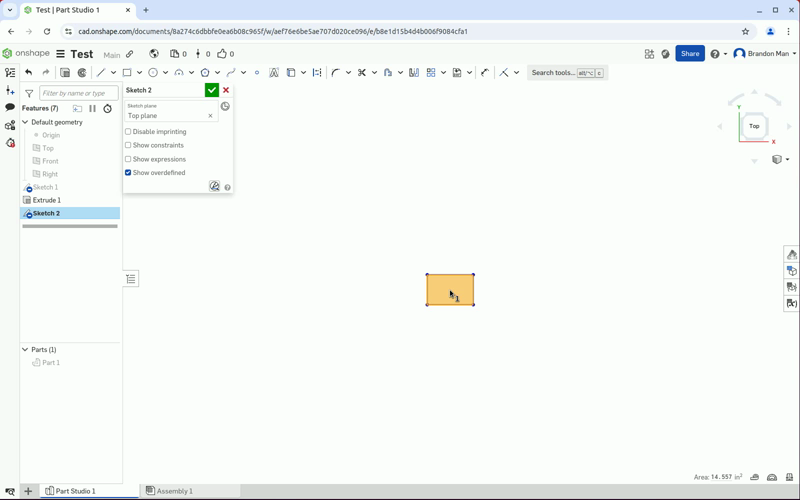
scroll(-6)
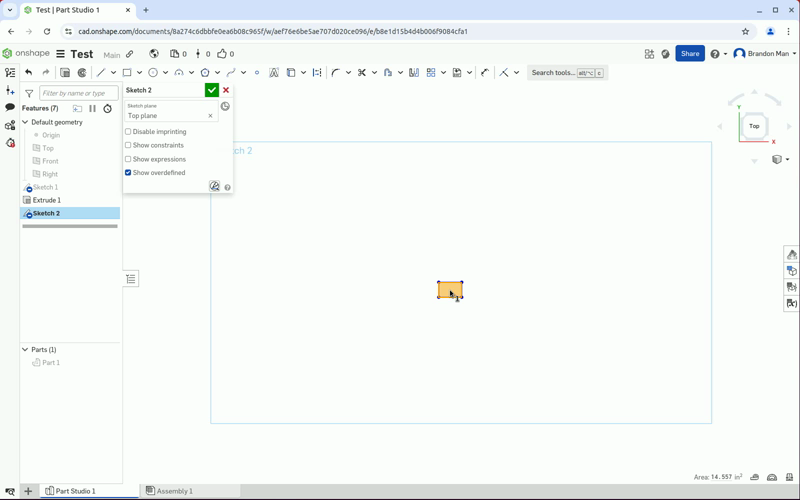
mouse_move(73, 352)
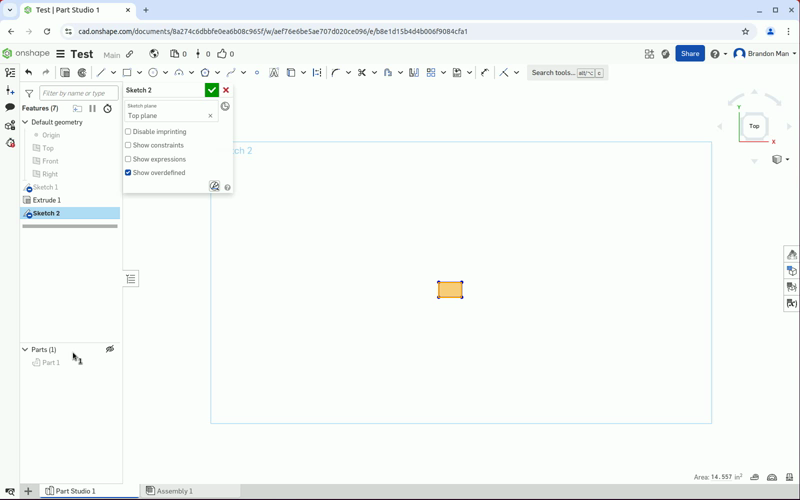
key(shift+y)
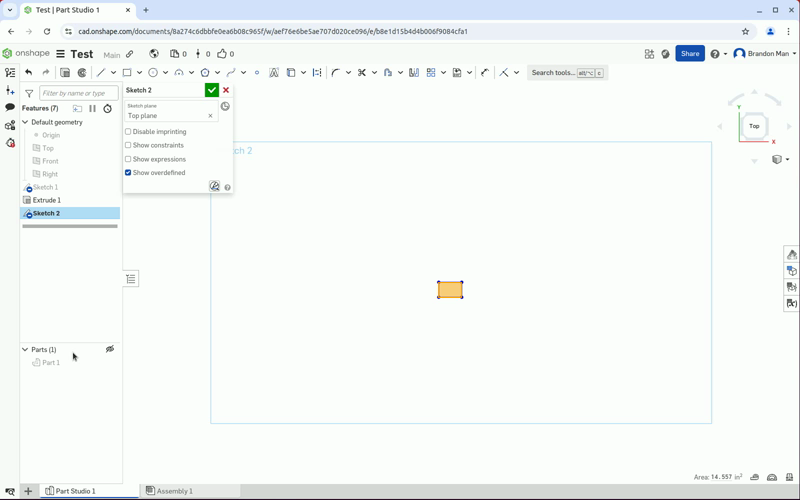
key(shift+e)
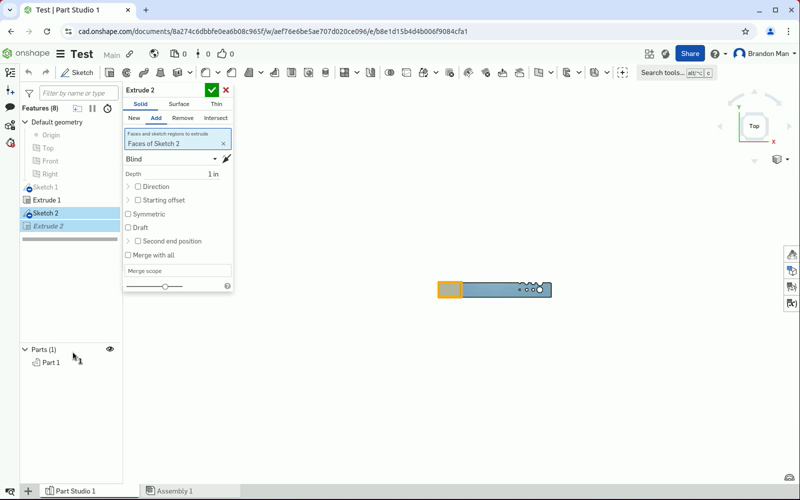
mouse_move(143, 106)
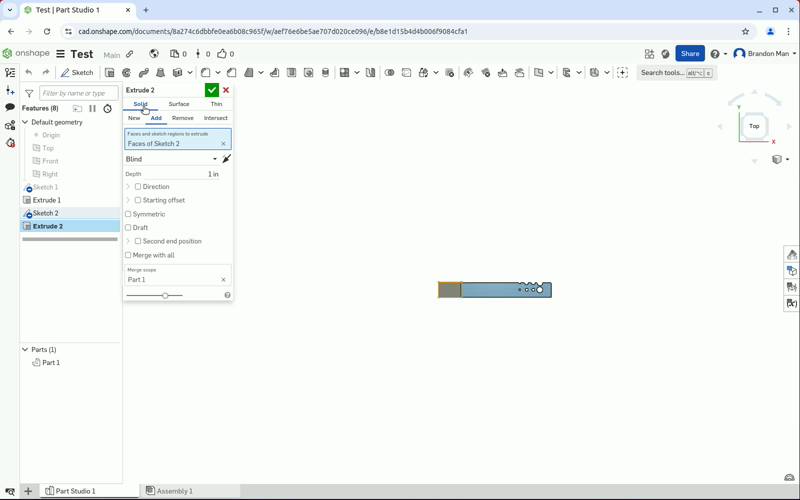
click(143, 106)
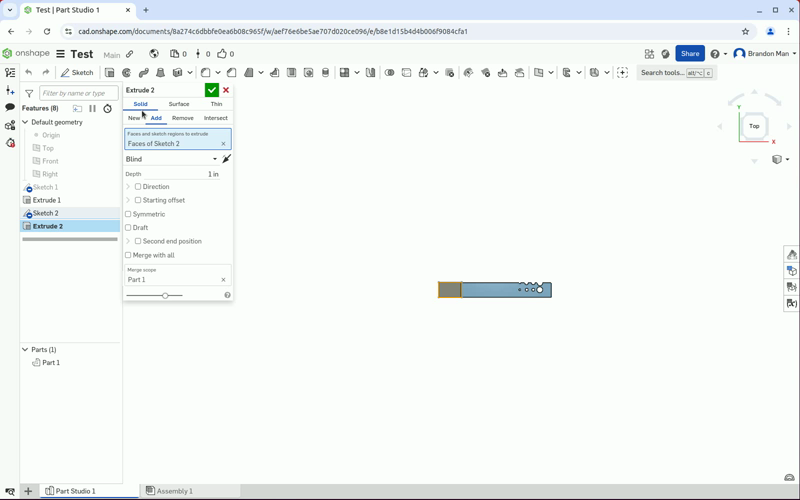
mouse_move(137, 120)
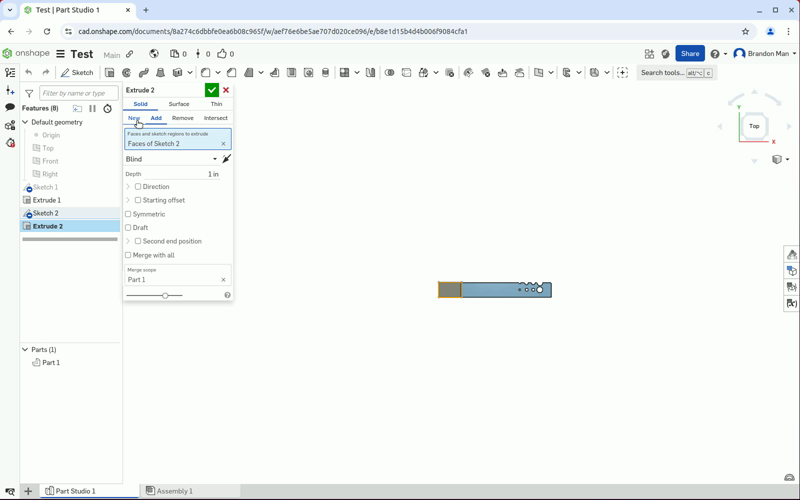
click(137, 120)
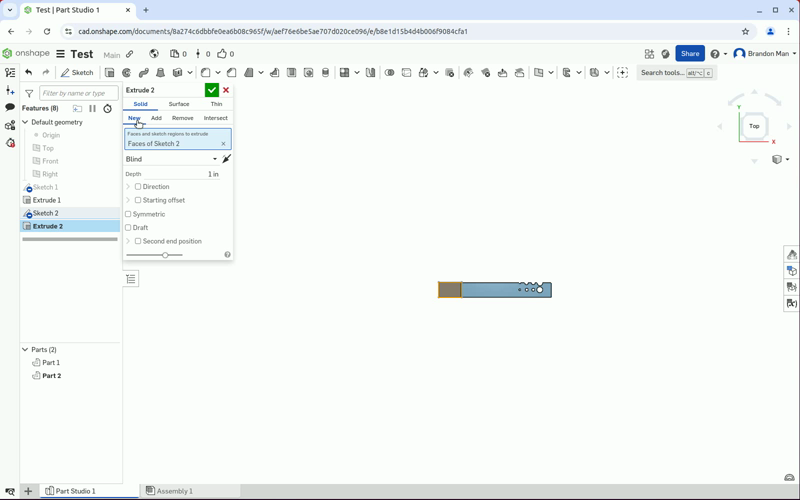
key(tab, 4)
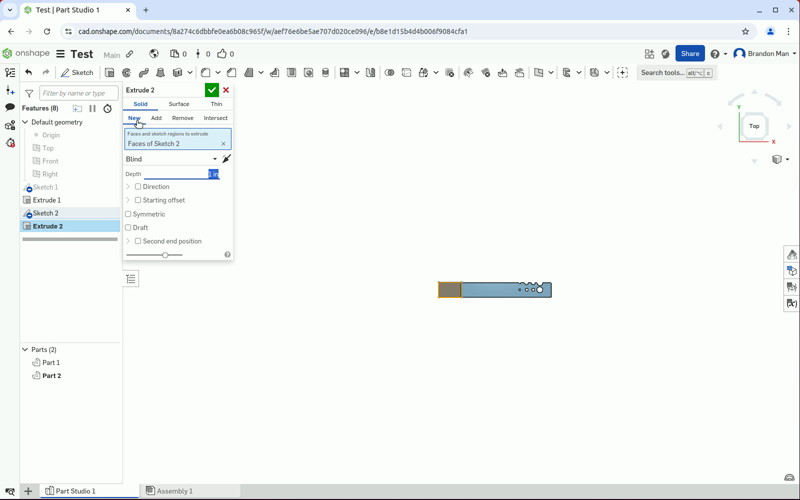
text(1.204)
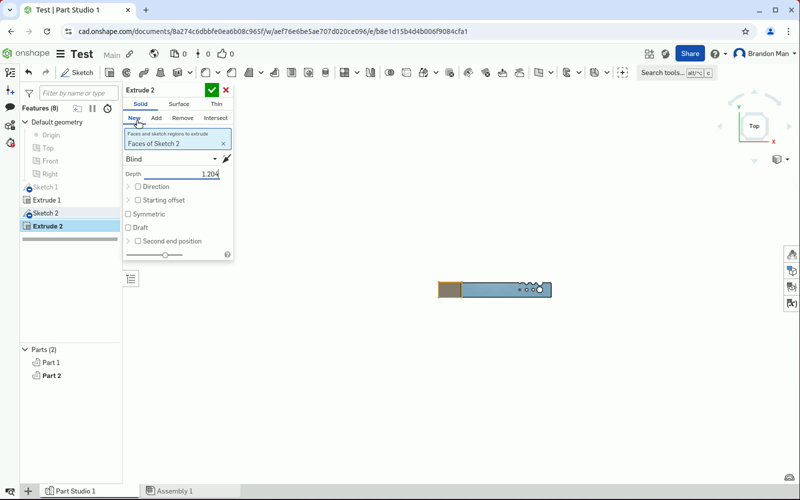
key(enter)
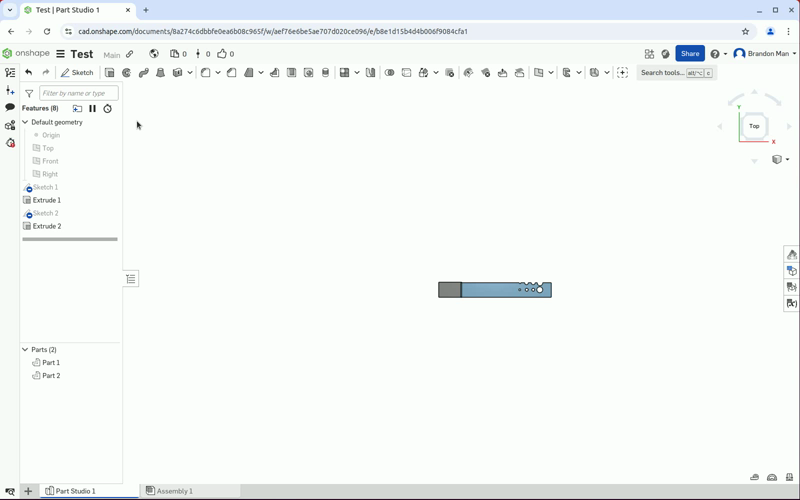
key(shift+h)
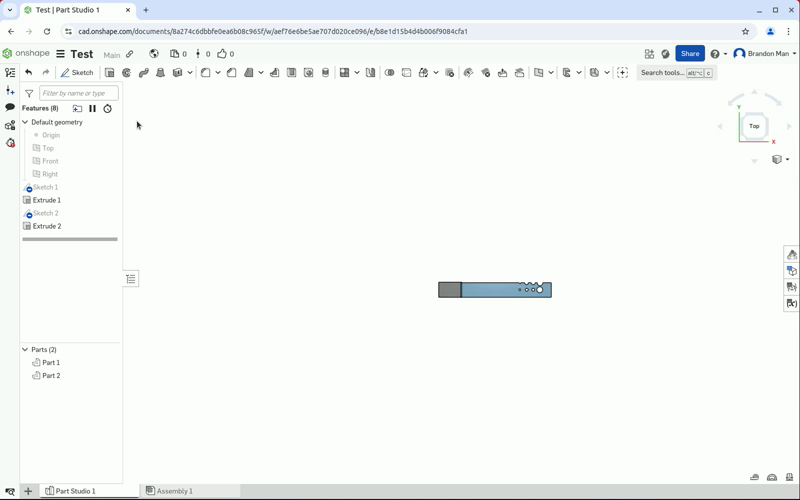
key(shift+h)
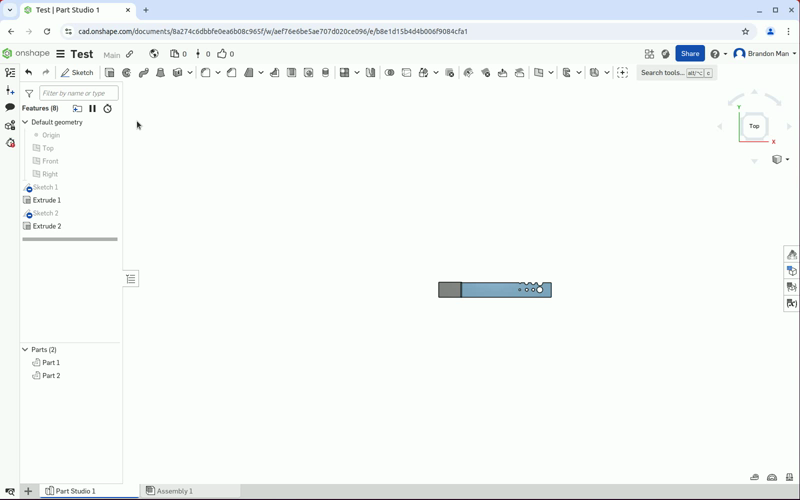
mouse_move(73, 189)
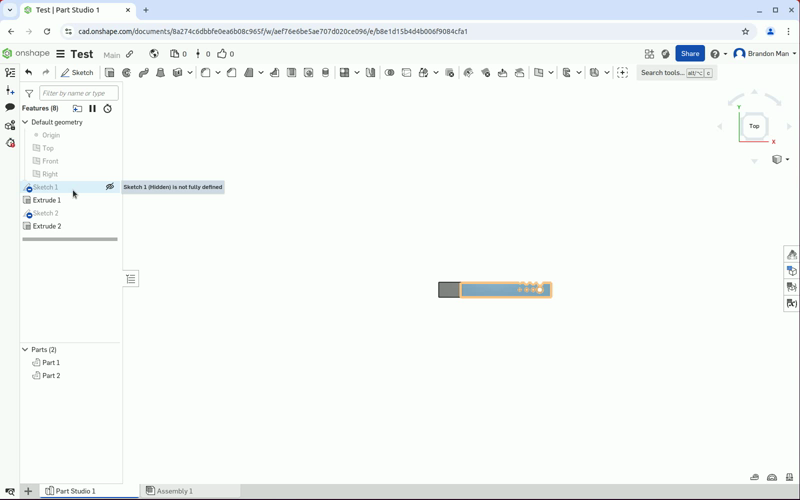
click(73, 189)
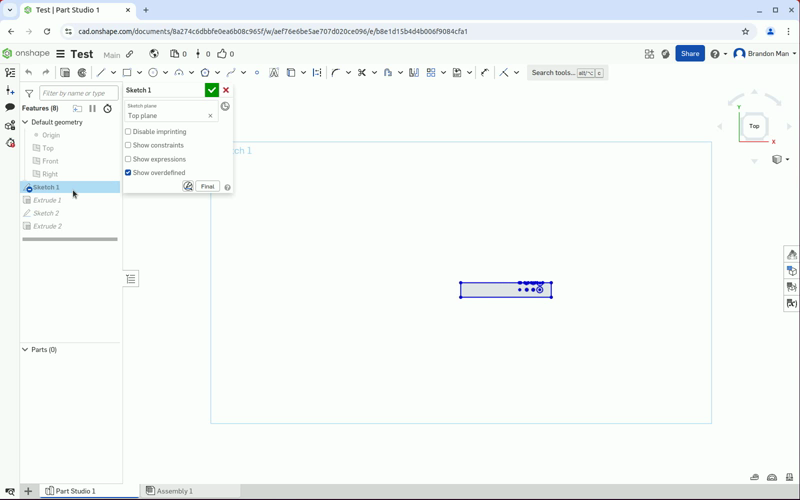
mouse_move(229, 92)
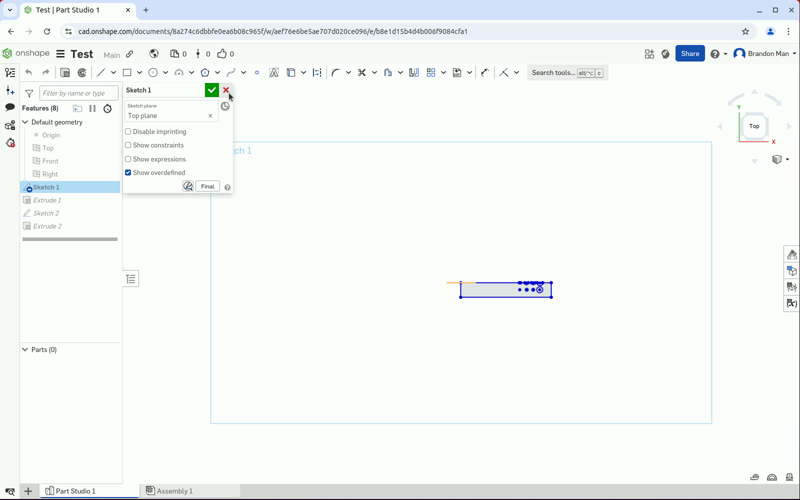
click(229, 92)
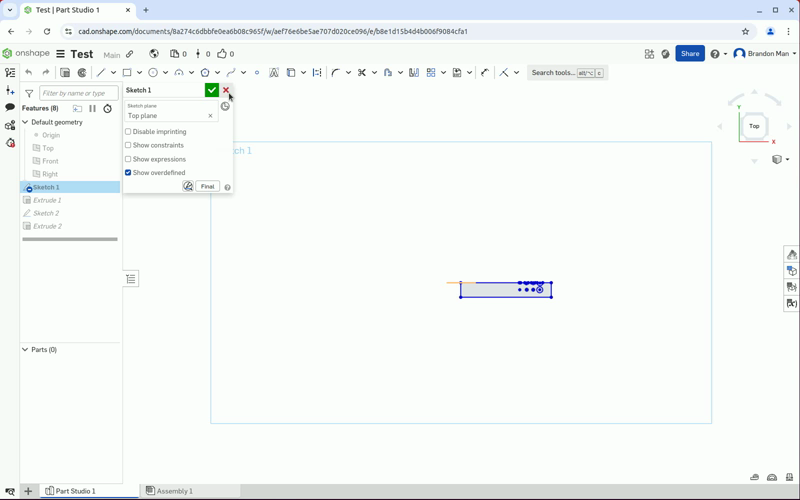
key(shift+s)
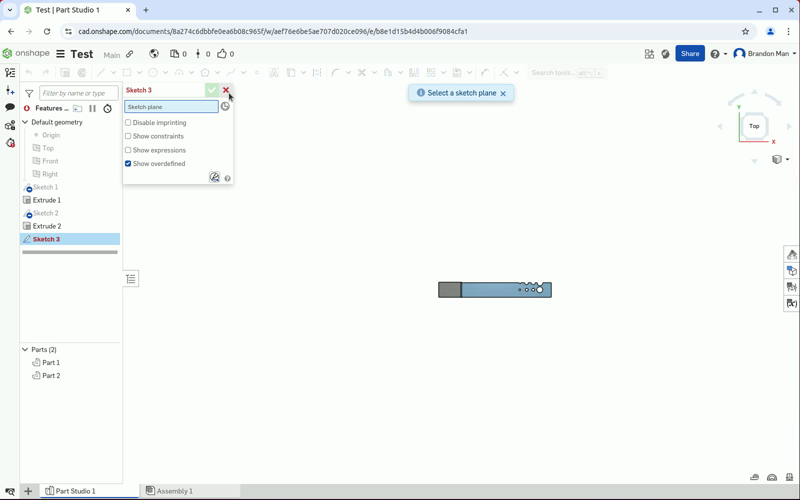
mouse_move(73, 150)
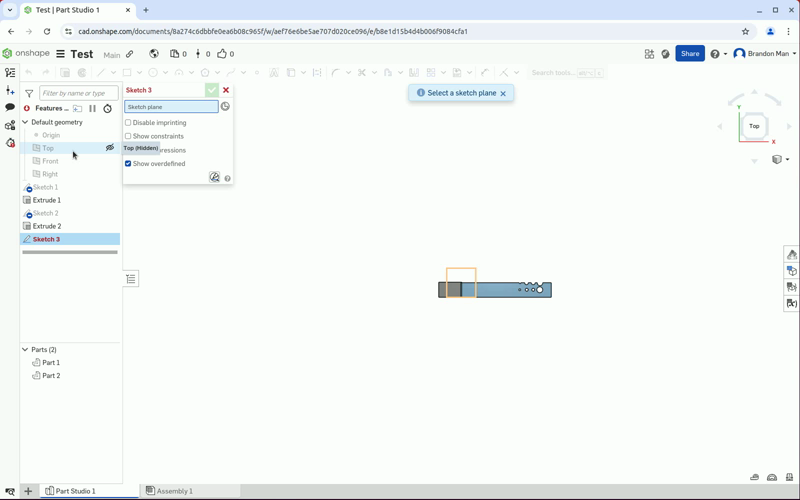
click(73, 150)
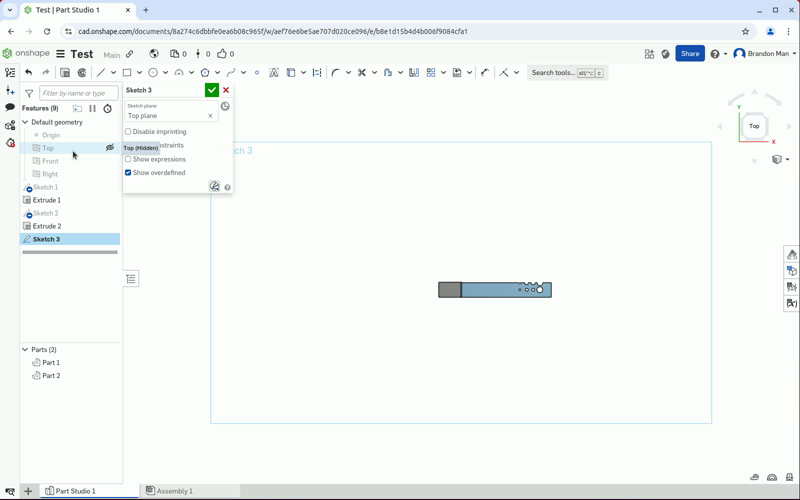
mouse_move(73, 352)
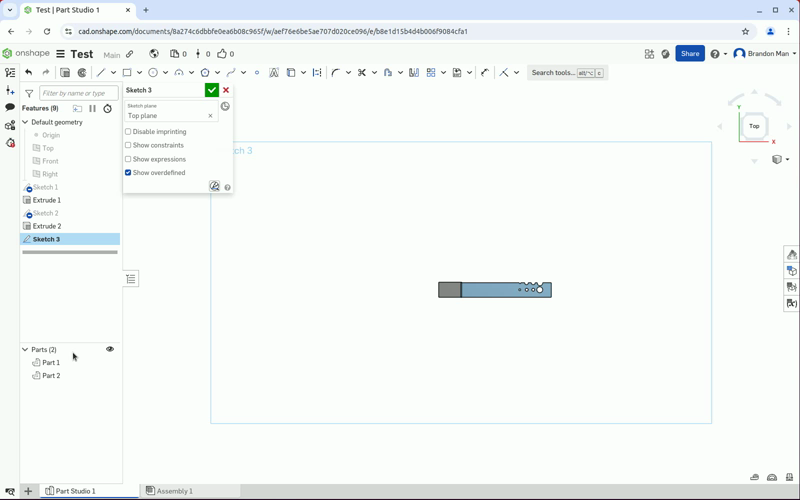
key(y)
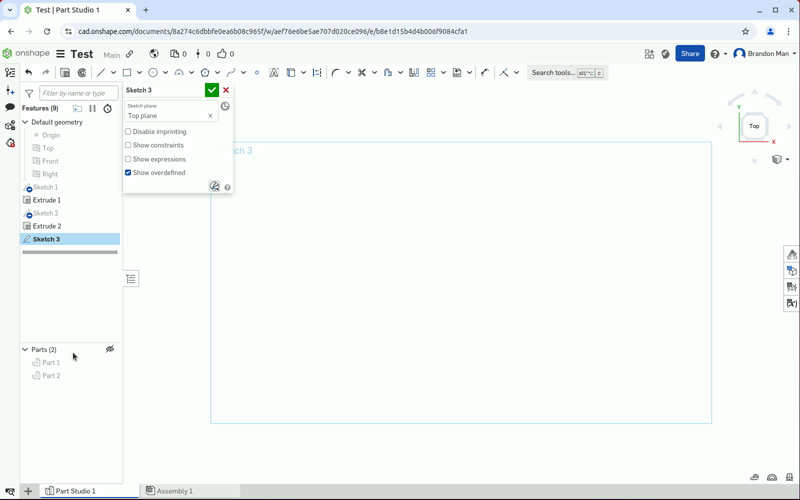
key(l)
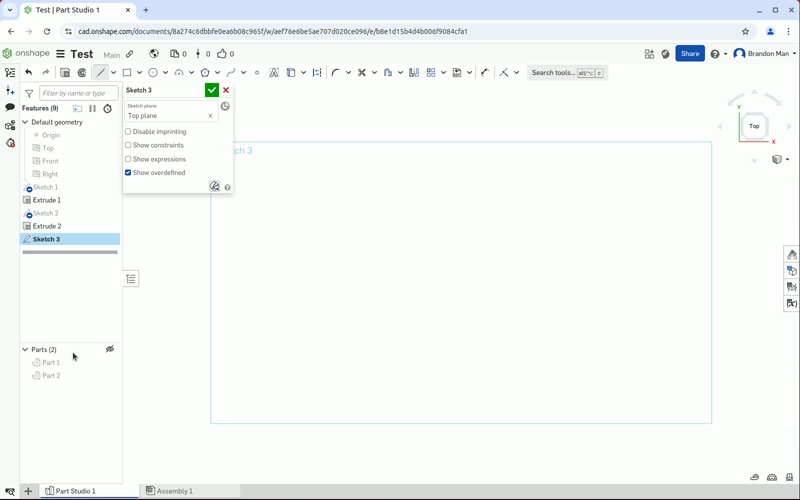
key_down(shift)
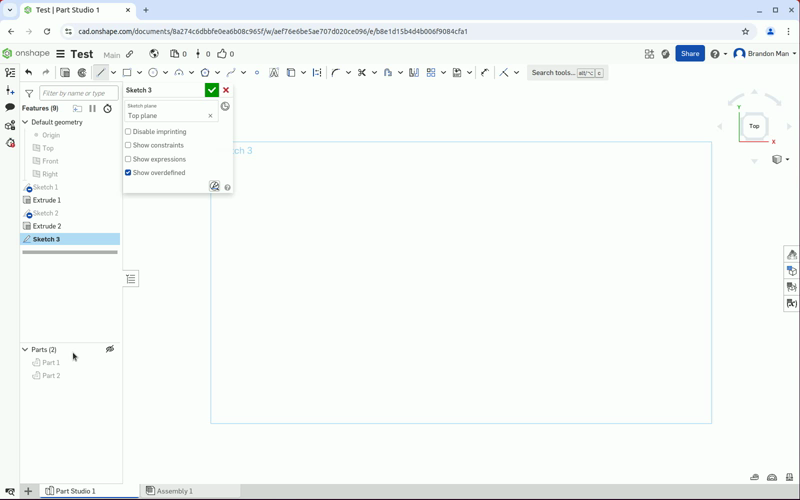
mouse_move(551, 297)
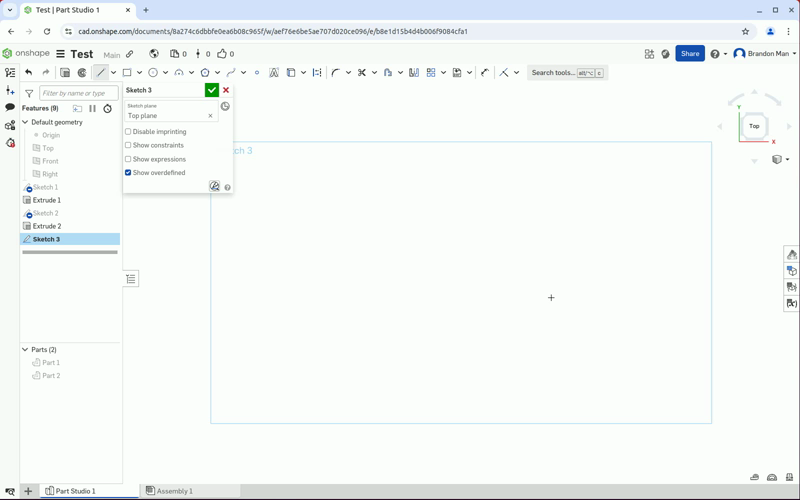
click(551, 297)
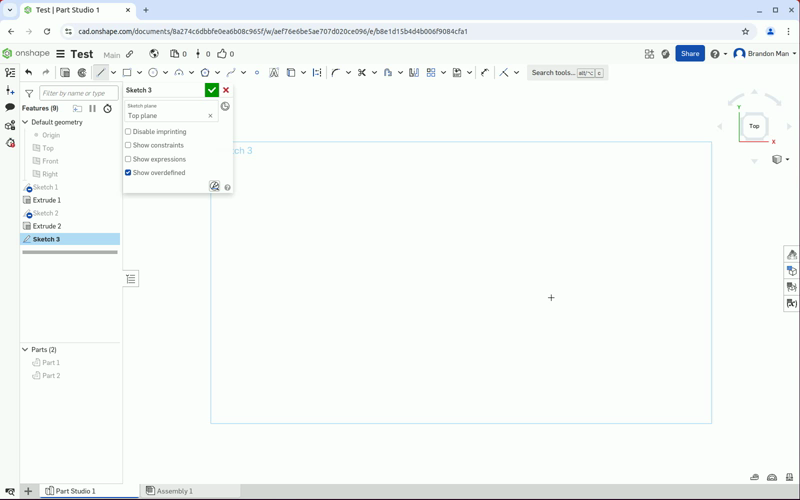
key_up(shift)
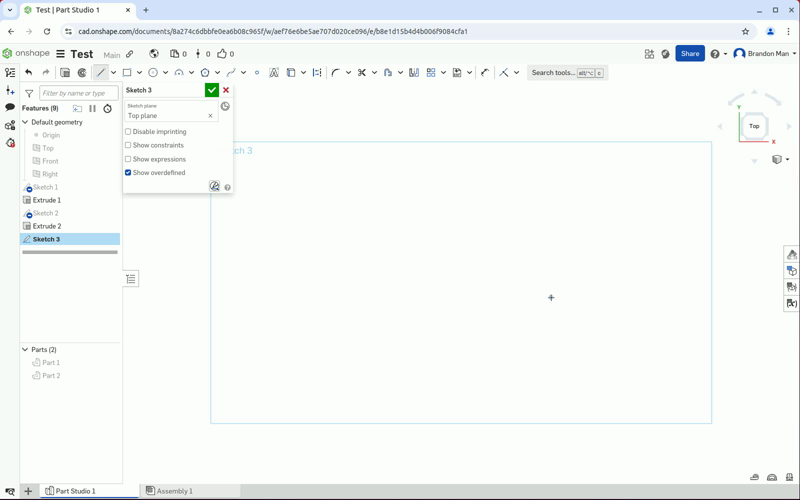
key_down(shift)
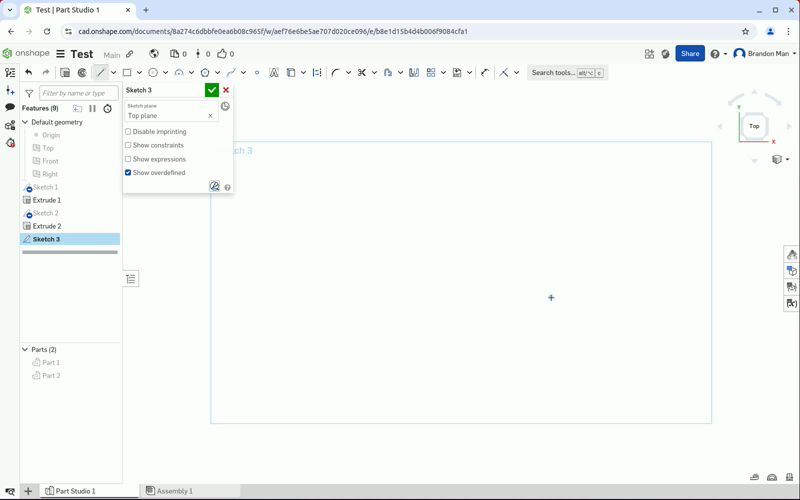
mouse_move(581, 297)
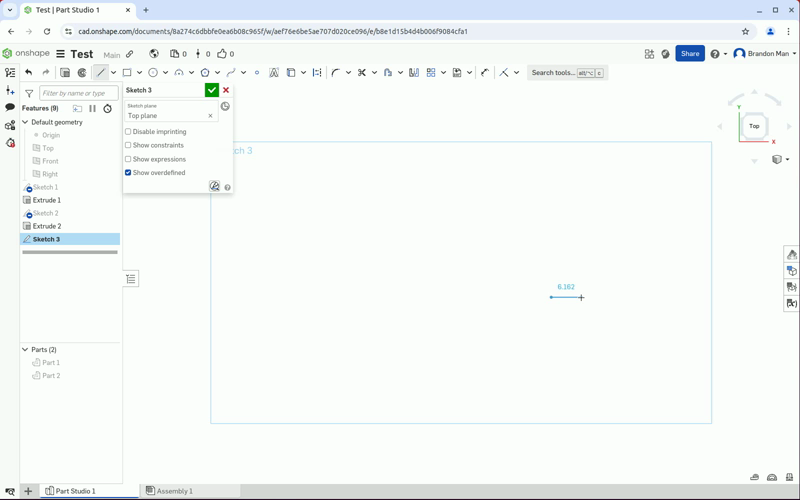
mouse_move(574, 297)
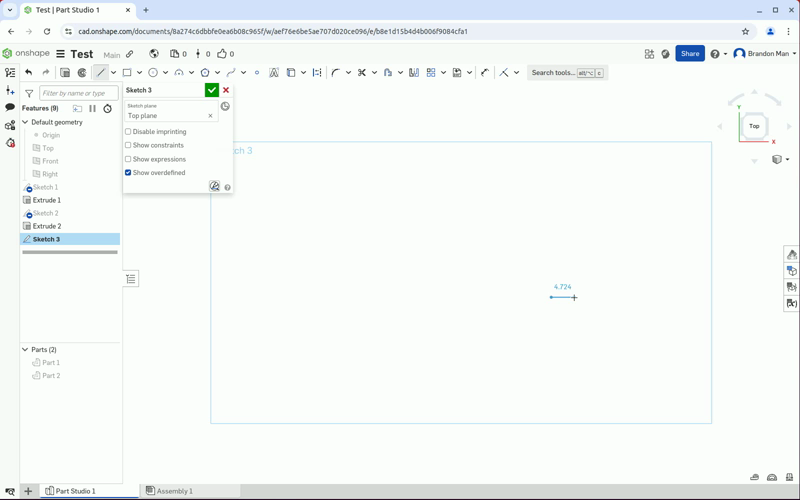
click(574, 297)
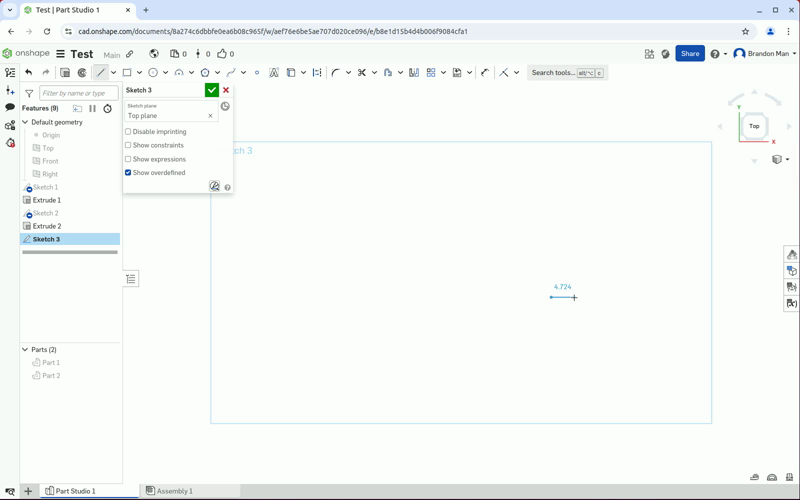
key_up(shift)
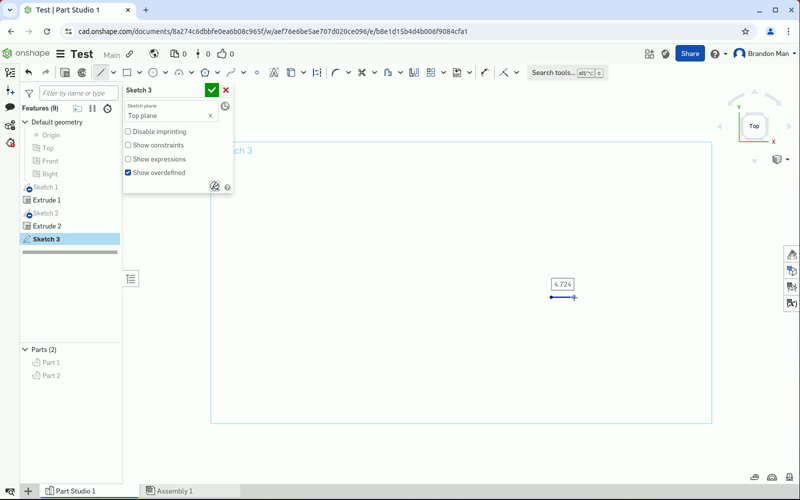
key_down(shift)
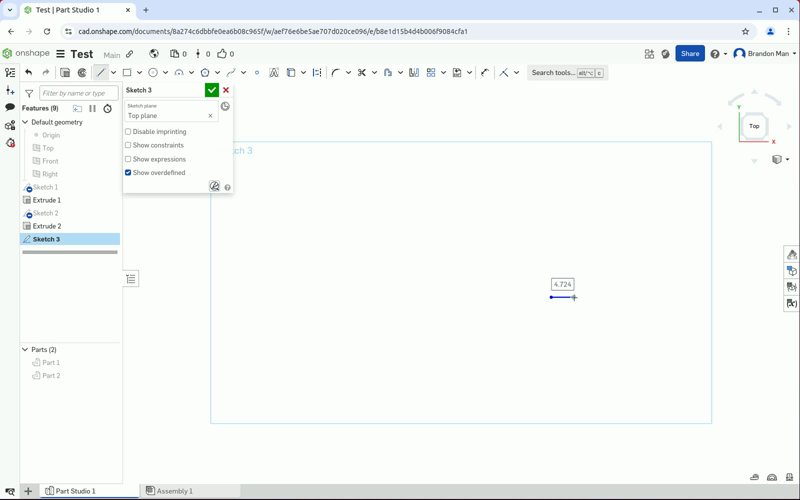
mouse_move(589, 297)
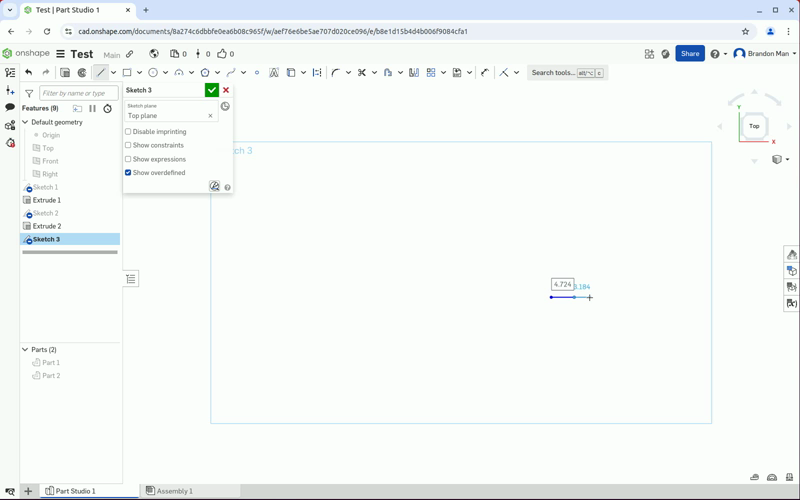
mouse_move(574, 295)
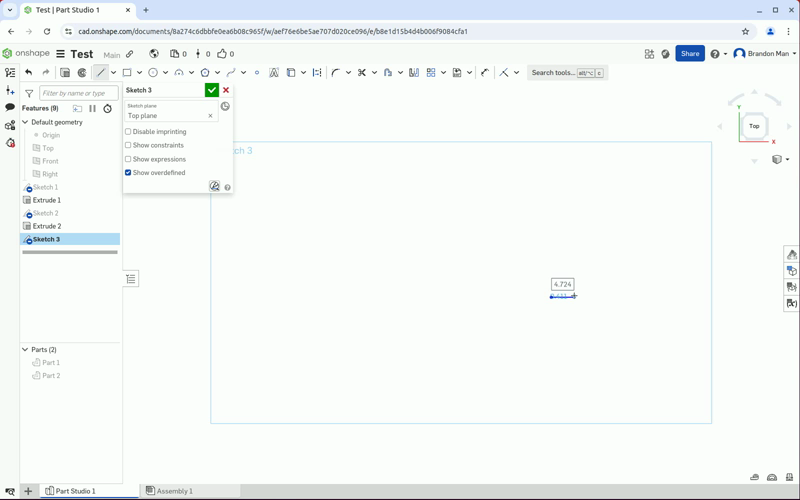
scroll(6)
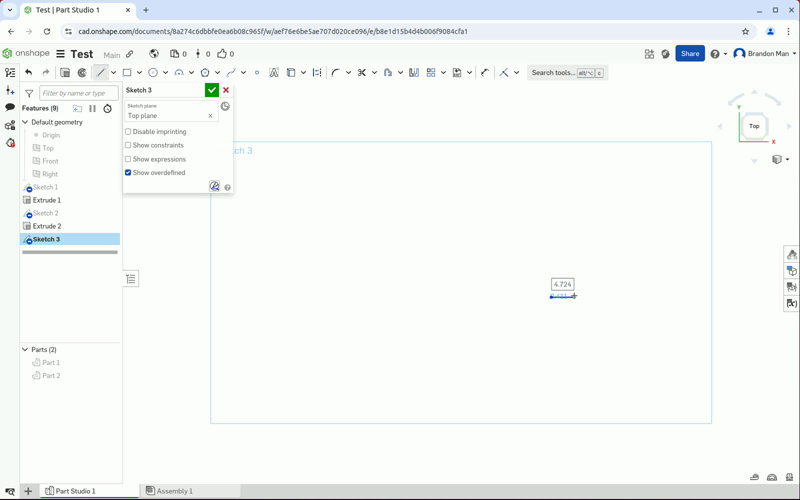
scroll(6)
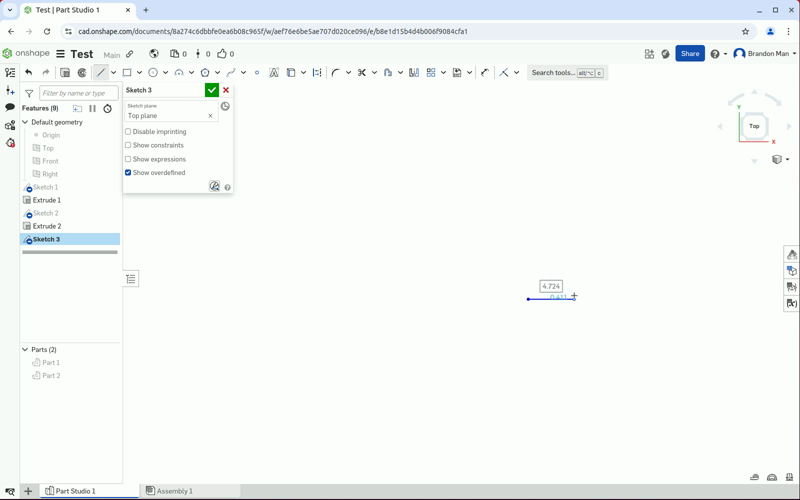
scroll(6)
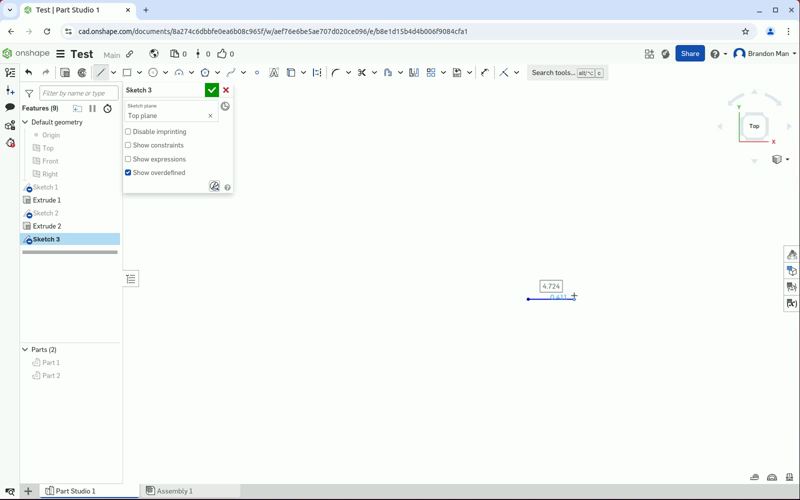
scroll(6)
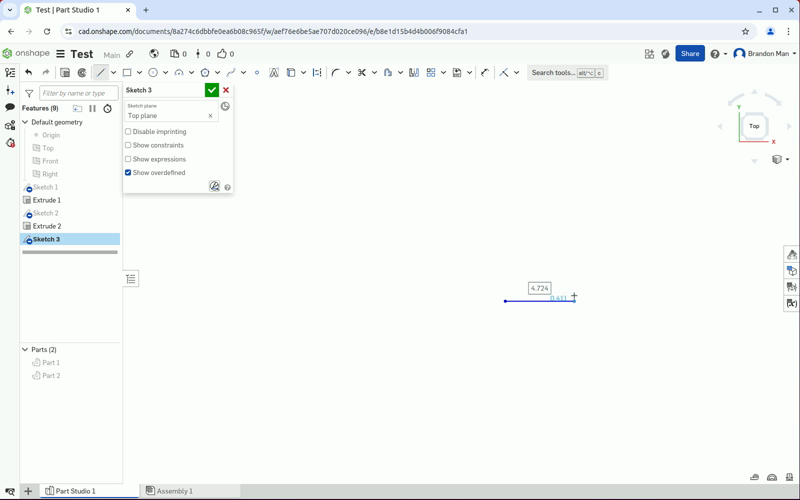
scroll(6)
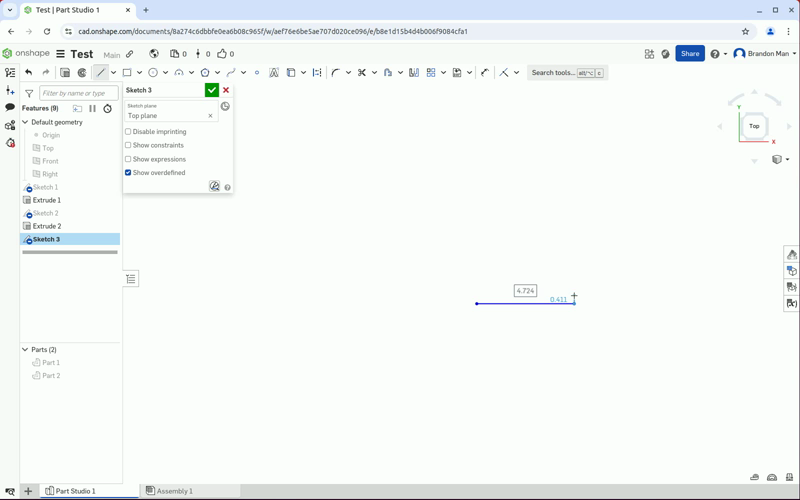
scroll(6)
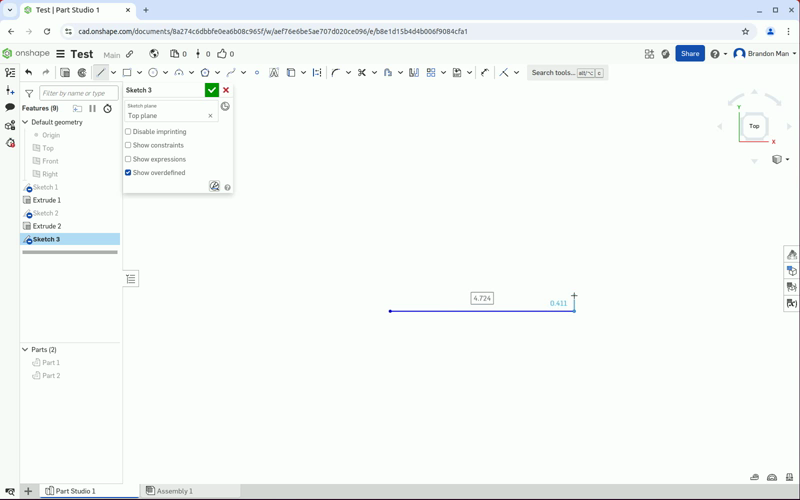
scroll(6)
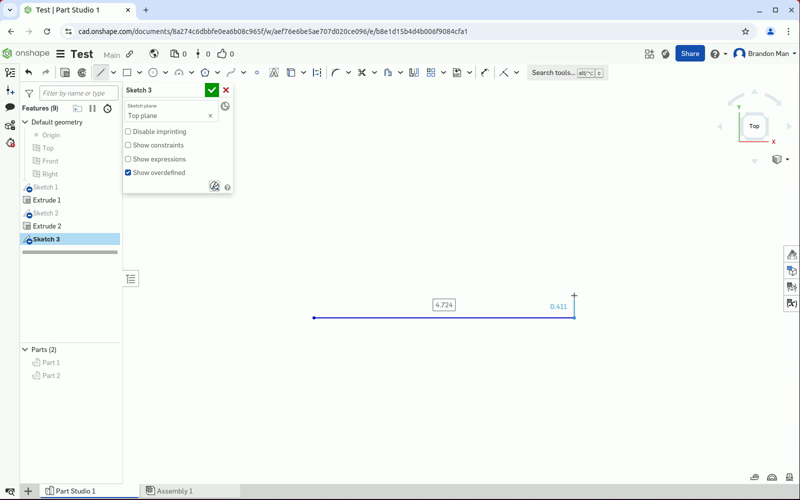
click(574, 295)
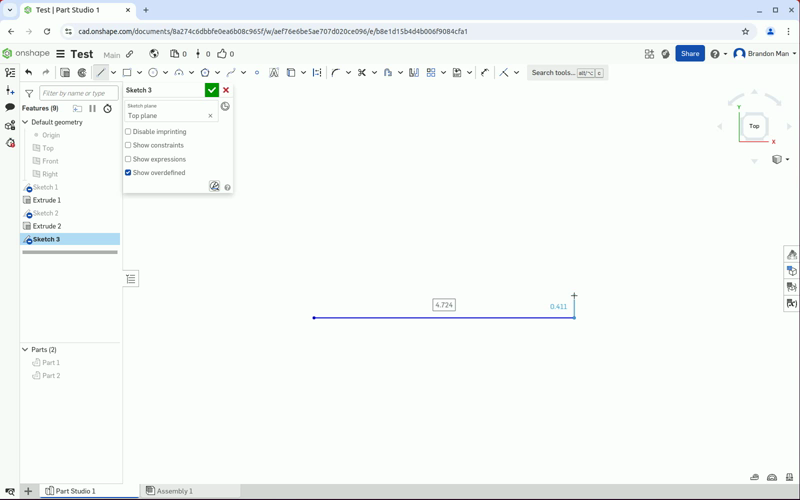
scroll(-6)
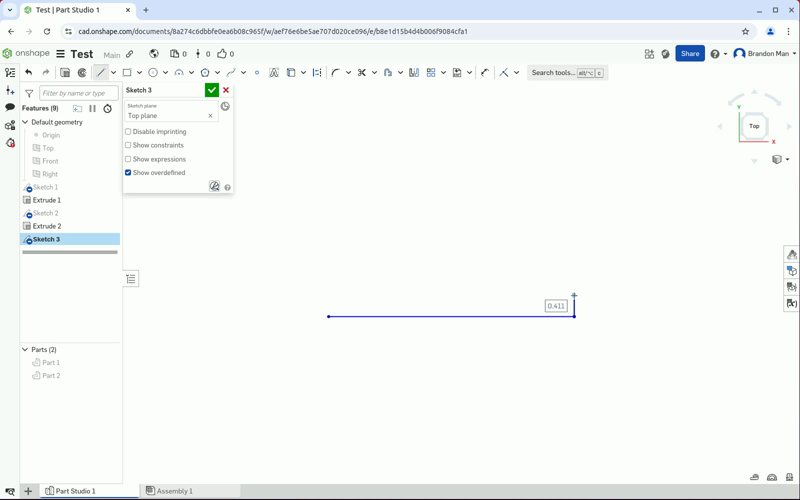
scroll(-6)
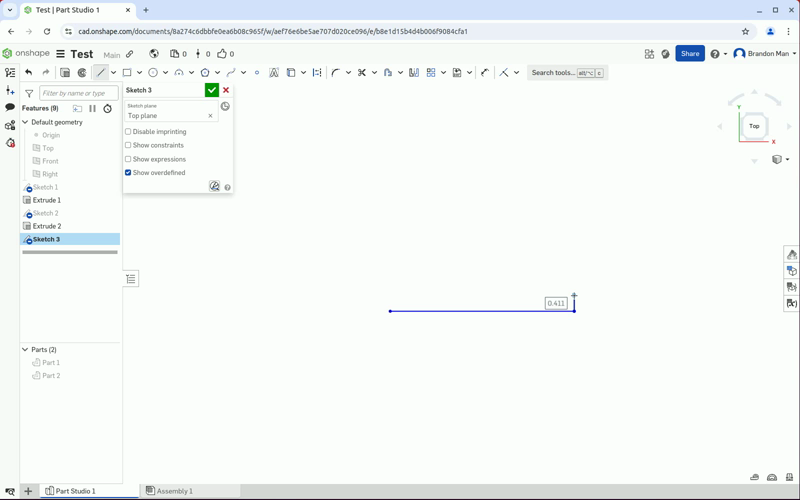
scroll(-6)
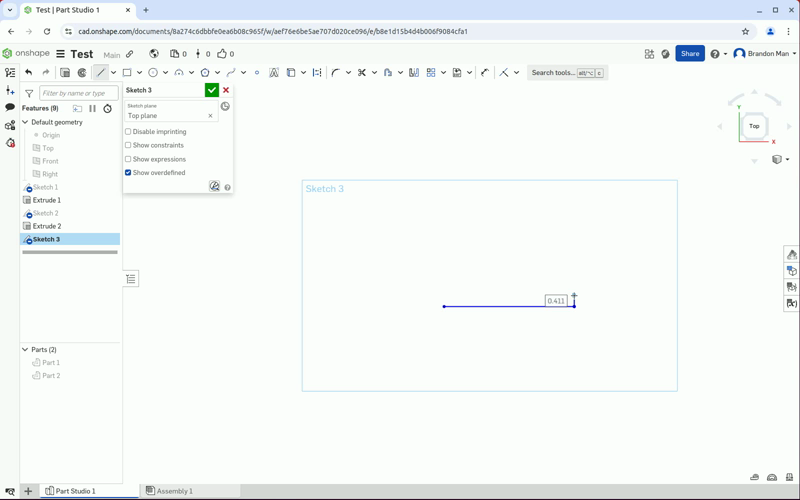
scroll(-6)
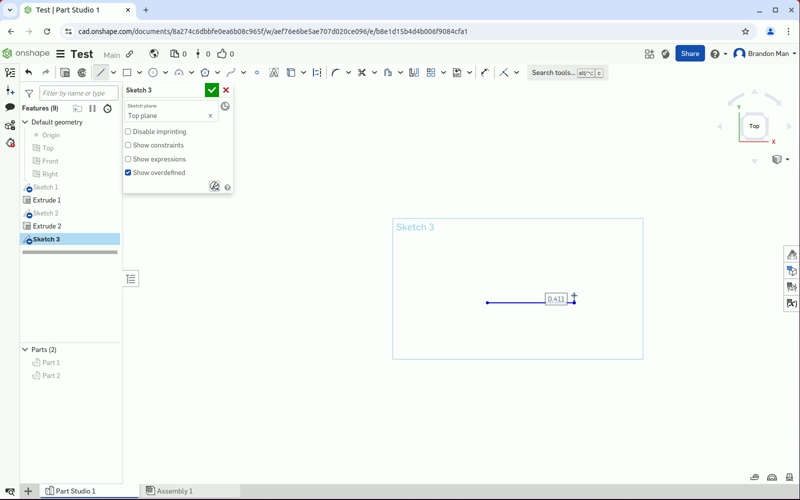
scroll(-6)
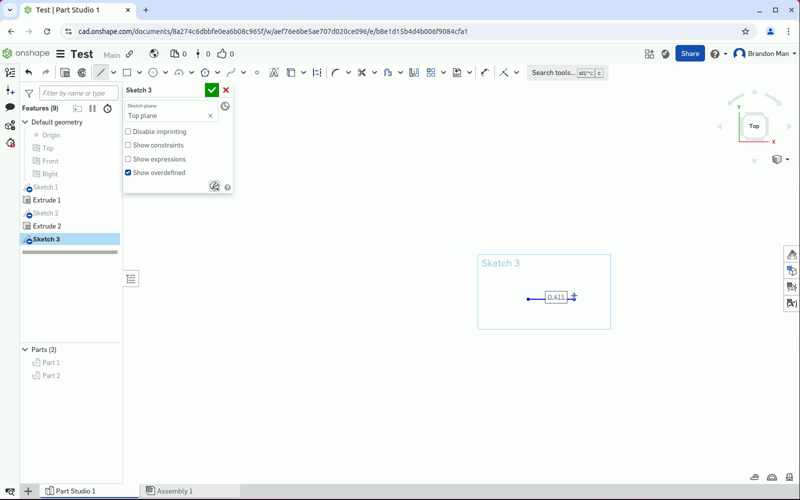
scroll(-6)
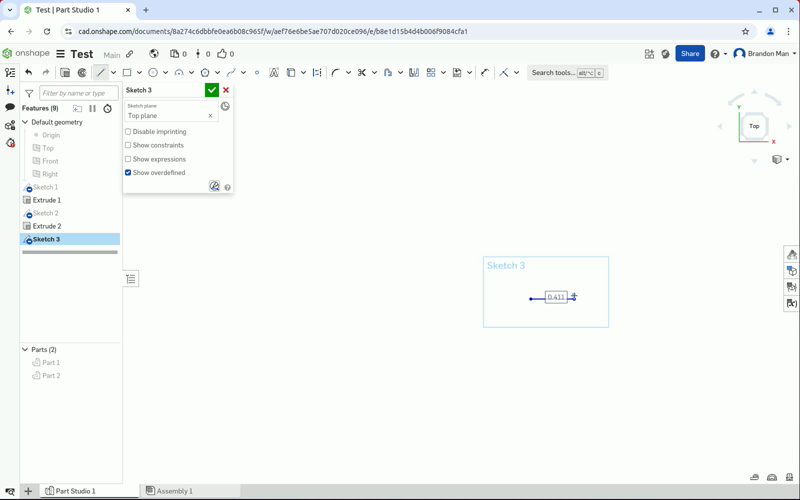
scroll(-6)
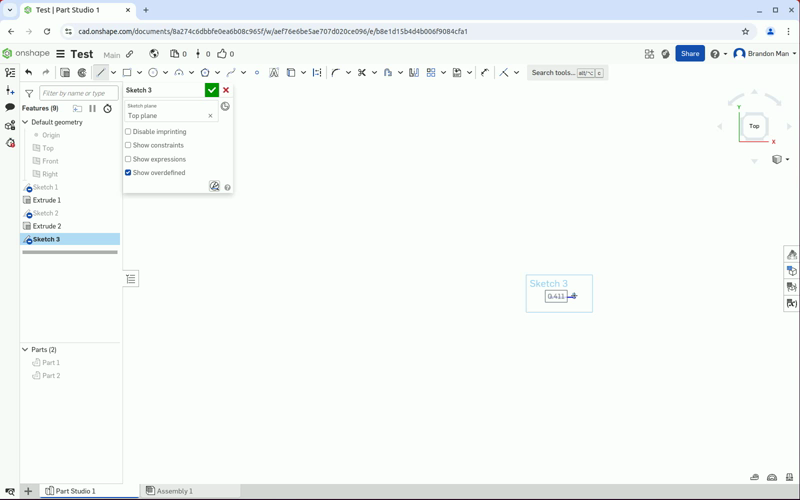
key_up(shift)
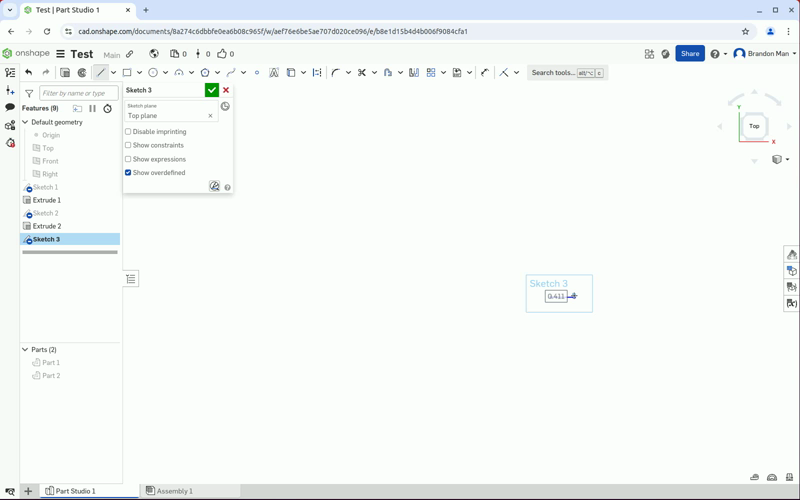
key(esc)
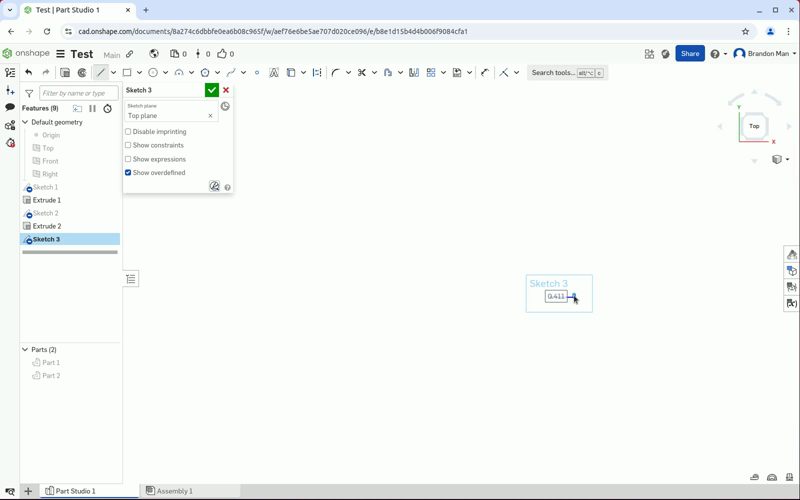
key(a)
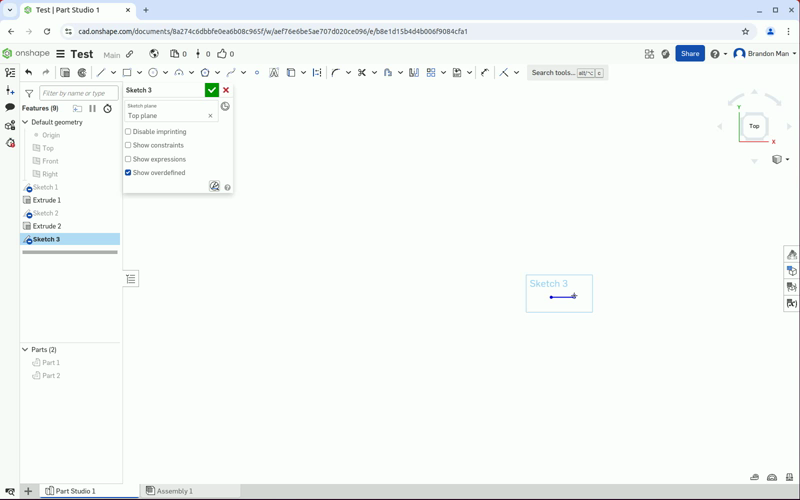
mouse_move(574, 295)
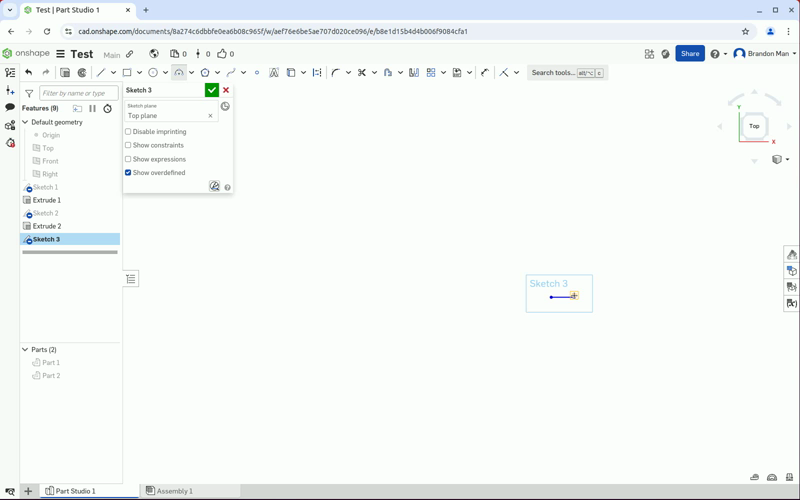
scroll(6)
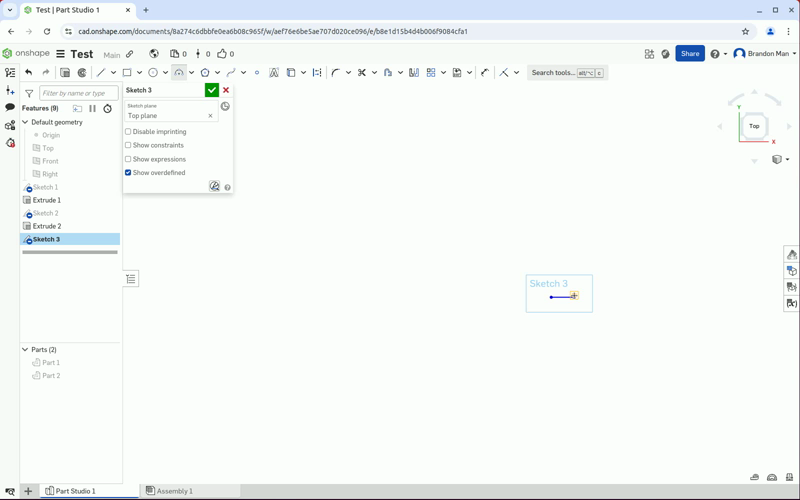
scroll(6)
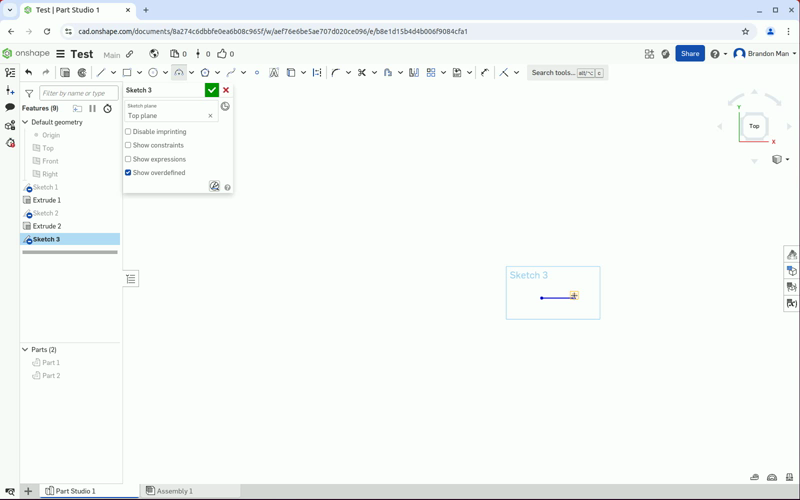
scroll(6)
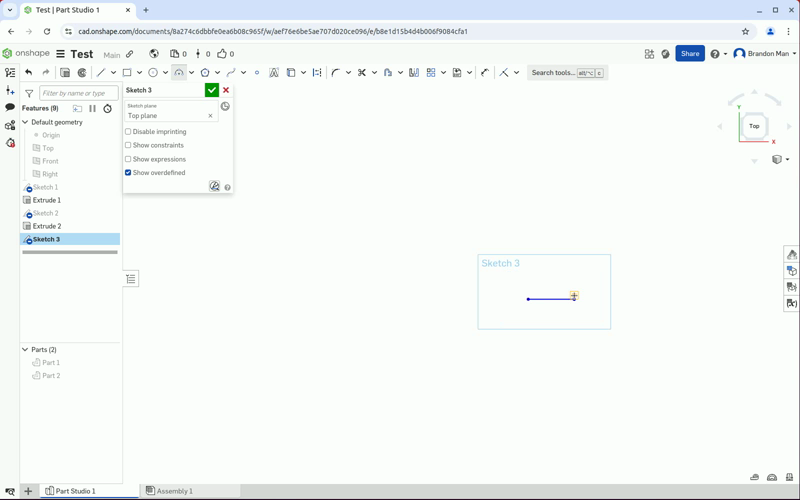
scroll(6)
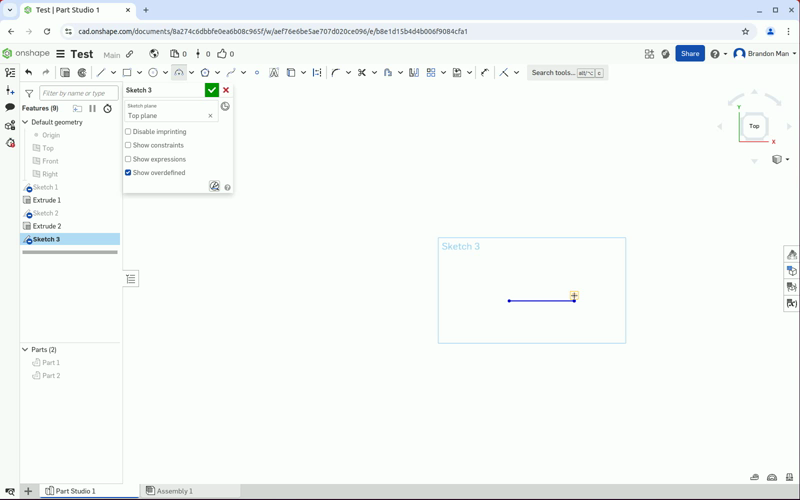
scroll(6)
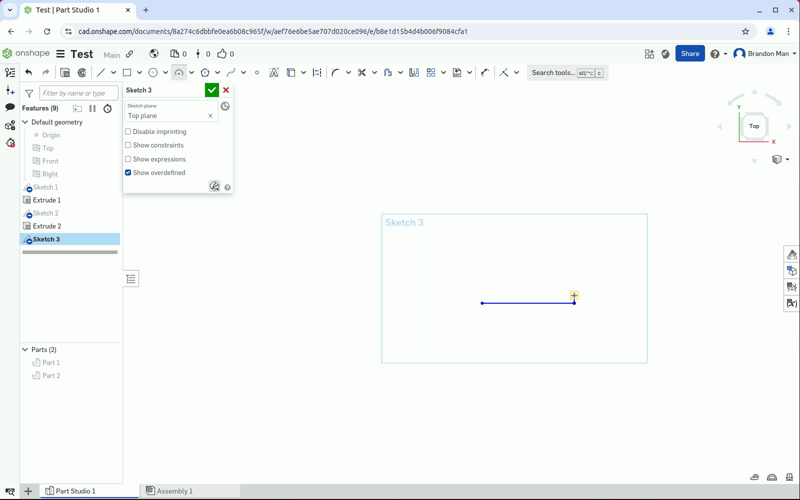
scroll(6)
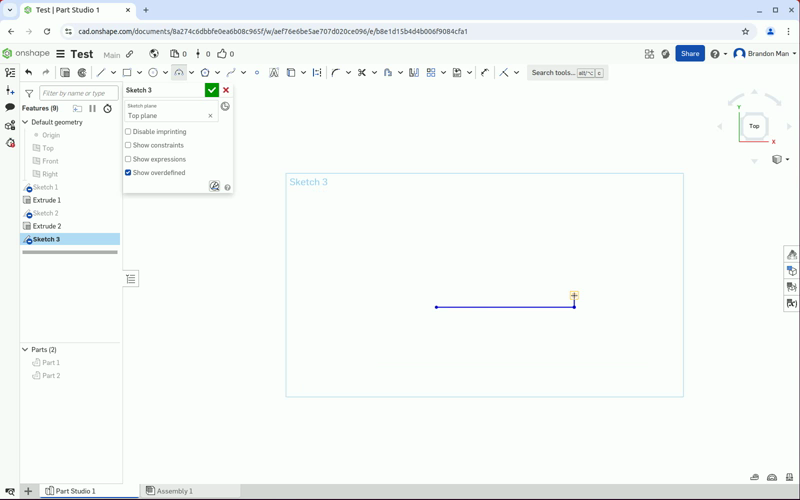
scroll(6)
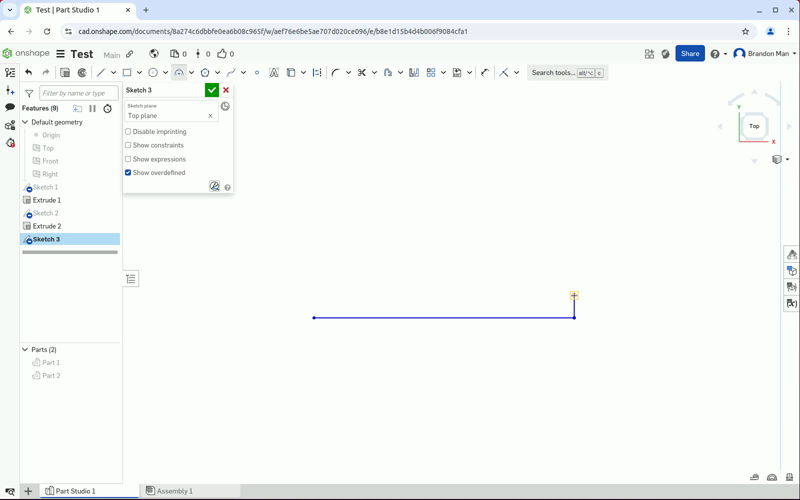
click(574, 295)
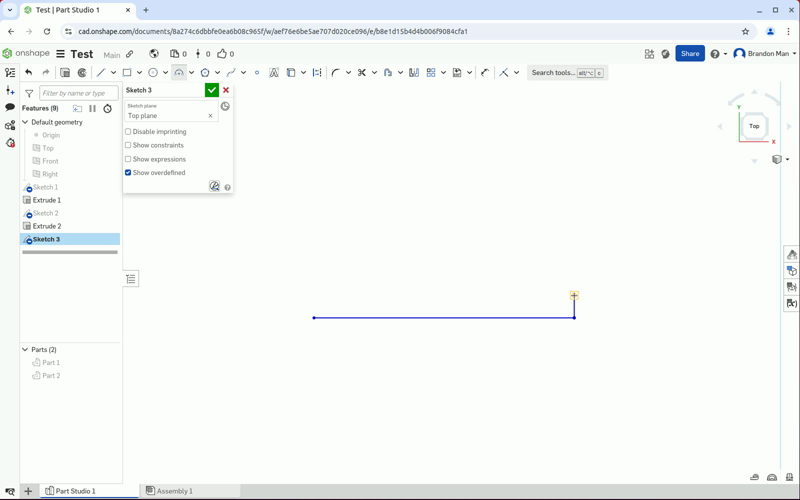
scroll(-6)
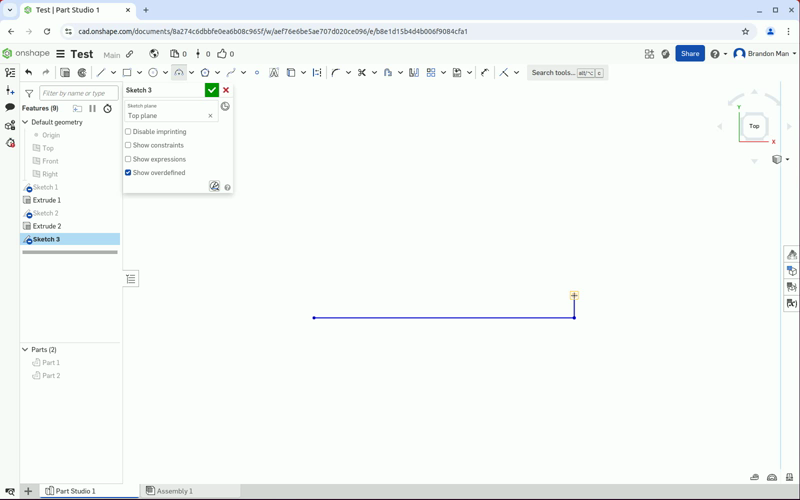
scroll(-6)
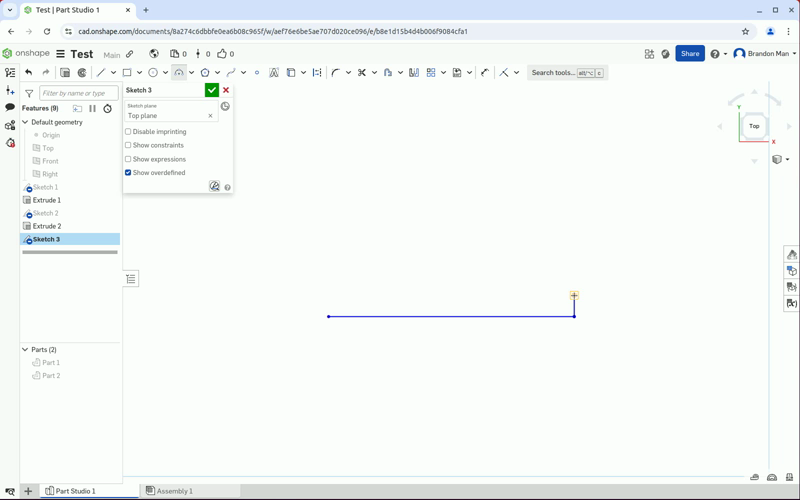
scroll(-6)
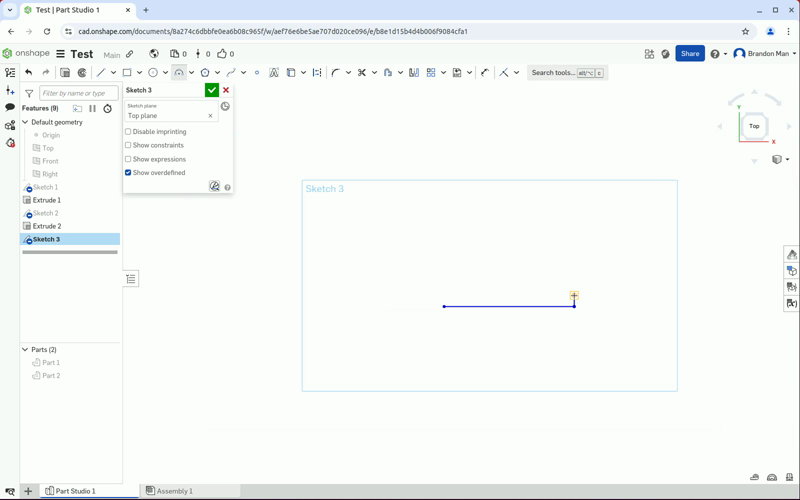
scroll(-6)
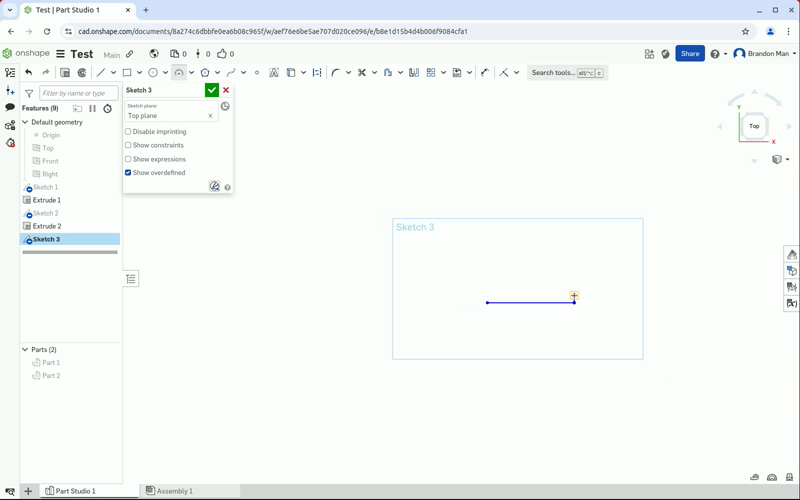
scroll(-6)
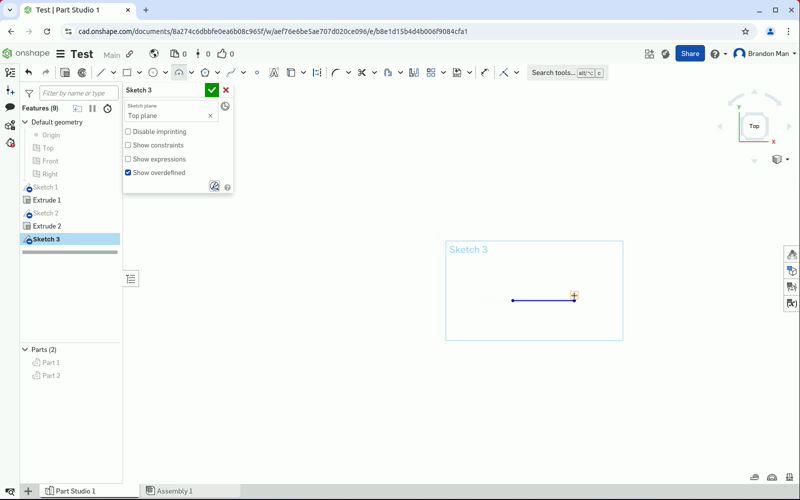
scroll(-6)
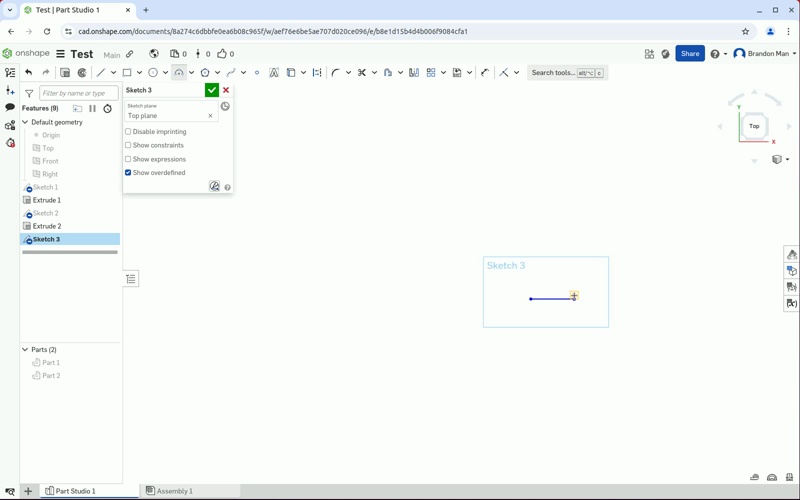
scroll(-6)
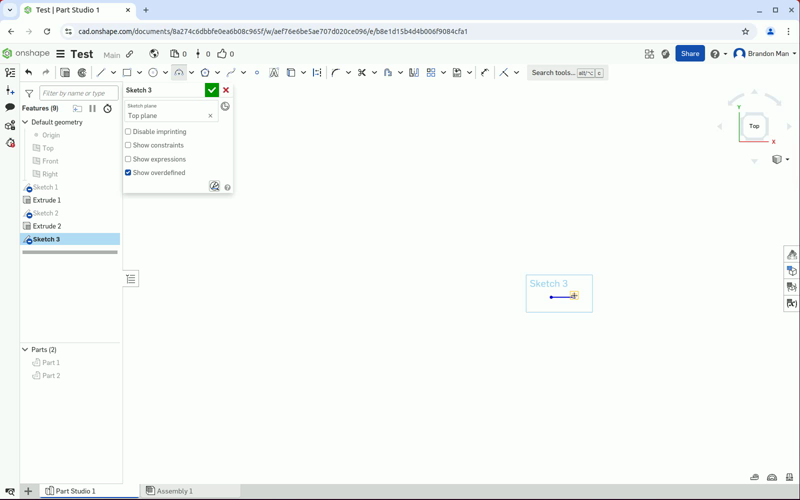
key_down(shift)
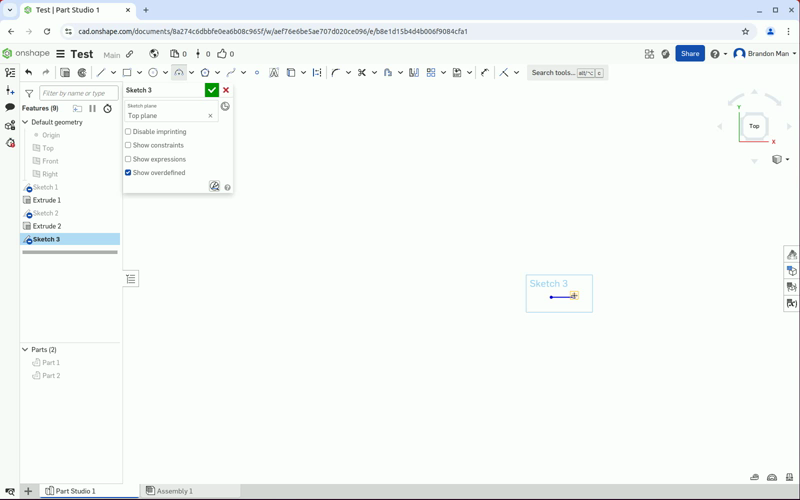
mouse_move(574, 283)
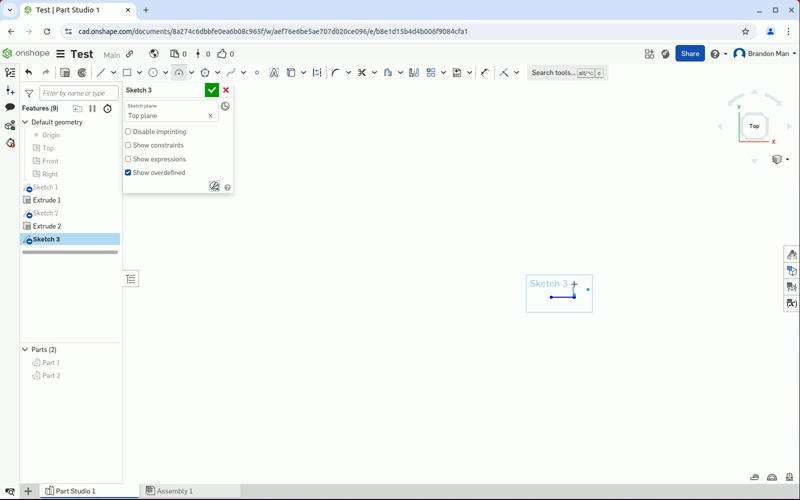
click(574, 283)
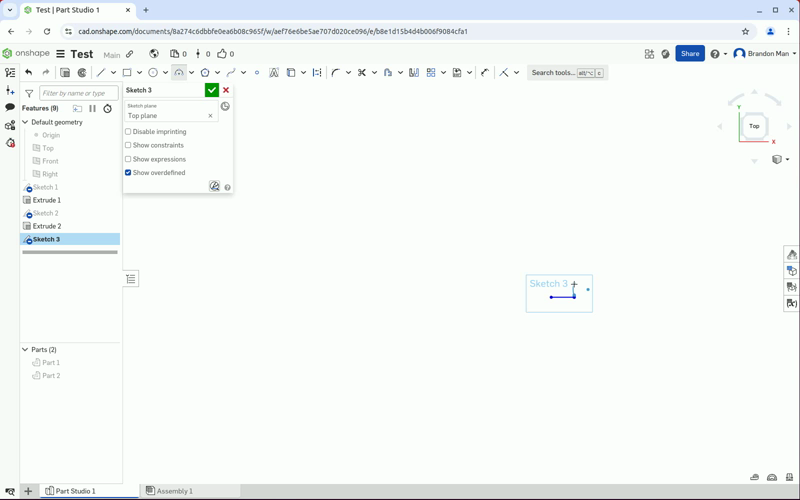
mouse_move(568, 289)
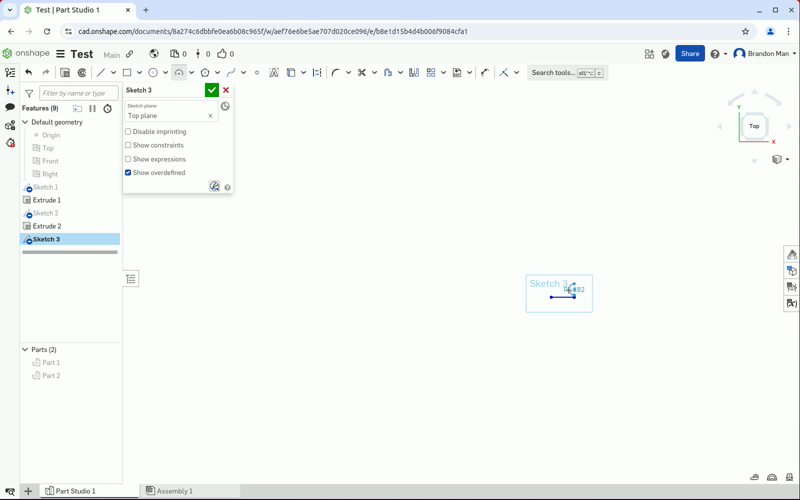
click(568, 289)
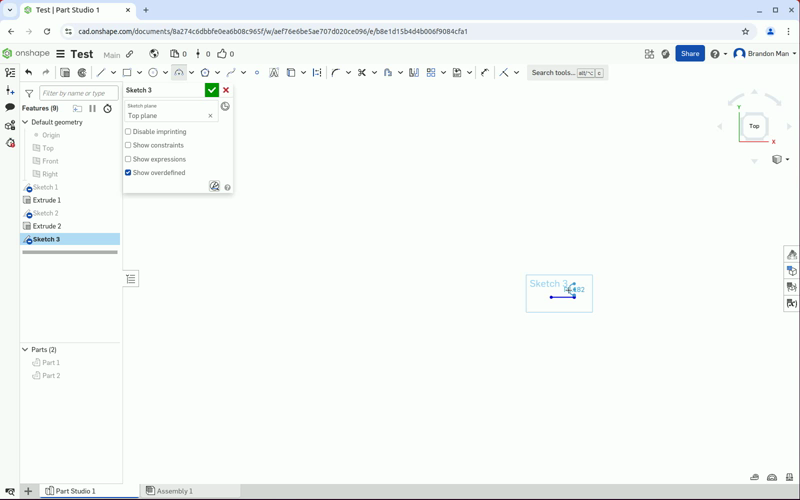
key_up(shift)
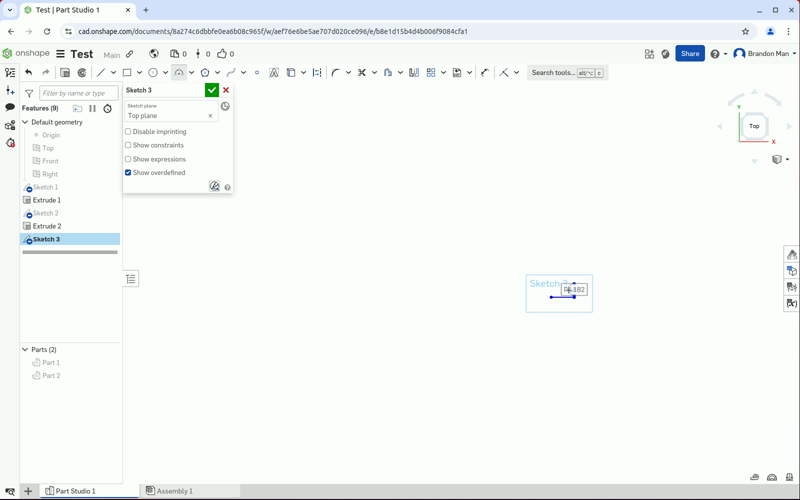
key(esc)
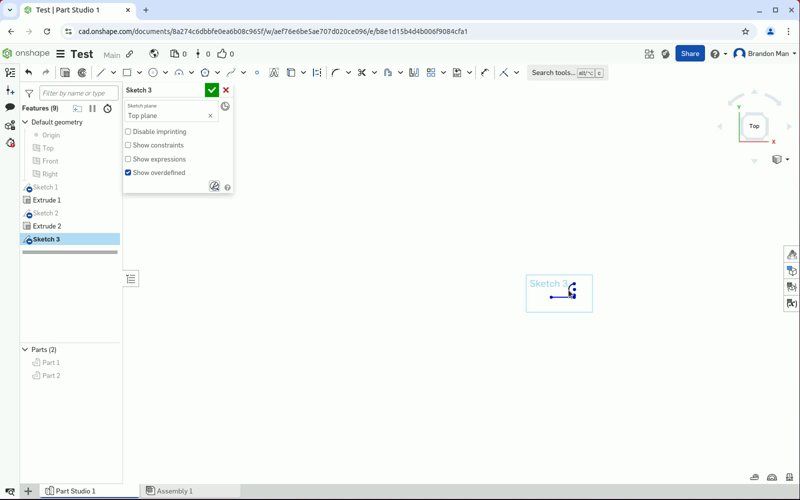
key(l)
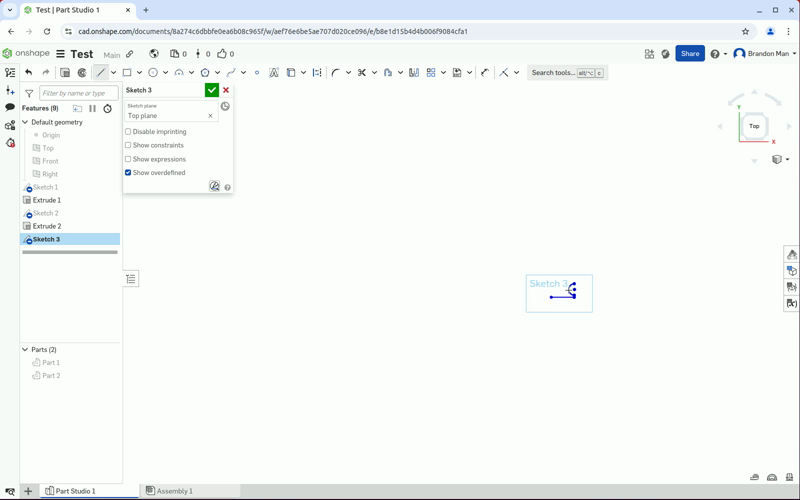
mouse_move(574, 283)
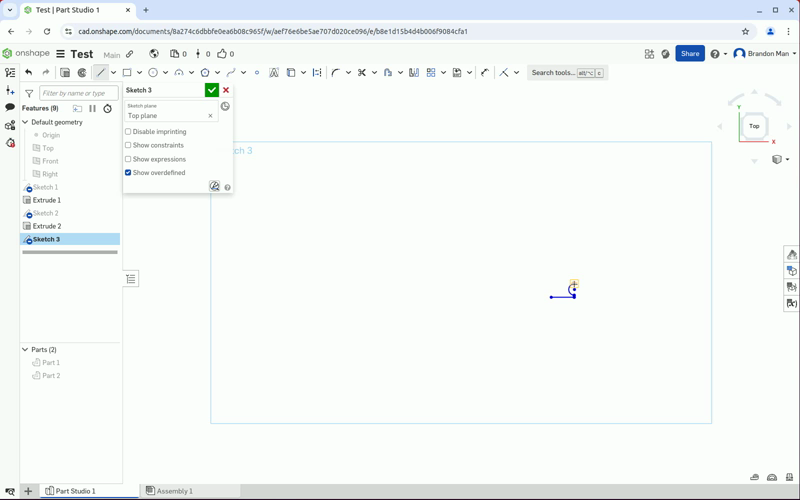
click(574, 283)
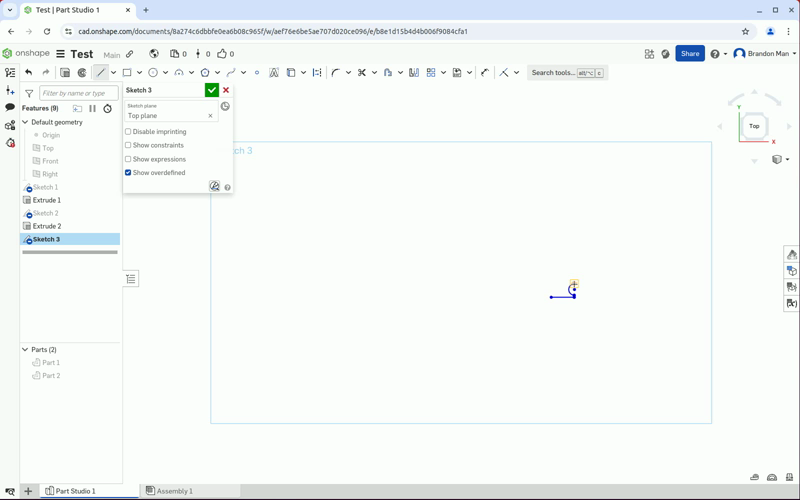
key_down(shift)
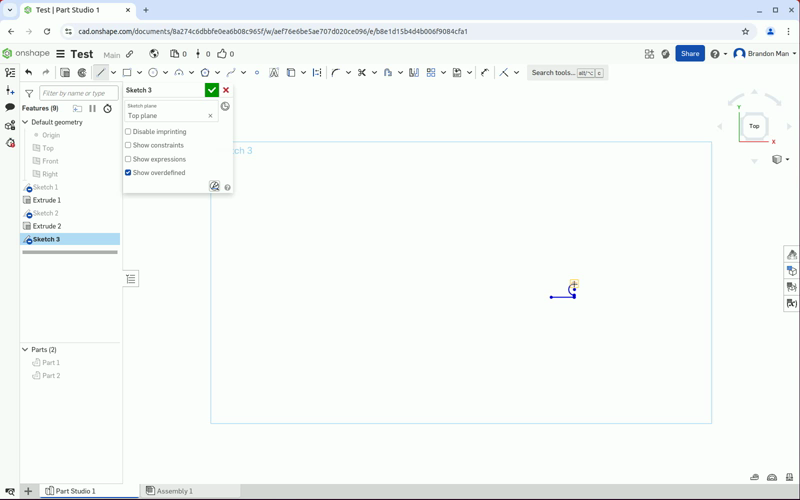
mouse_move(589, 283)
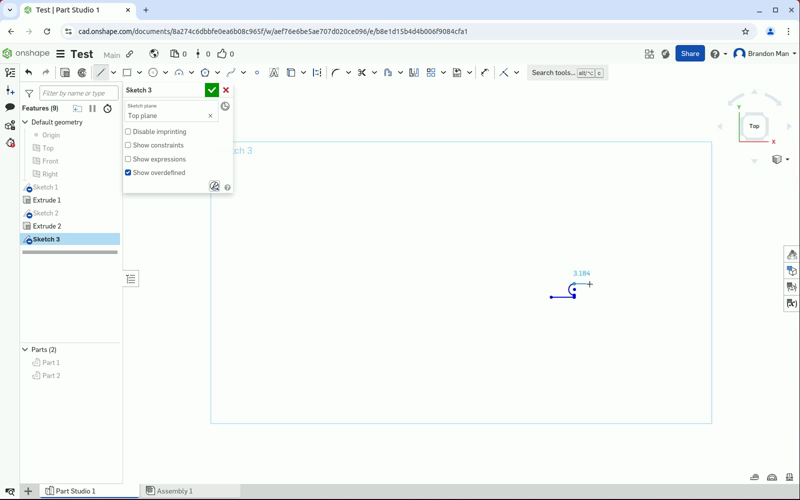
mouse_move(574, 282)
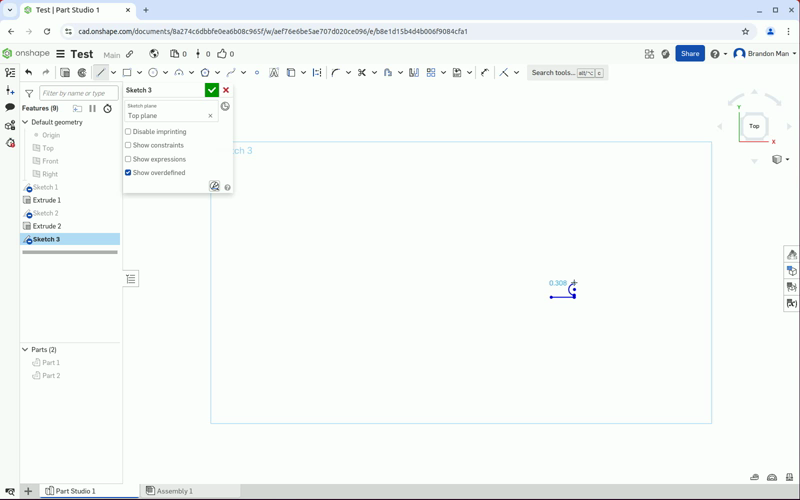
scroll(6)
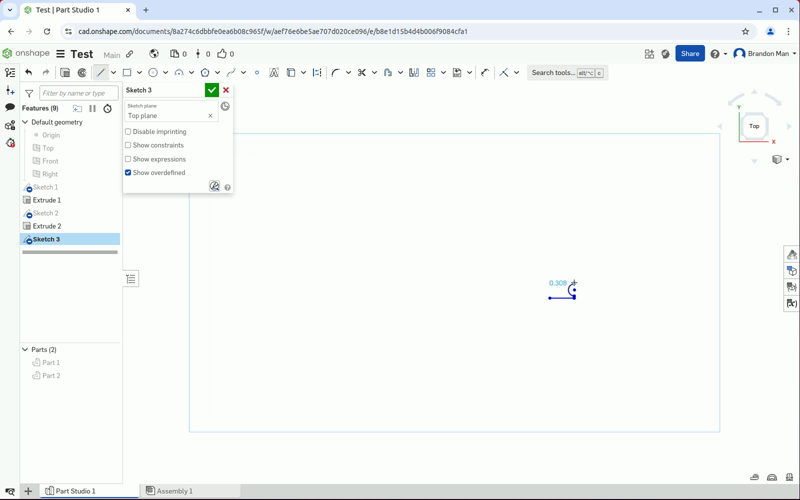
scroll(6)
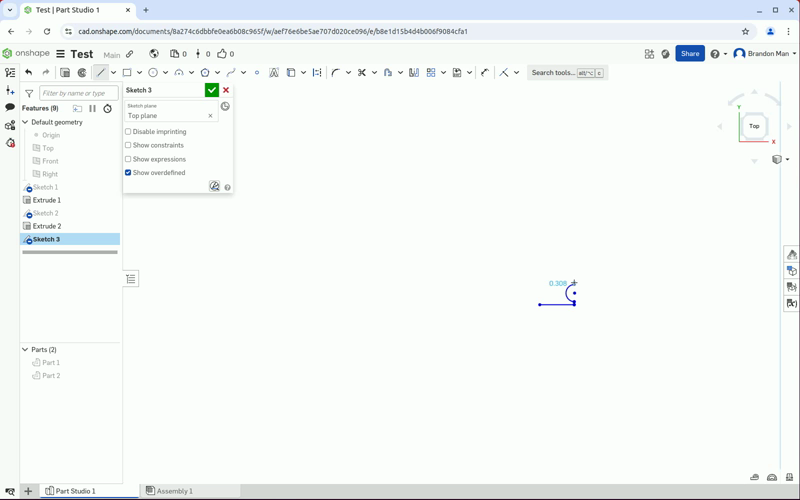
scroll(6)
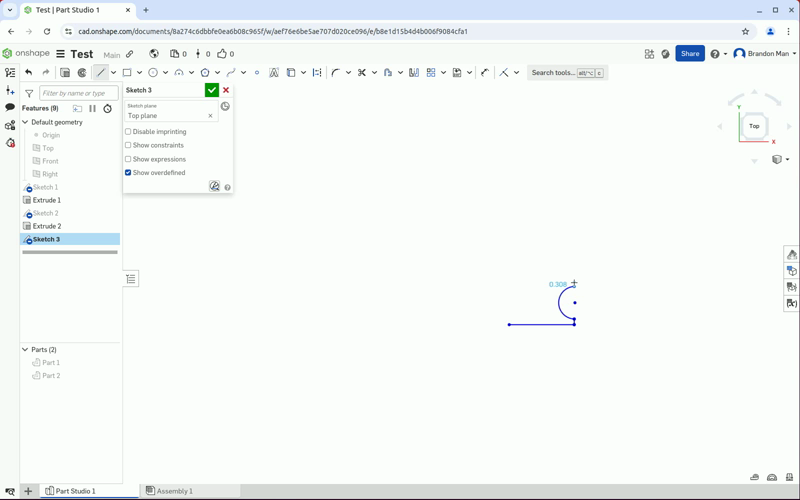
scroll(6)
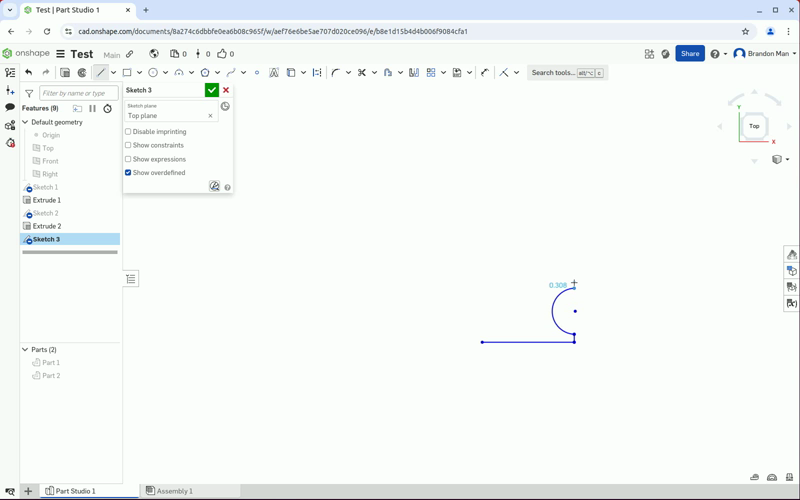
scroll(6)
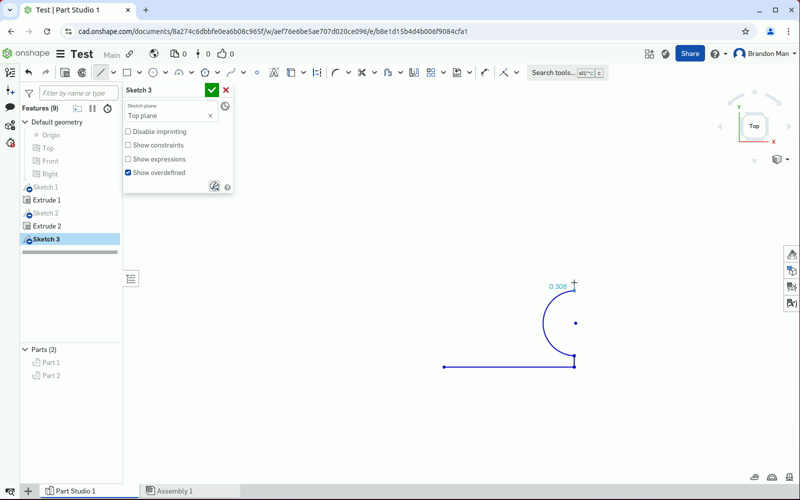
scroll(6)
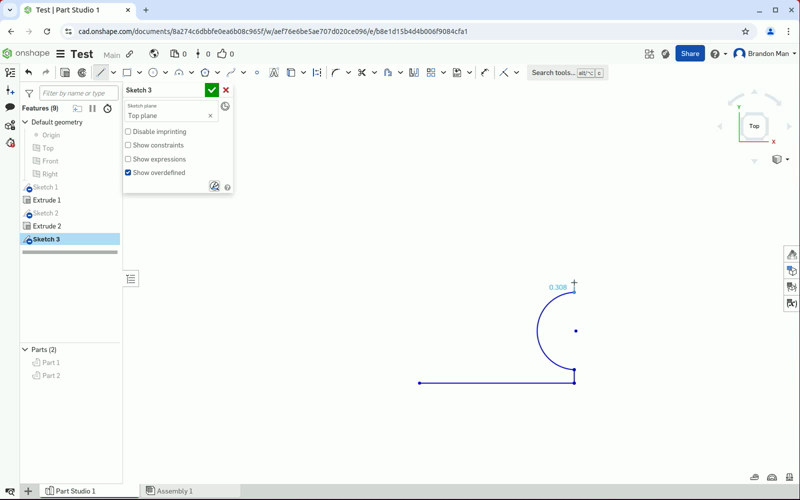
scroll(6)
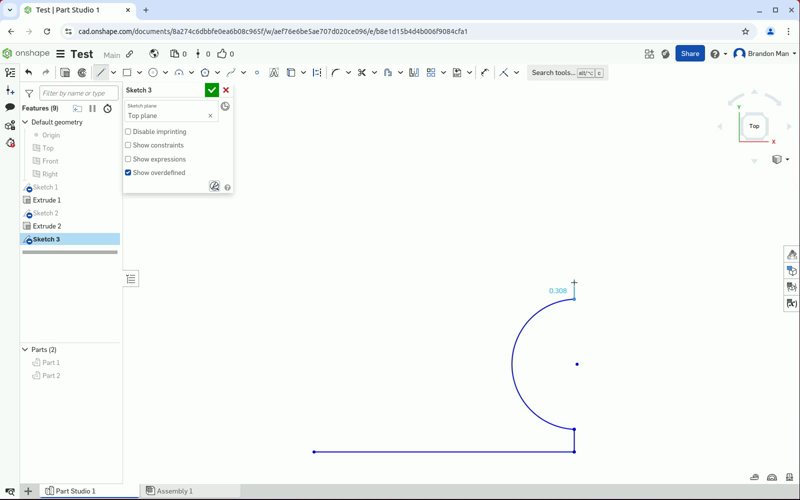
click(574, 282)
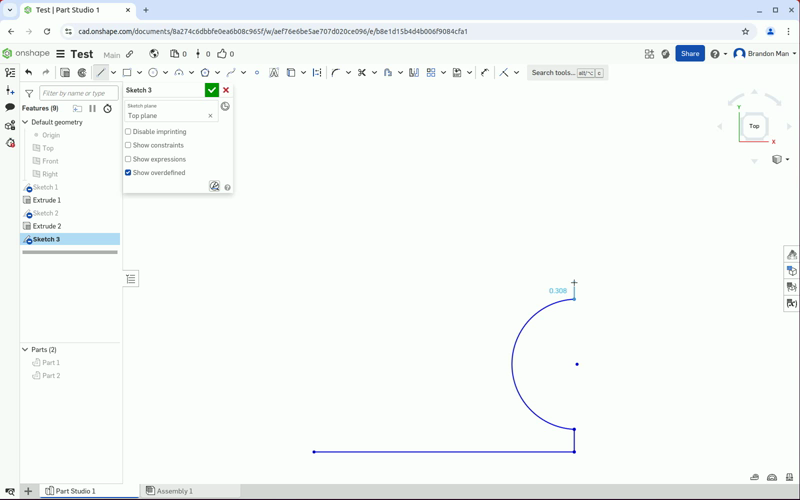
scroll(-6)
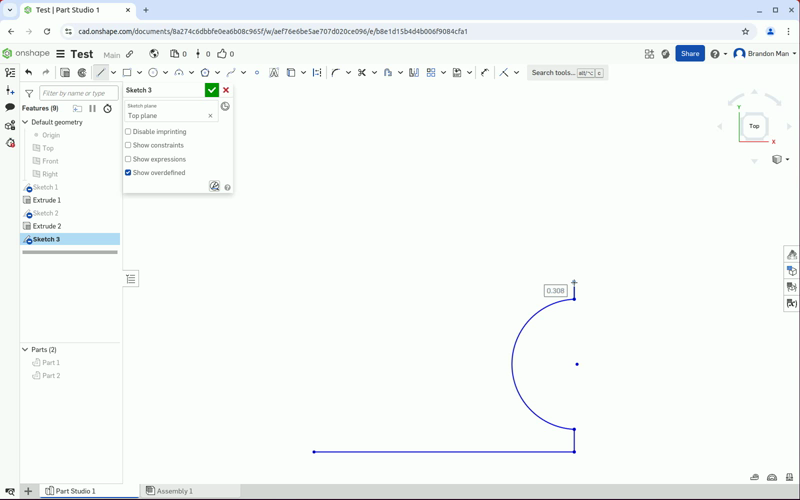
scroll(-6)
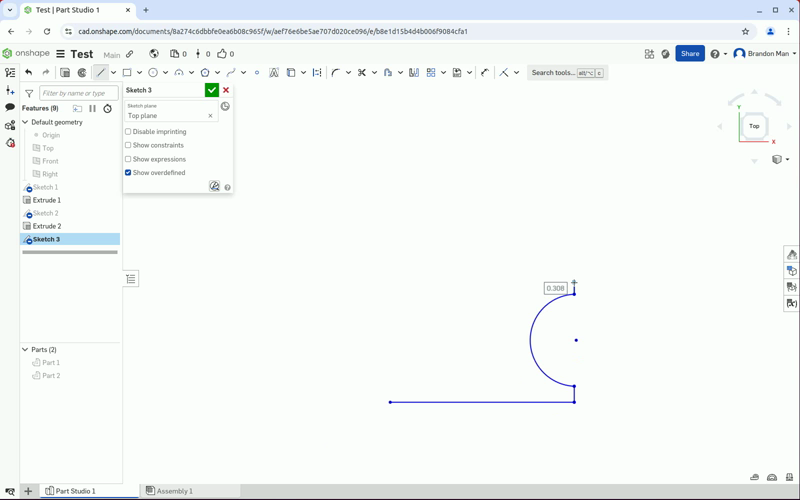
scroll(-6)
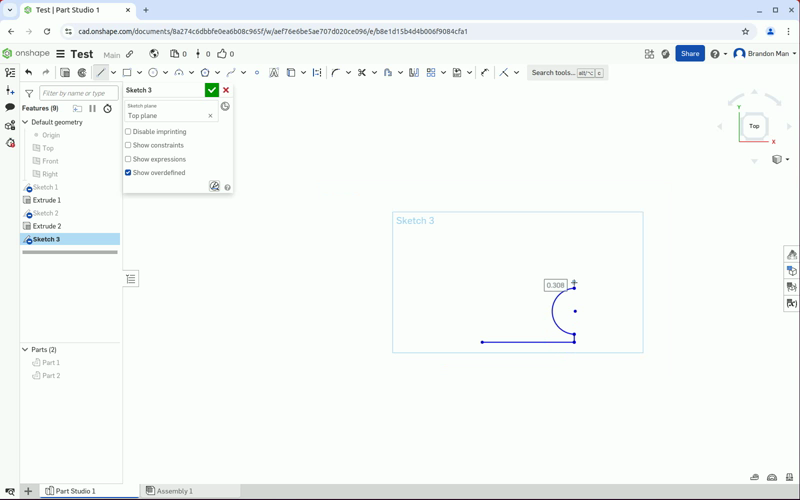
scroll(-6)
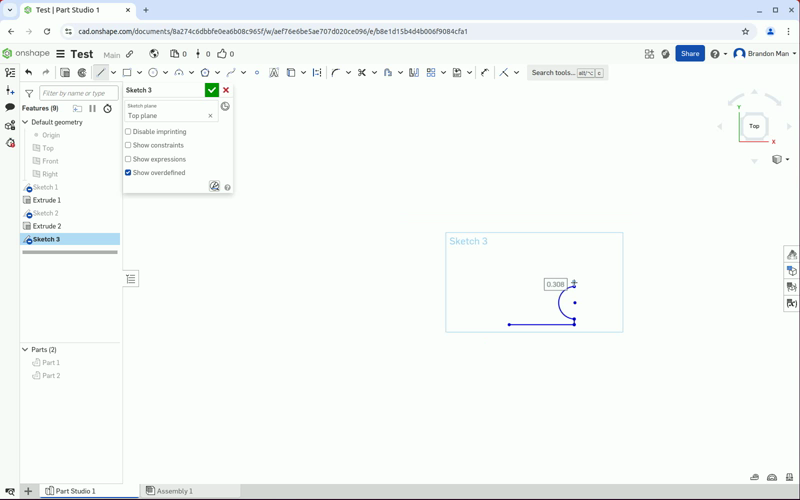
scroll(-6)
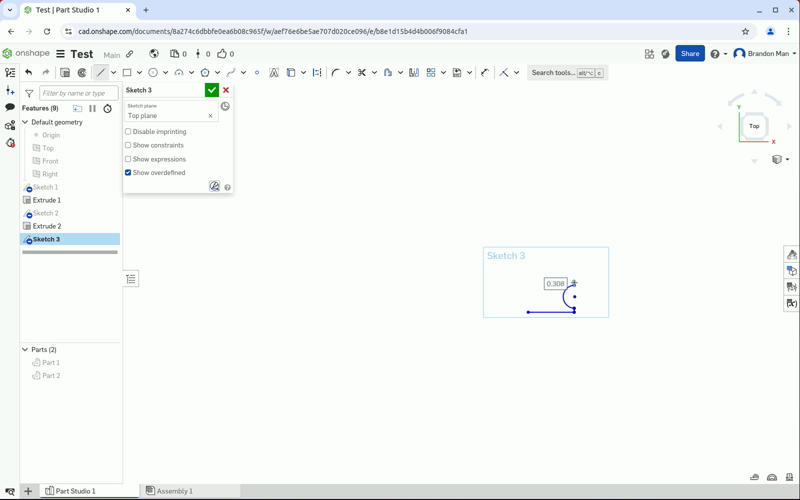
scroll(-6)
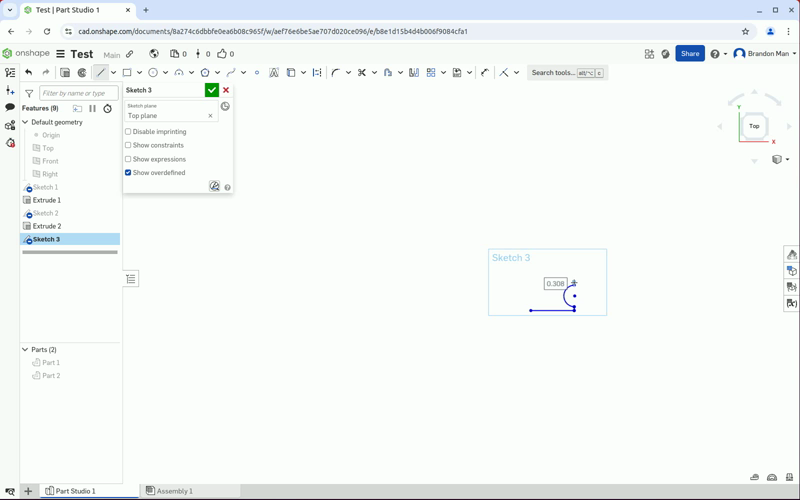
scroll(-6)
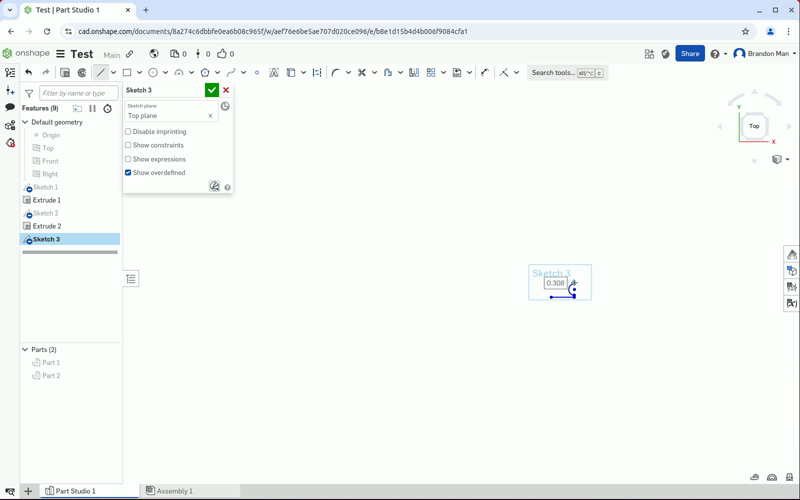
key_up(shift)
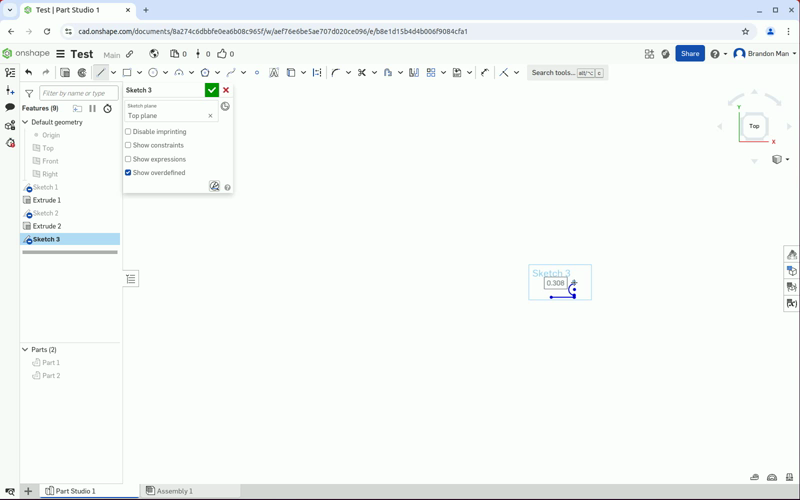
key_down(shift)
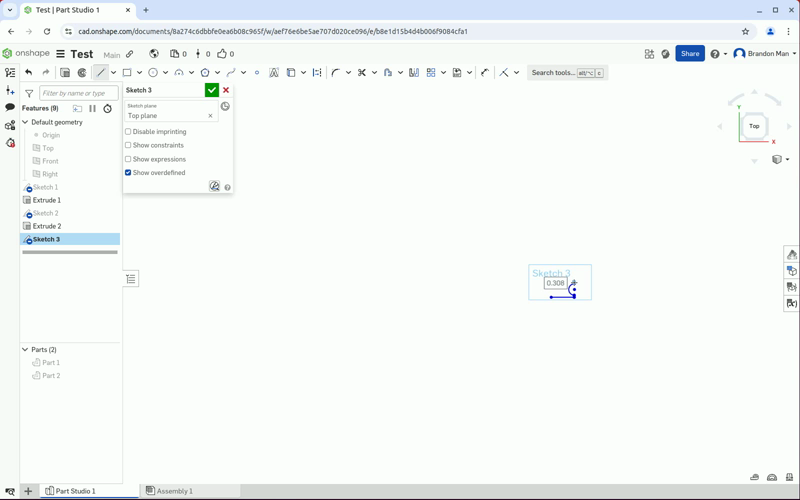
mouse_move(589, 282)
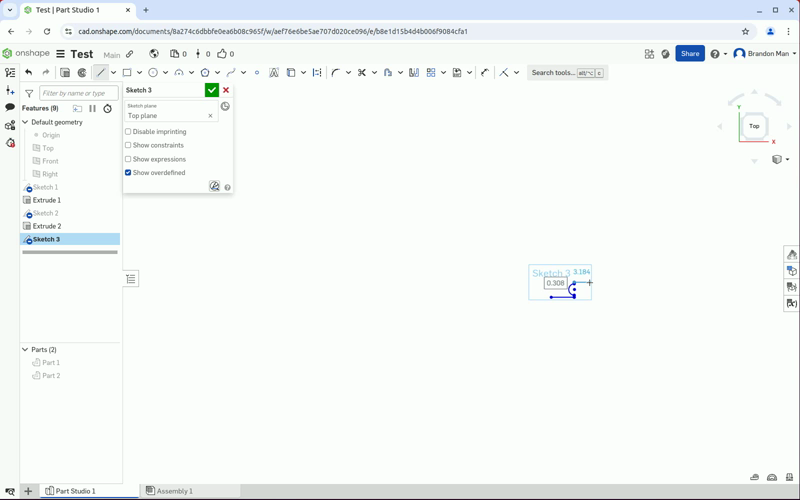
mouse_move(551, 282)
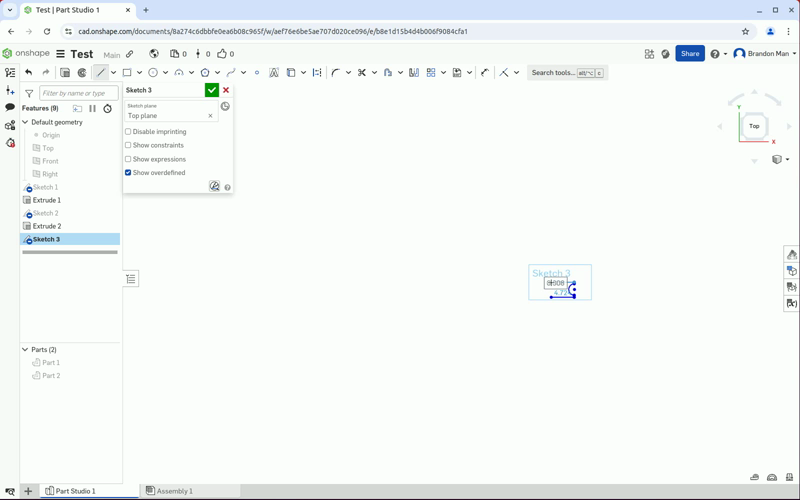
click(551, 282)
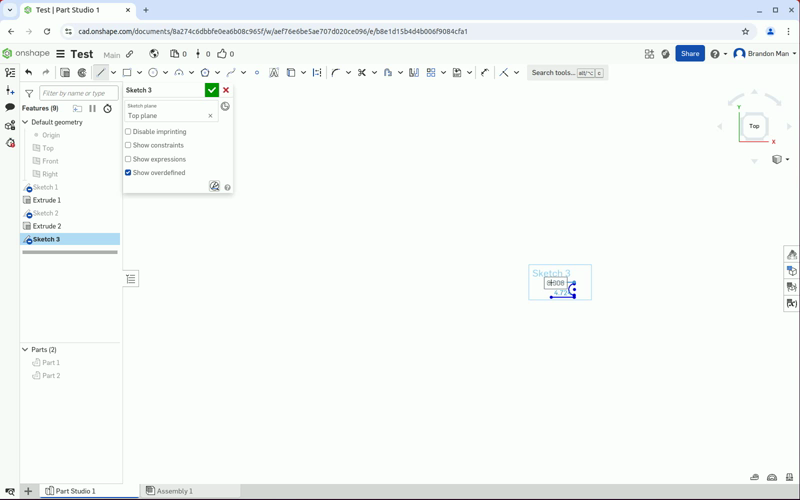
key_up(shift)
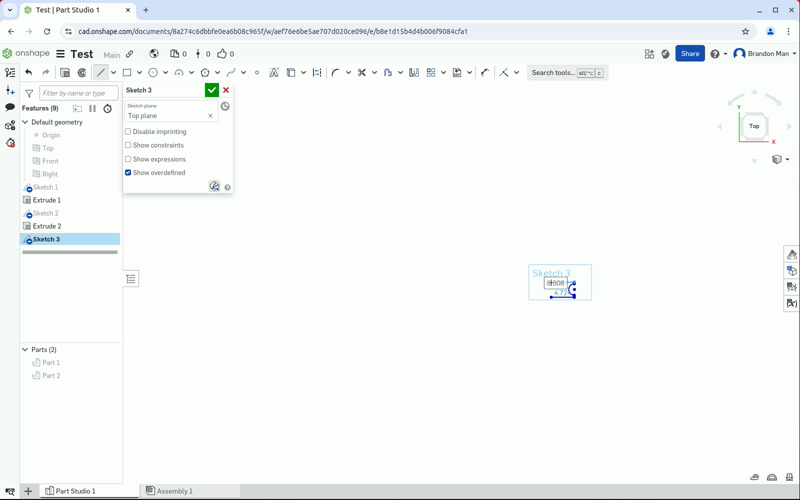
mouse_move(581, 282)
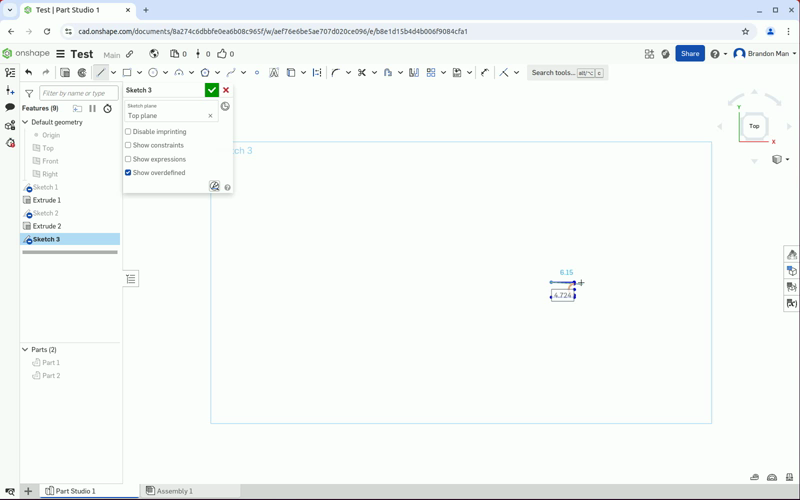
key_down(shift)
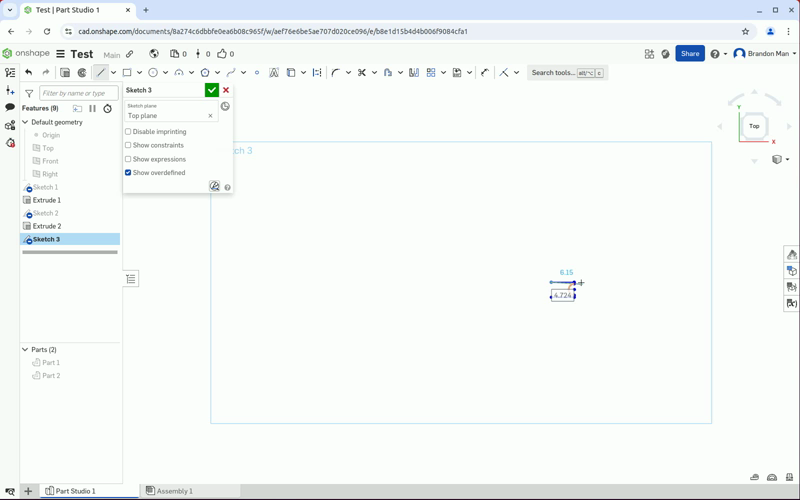
mouse_move(551, 297)
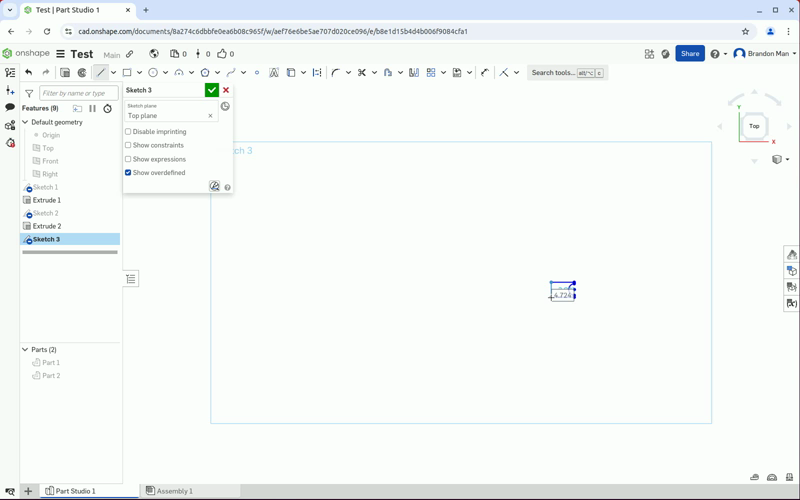
key_up(shift)
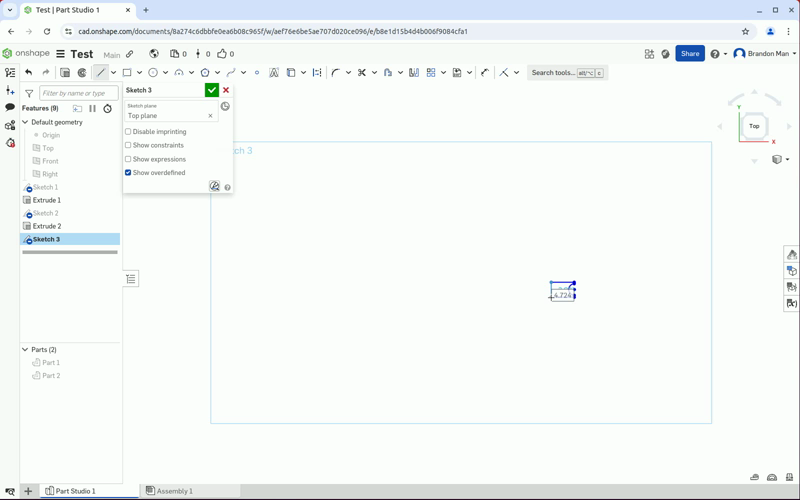
click(551, 297)
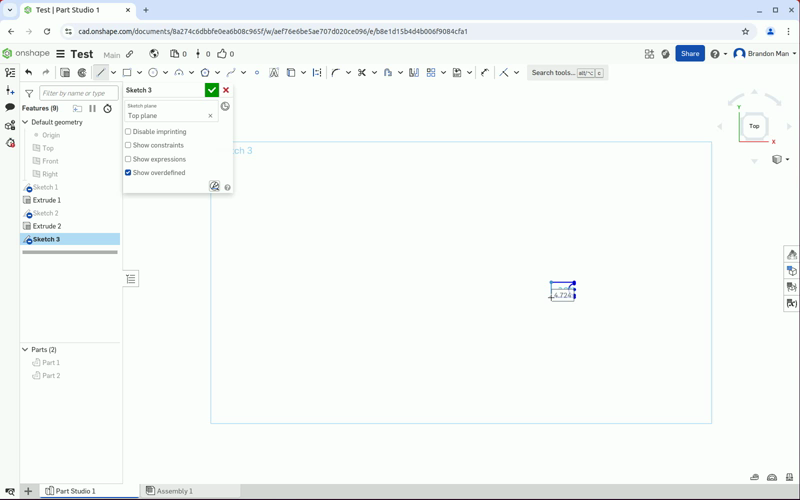
key(esc)
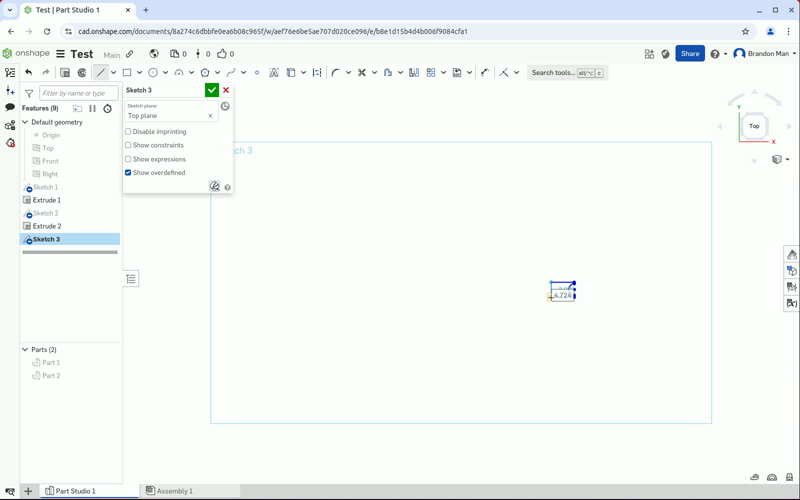
mouse_move(570, 291)
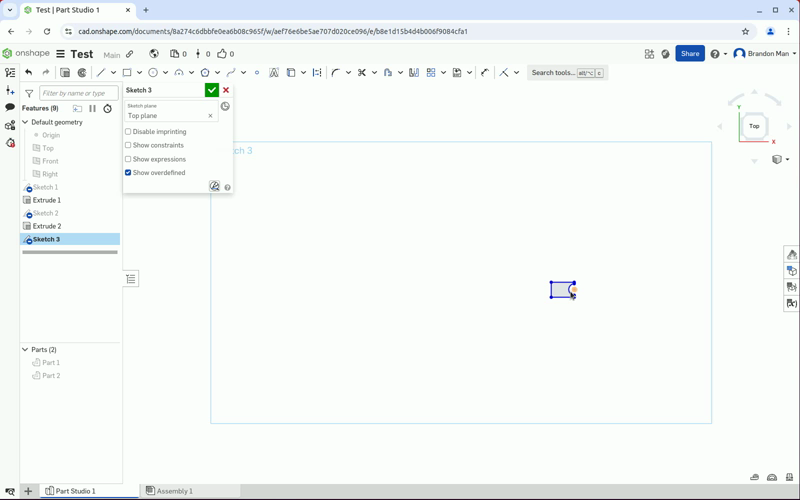
scroll(6)
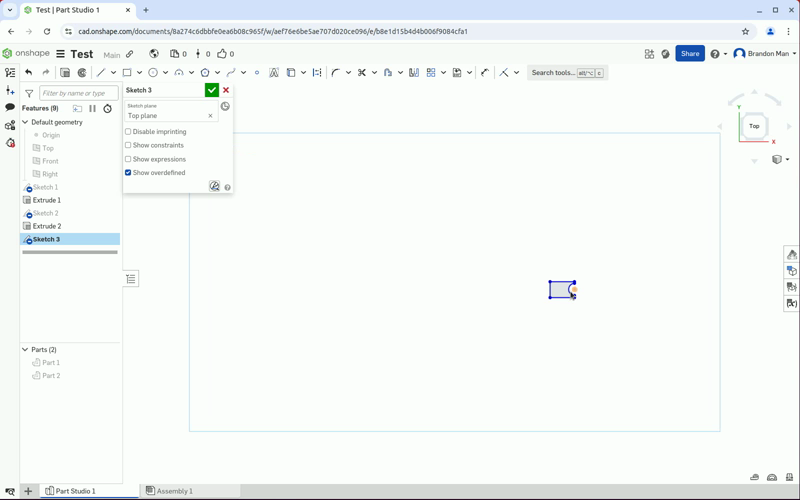
scroll(6)
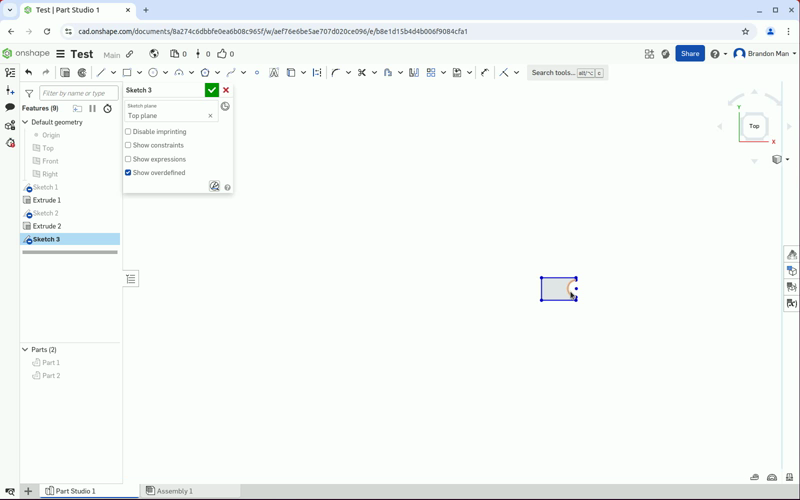
scroll(6)
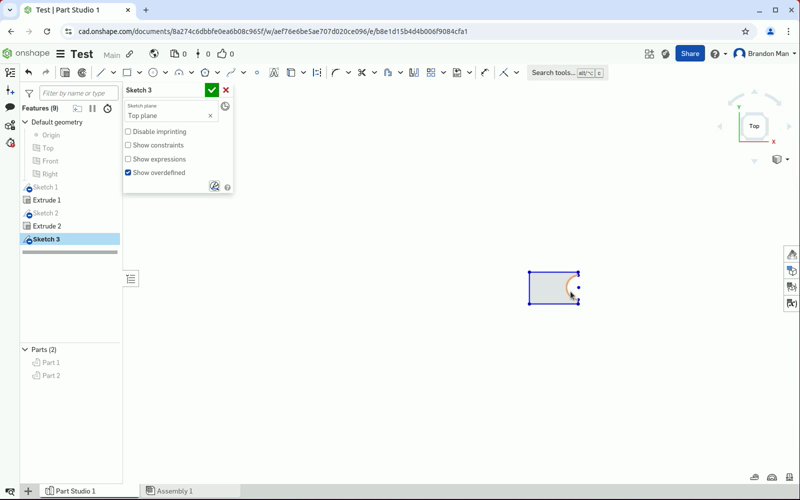
scroll(6)
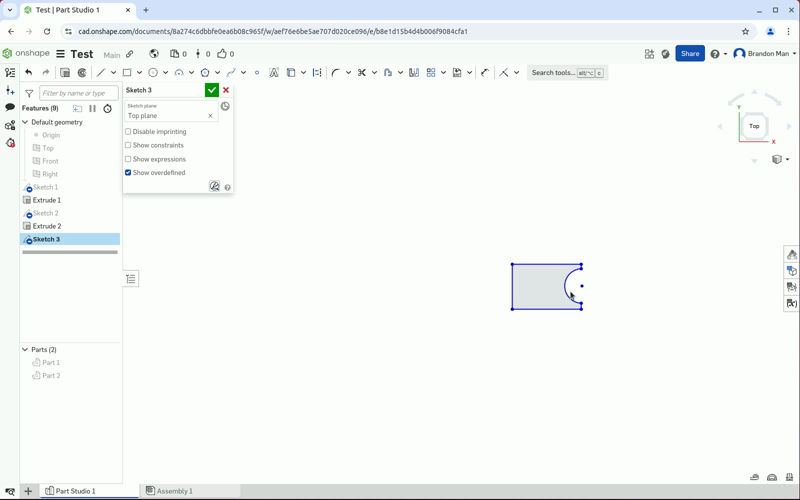
scroll(6)
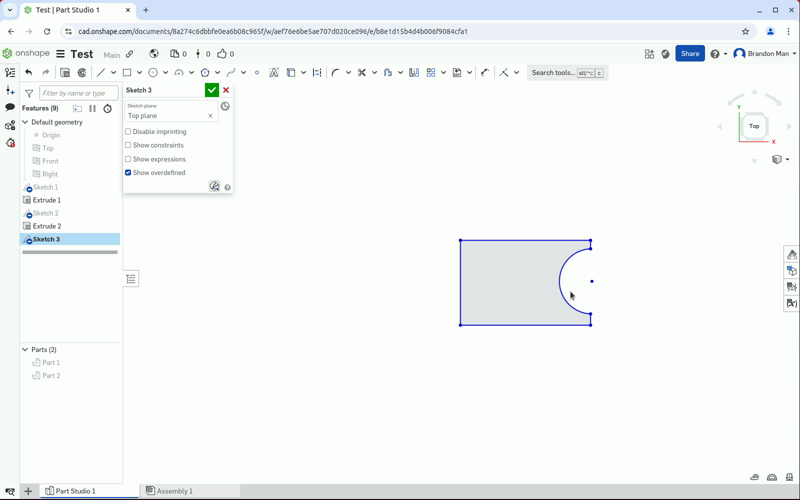
scroll(6)
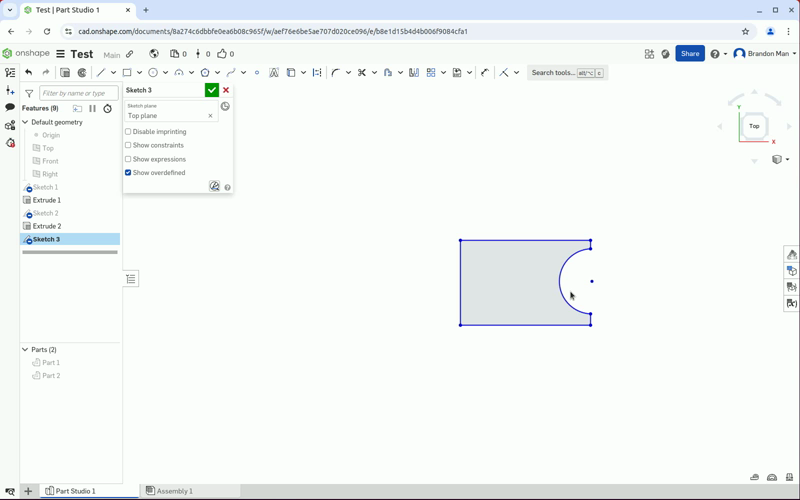
scroll(6)
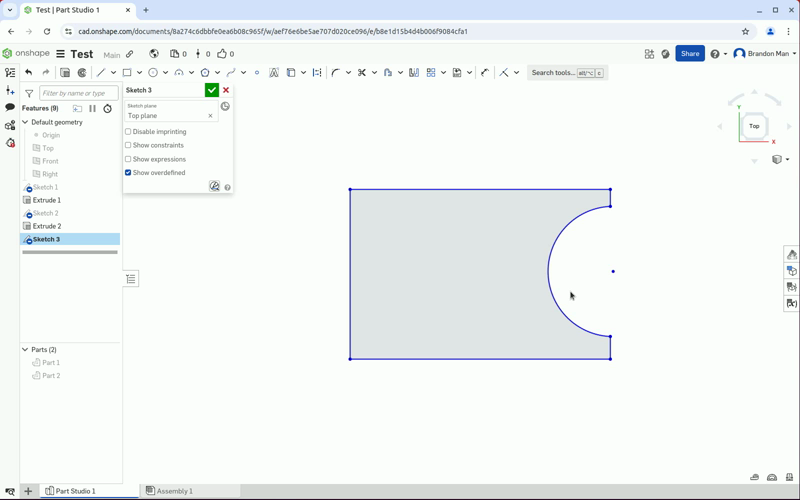
click(570, 291)
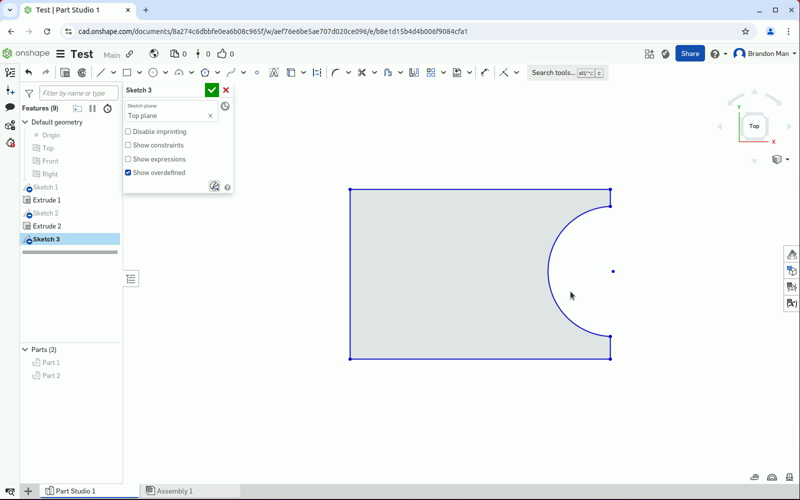
scroll(-6)
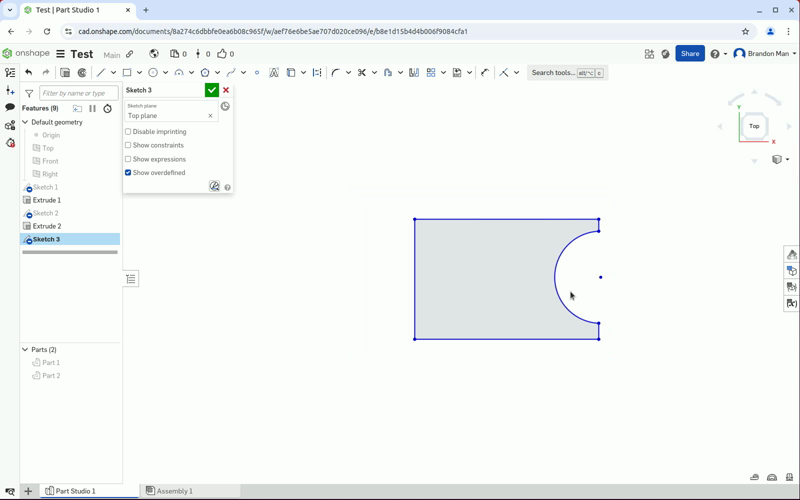
scroll(-6)
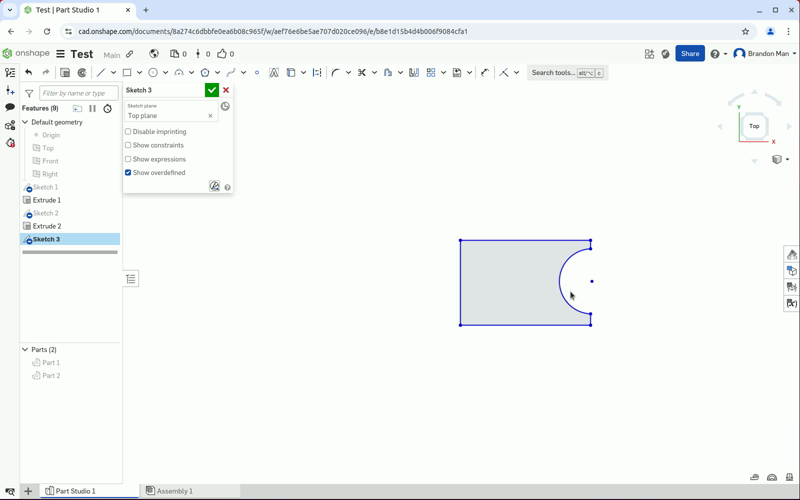
scroll(-6)
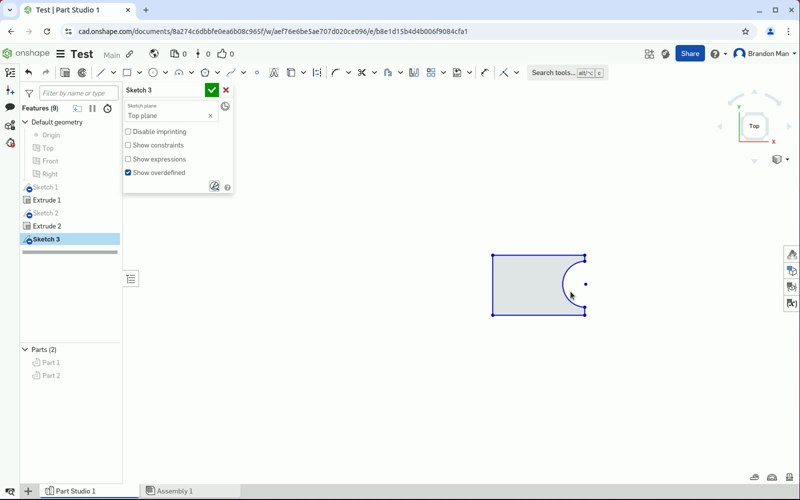
scroll(-6)
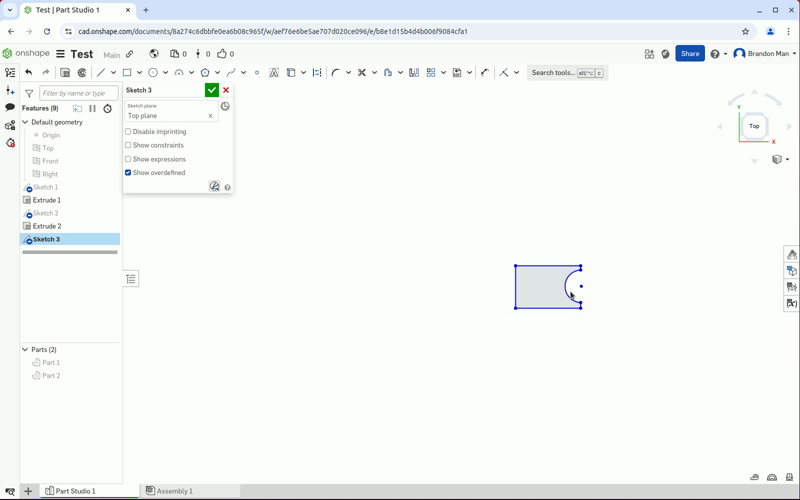
scroll(-6)
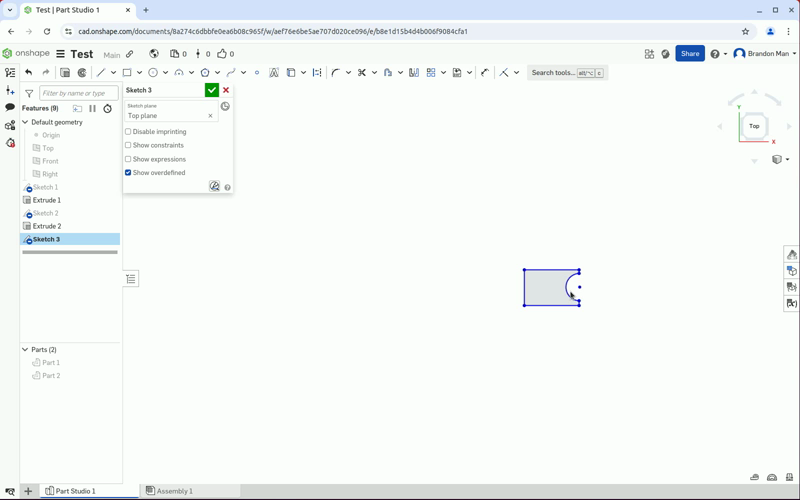
scroll(-6)
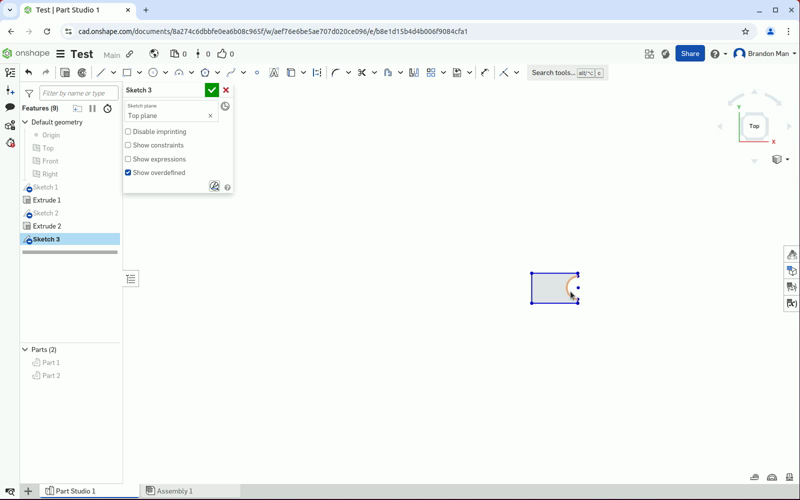
scroll(-6)
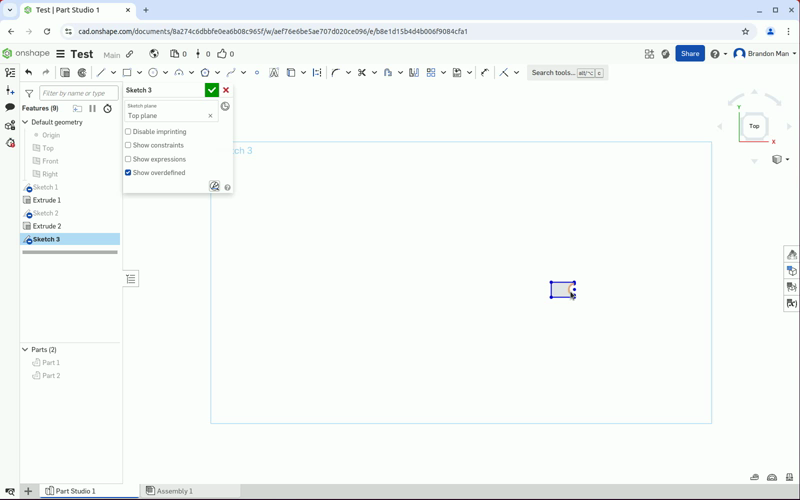
mouse_move(73, 352)
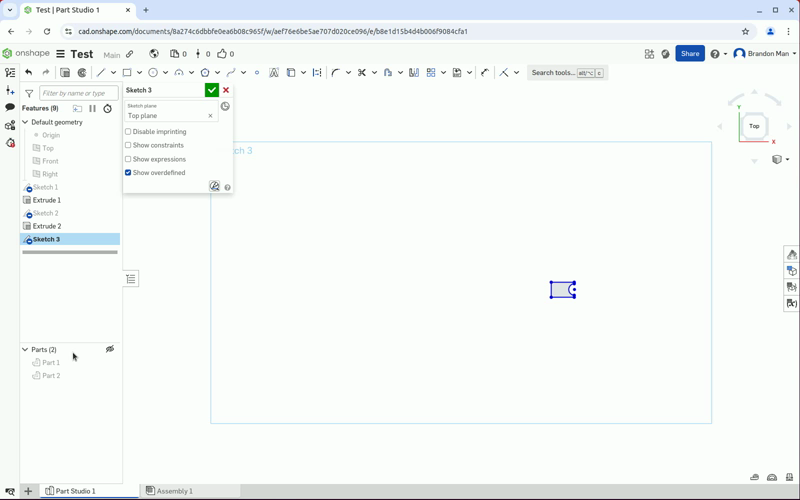
key(shift+y)
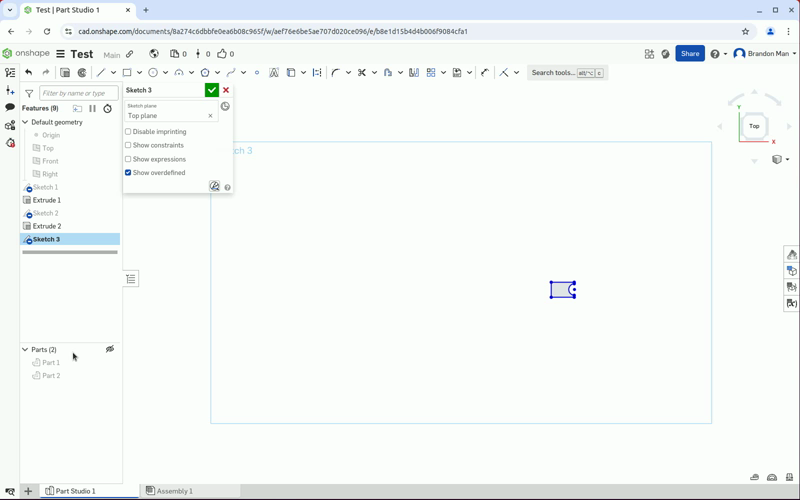
key(shift+e)
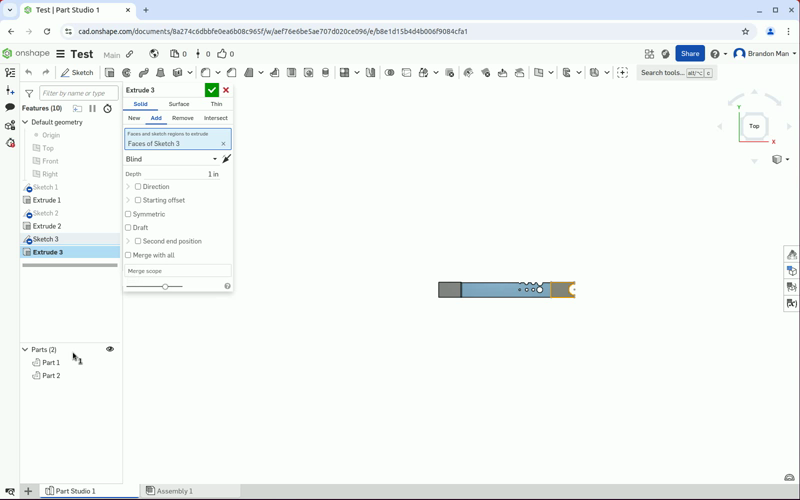
mouse_move(143, 106)
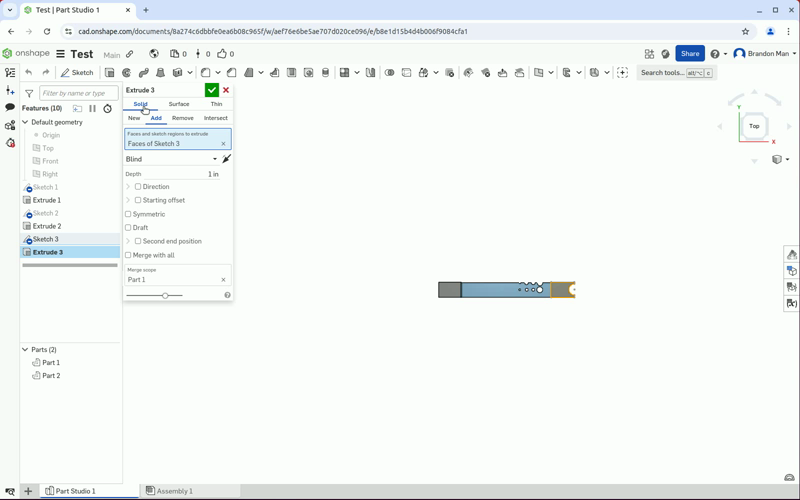
click(143, 106)
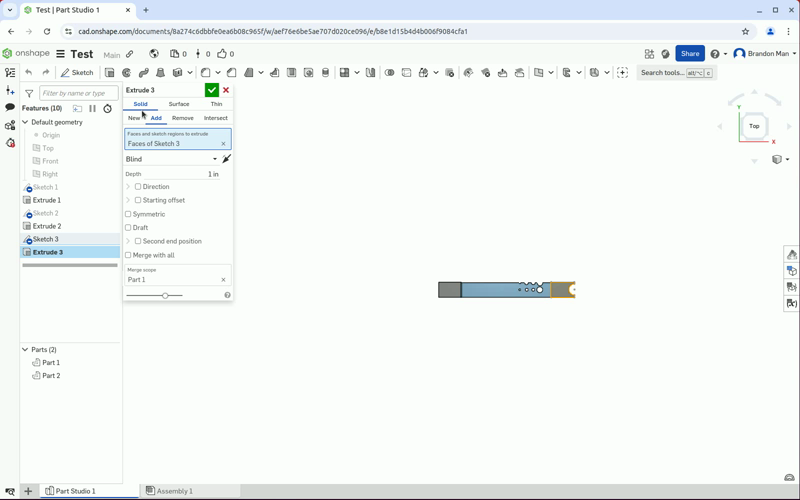
mouse_move(137, 120)
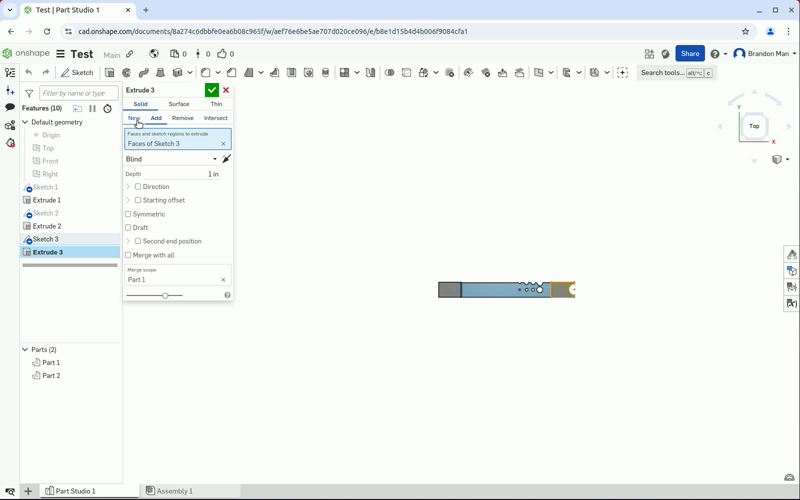
click(137, 120)
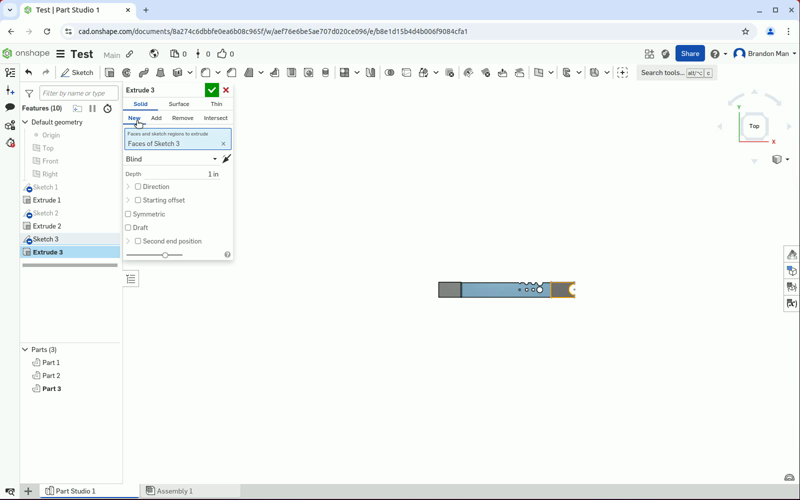
key(tab, 4)
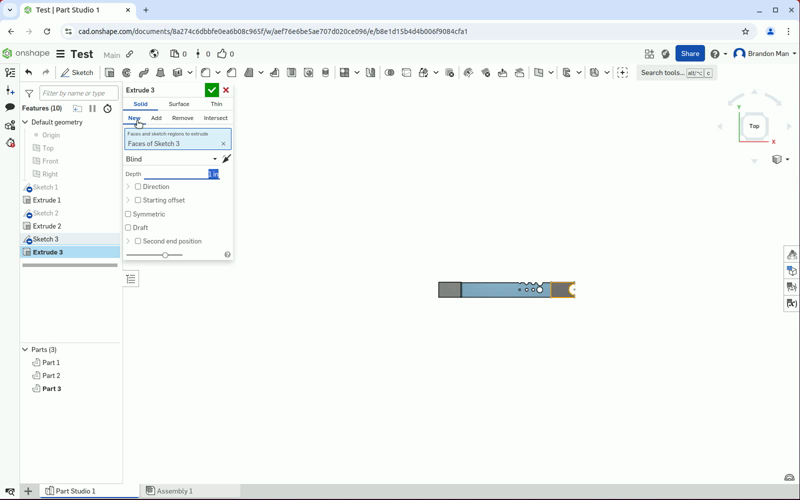
text(1.204)
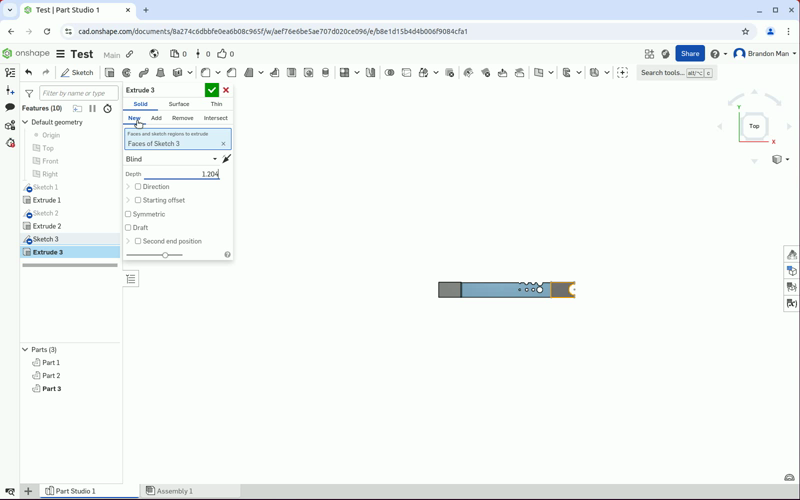
key(enter)
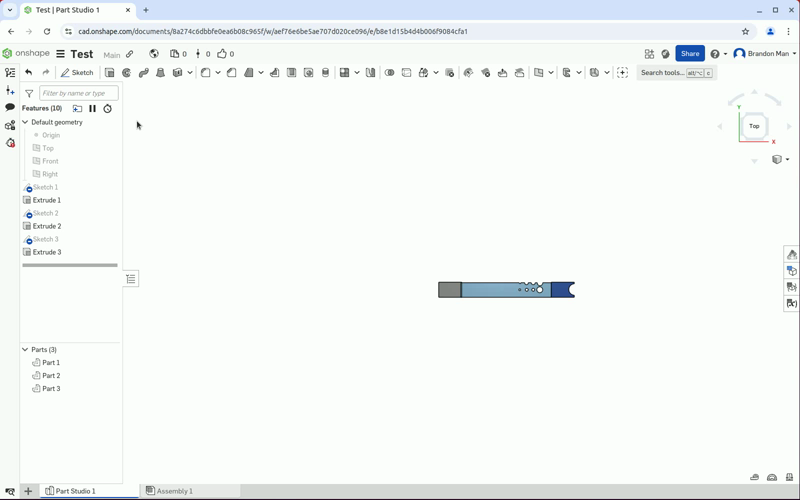
key(shift+h)
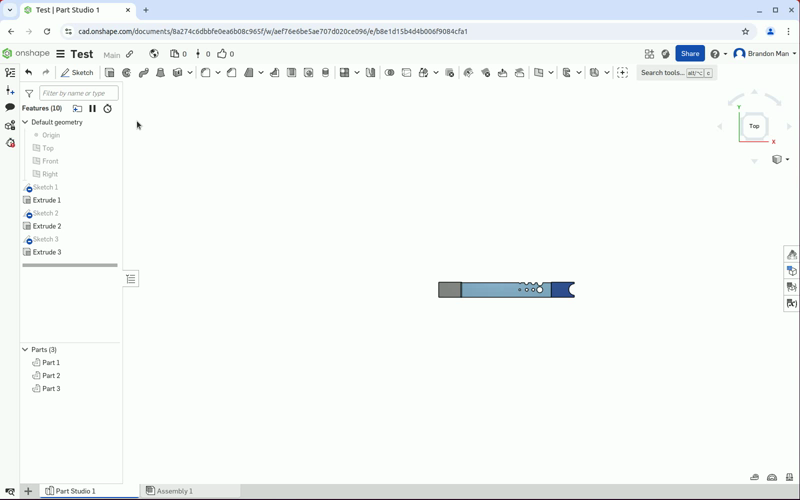
key(shift+h)
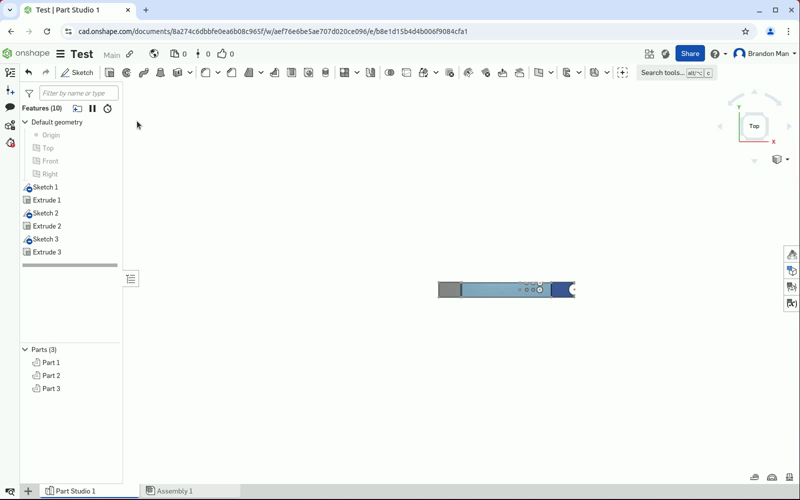
key(shift+7)
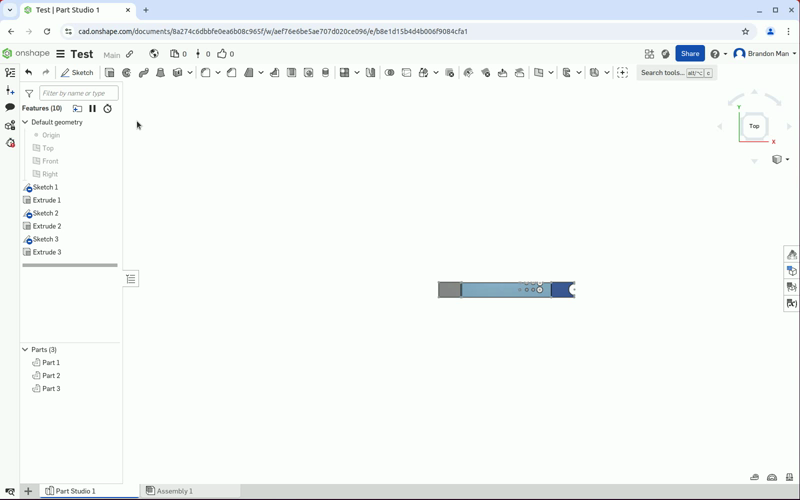
key(up, 3)
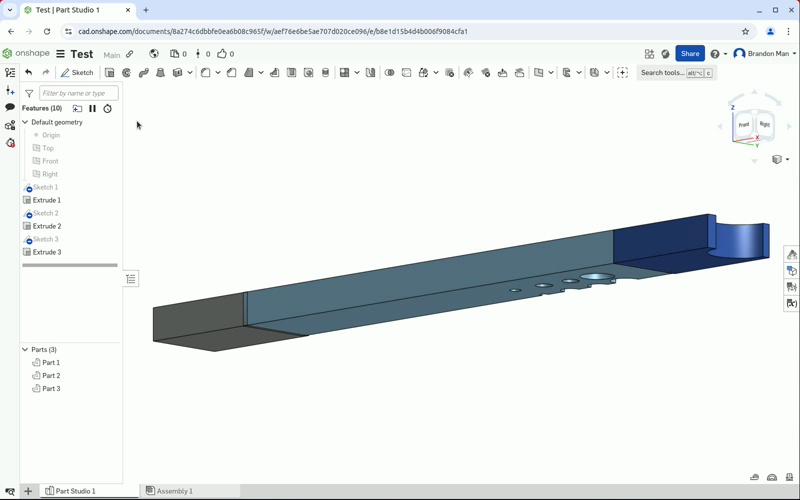
key(left, 3)
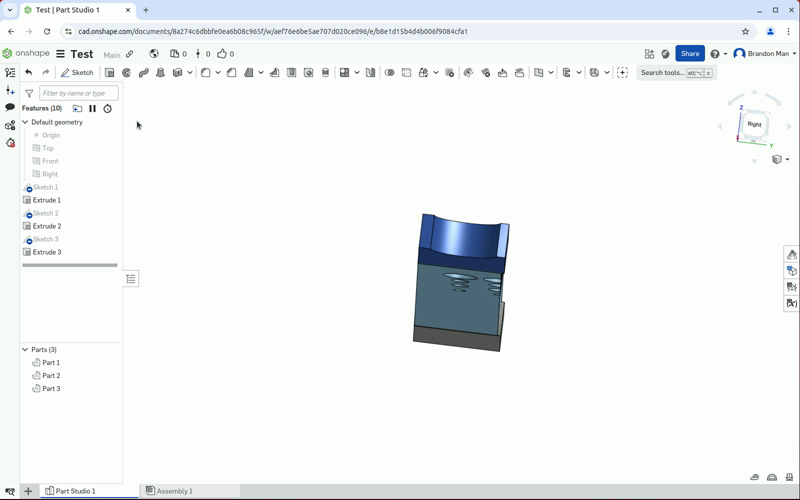
key(right, 3)
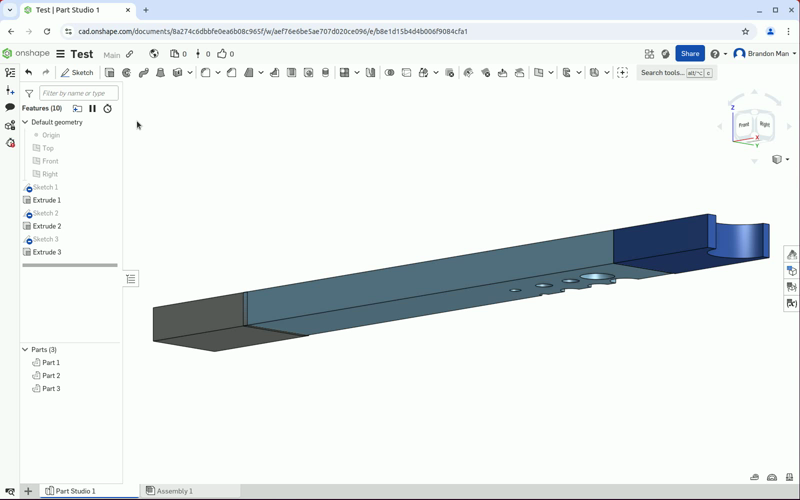
key(down, 3)
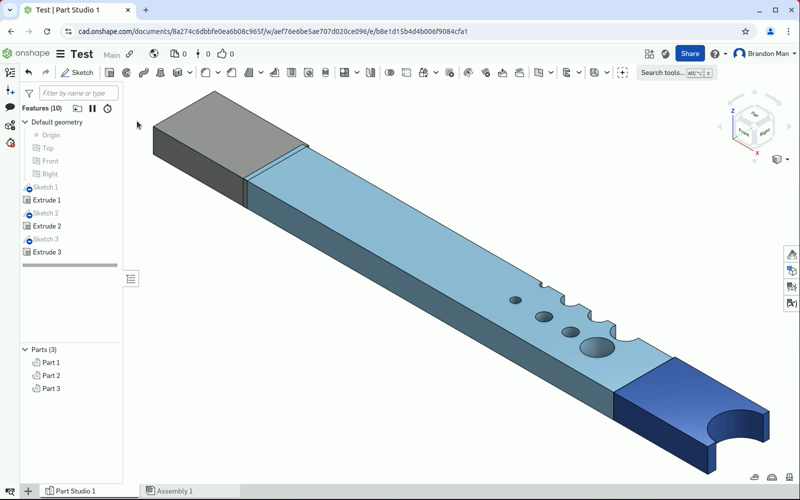
mouse_move(73, 189)
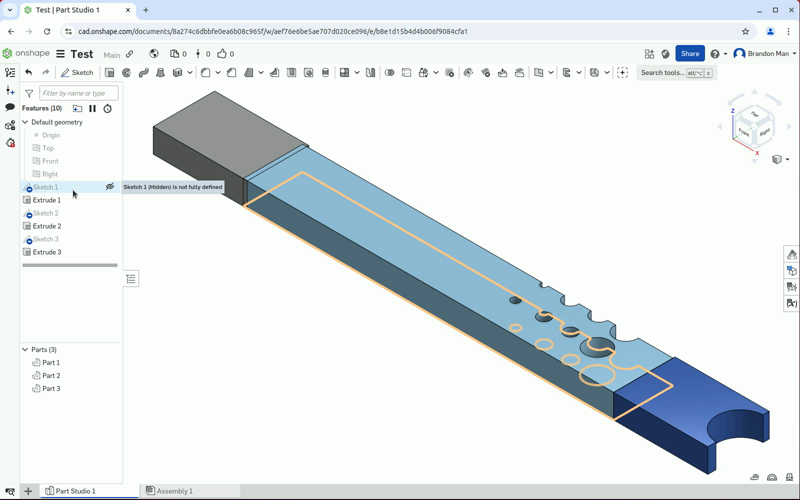
click(73, 189)